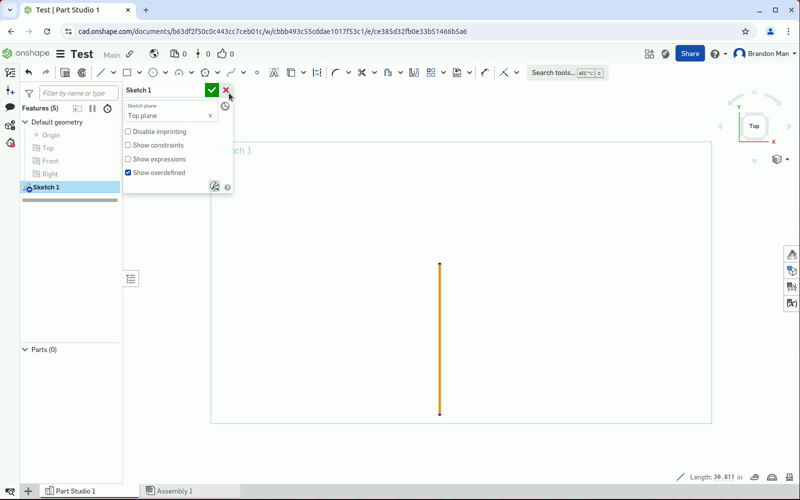
key(shift+h)
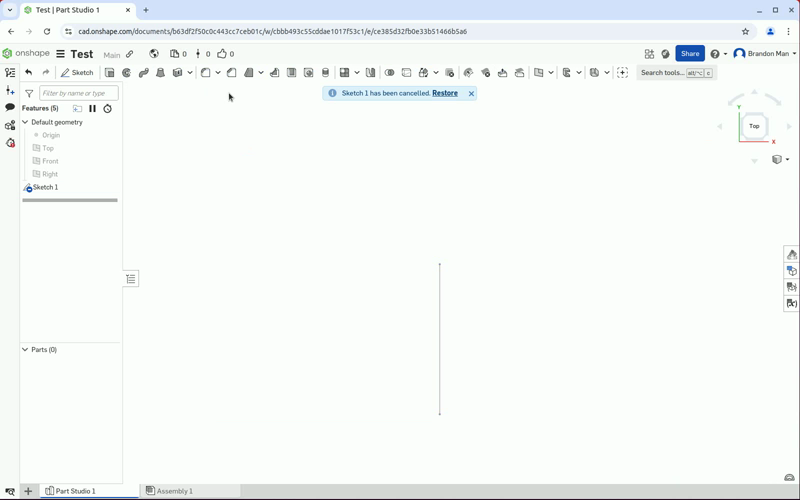
key(shift+s)
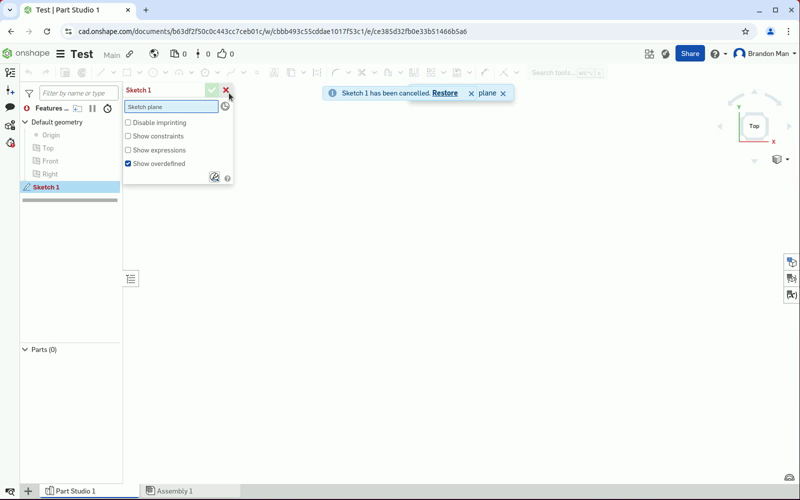
mouse_move(73, 150)
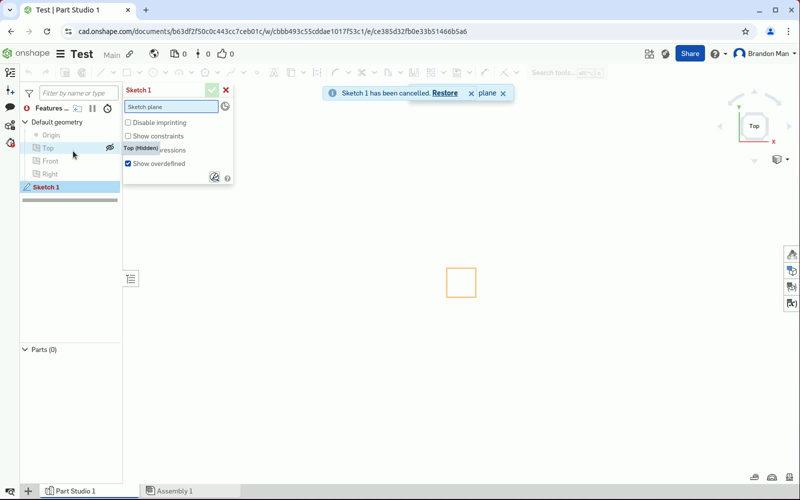
click(73, 150)
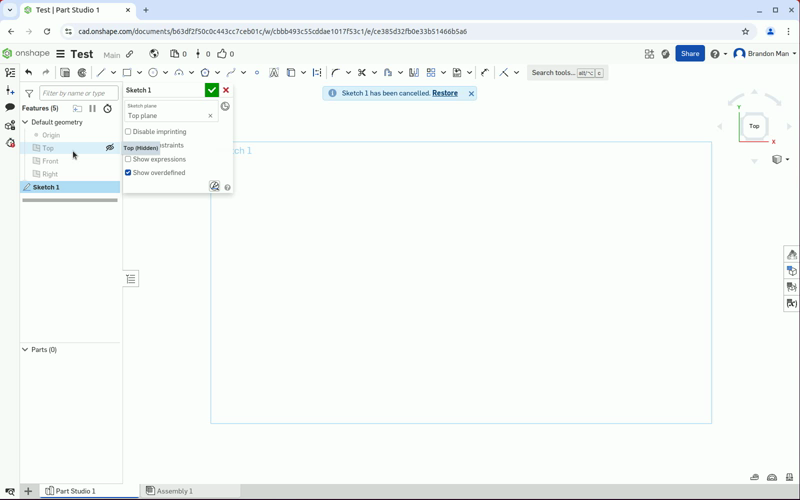
mouse_move(73, 352)
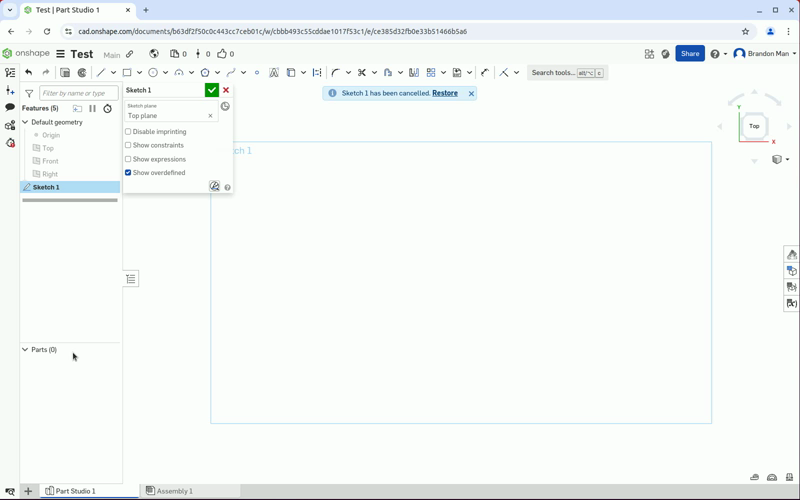
key(y)
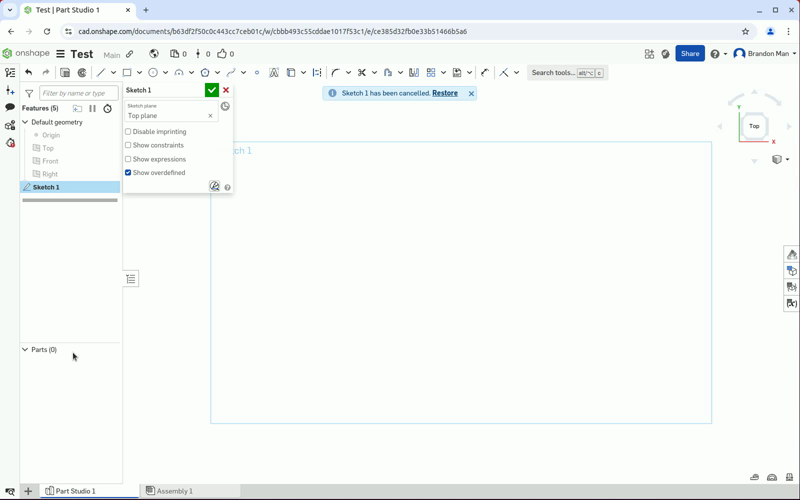
key(l)
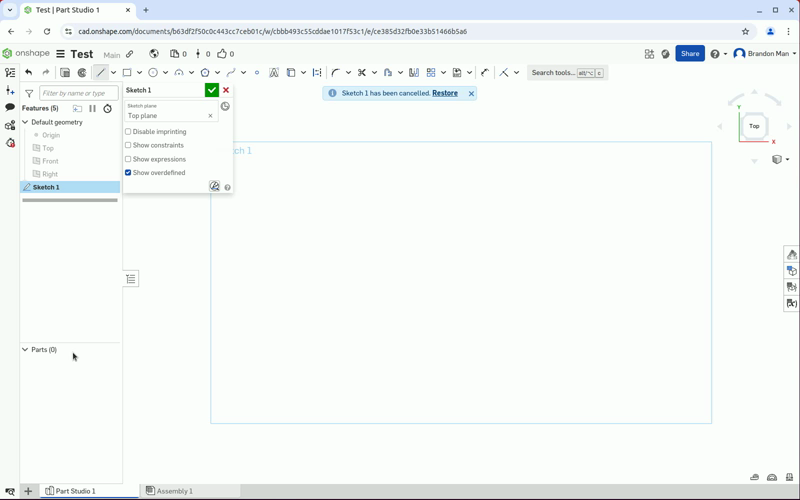
key_down(shift)
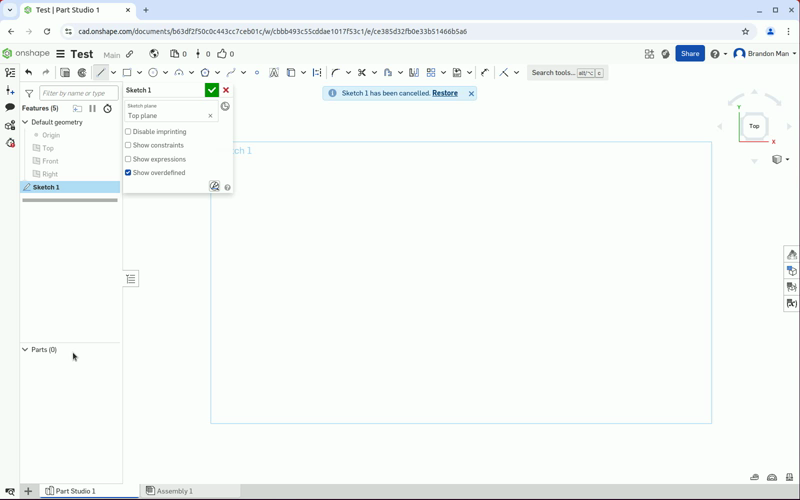
mouse_move(424, 388)
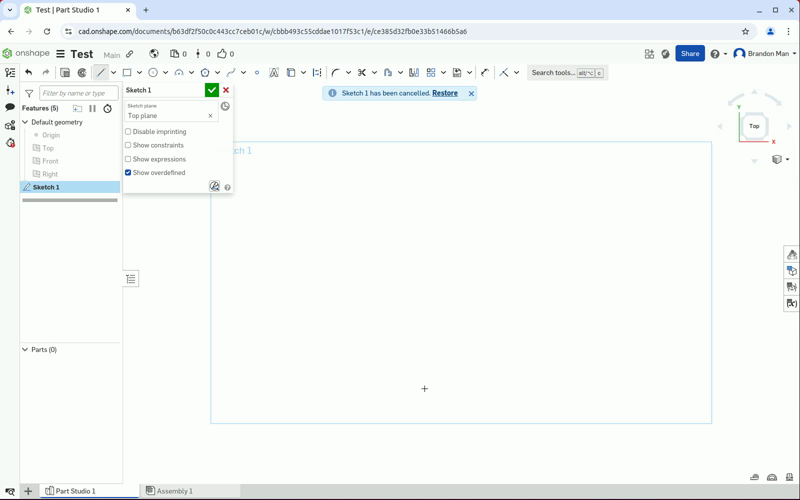
click(424, 388)
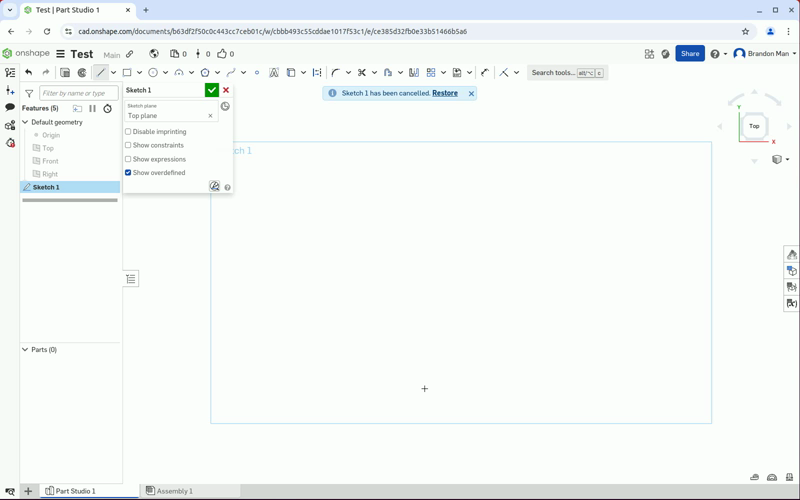
key_up(shift)
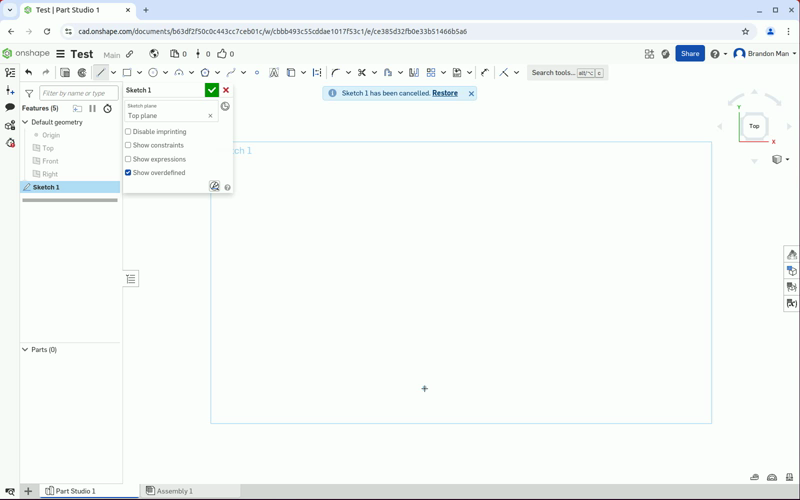
key_down(shift)
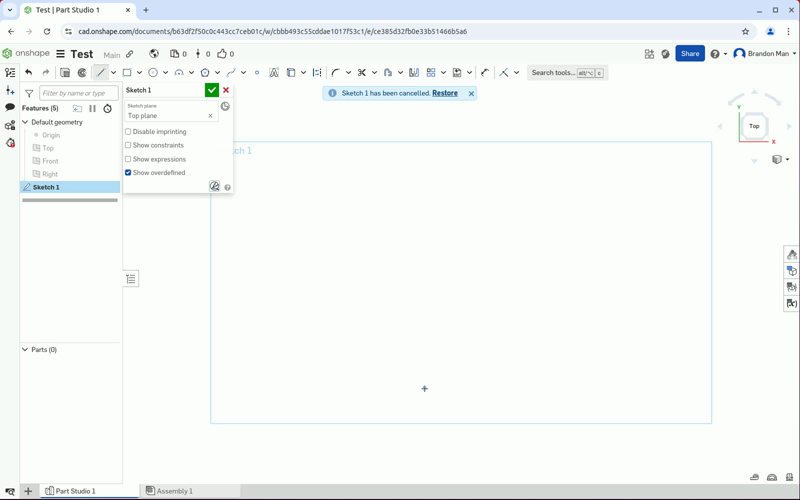
mouse_move(454, 388)
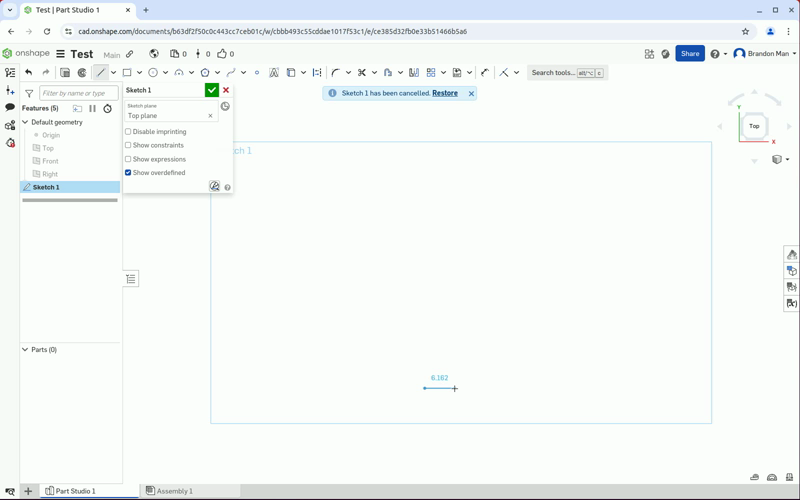
mouse_move(442, 363)
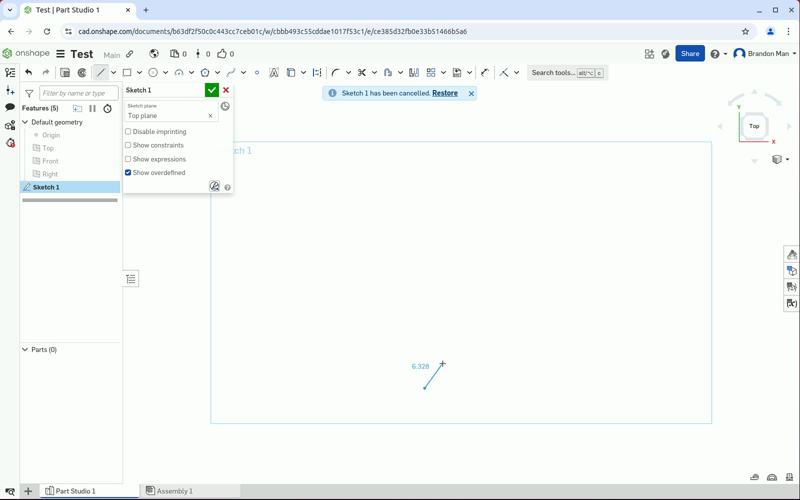
click(442, 363)
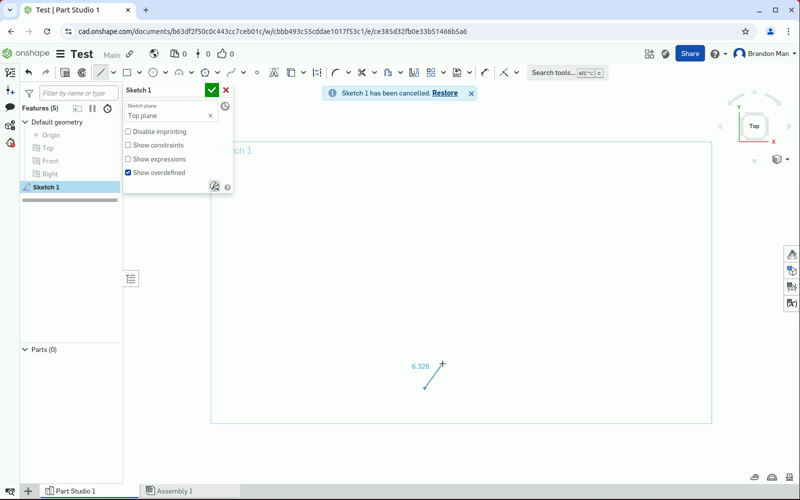
key_up(shift)
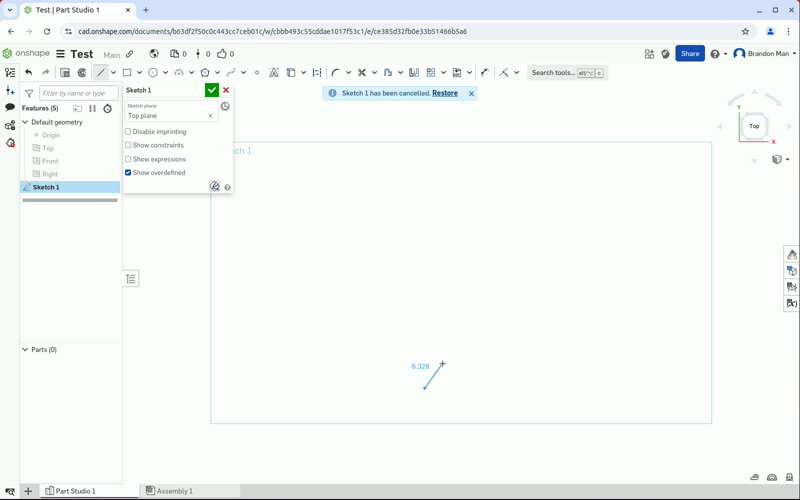
key(esc)
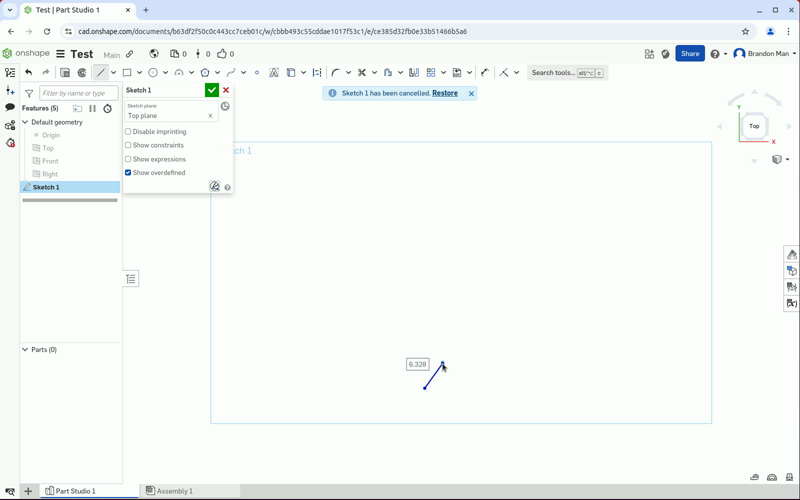
key(a)
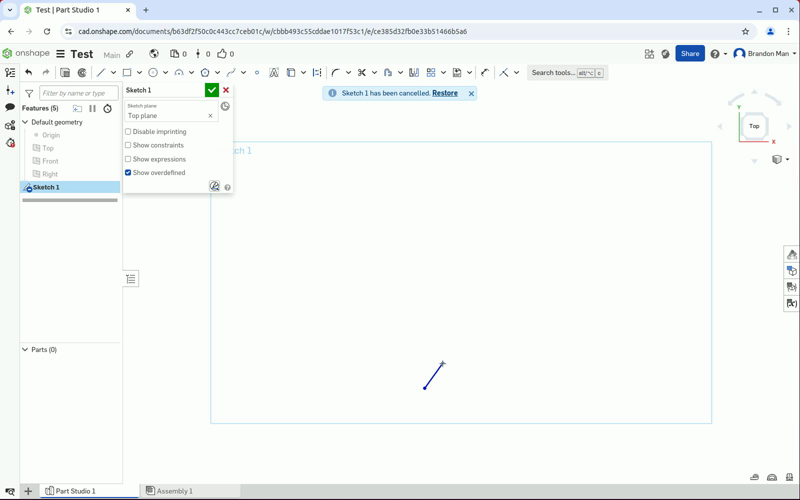
mouse_move(442, 363)
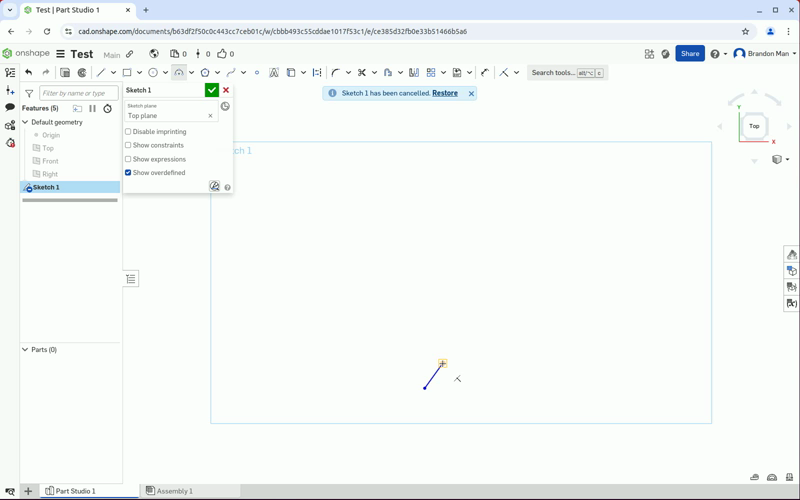
click(442, 363)
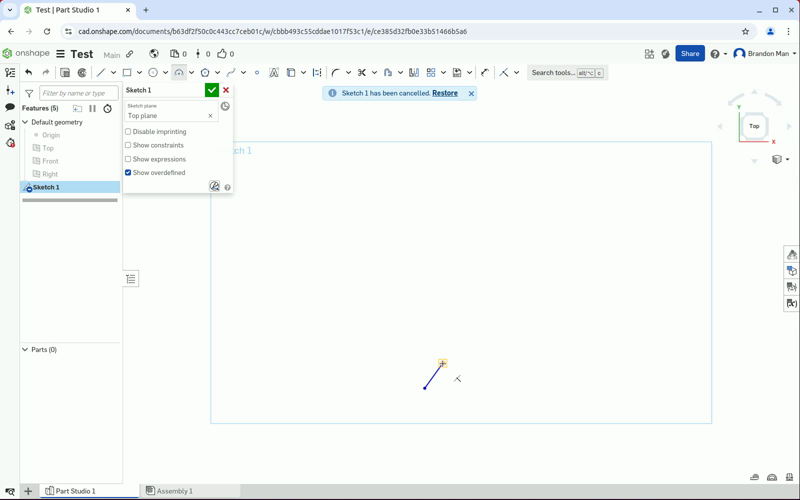
key_down(shift)
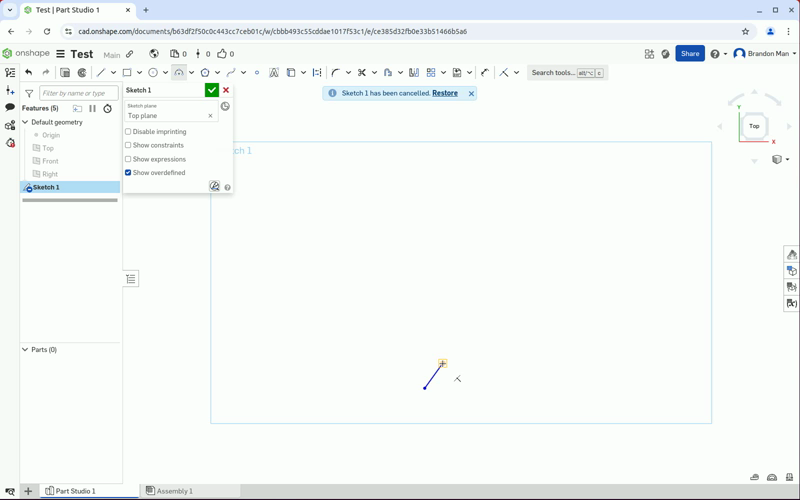
mouse_move(497, 207)
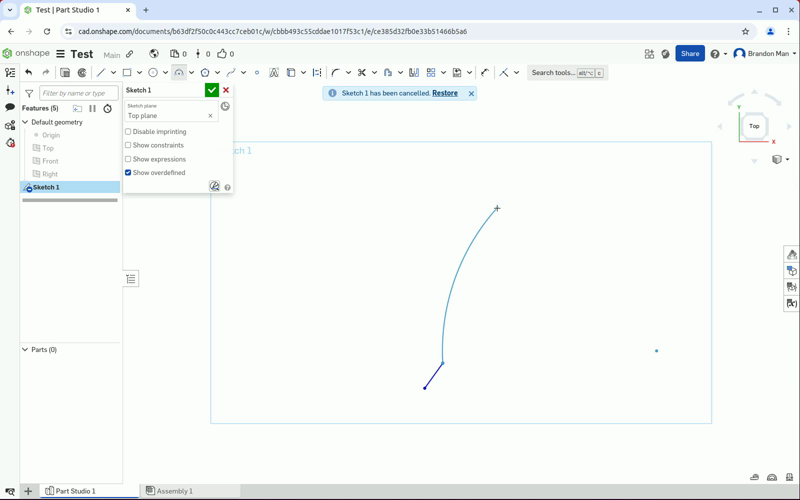
click(497, 207)
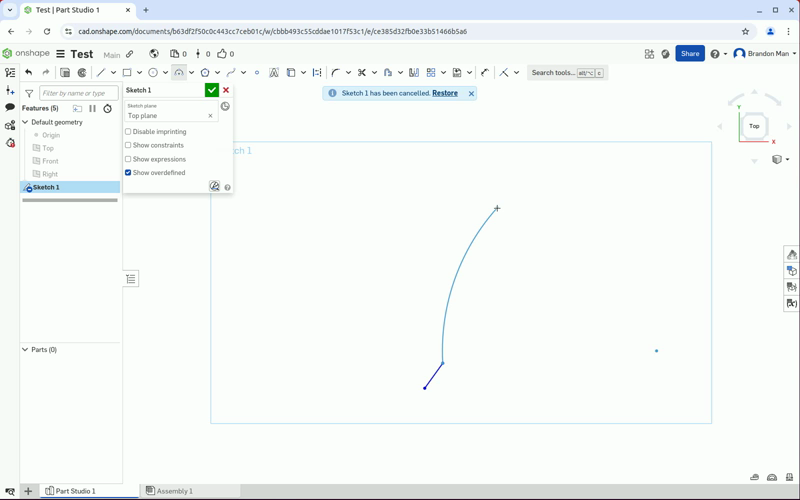
mouse_move(539, 310)
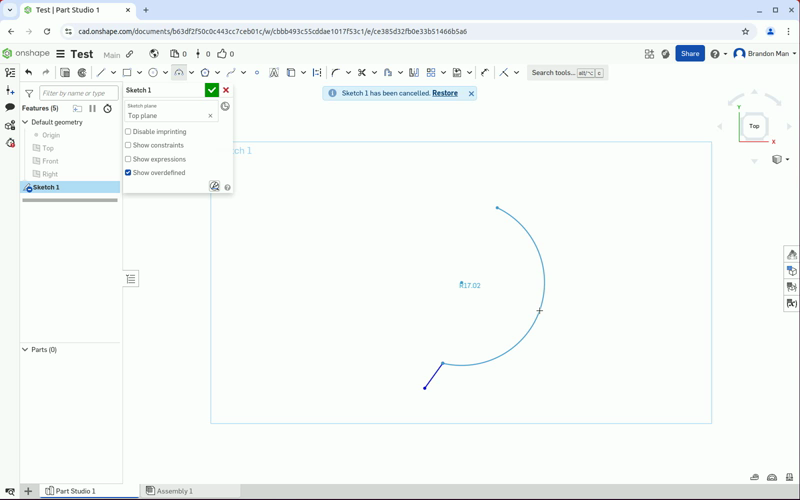
click(539, 310)
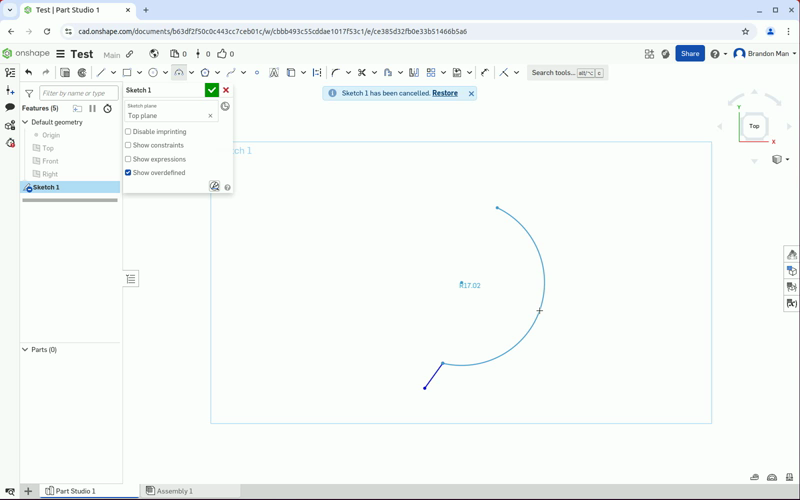
key_up(shift)
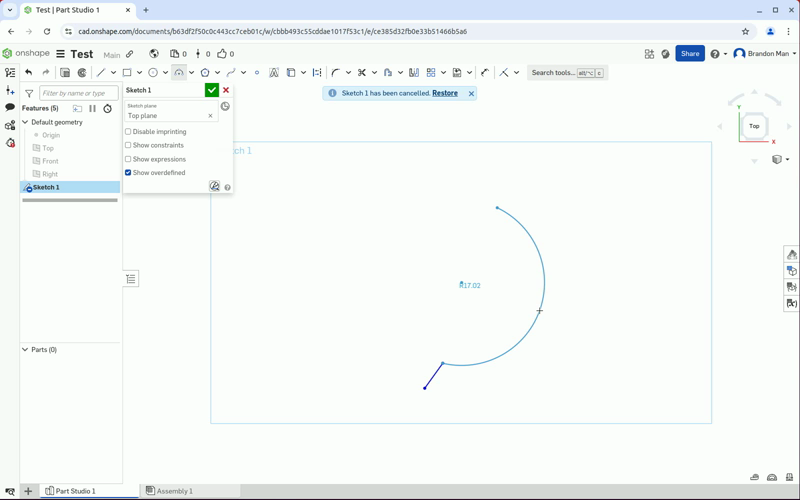
key(esc)
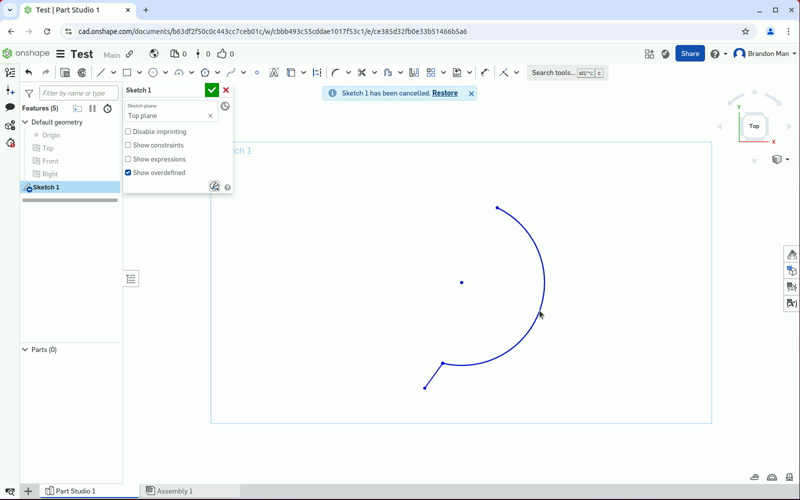
key(l)
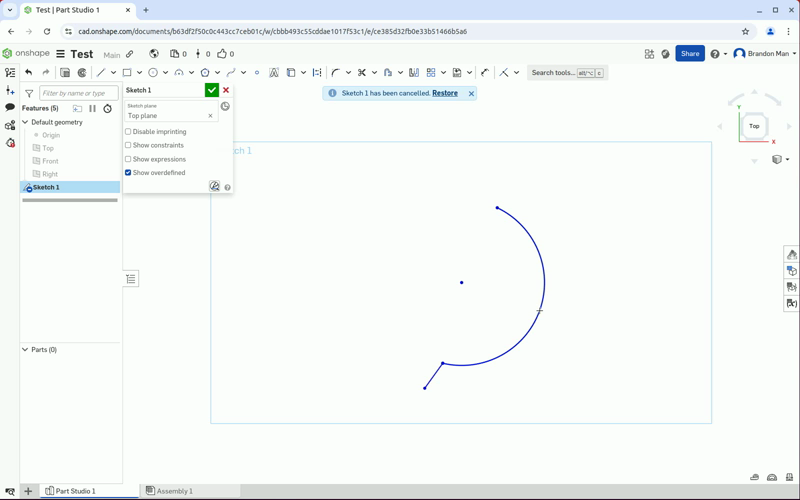
mouse_move(497, 207)
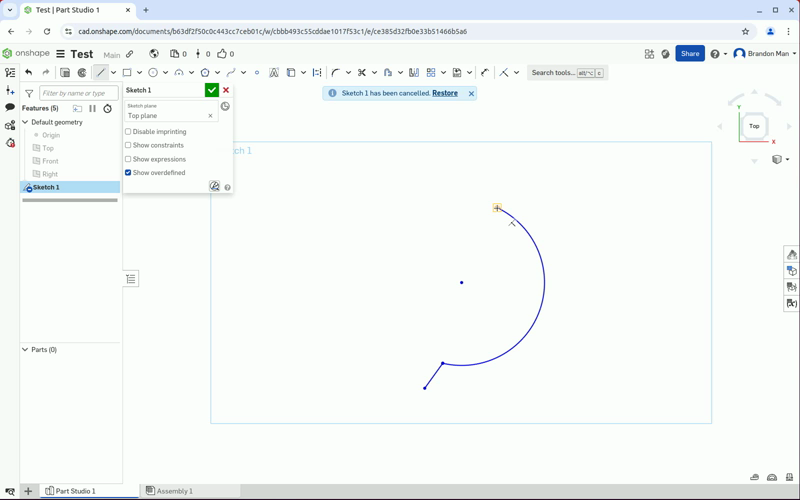
click(497, 207)
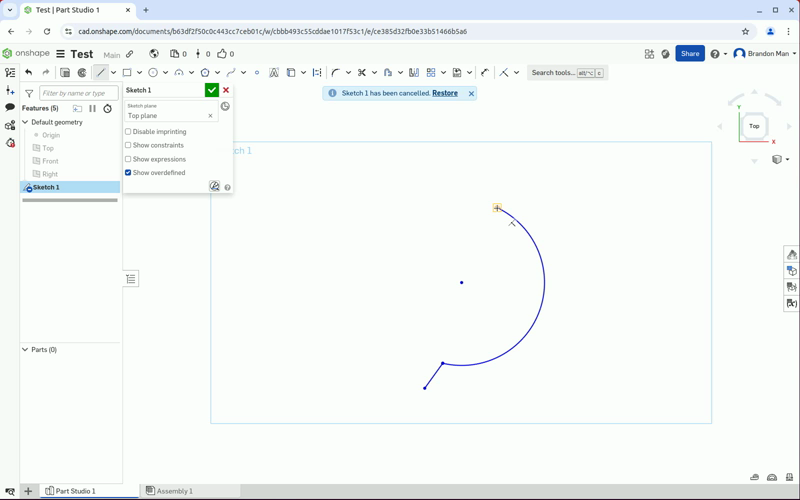
key_down(shift)
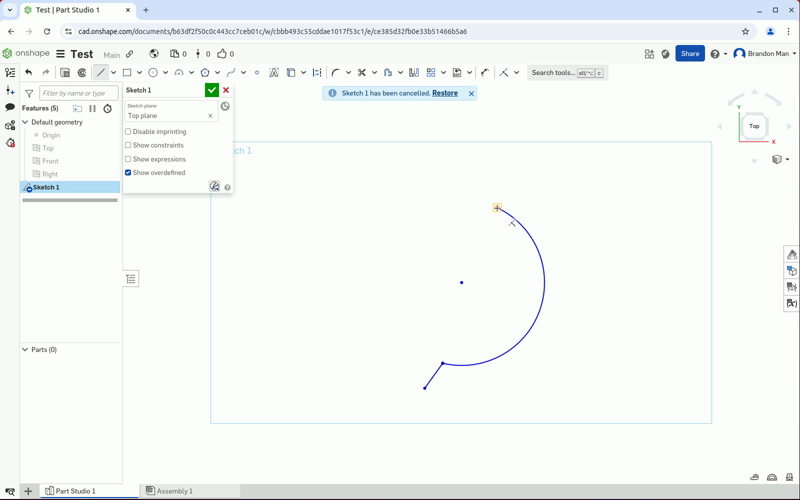
mouse_move(527, 207)
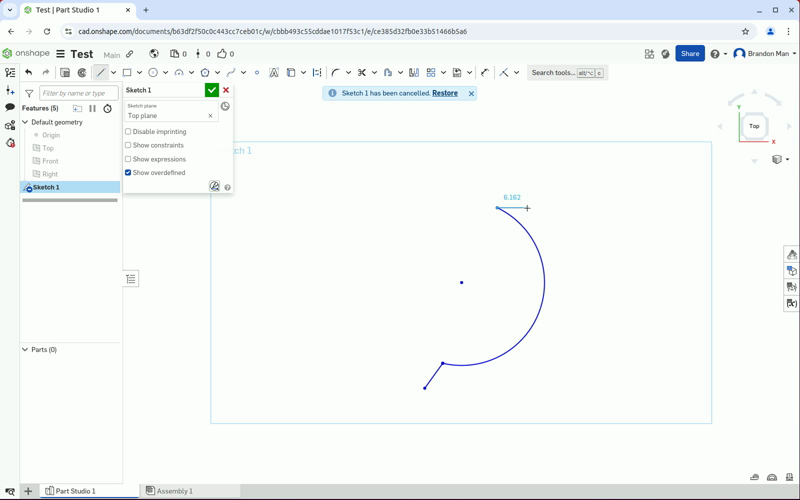
mouse_move(506, 171)
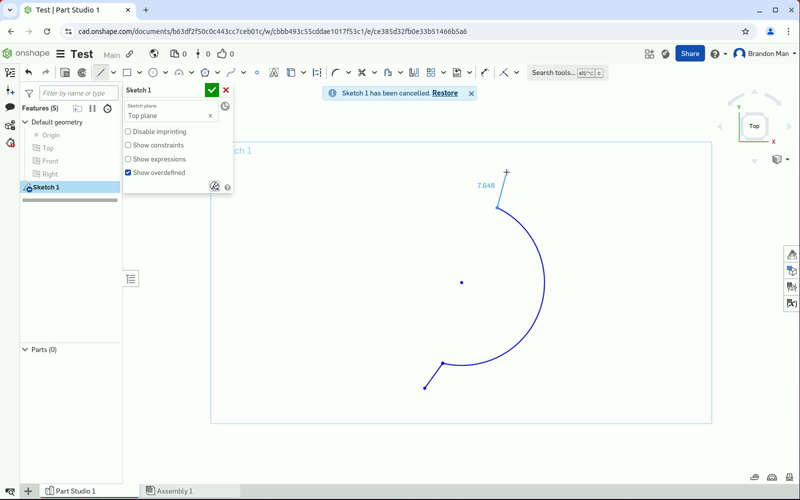
click(506, 171)
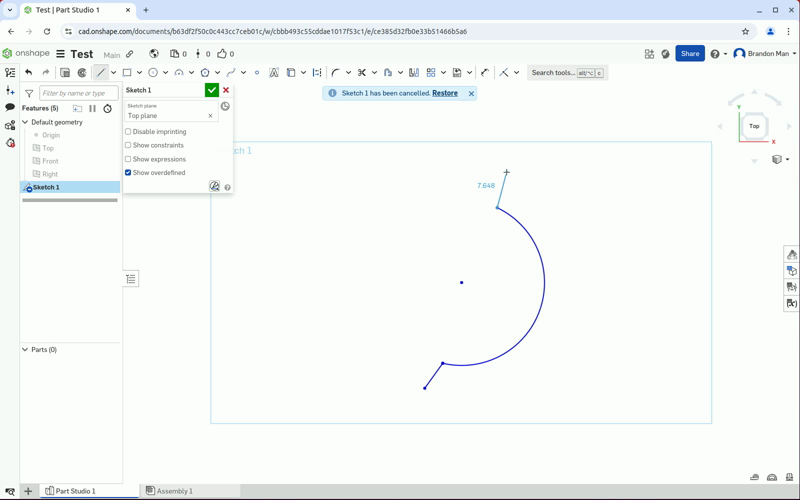
key_up(shift)
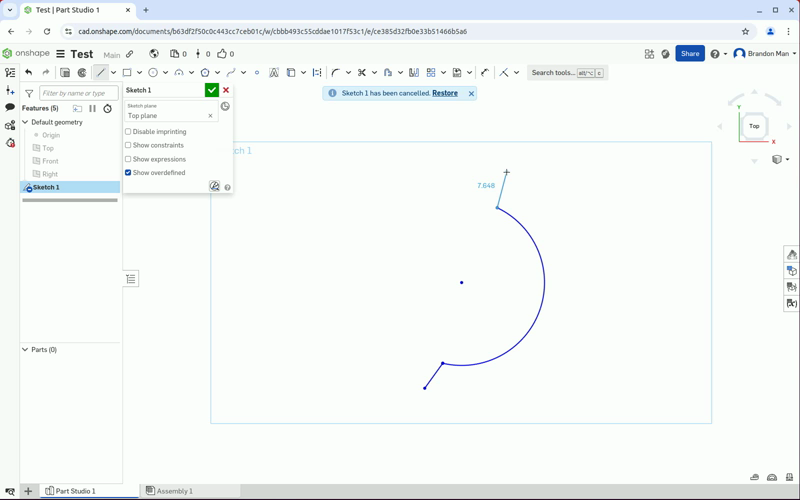
key_down(shift)
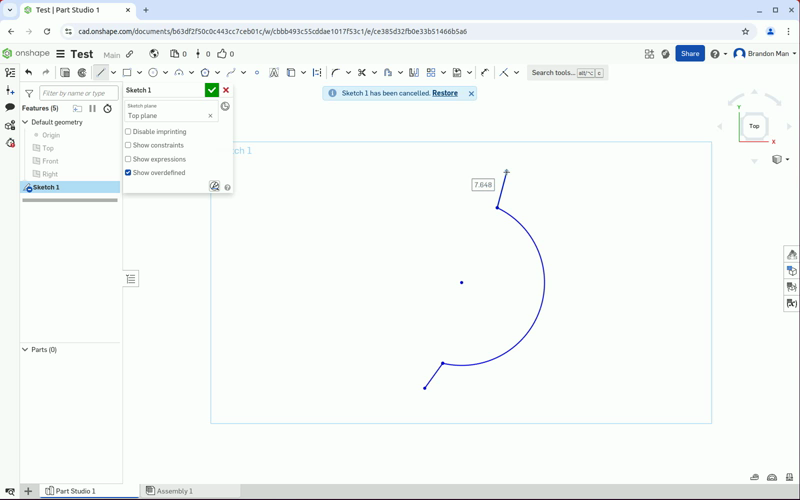
mouse_move(536, 171)
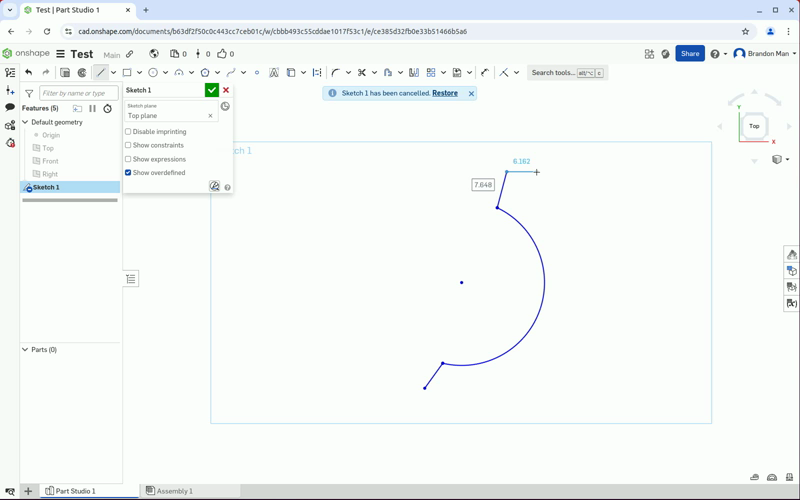
mouse_move(486, 205)
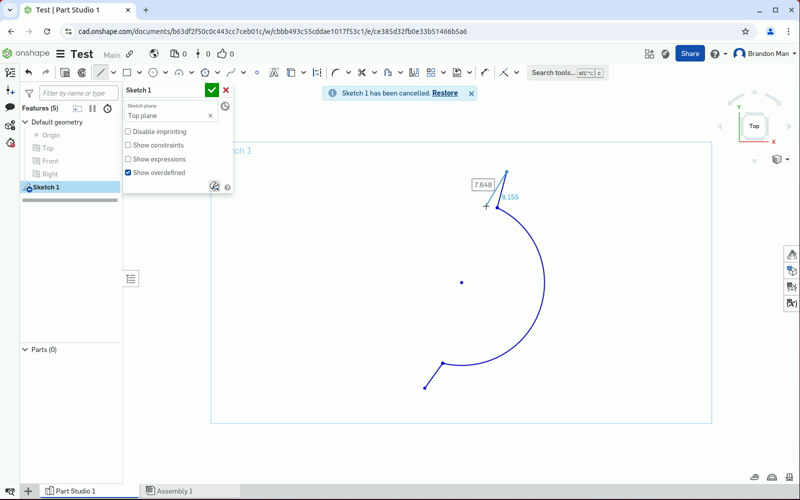
click(486, 205)
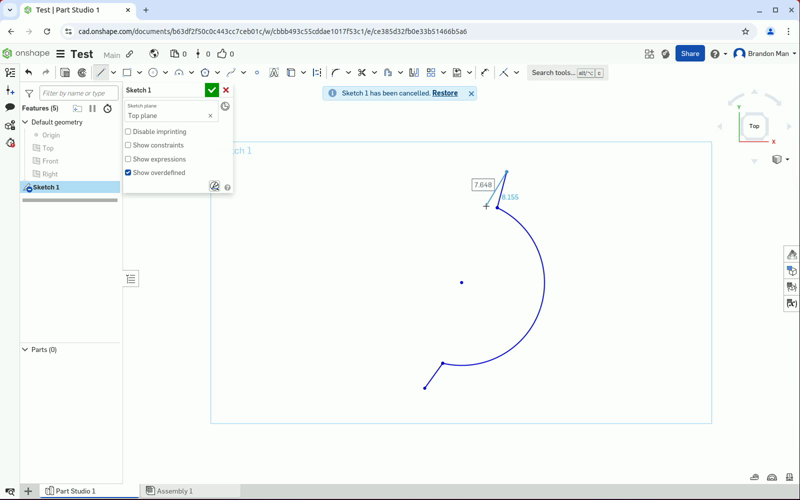
key_up(shift)
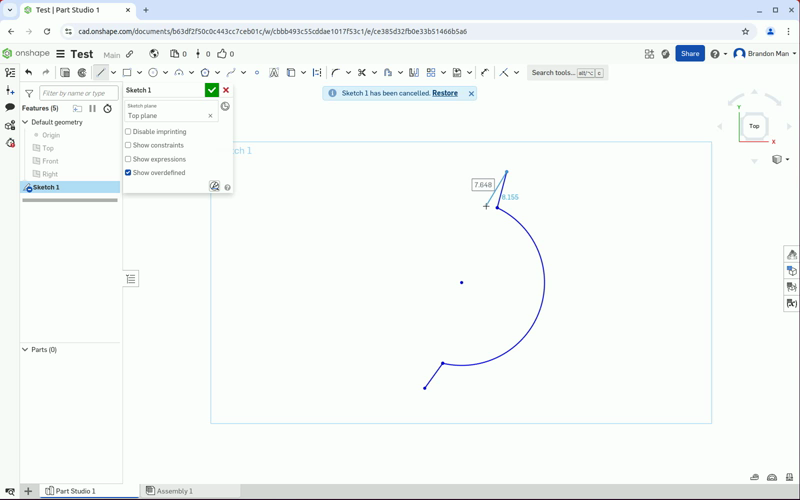
key(esc)
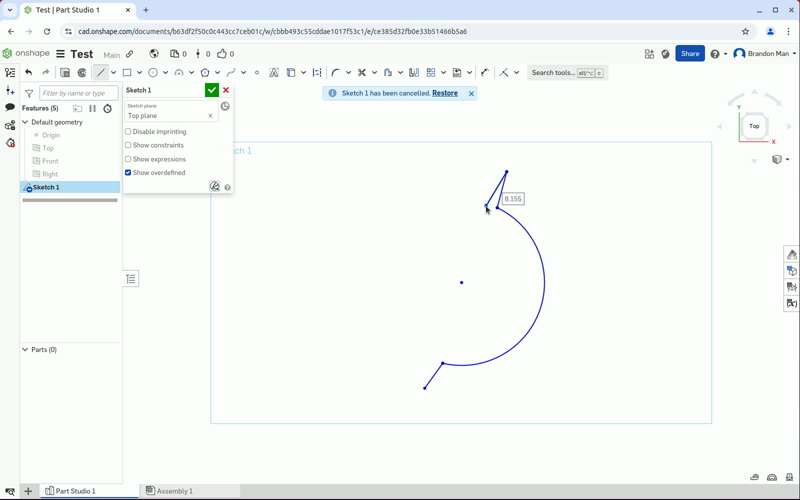
key(a)
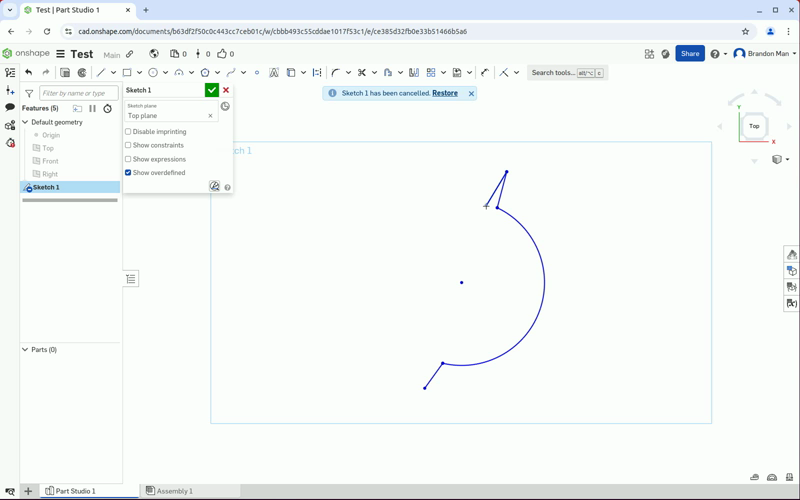
mouse_move(486, 205)
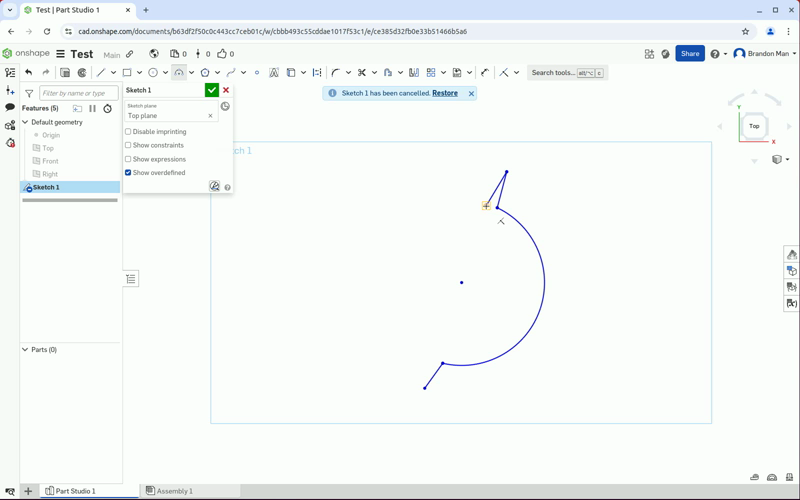
click(486, 205)
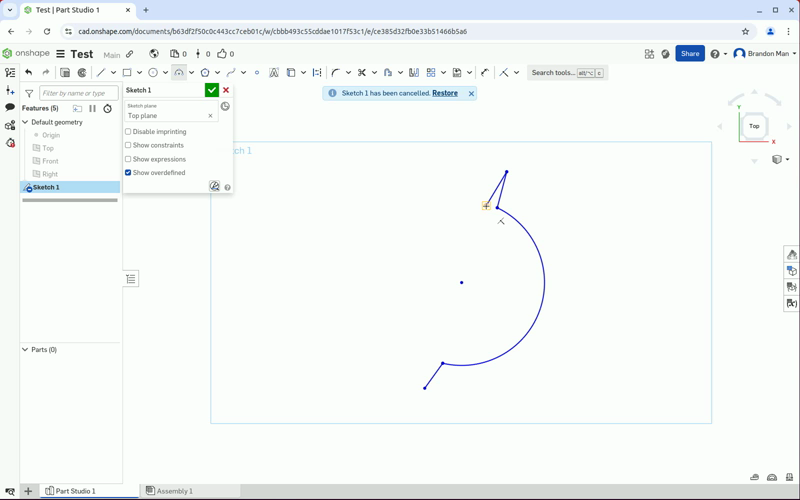
key_down(shift)
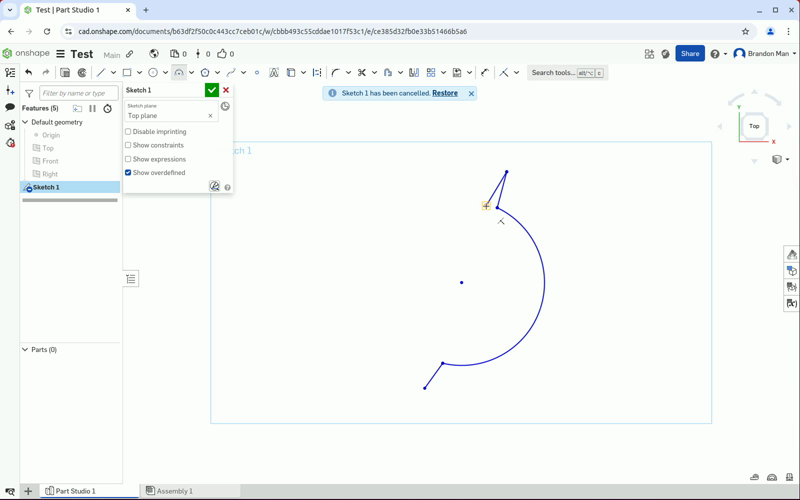
mouse_move(433, 360)
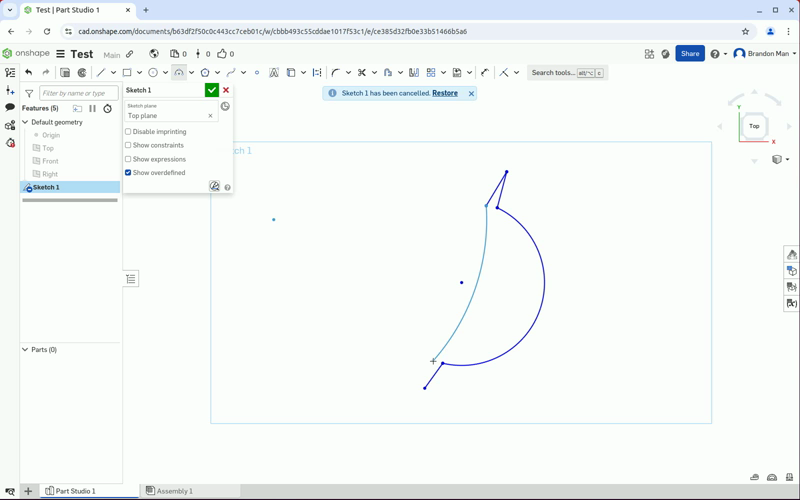
click(433, 360)
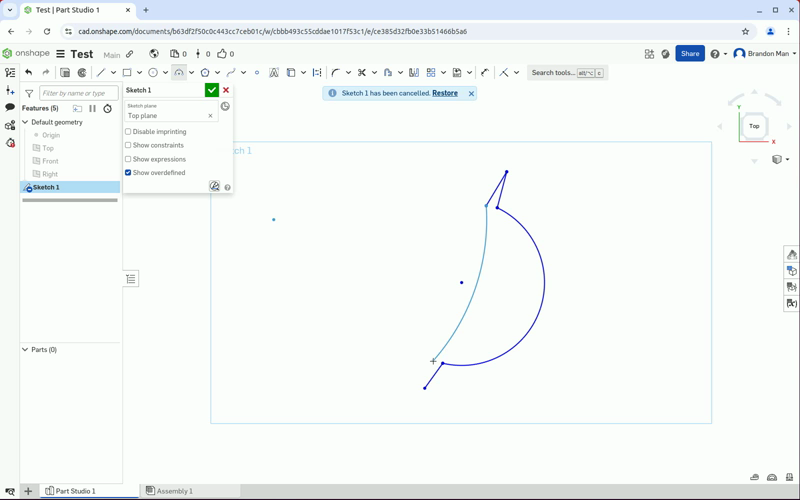
mouse_move(383, 257)
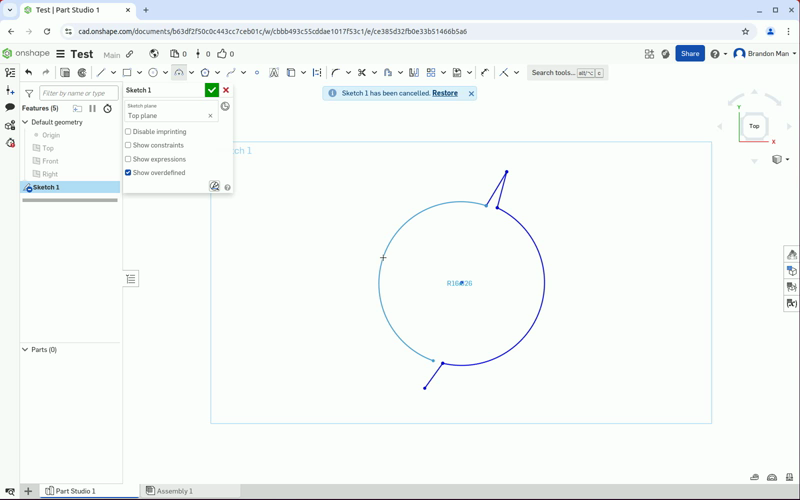
click(383, 257)
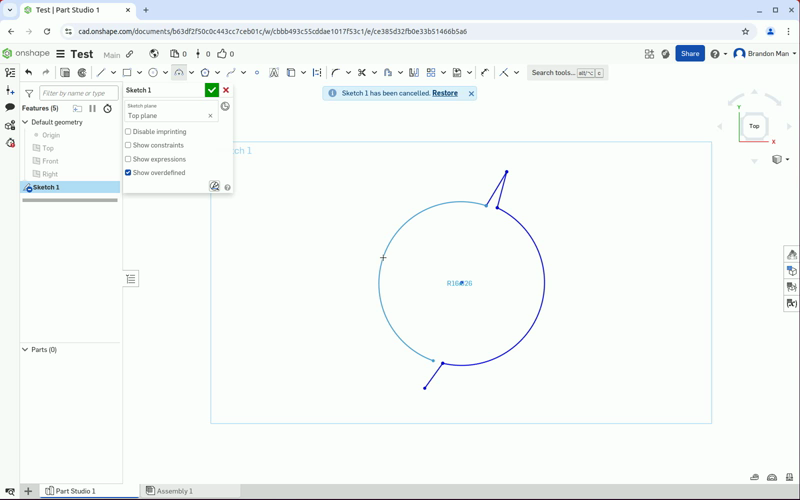
key_up(shift)
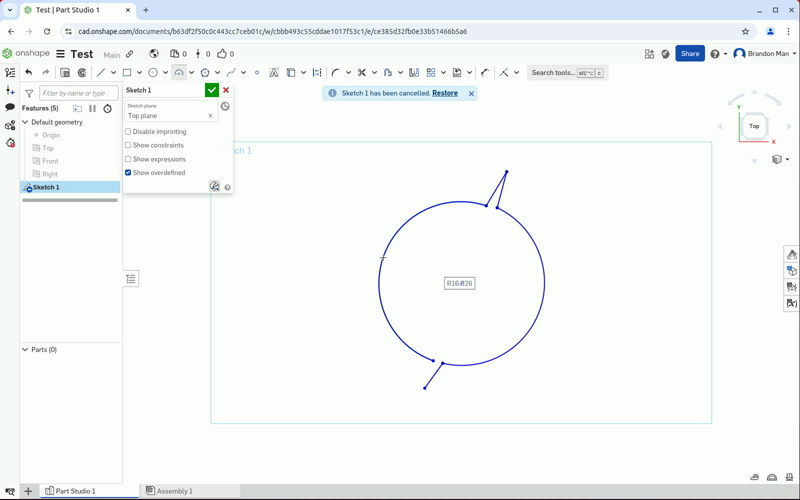
key(esc)
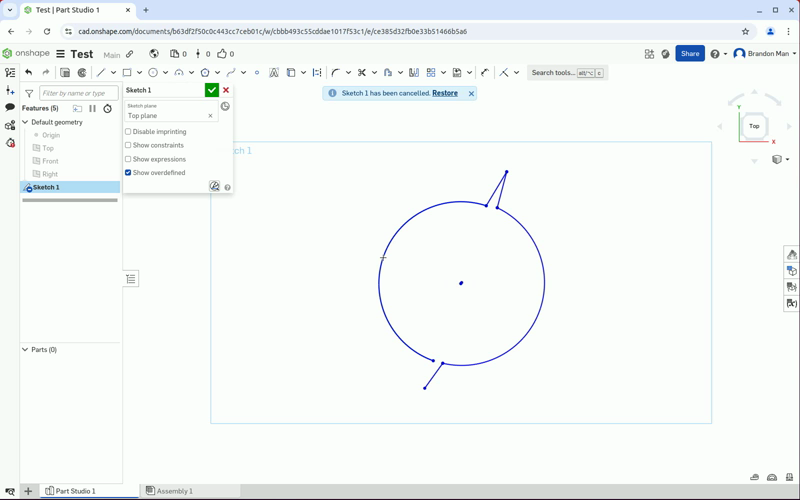
key(l)
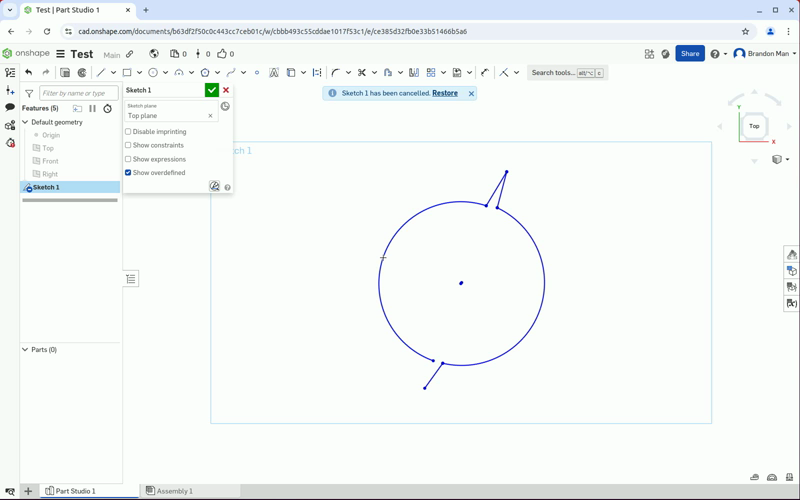
mouse_move(433, 360)
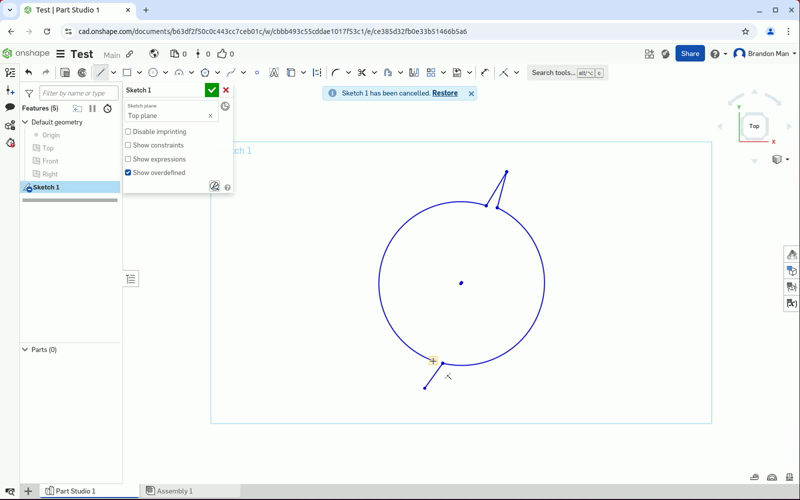
click(433, 360)
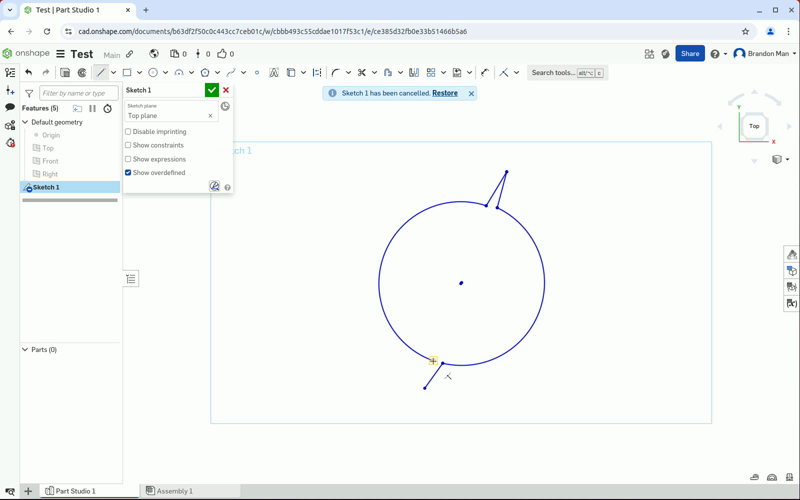
mouse_move(463, 360)
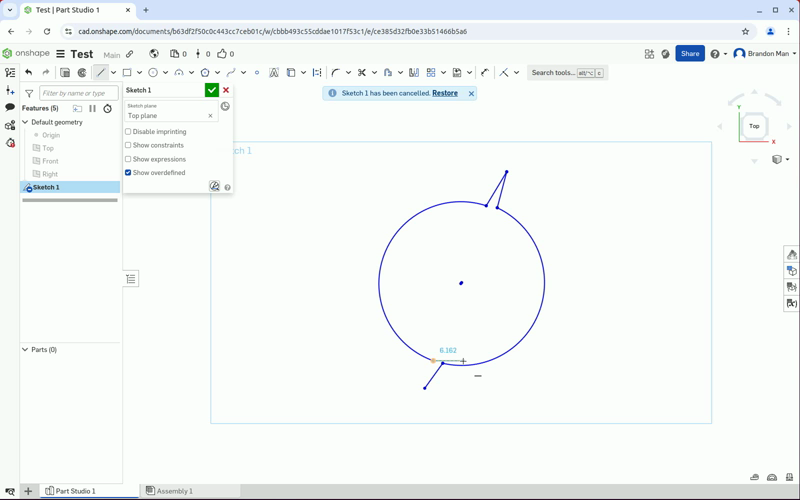
key_down(shift)
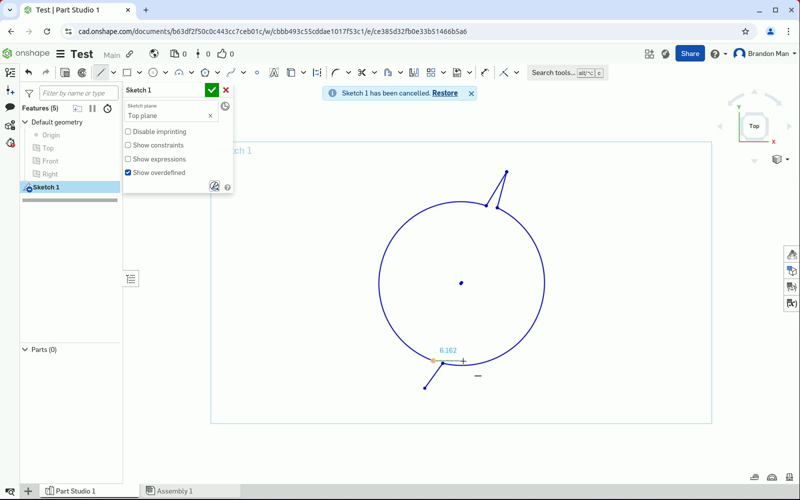
mouse_move(424, 388)
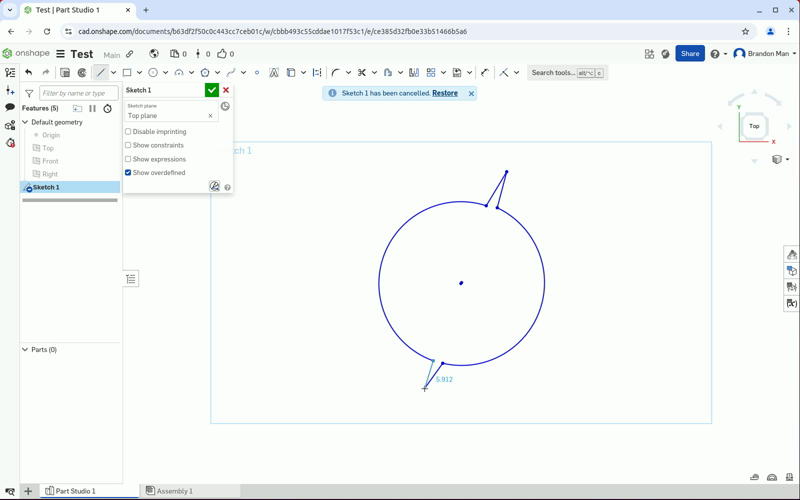
key_up(shift)
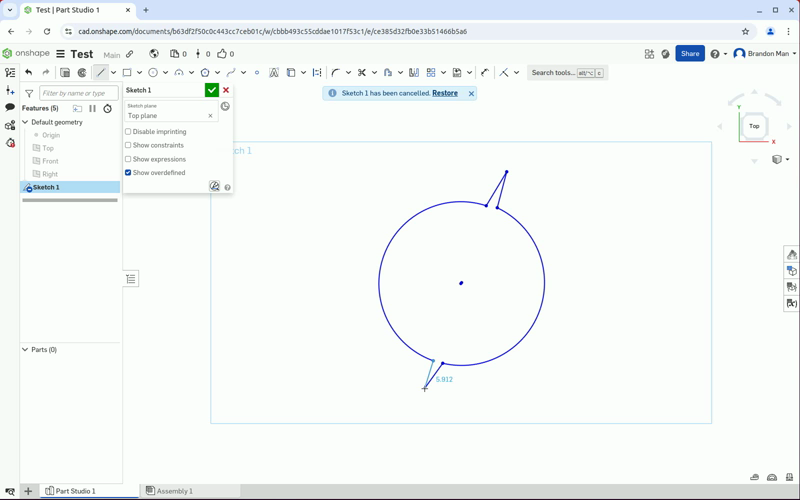
click(424, 388)
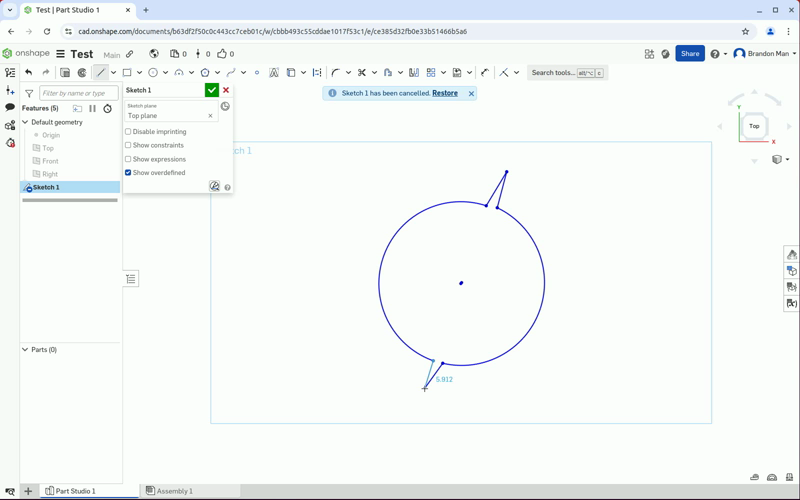
key(esc)
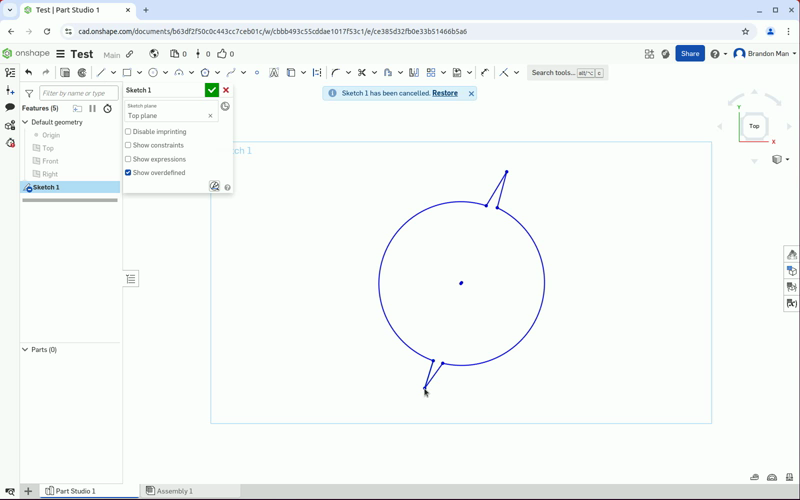
key(l)
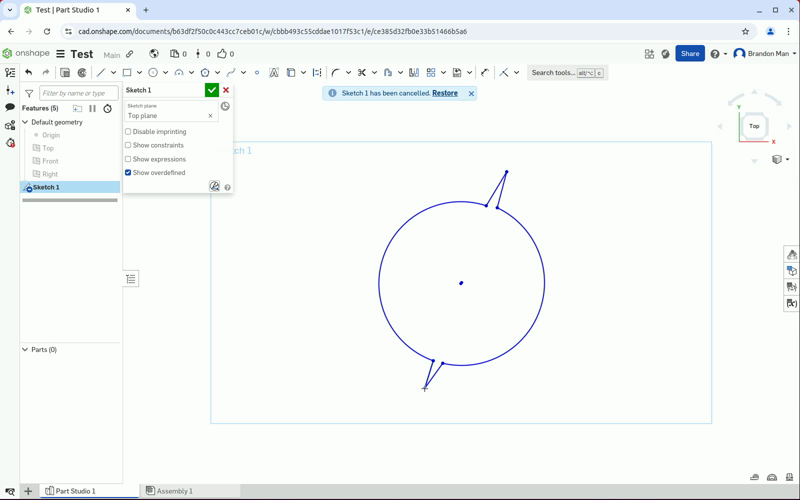
key_down(shift)
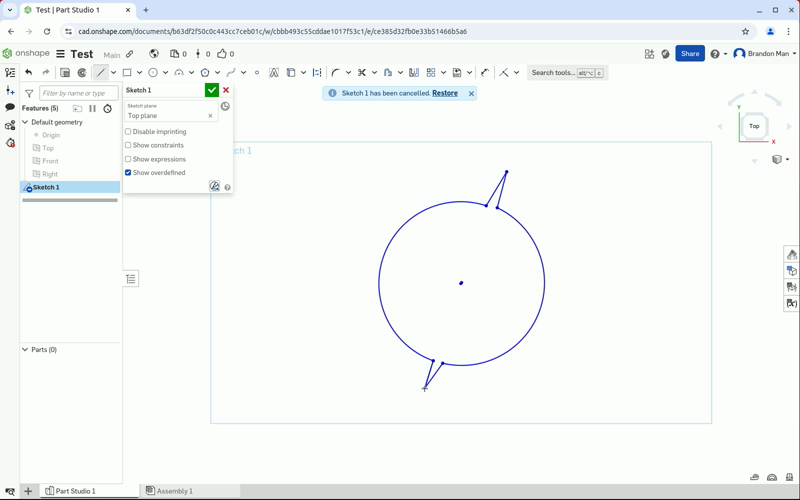
mouse_move(433, 326)
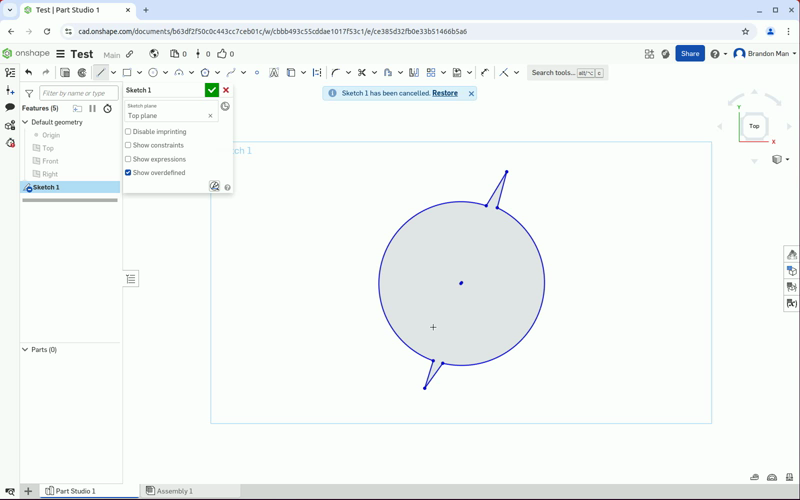
click(433, 326)
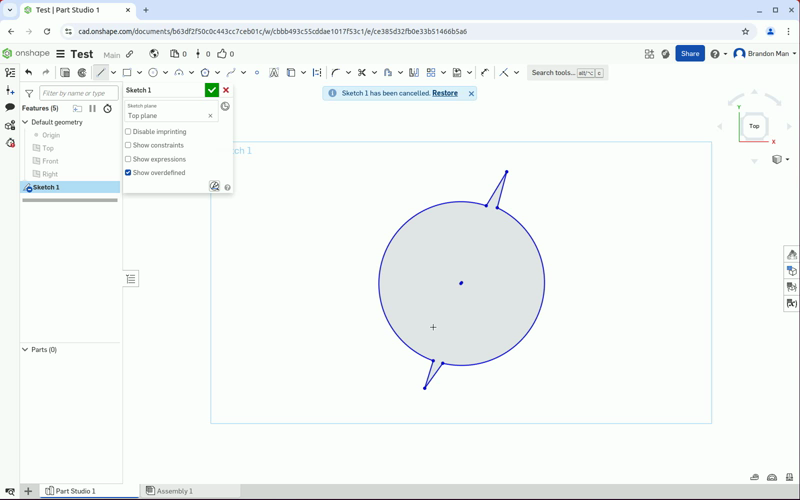
key_up(shift)
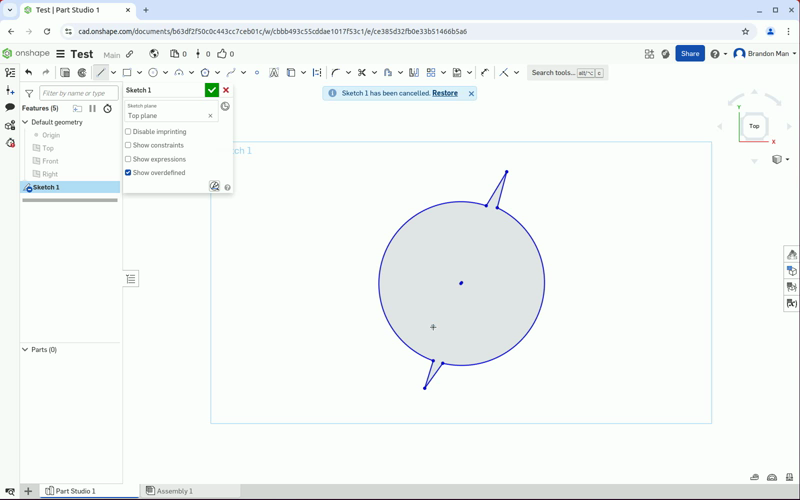
key_down(shift)
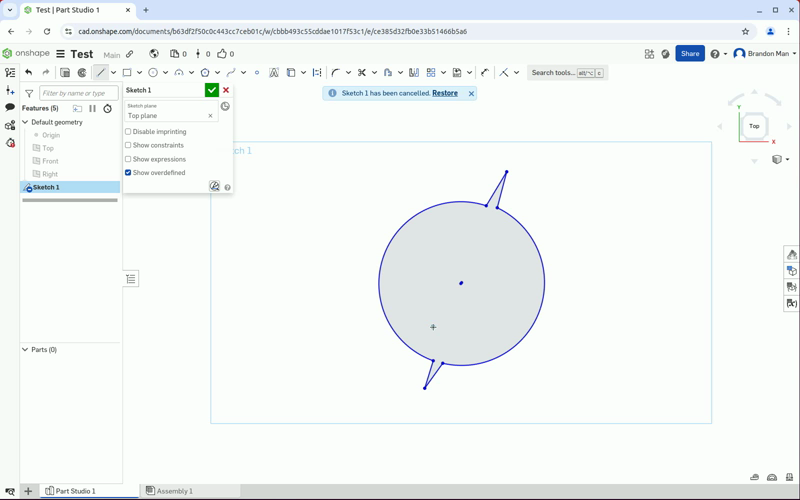
mouse_move(463, 326)
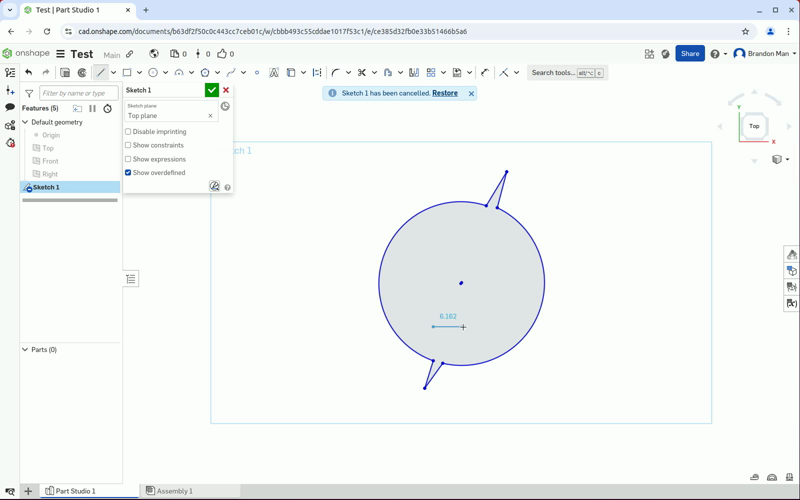
mouse_move(447, 324)
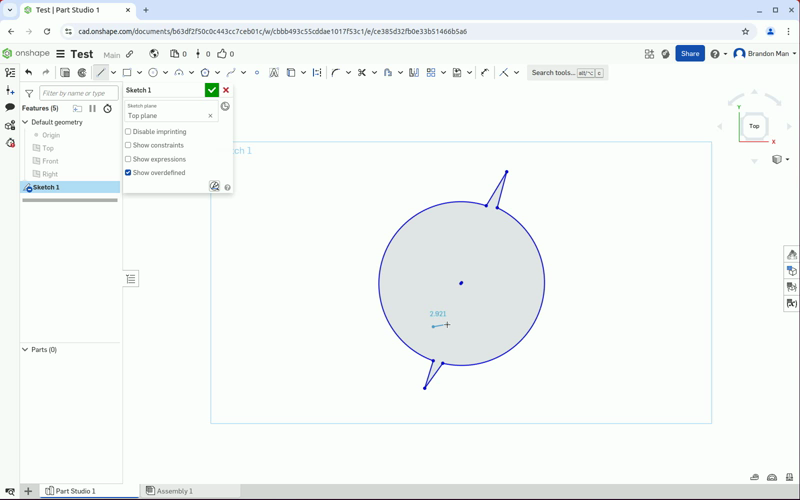
click(447, 324)
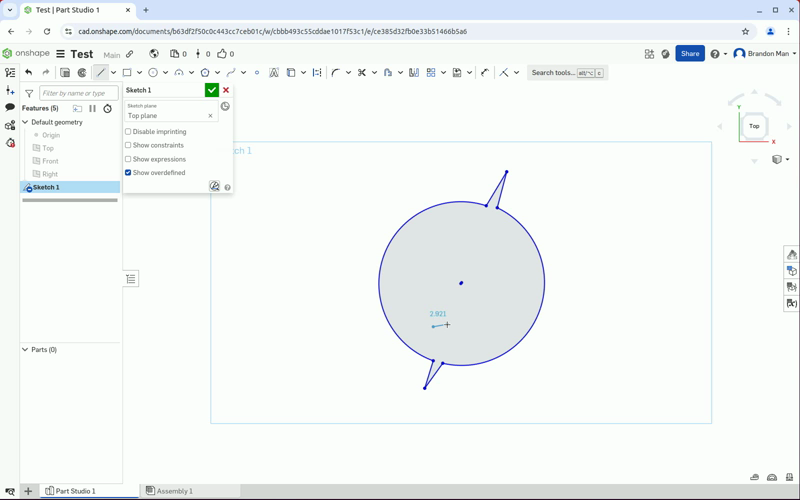
key_up(shift)
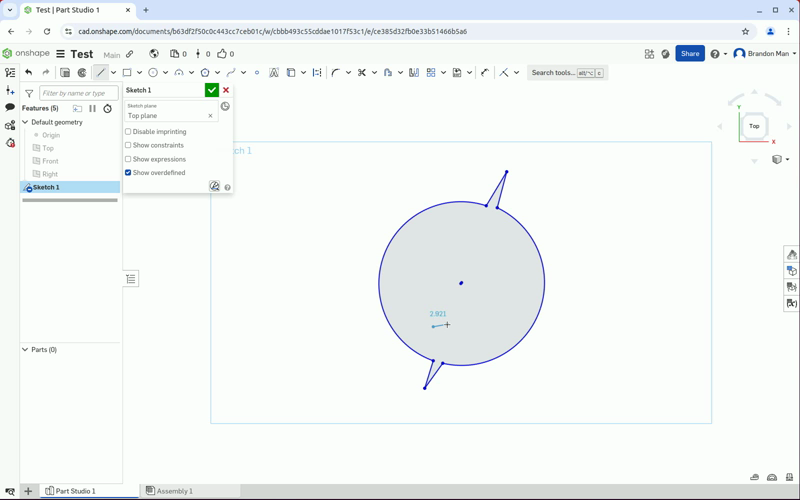
key_down(shift)
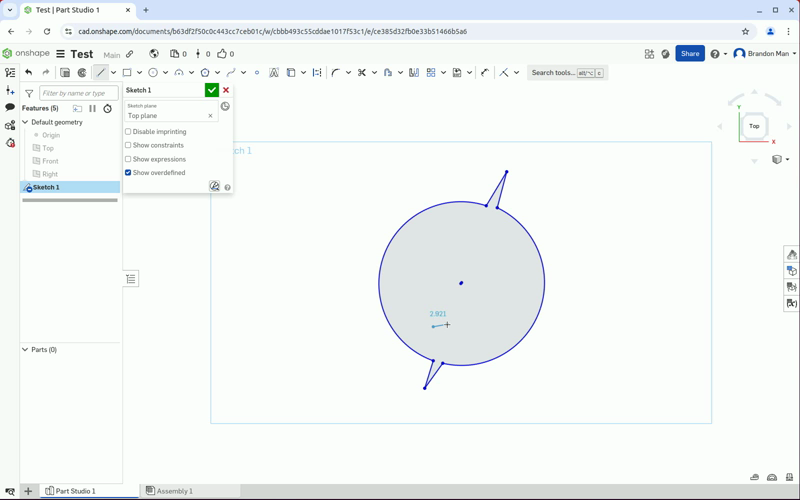
mouse_move(477, 324)
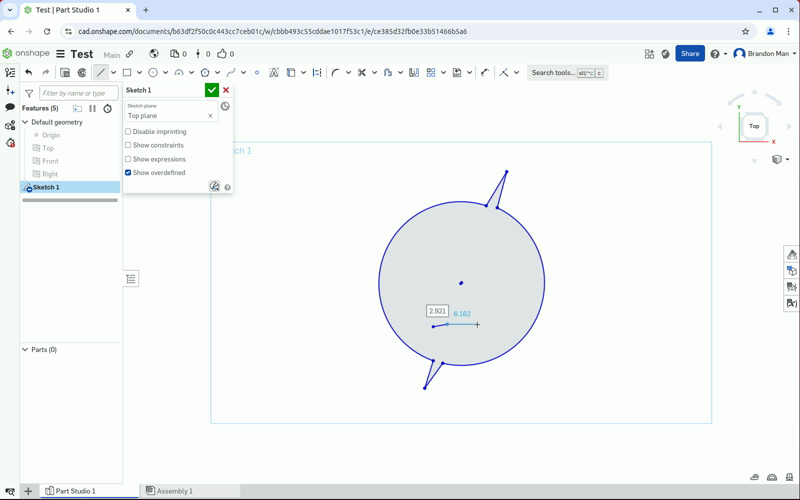
mouse_move(438, 347)
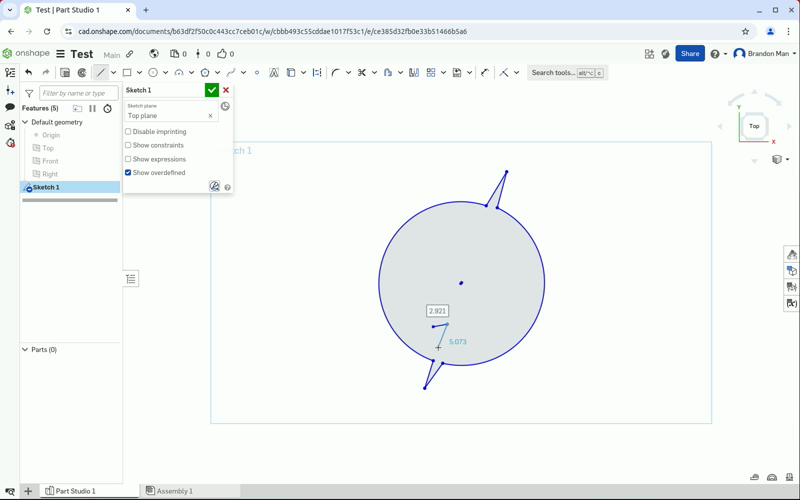
click(438, 347)
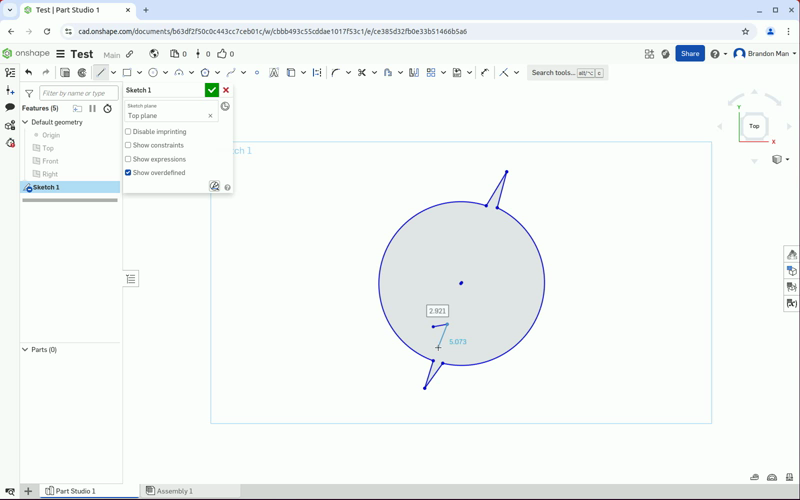
key_up(shift)
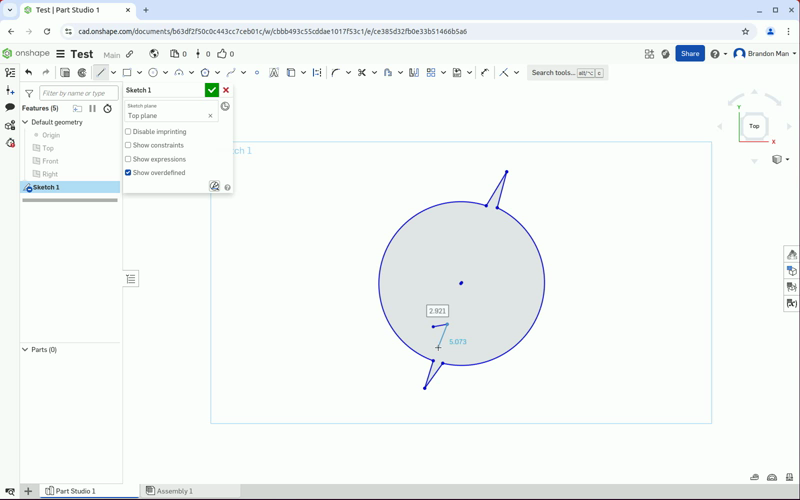
key(esc)
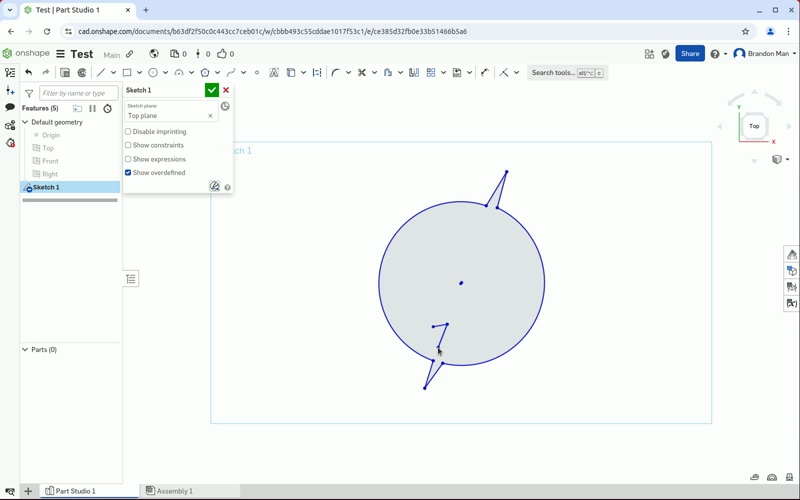
key(a)
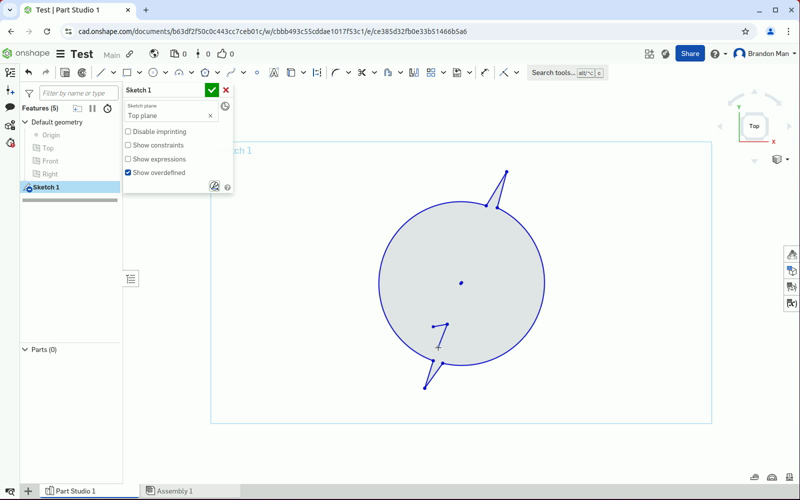
mouse_move(438, 347)
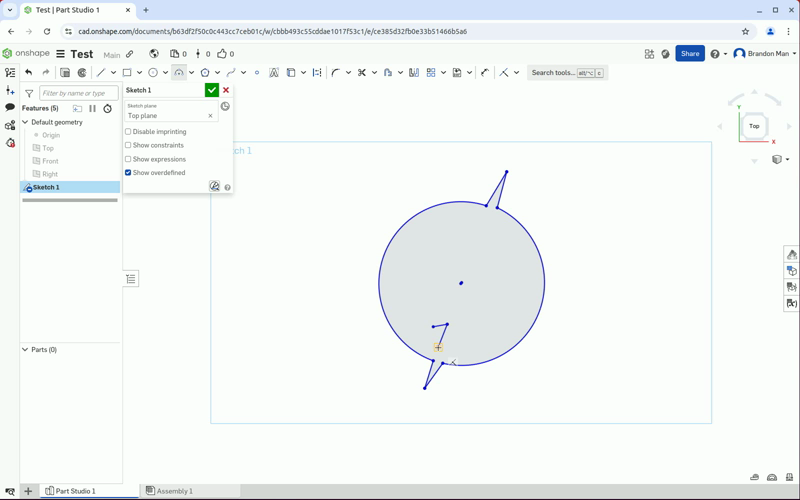
click(438, 347)
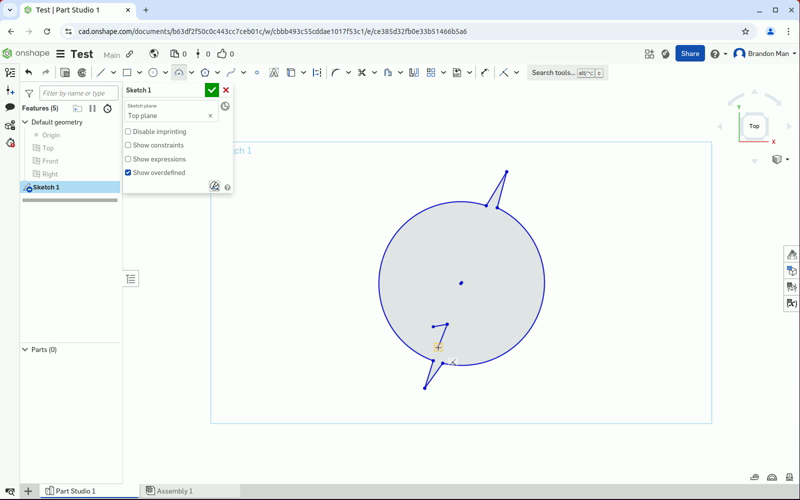
key_down(shift)
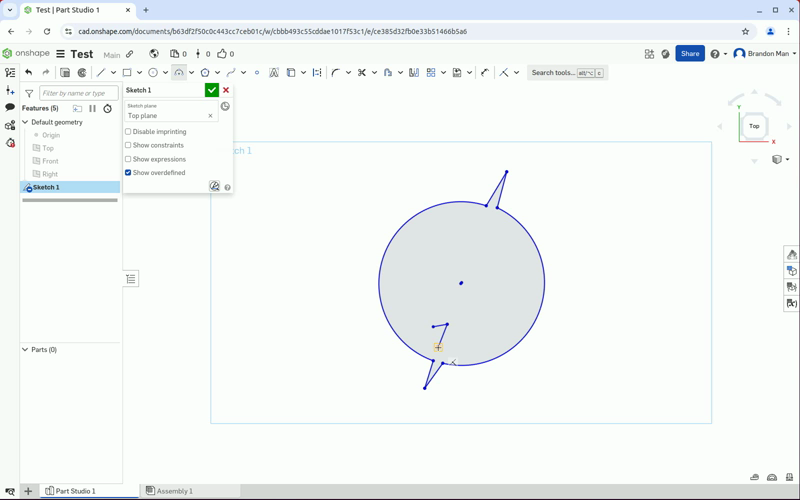
mouse_move(479, 217)
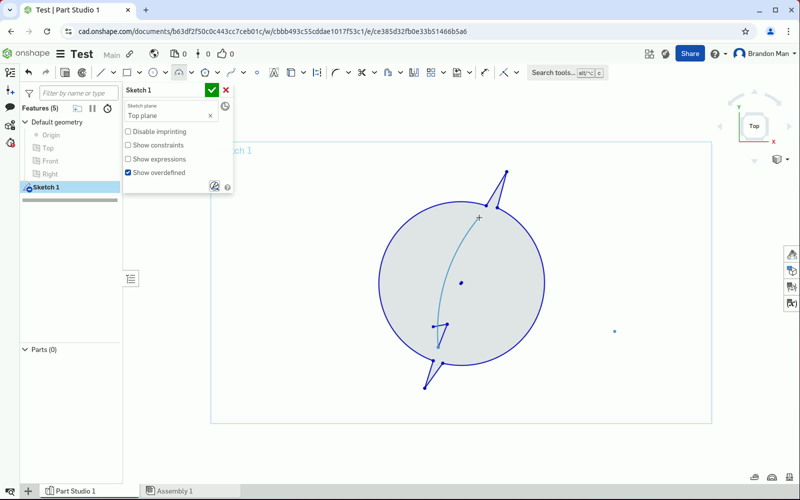
click(479, 217)
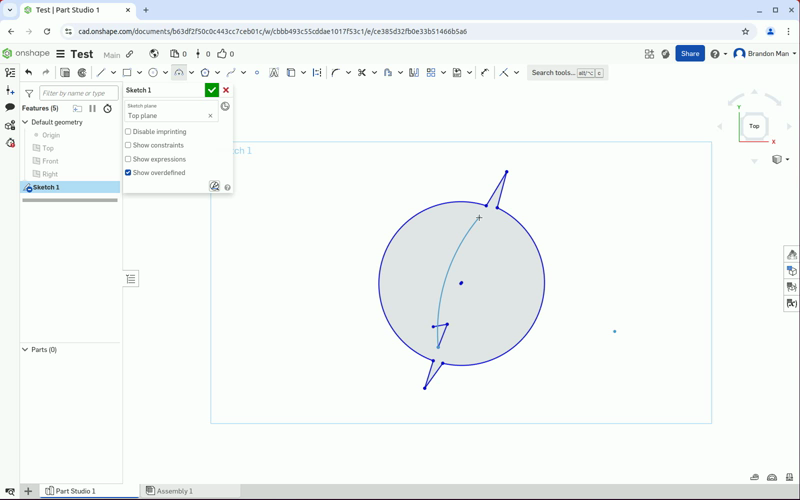
mouse_move(402, 264)
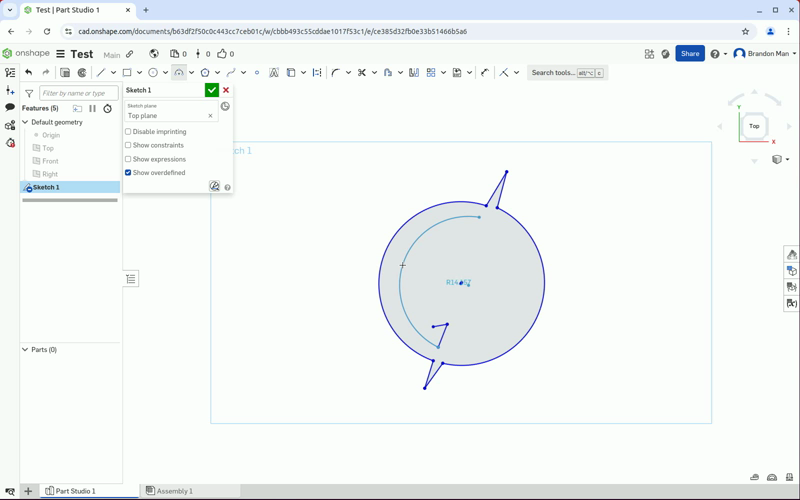
click(402, 264)
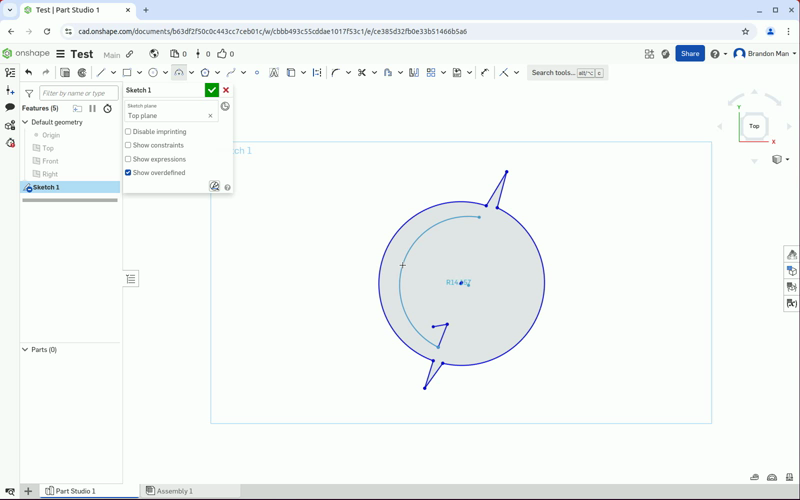
key_up(shift)
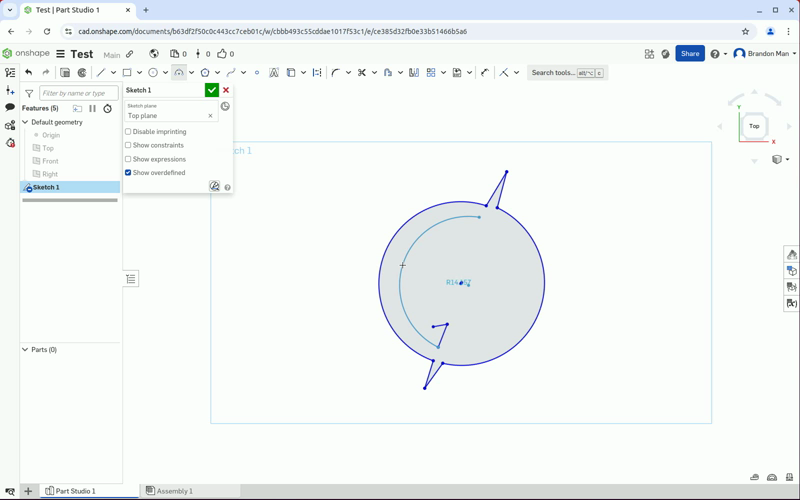
key(esc)
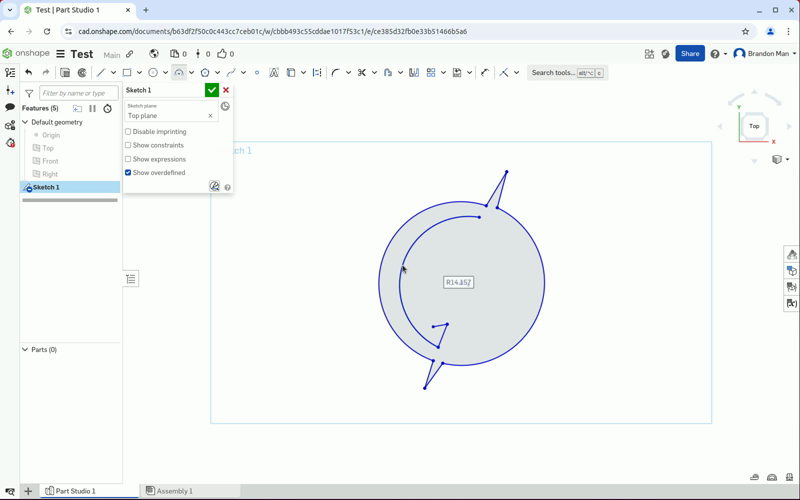
key(l)
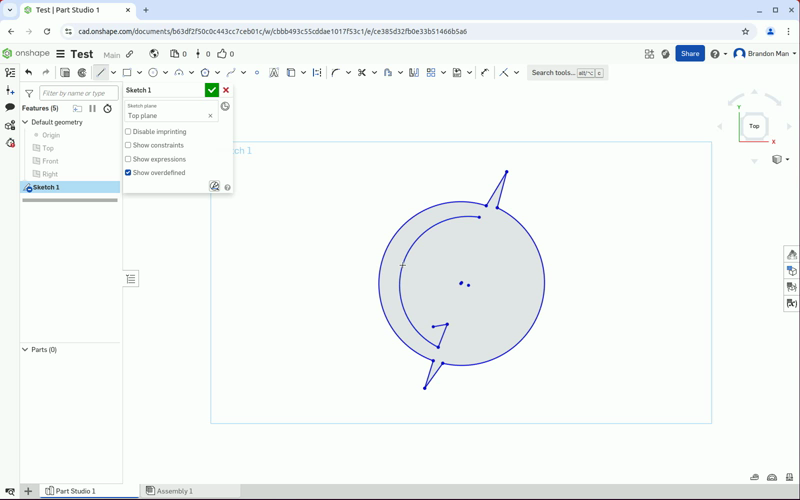
mouse_move(479, 217)
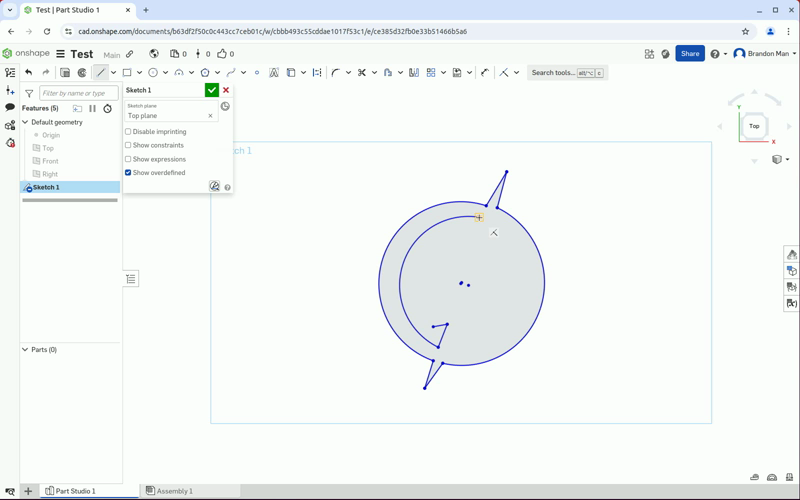
click(479, 217)
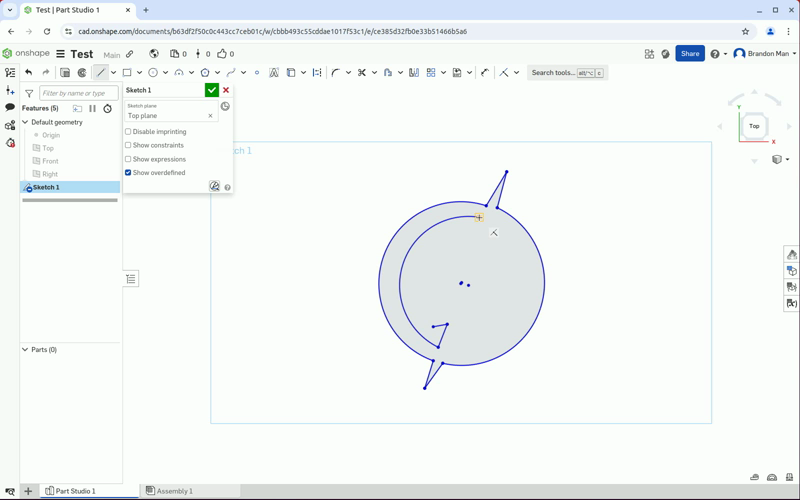
key_down(shift)
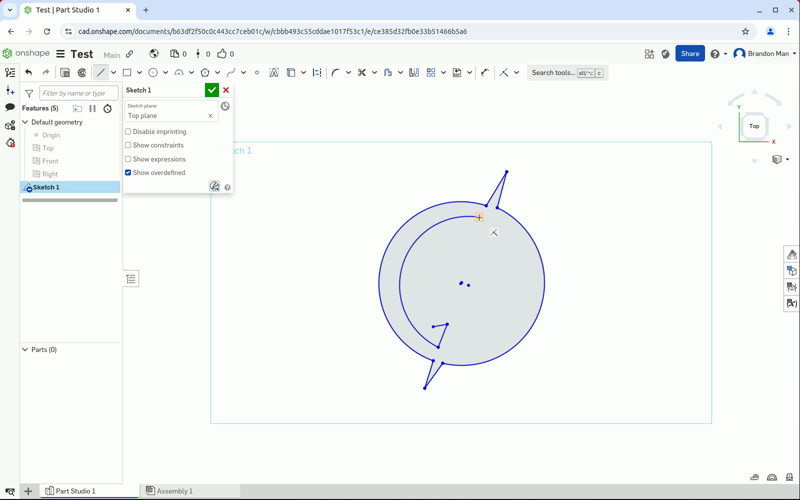
mouse_move(442, 276)
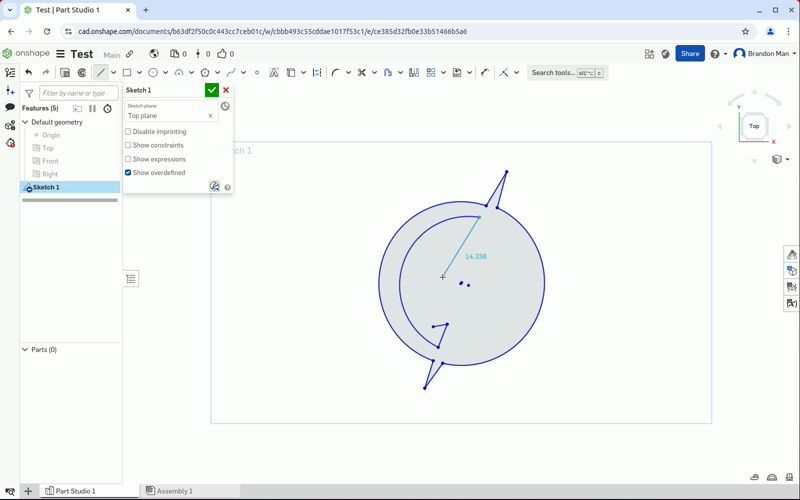
click(442, 276)
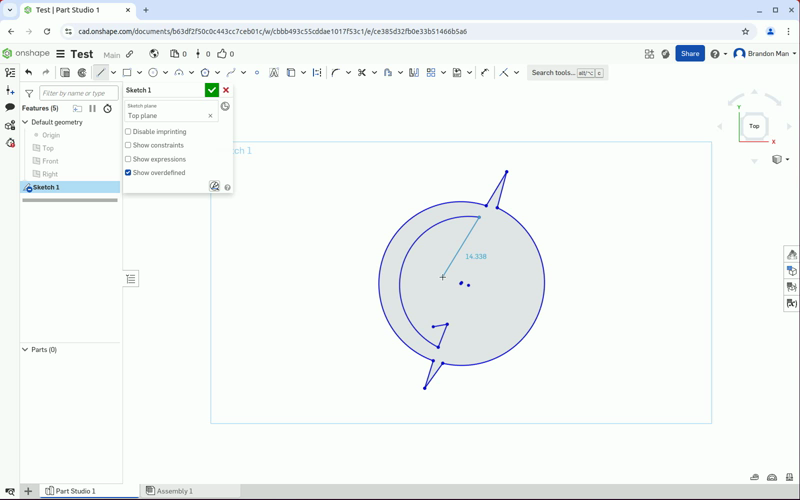
key_up(shift)
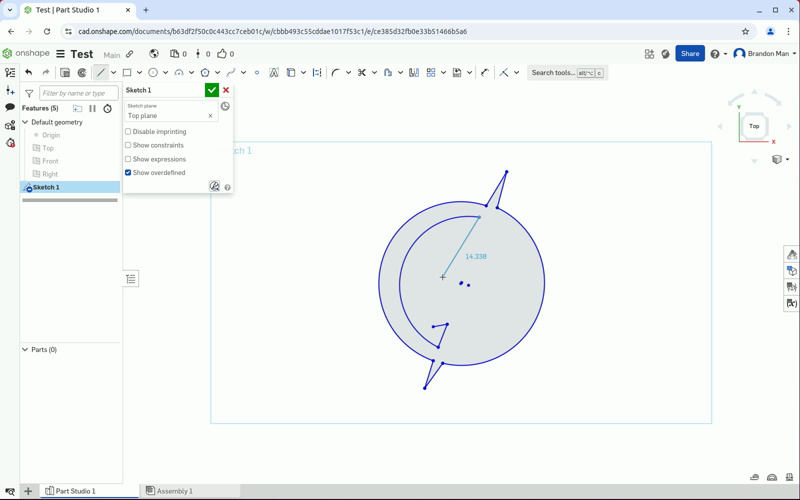
key_down(shift)
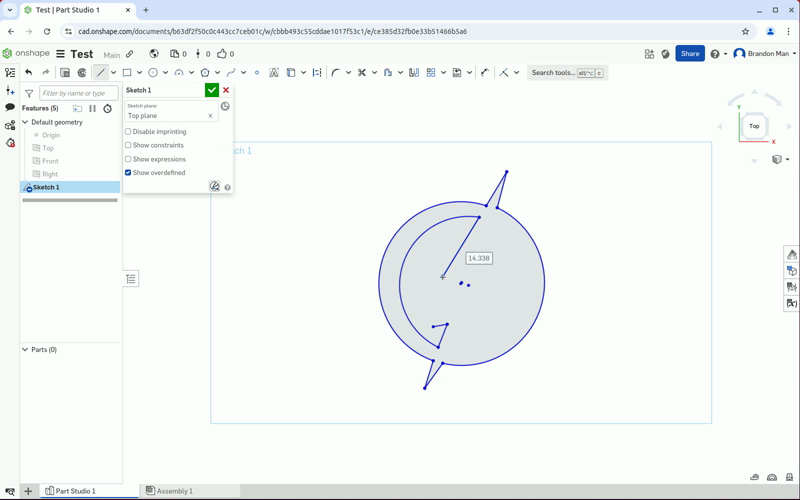
mouse_move(472, 276)
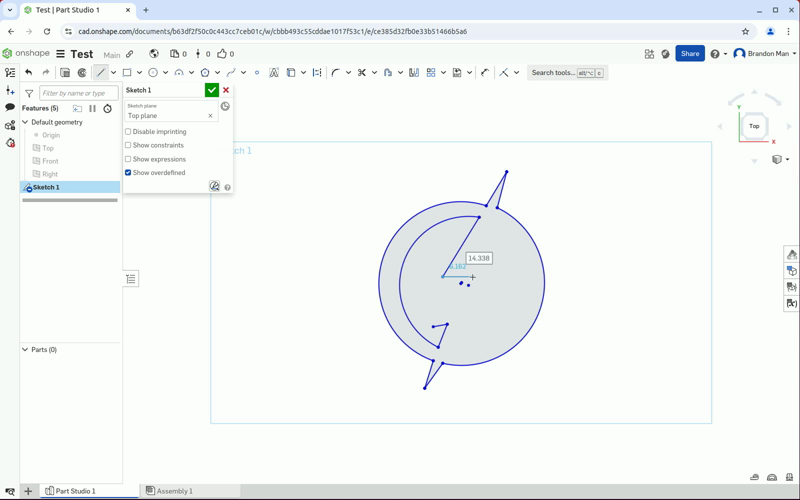
mouse_move(461, 271)
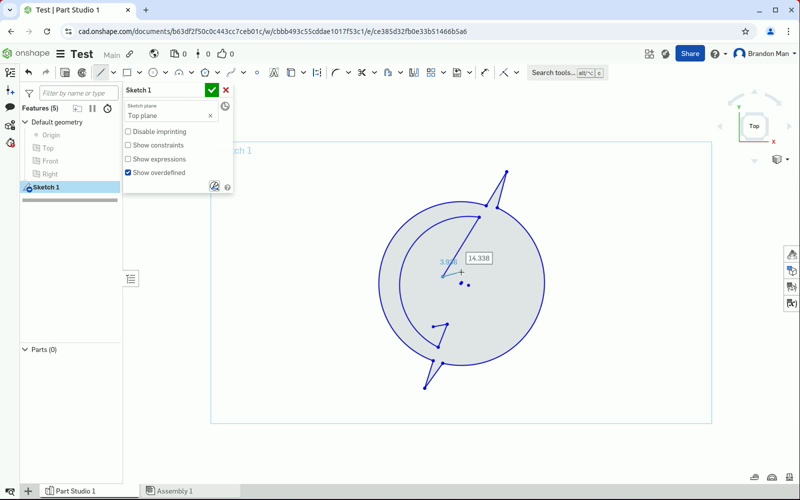
click(461, 271)
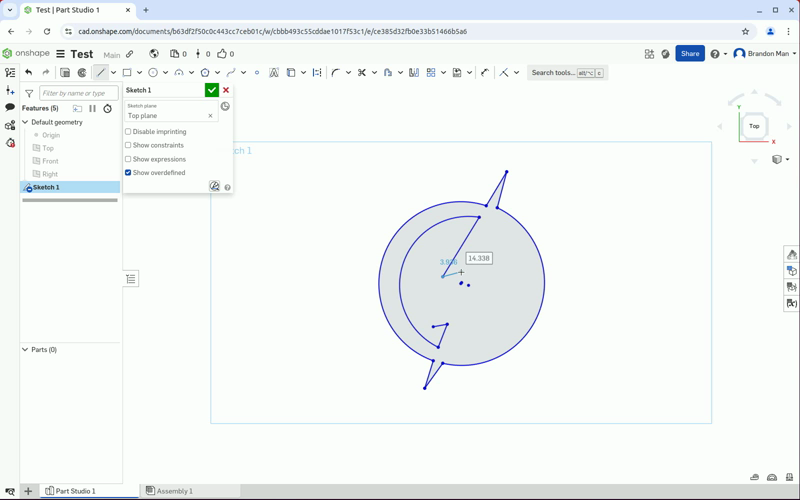
key_up(shift)
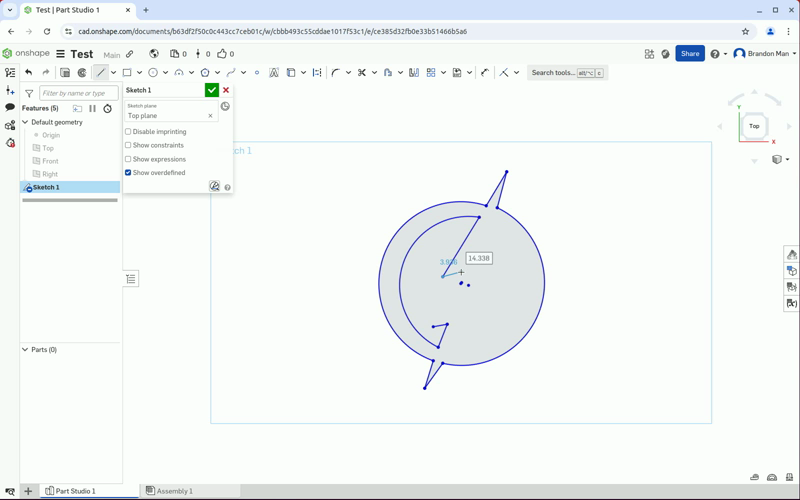
key_down(shift)
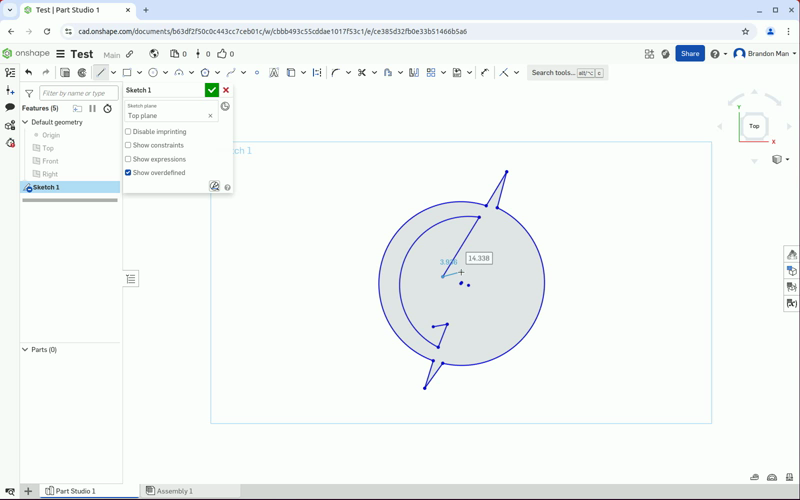
mouse_move(433, 326)
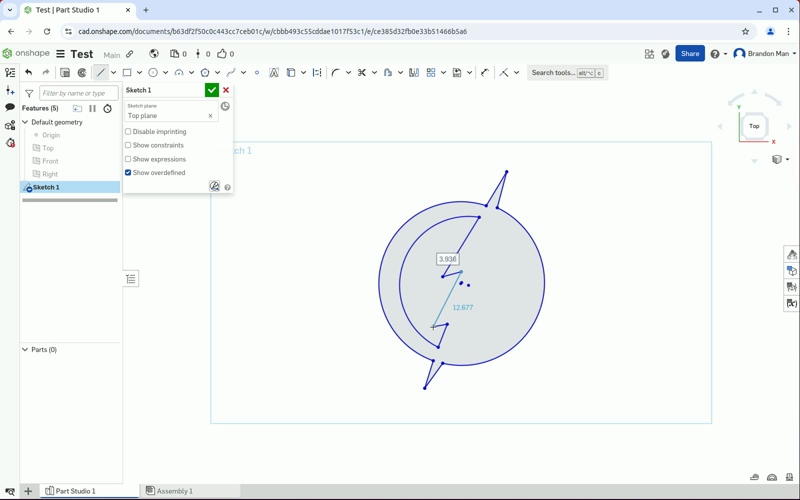
key_up(shift)
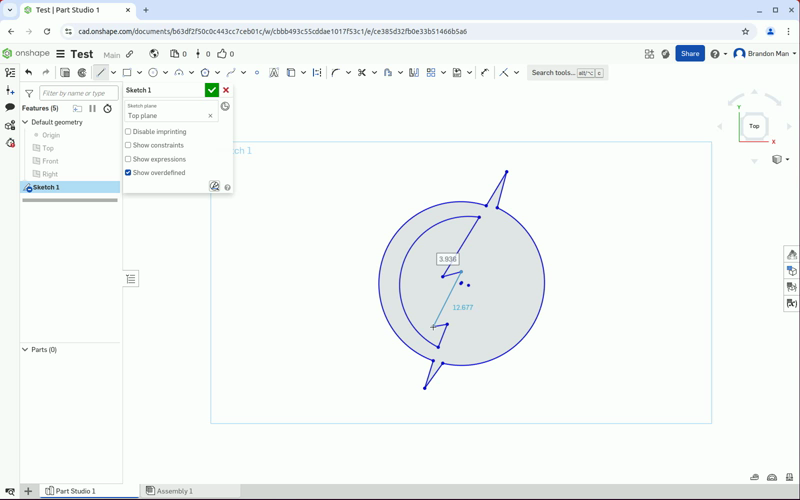
click(433, 326)
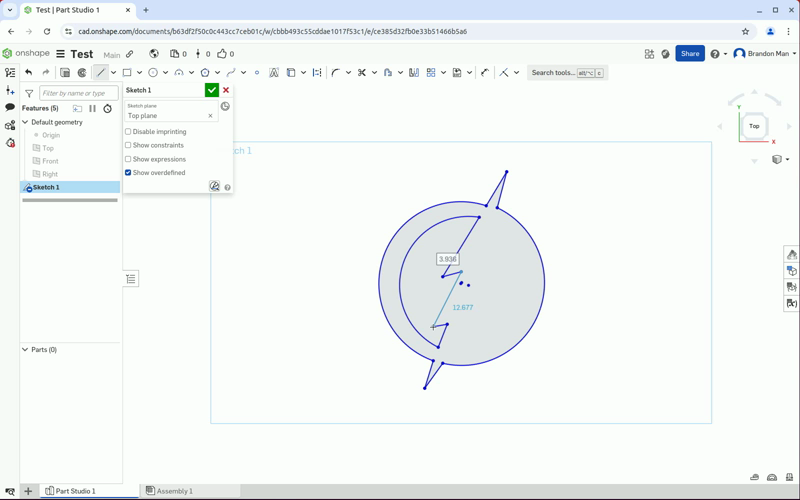
key(esc)
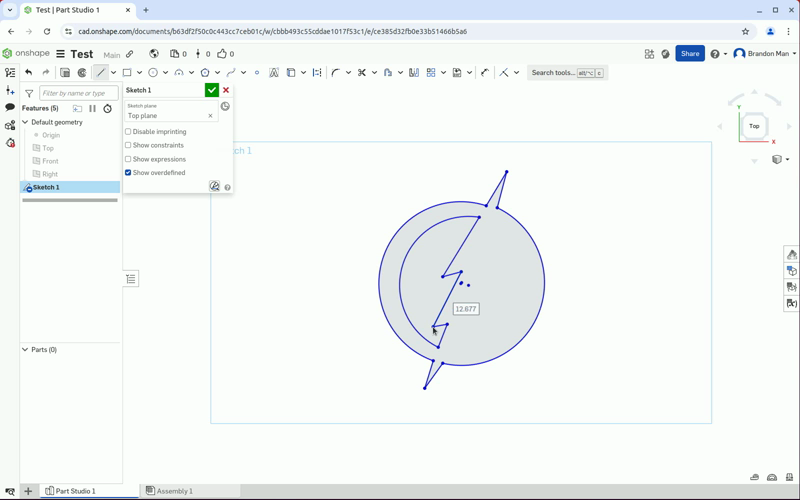
key(a)
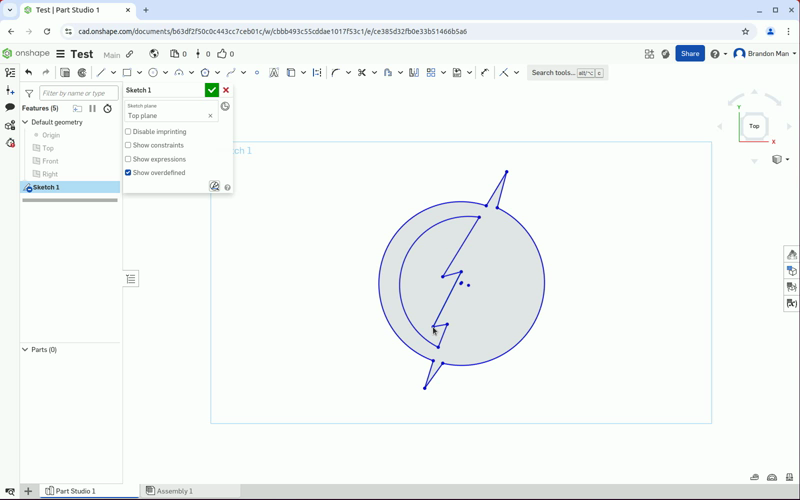
key_down(shift)
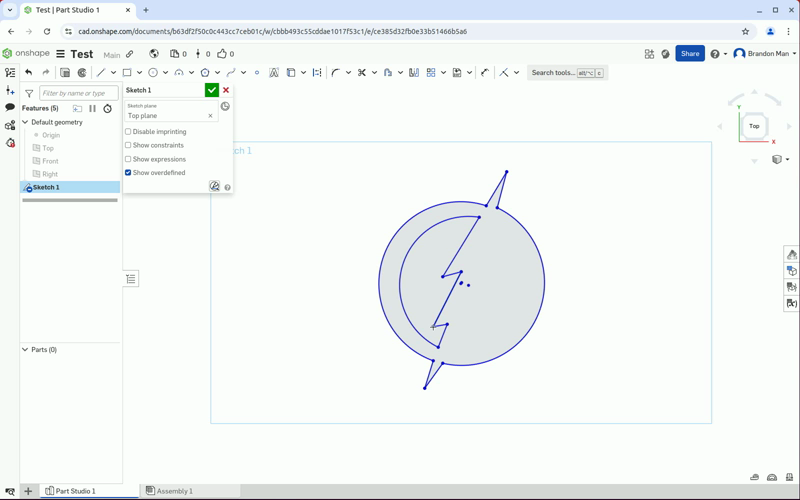
mouse_move(447, 351)
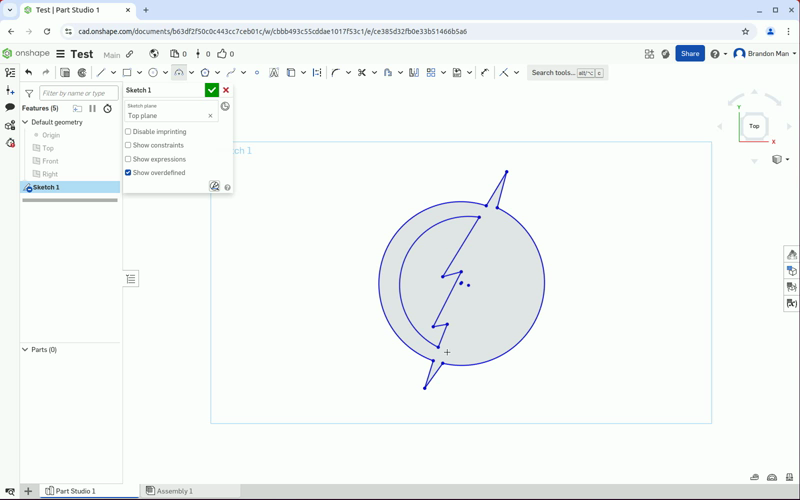
click(447, 351)
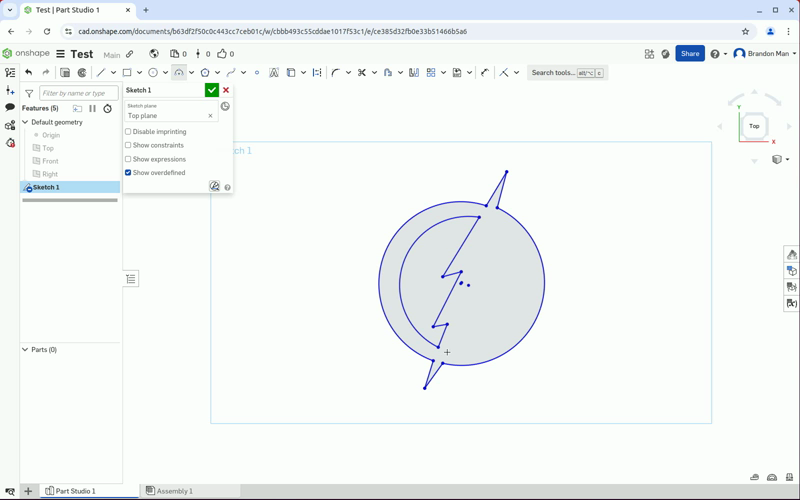
key_up(shift)
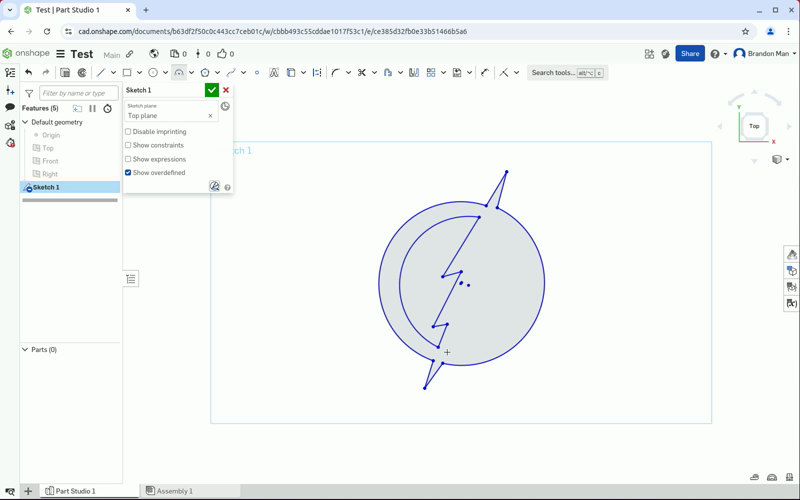
key_down(shift)
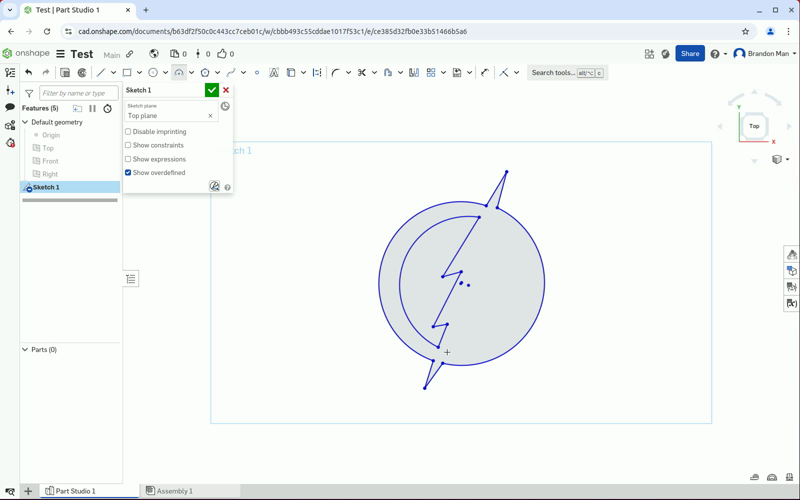
mouse_move(492, 219)
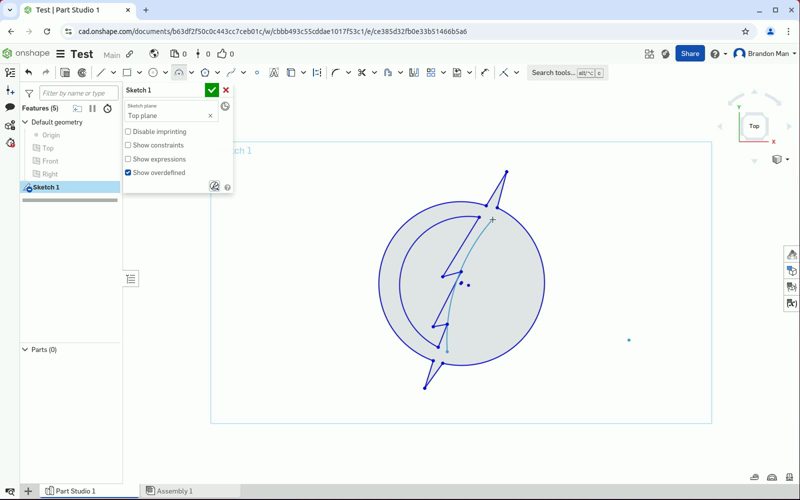
click(492, 219)
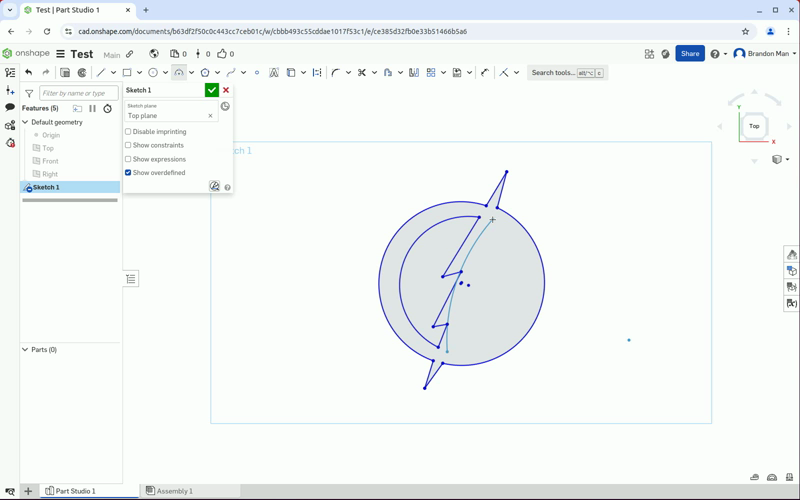
mouse_move(523, 303)
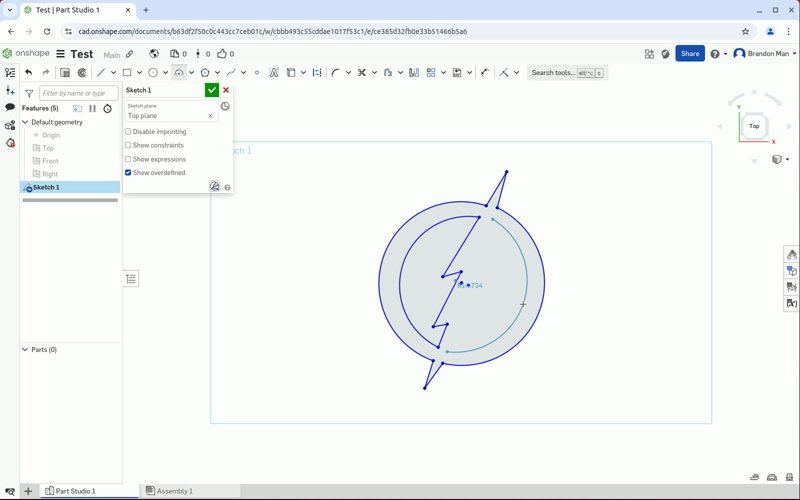
click(523, 303)
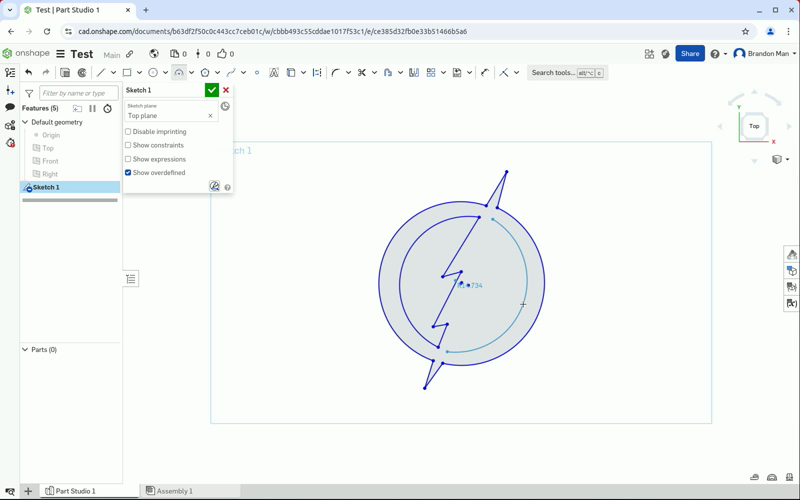
key_up(shift)
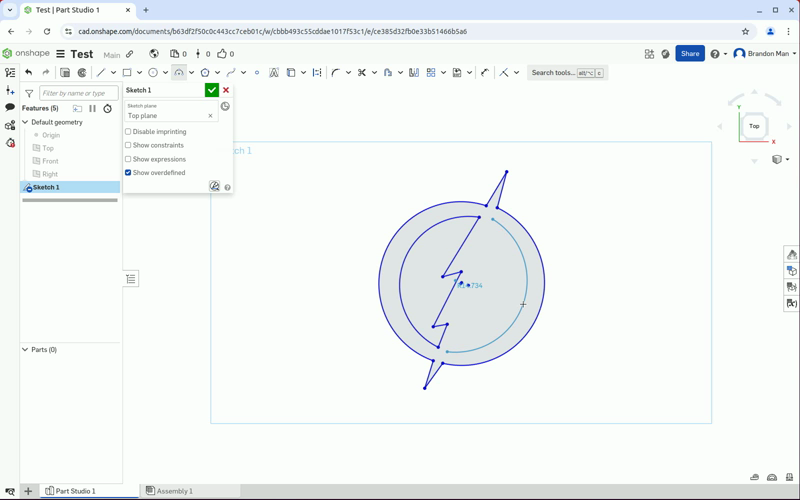
key(esc)
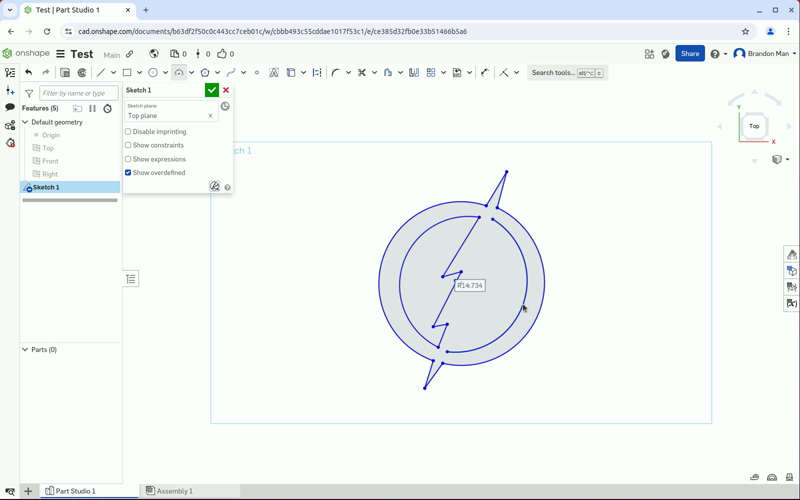
key(l)
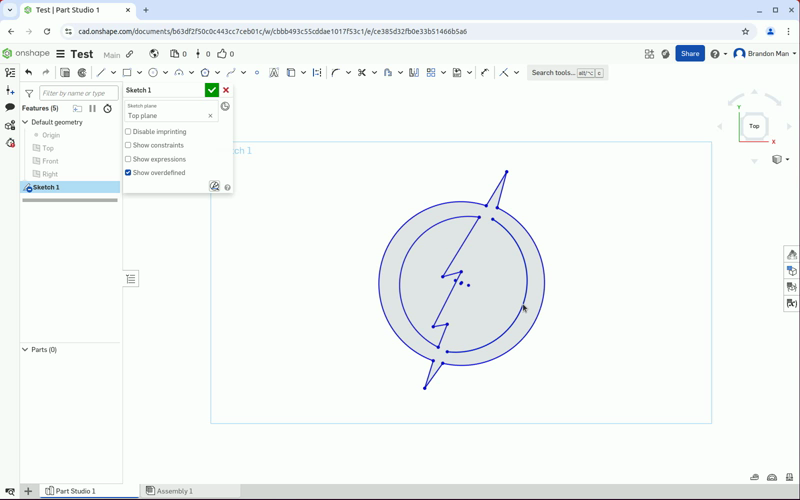
mouse_move(492, 219)
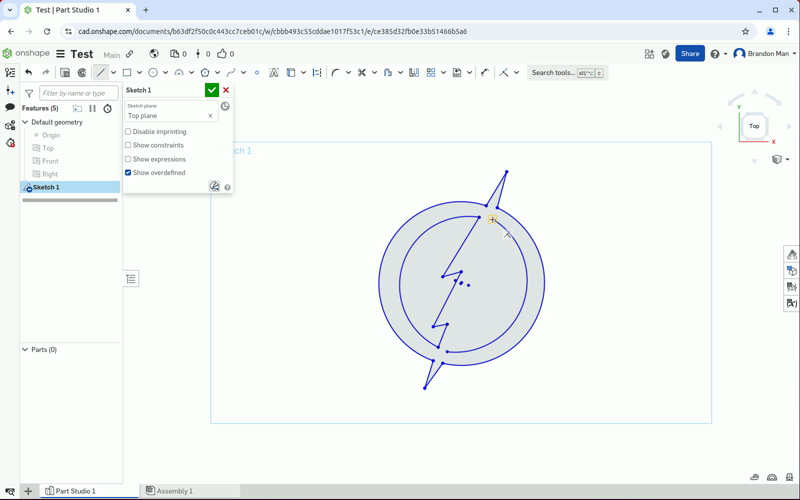
click(492, 219)
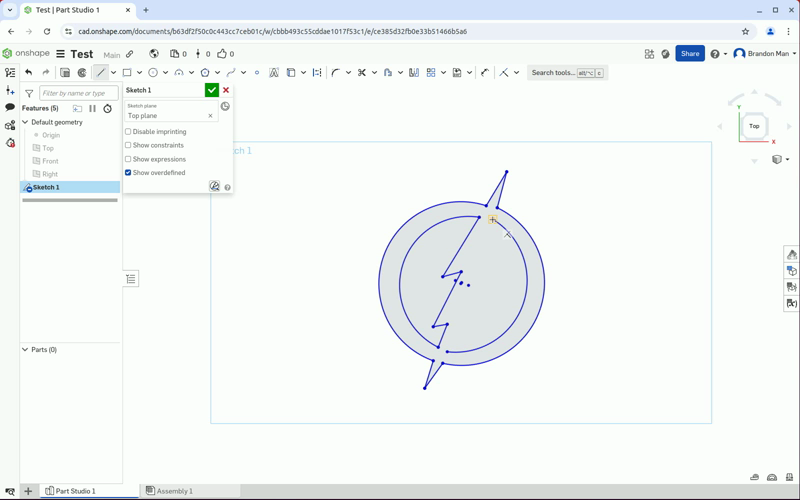
key_down(shift)
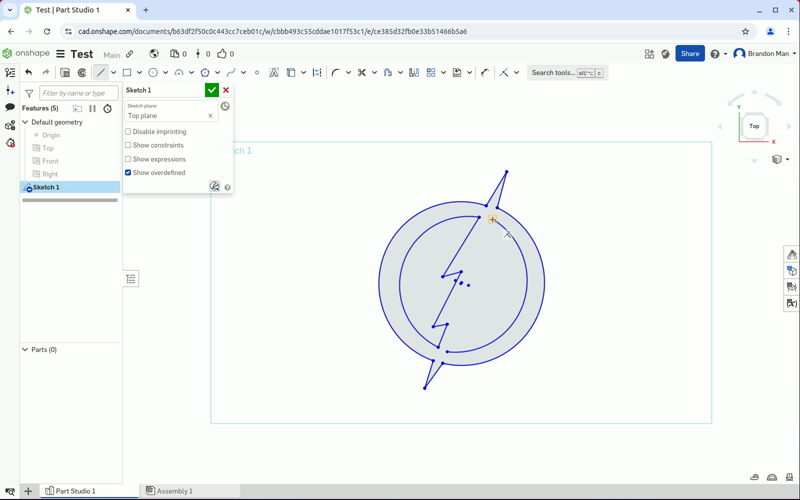
mouse_move(522, 219)
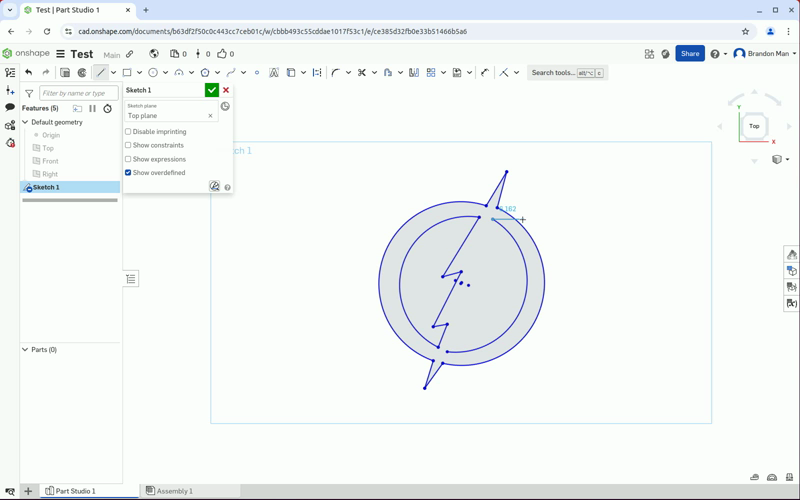
mouse_move(483, 235)
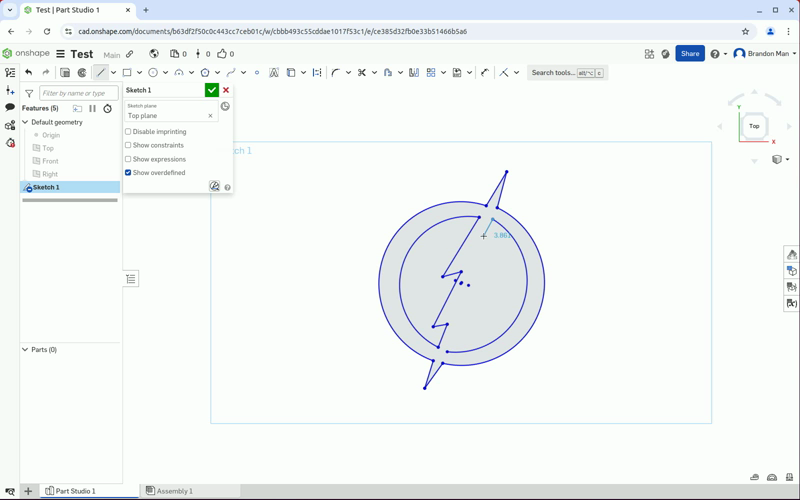
click(483, 235)
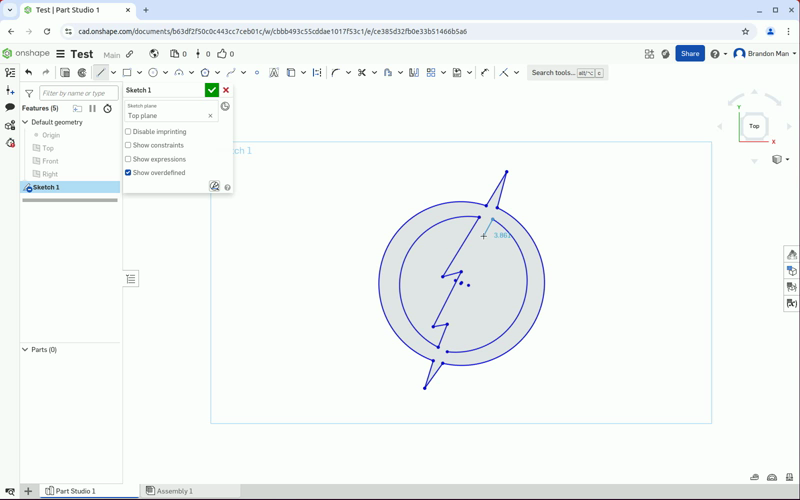
key_up(shift)
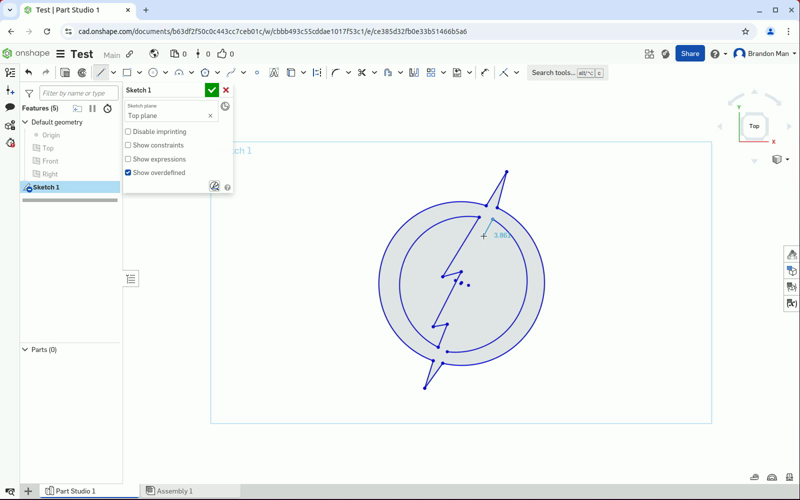
key_down(shift)
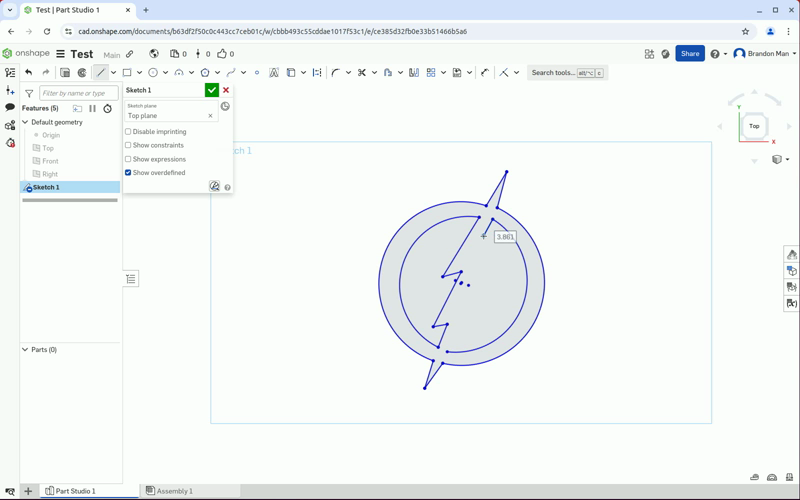
mouse_move(513, 235)
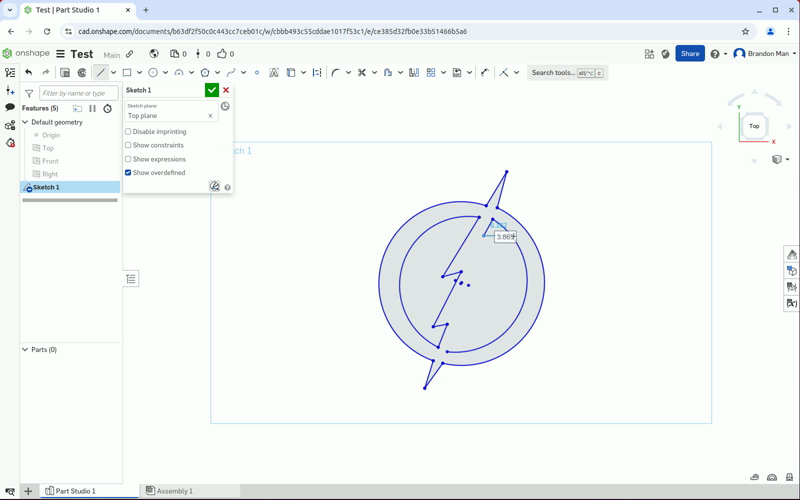
mouse_move(499, 233)
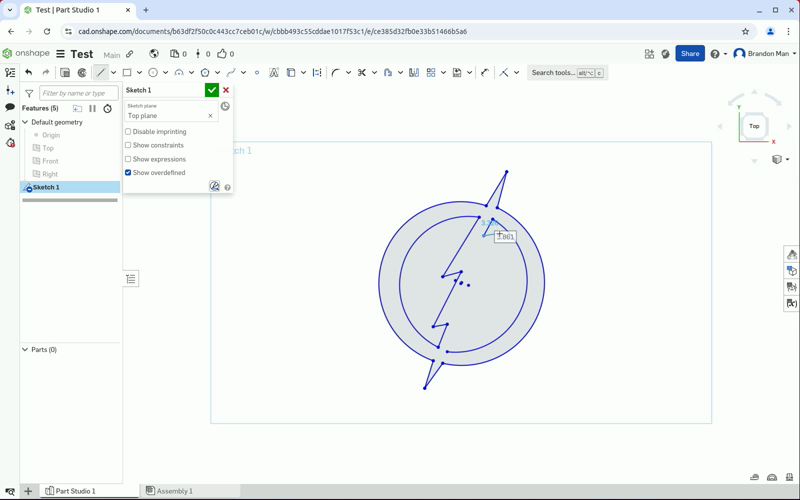
click(499, 233)
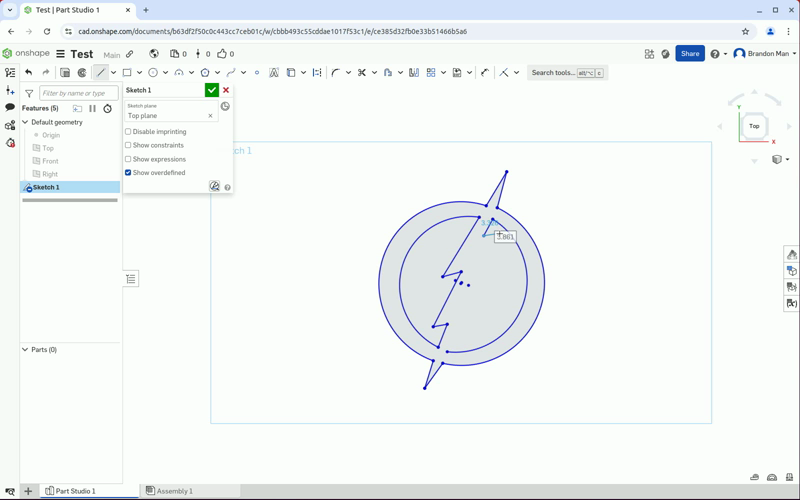
key_up(shift)
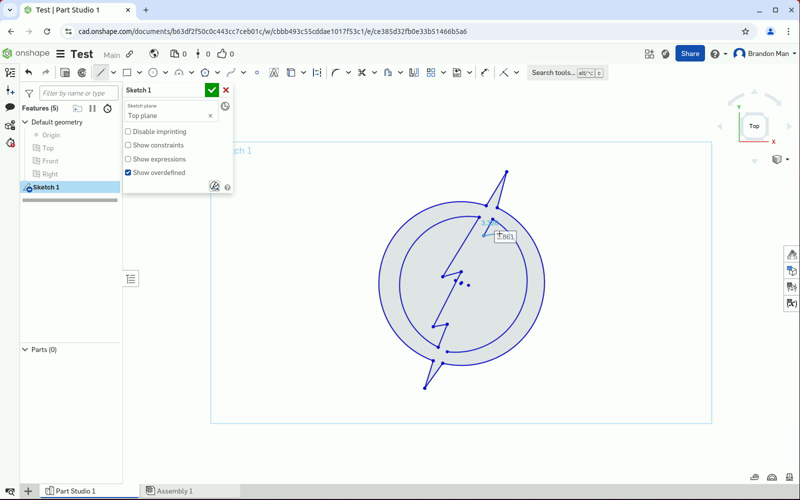
key_down(shift)
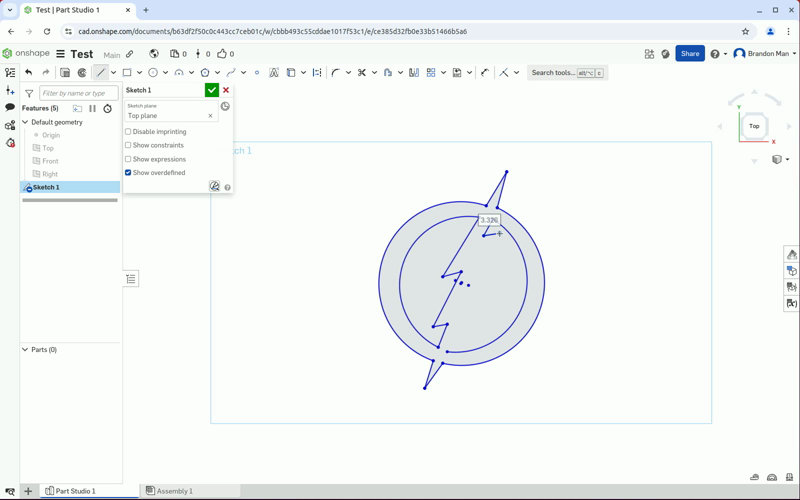
mouse_move(529, 233)
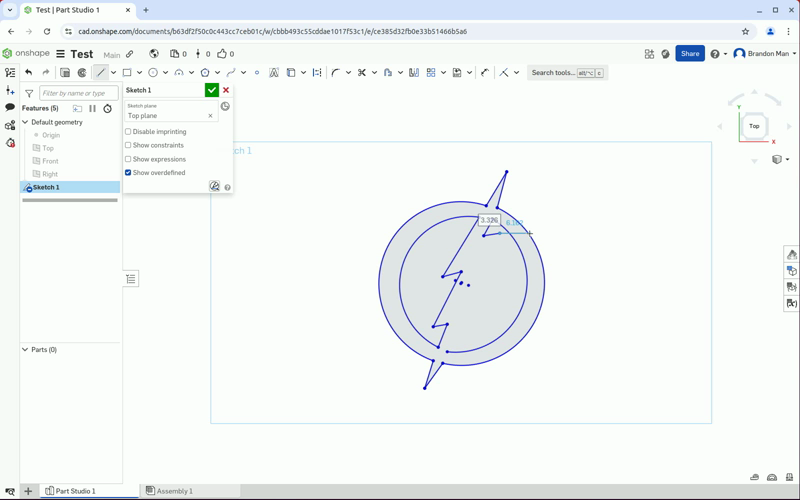
mouse_move(483, 283)
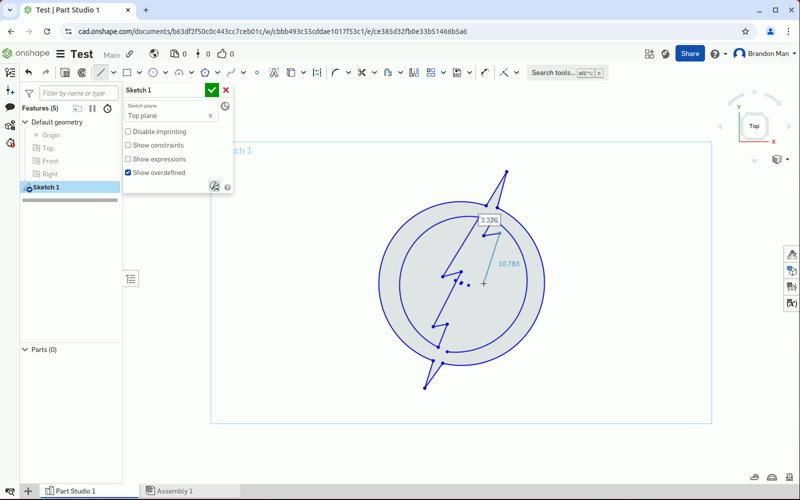
click(483, 283)
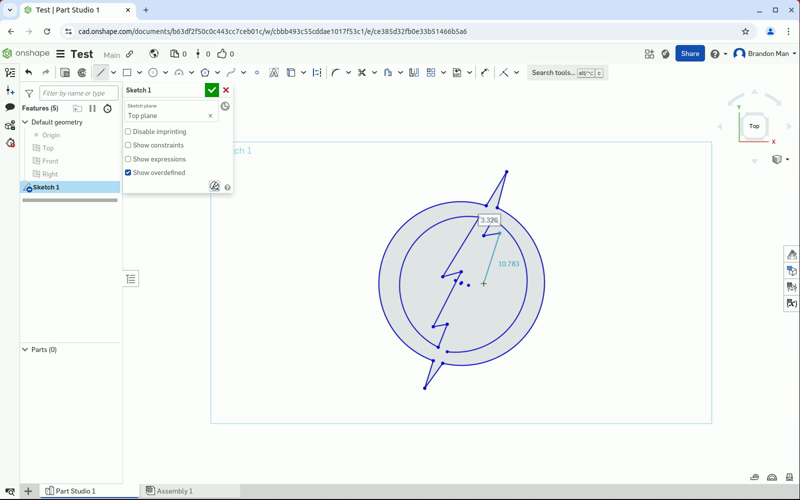
key_up(shift)
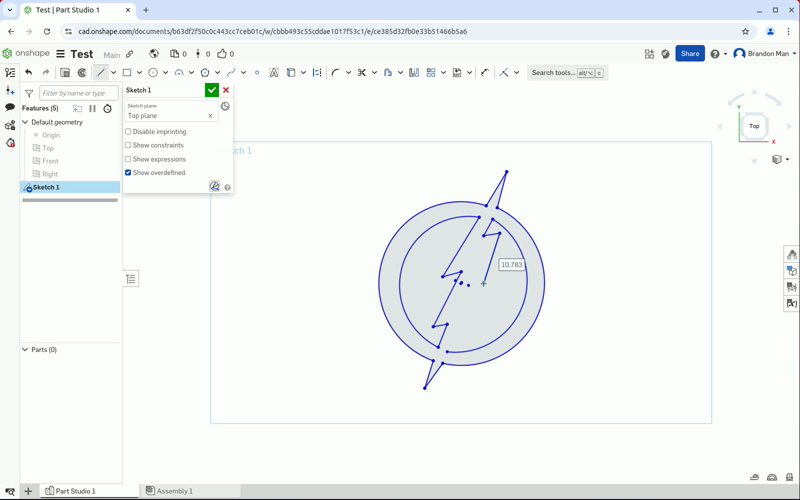
key_down(shift)
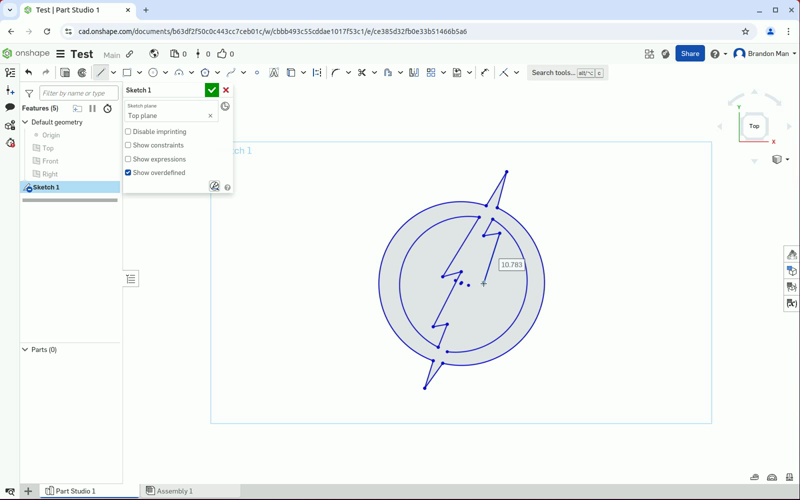
mouse_move(513, 283)
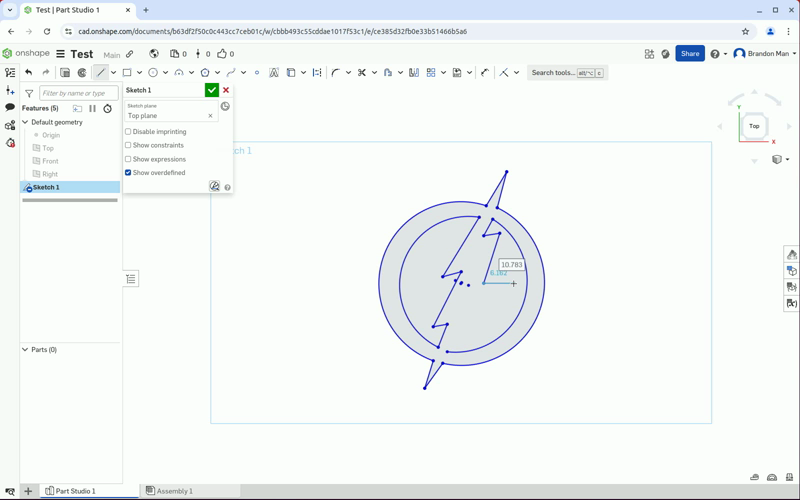
mouse_move(497, 281)
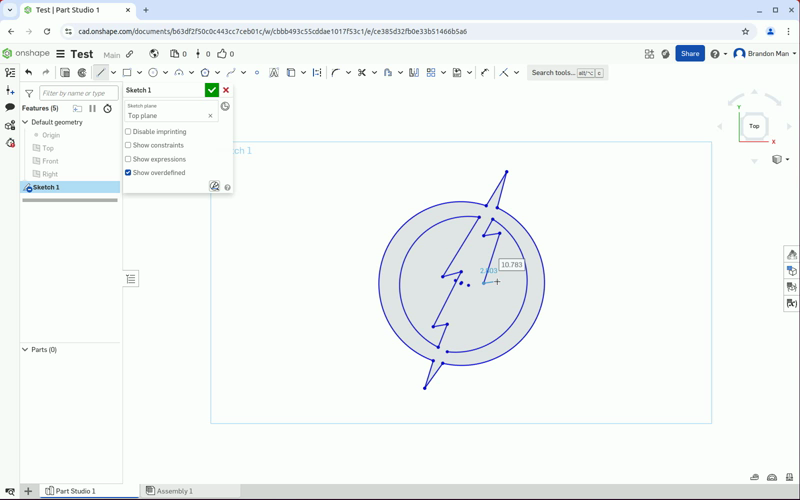
click(497, 281)
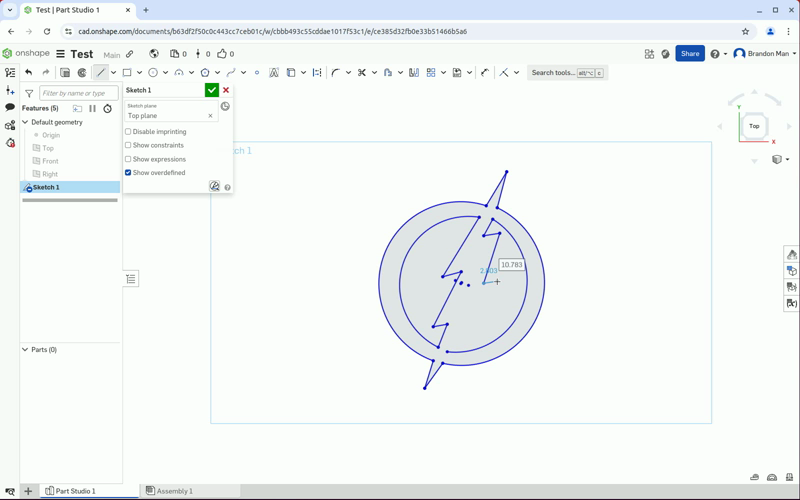
key_up(shift)
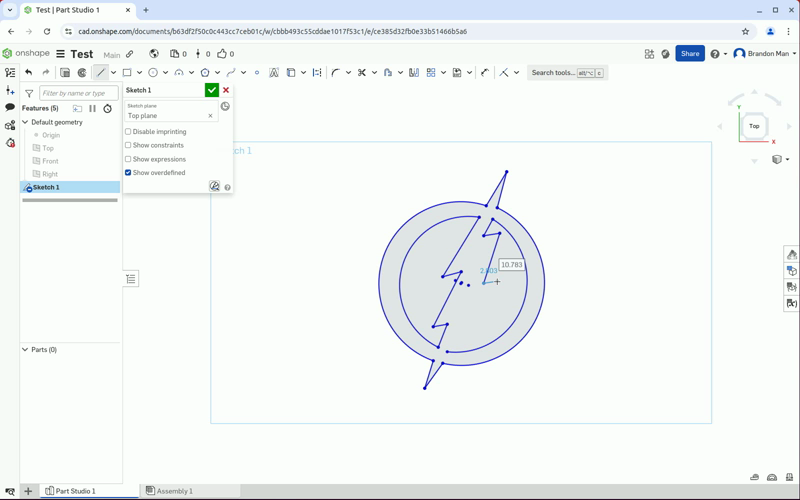
key_down(shift)
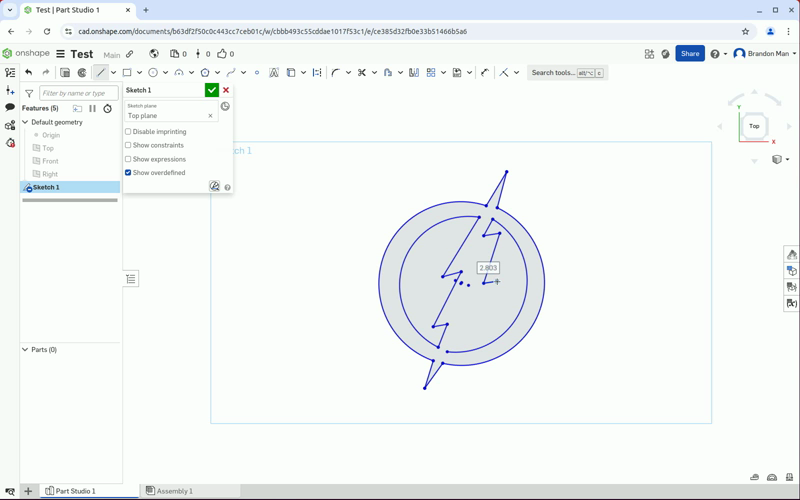
mouse_move(447, 351)
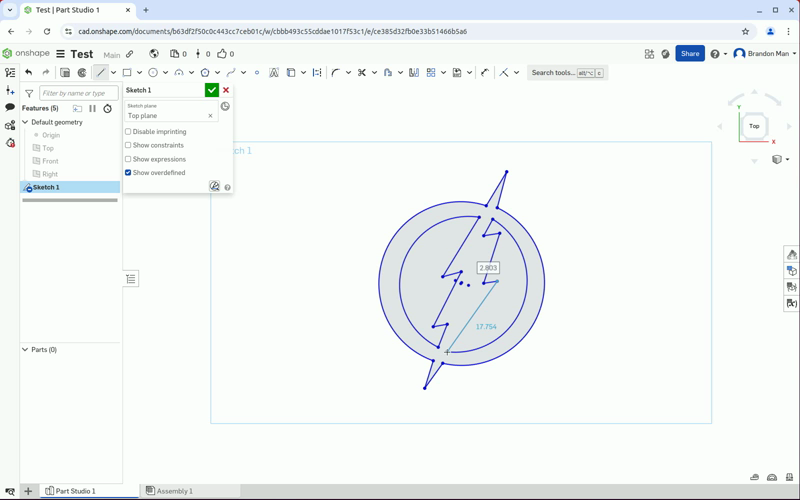
key_up(shift)
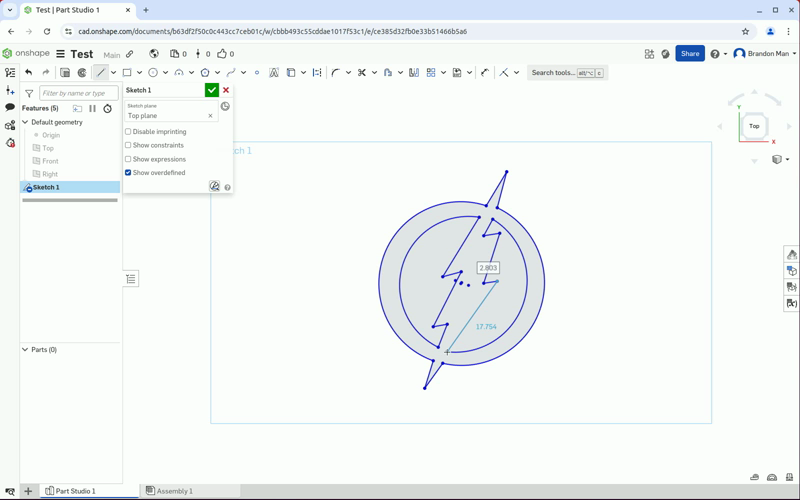
click(447, 351)
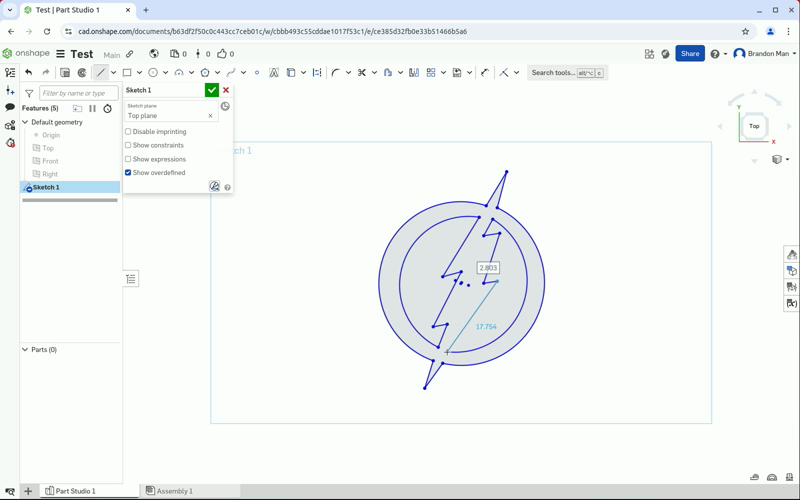
key(esc)
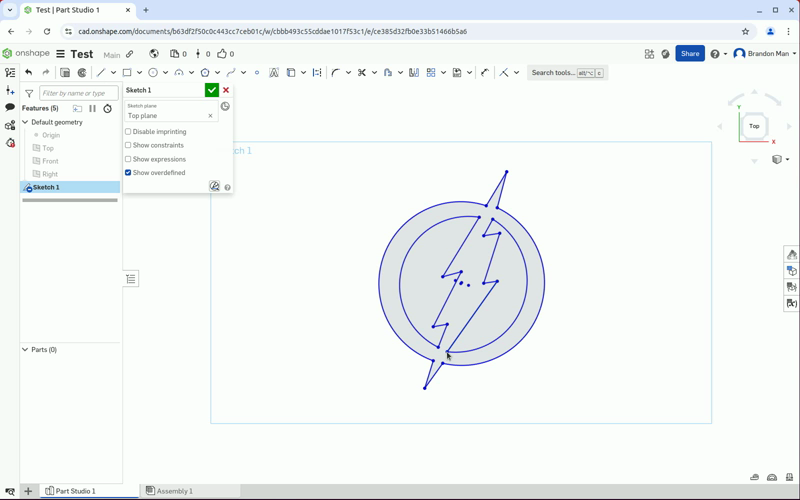
mouse_move(474, 287)
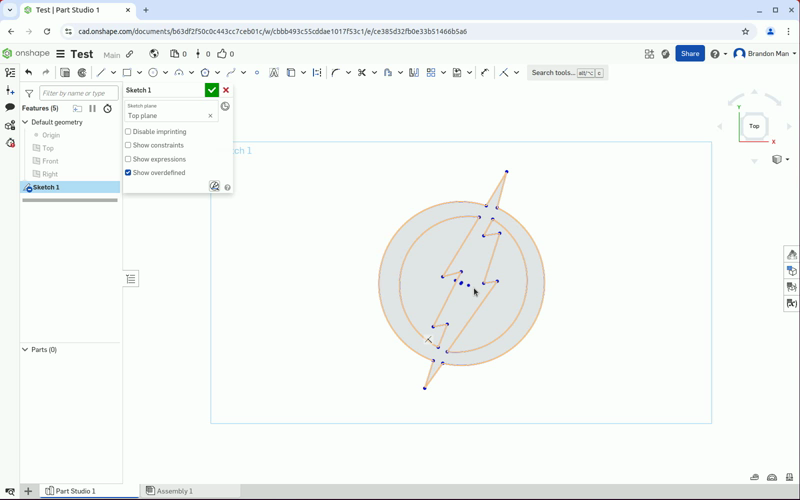
click(474, 287)
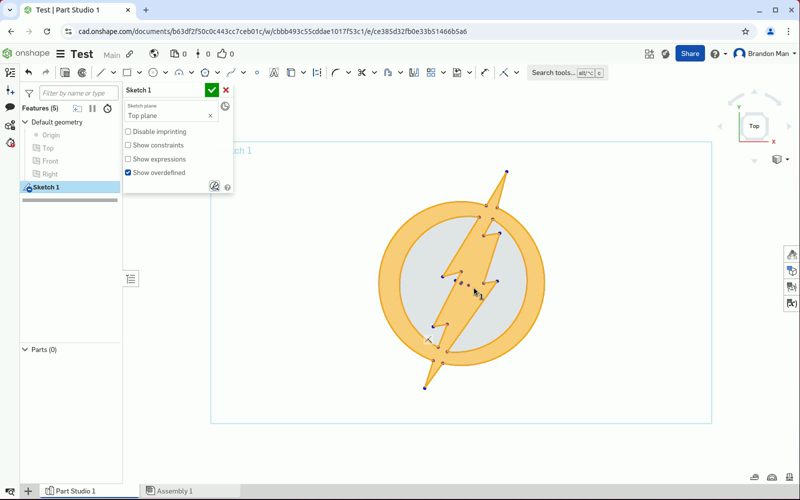
mouse_move(73, 352)
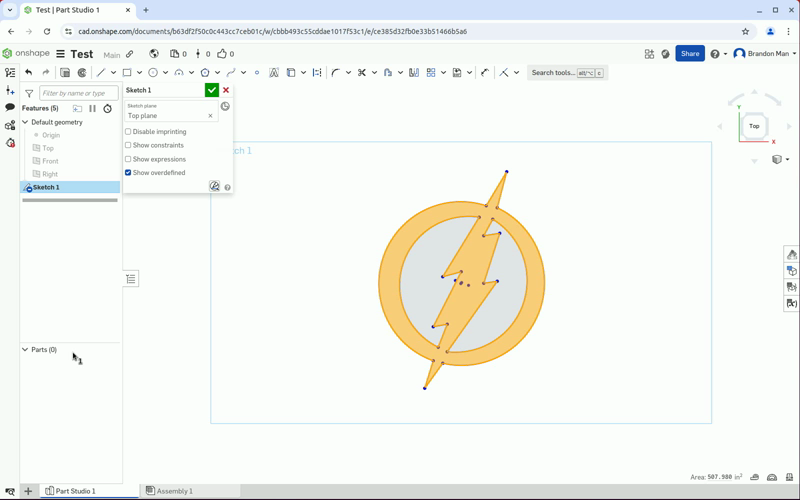
key(shift+y)
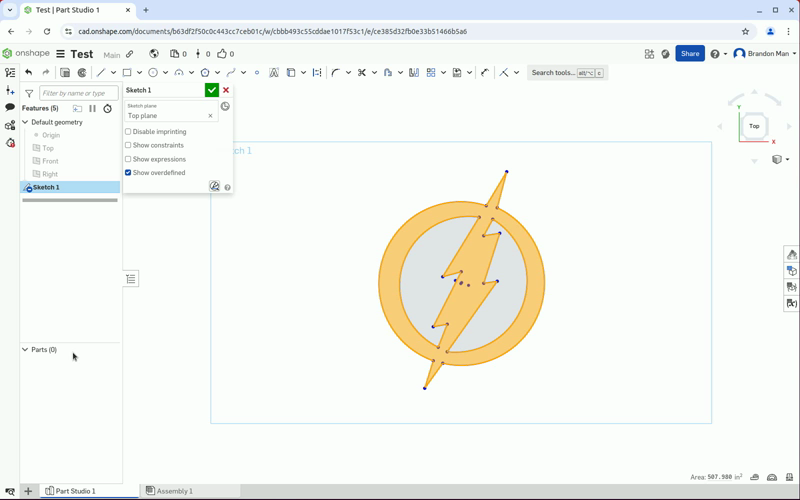
key(shift+e)
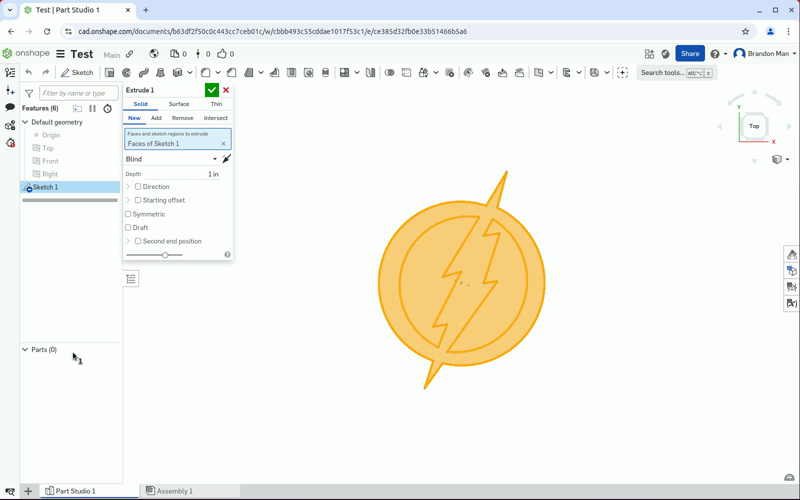
mouse_move(143, 106)
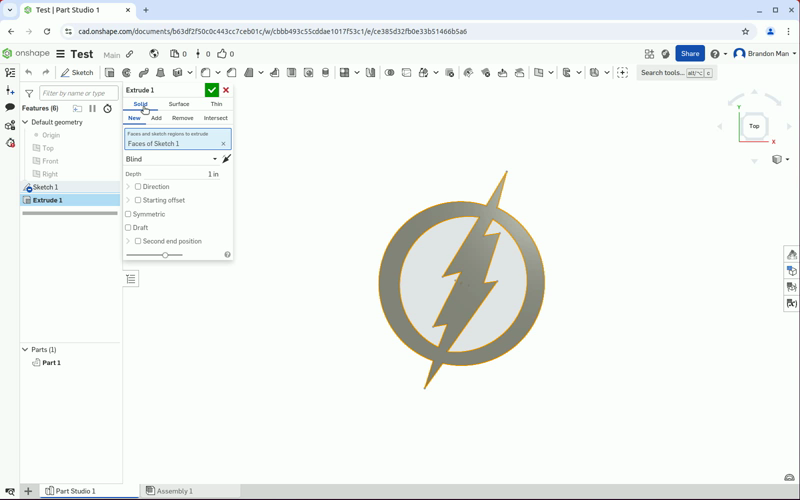
click(143, 106)
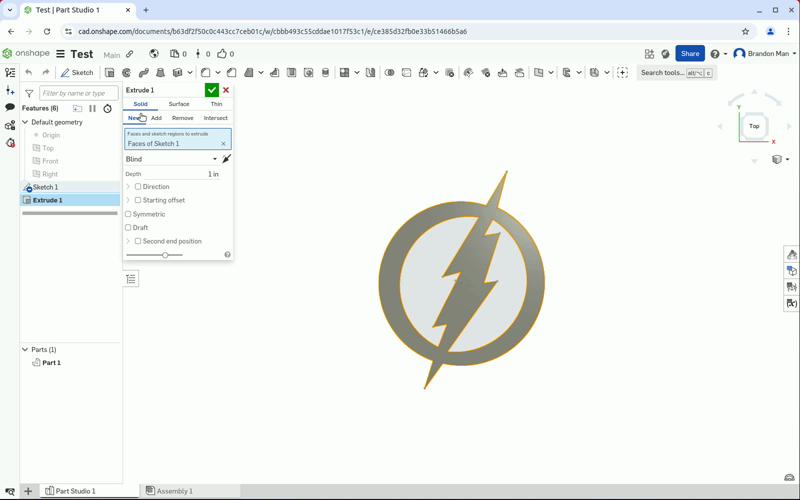
mouse_move(137, 120)
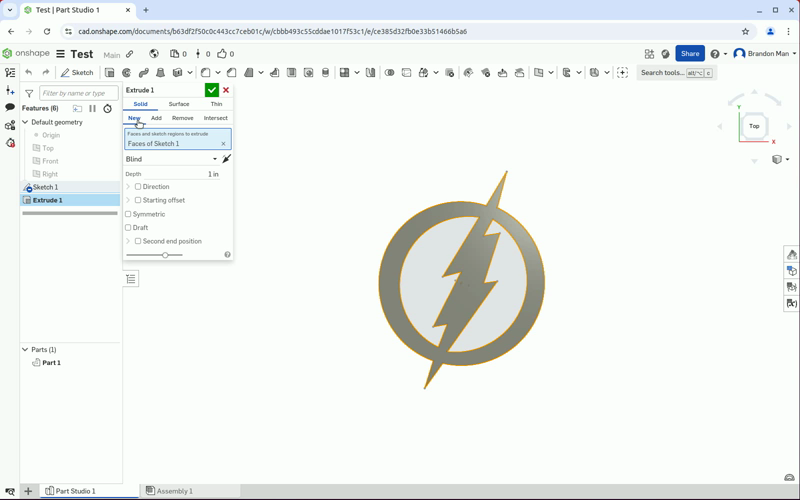
click(137, 120)
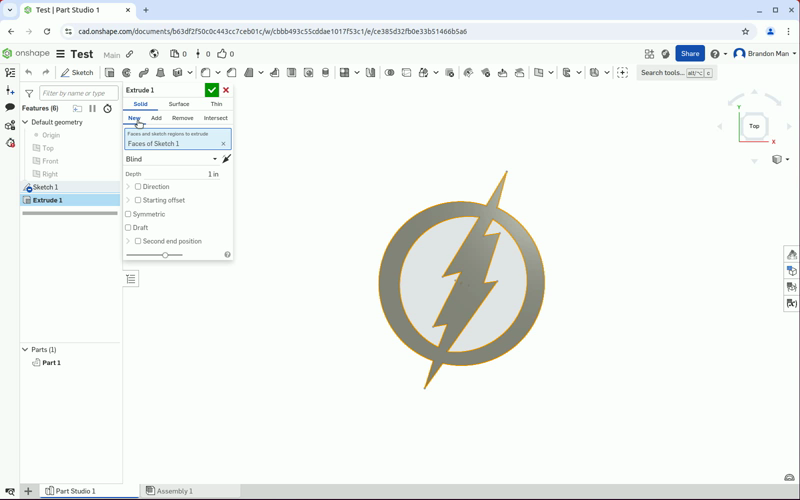
key(tab, 4)
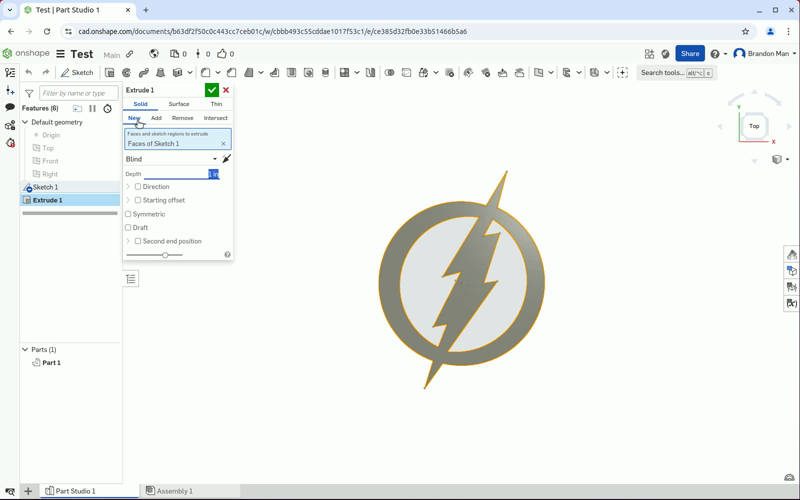
text(2.889)
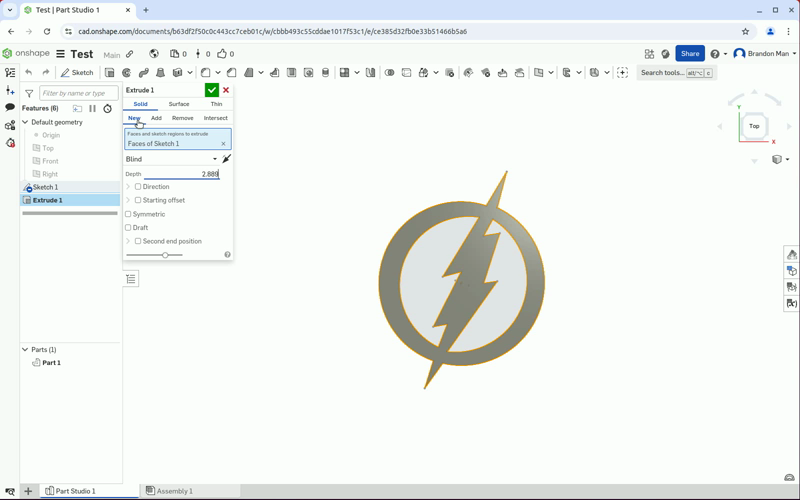
key(enter)
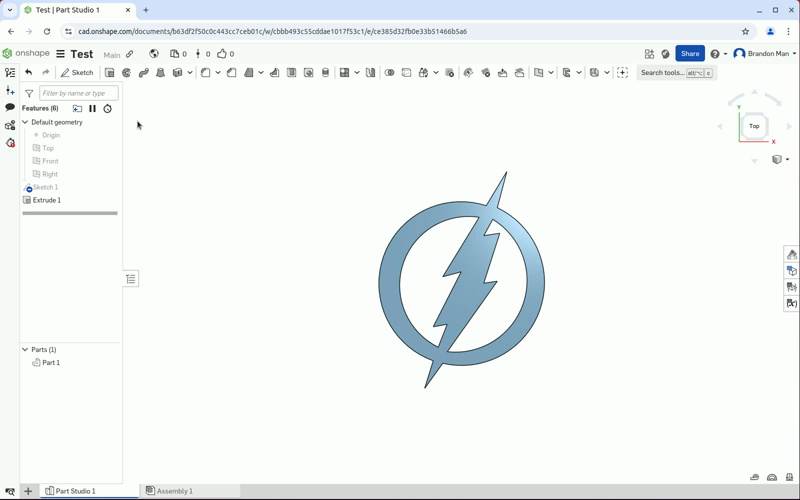
key(shift+h)
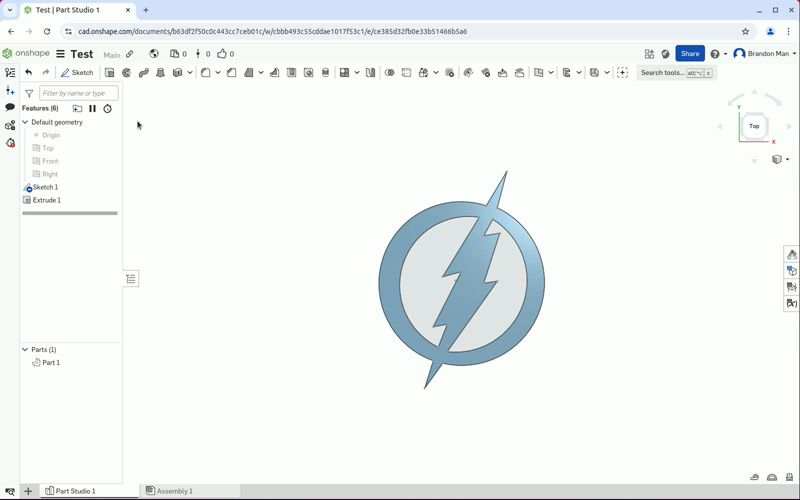
key(shift+h)
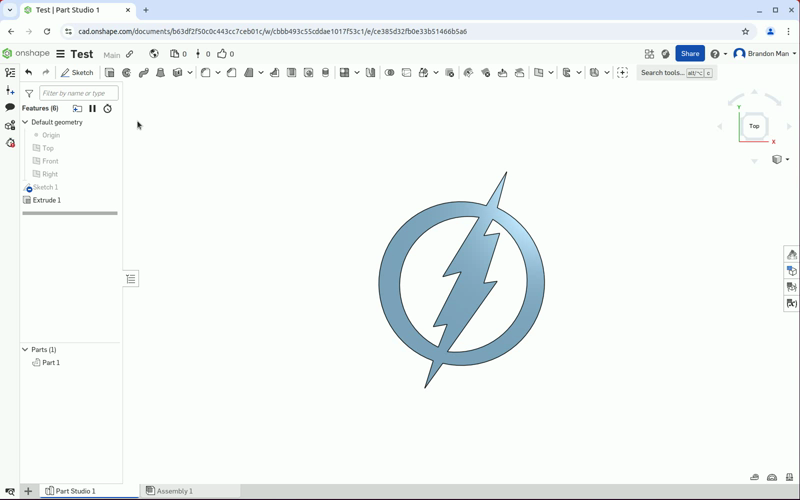
mouse_move(73, 189)
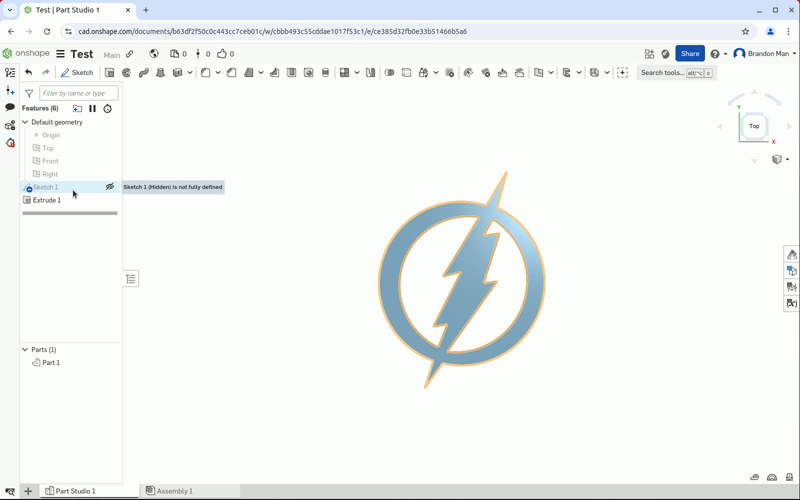
click(73, 189)
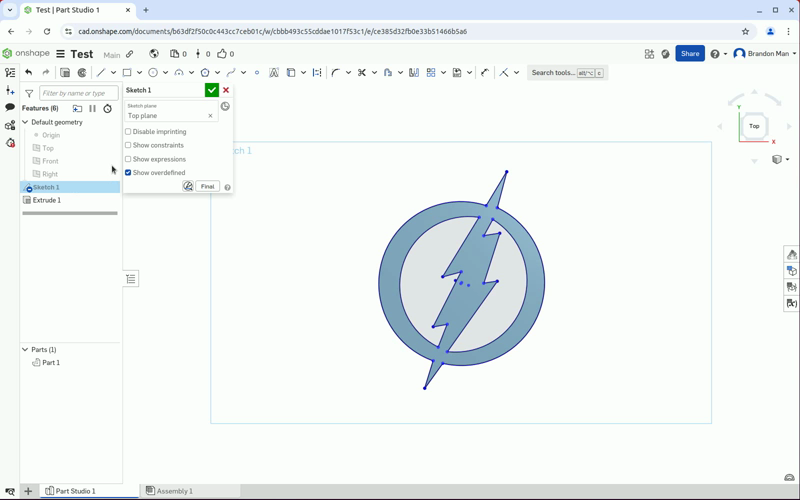
mouse_move(229, 92)
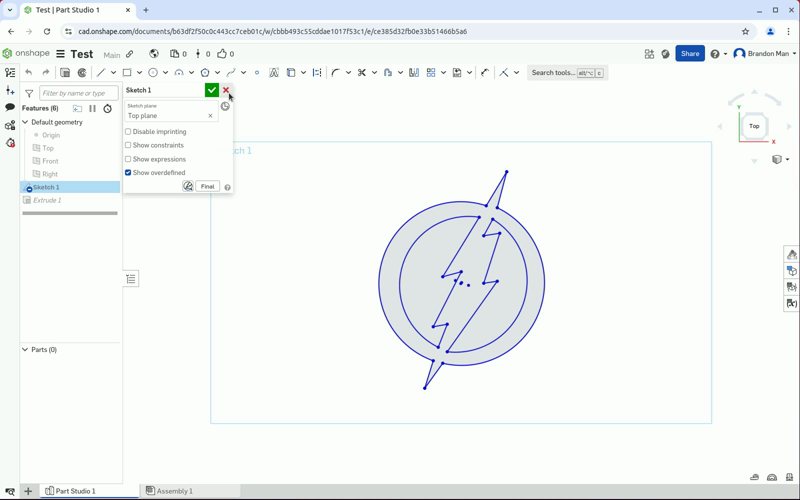
click(229, 92)
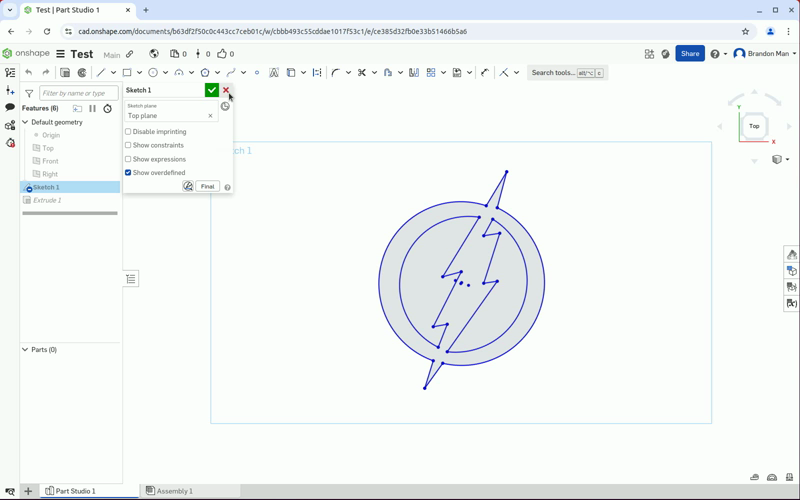
key(shift+s)
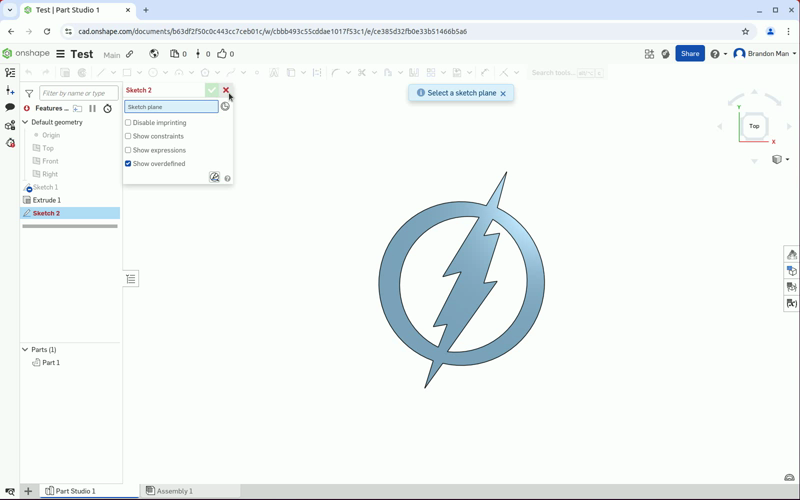
mouse_move(73, 150)
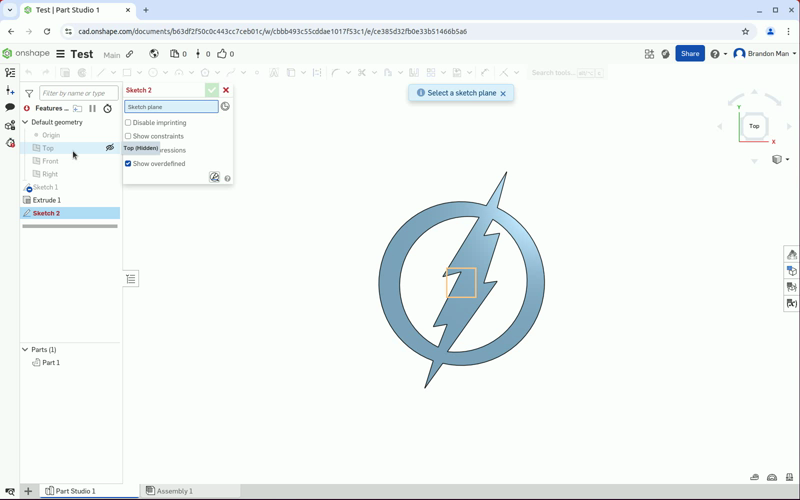
click(73, 150)
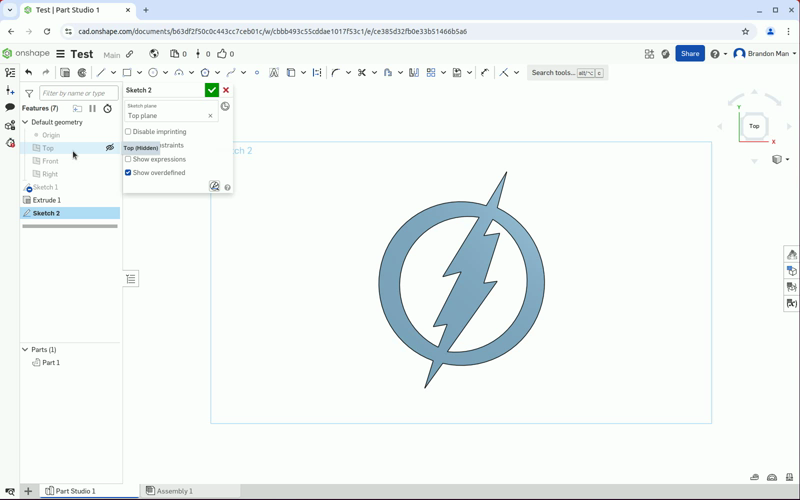
mouse_move(73, 352)
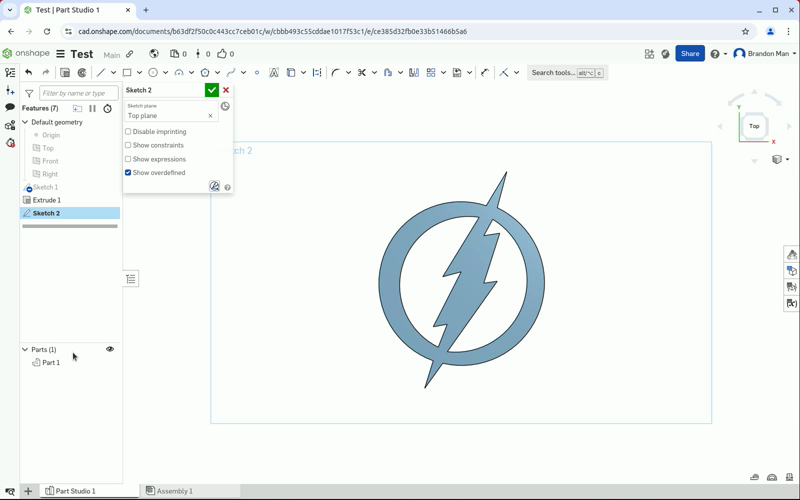
key(y)
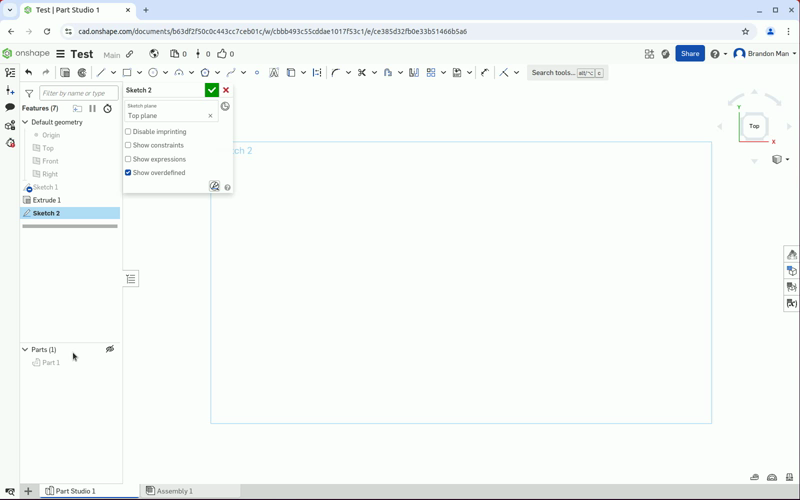
key(l)
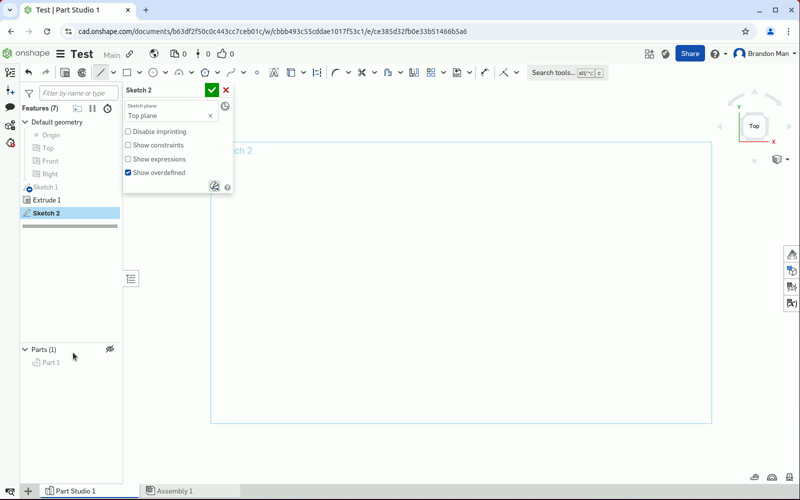
key_down(shift)
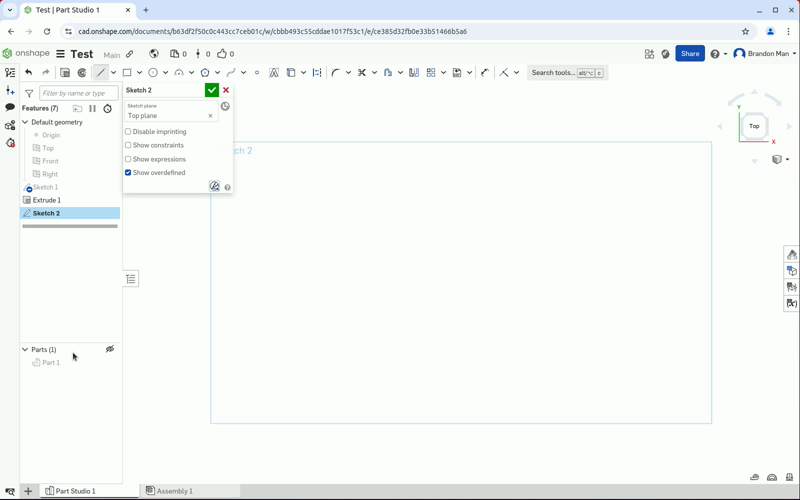
mouse_move(424, 388)
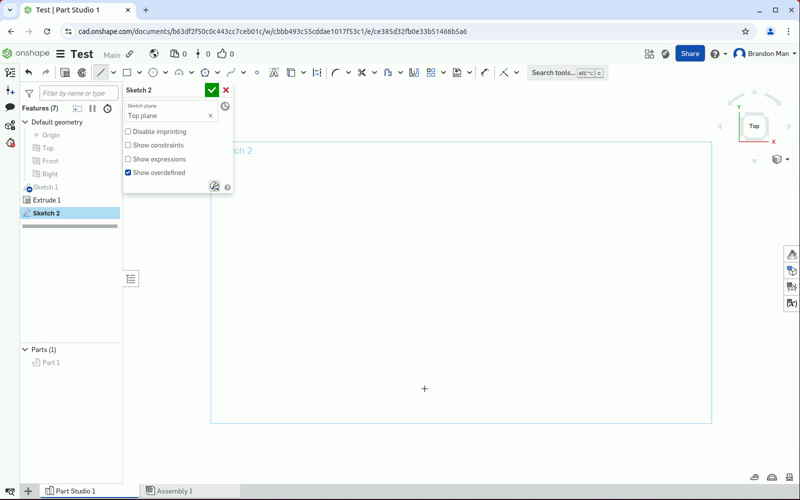
click(424, 388)
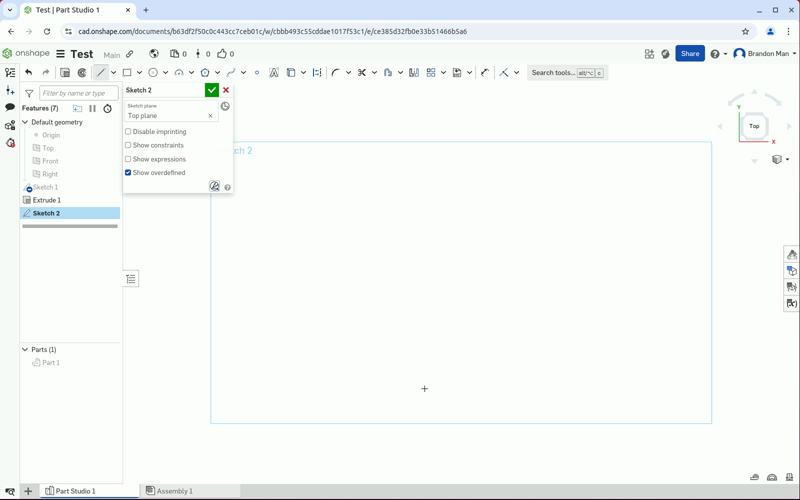
key_up(shift)
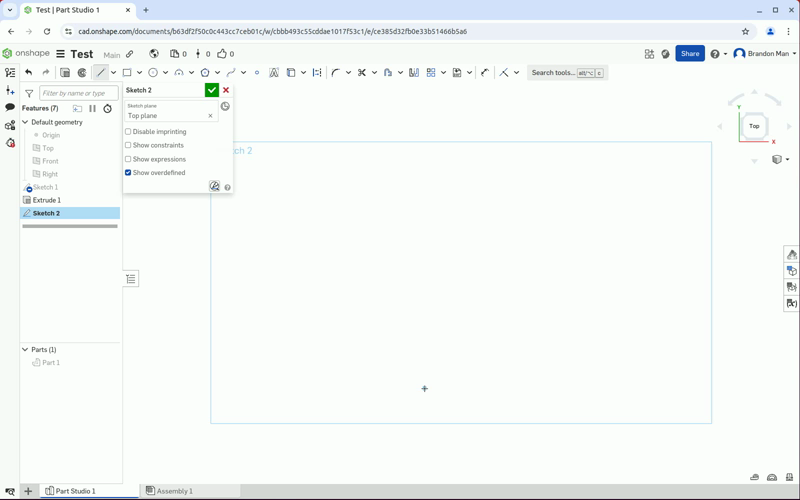
key_down(shift)
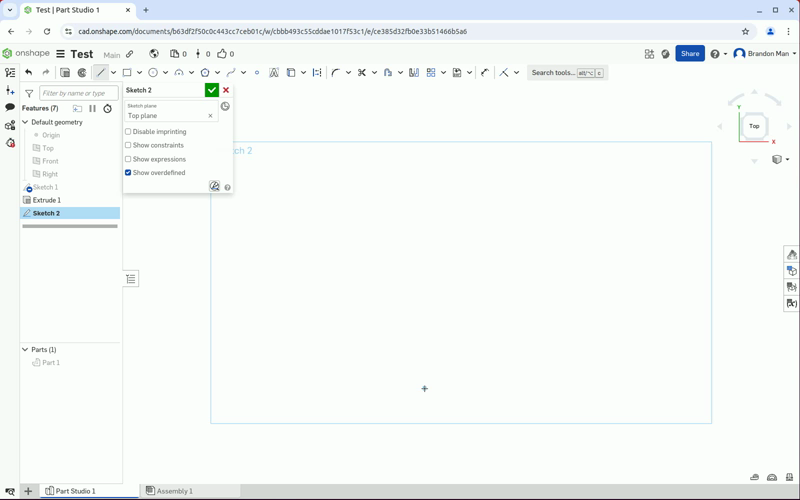
mouse_move(454, 388)
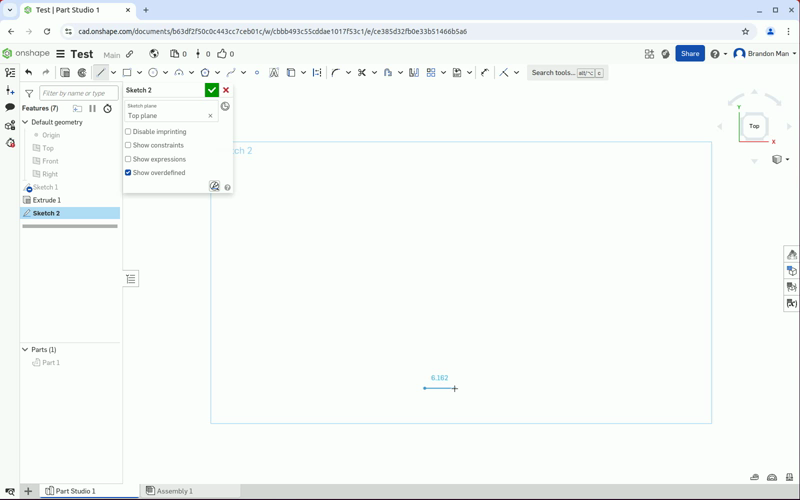
mouse_move(442, 363)
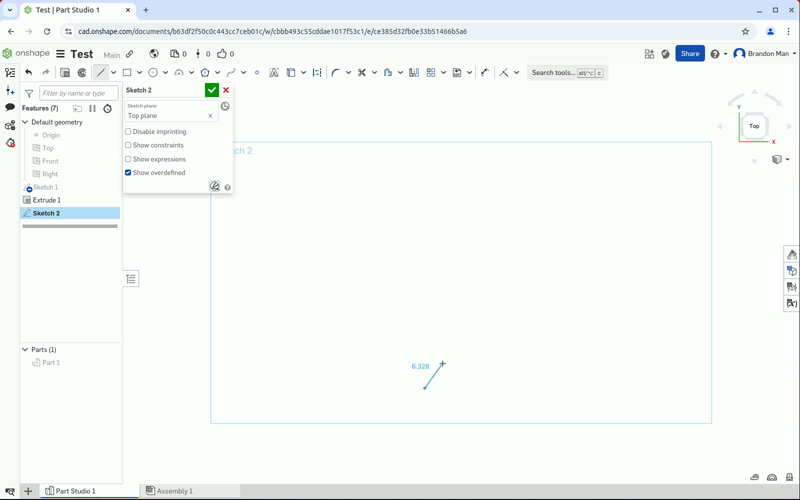
click(442, 363)
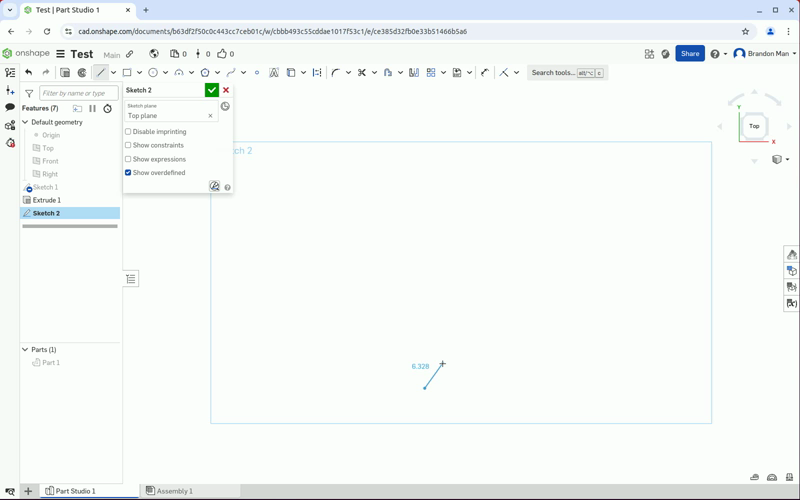
key_up(shift)
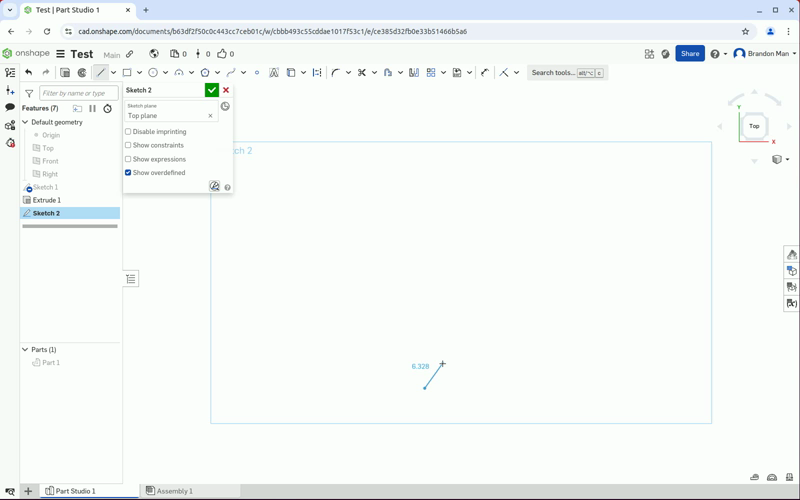
key(esc)
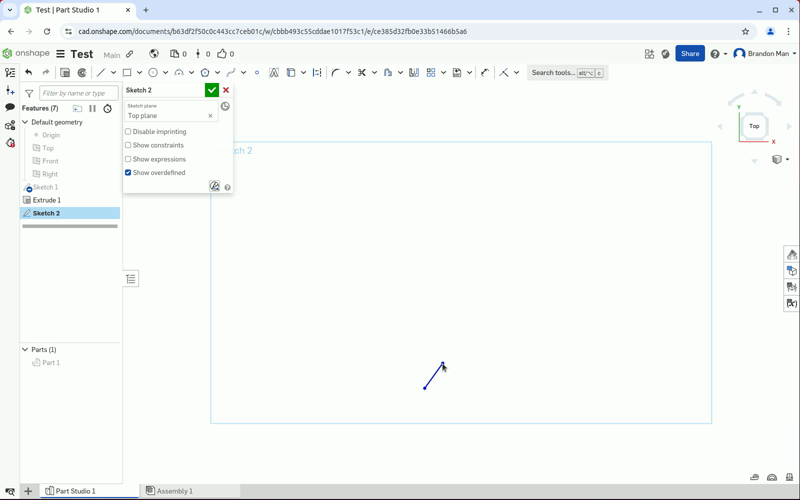
key(a)
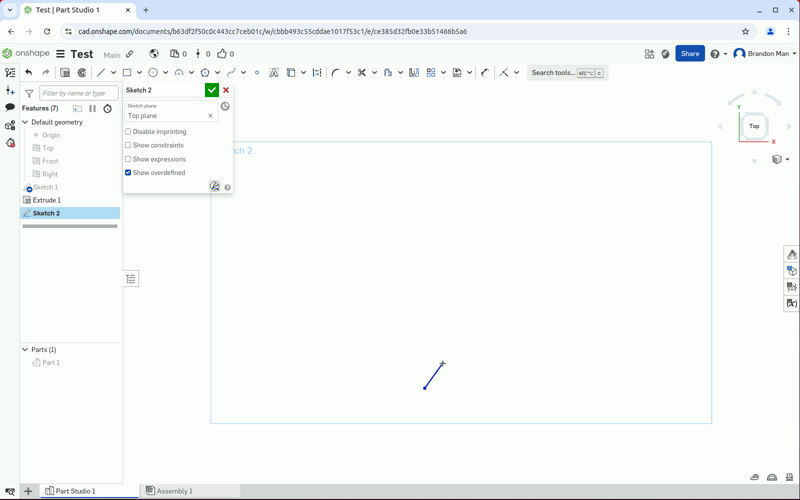
mouse_move(442, 363)
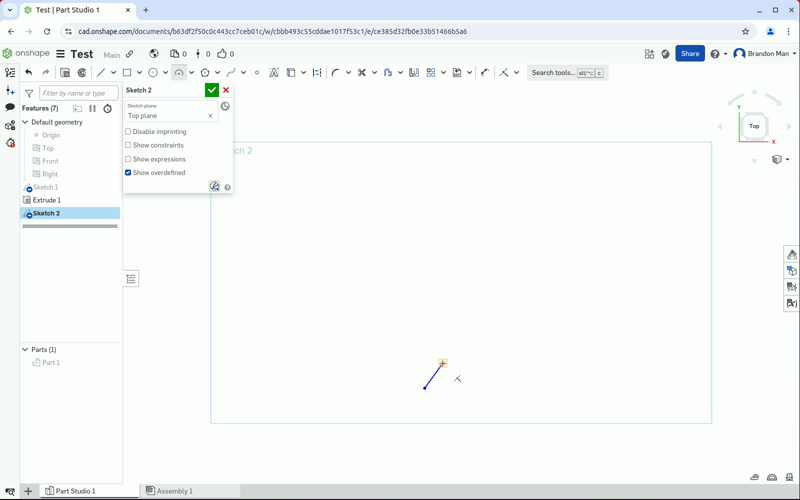
click(442, 363)
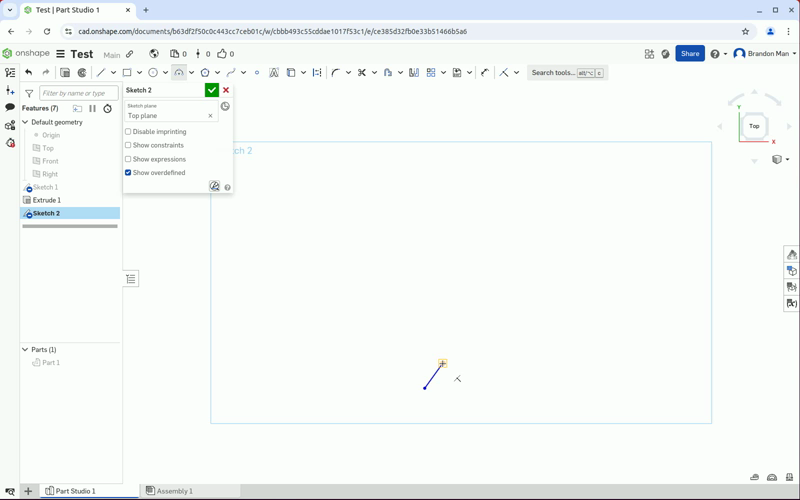
key_down(shift)
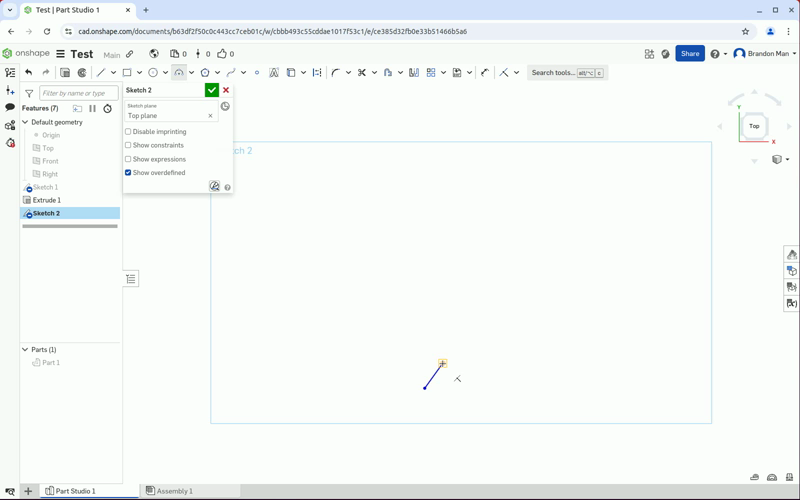
mouse_move(497, 207)
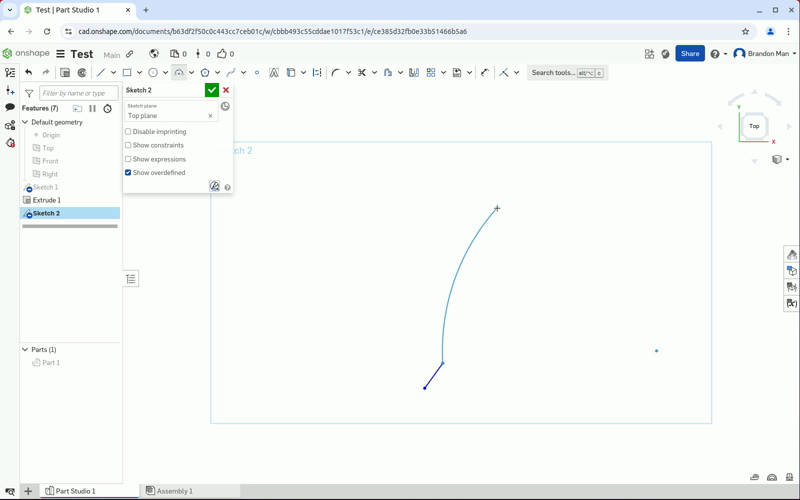
click(497, 207)
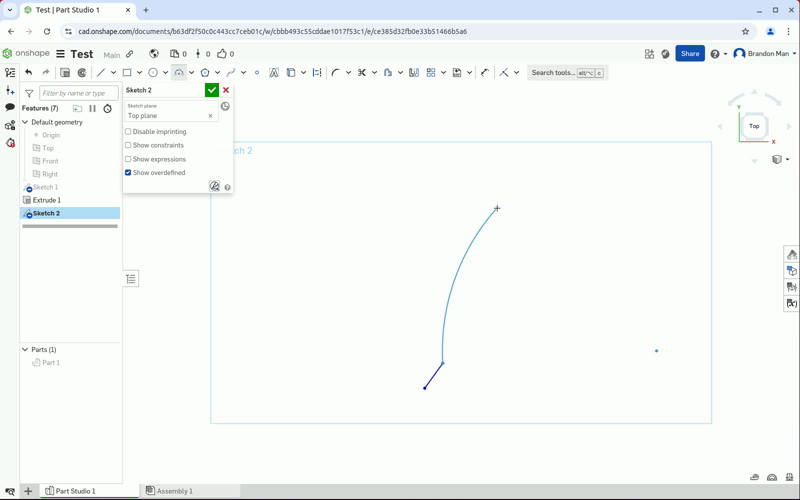
mouse_move(539, 310)
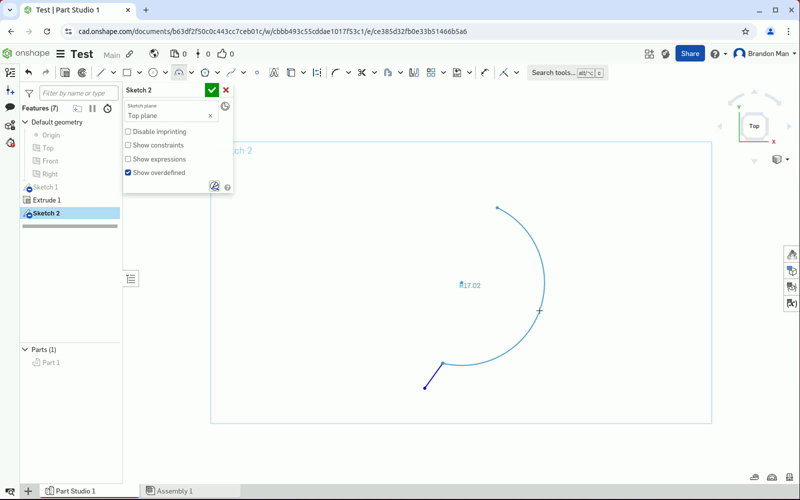
click(539, 310)
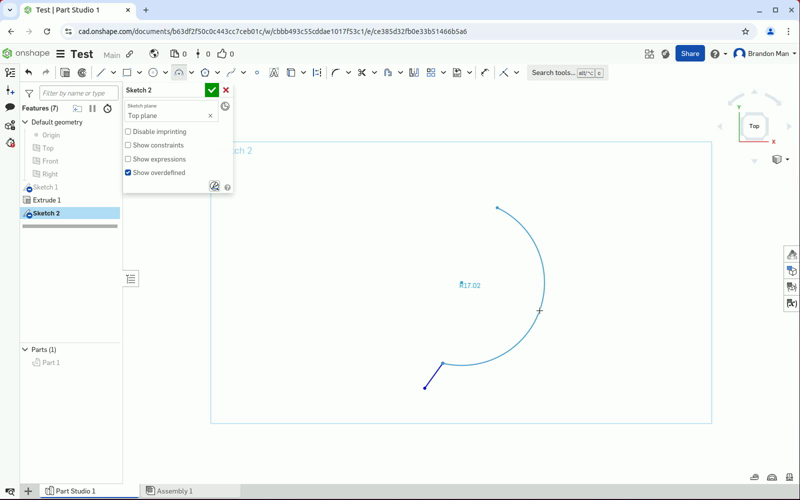
key_up(shift)
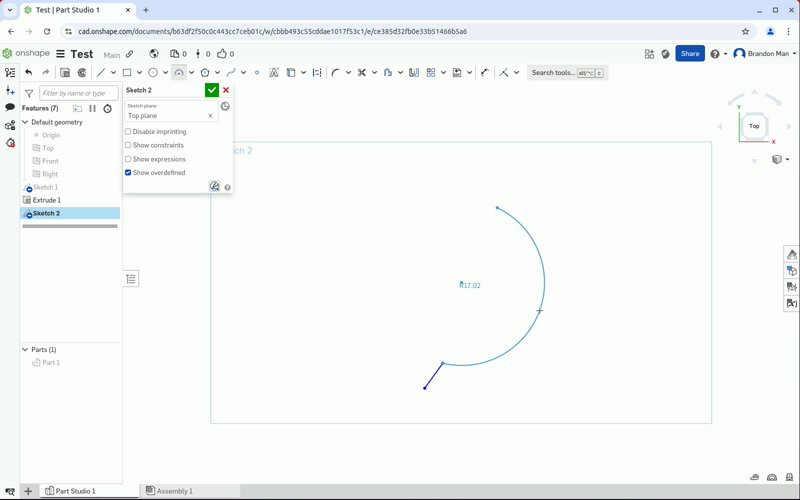
key(esc)
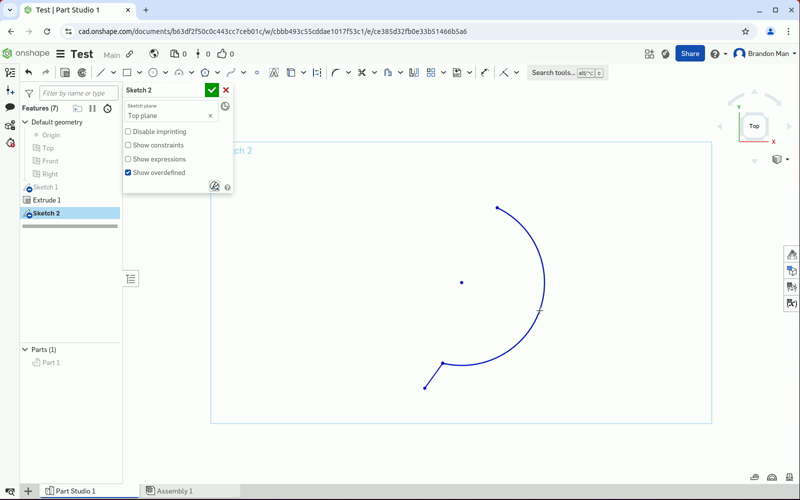
key(l)
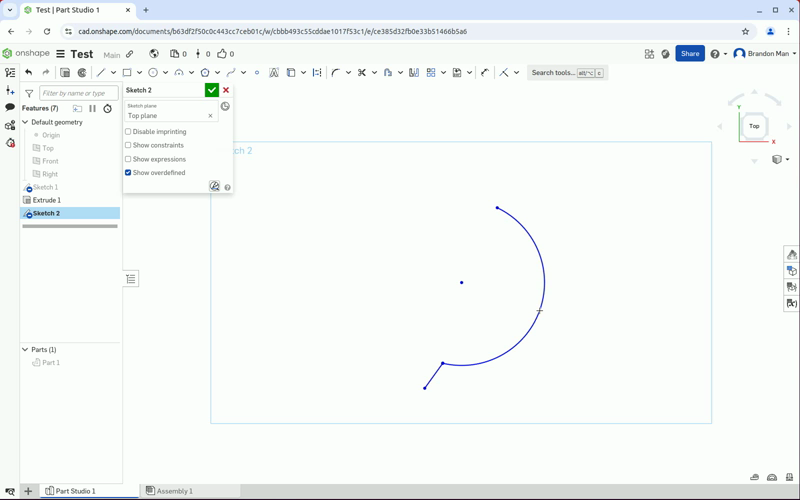
mouse_move(497, 207)
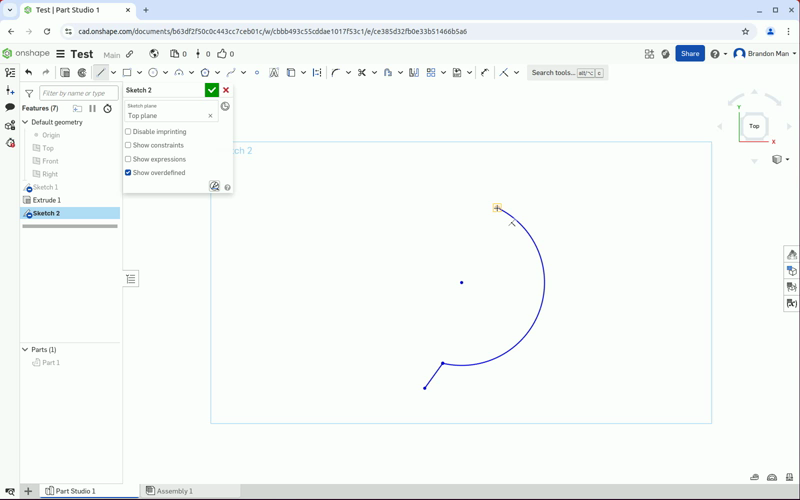
click(497, 207)
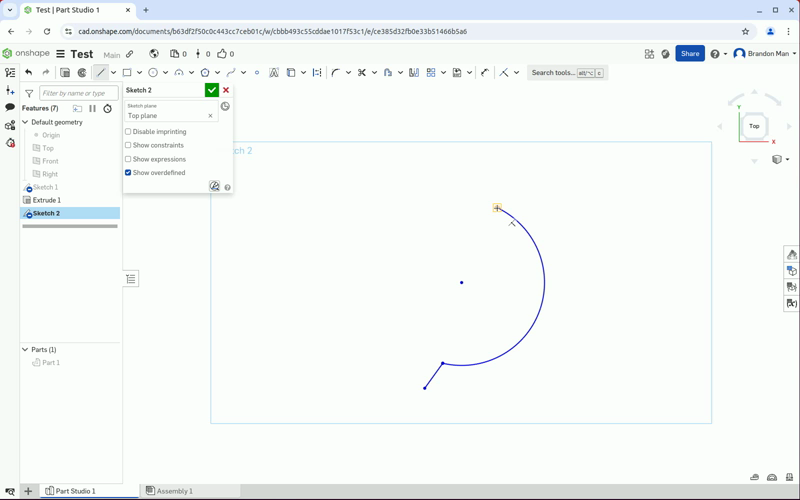
key_down(shift)
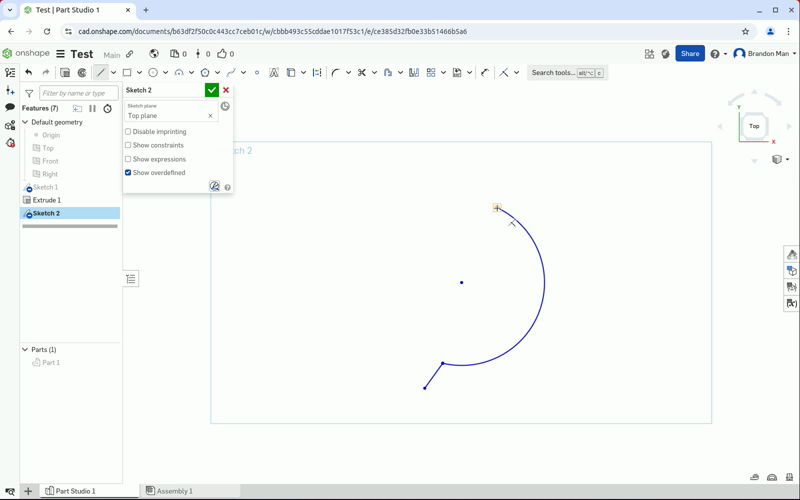
mouse_move(527, 207)
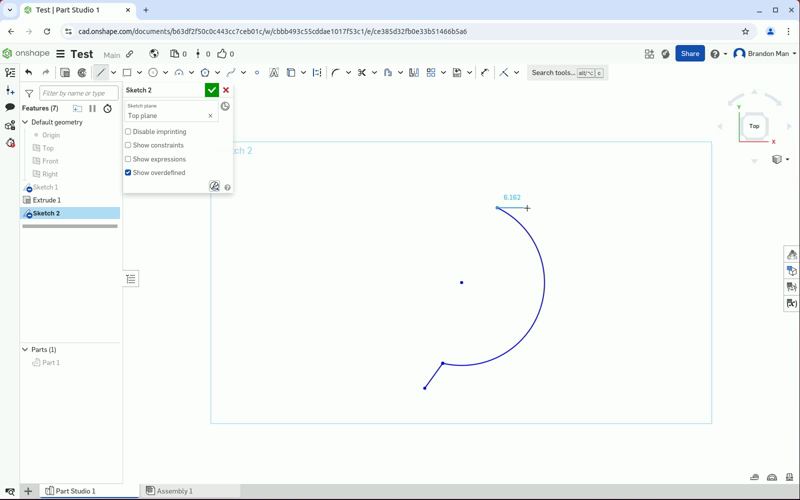
mouse_move(506, 171)
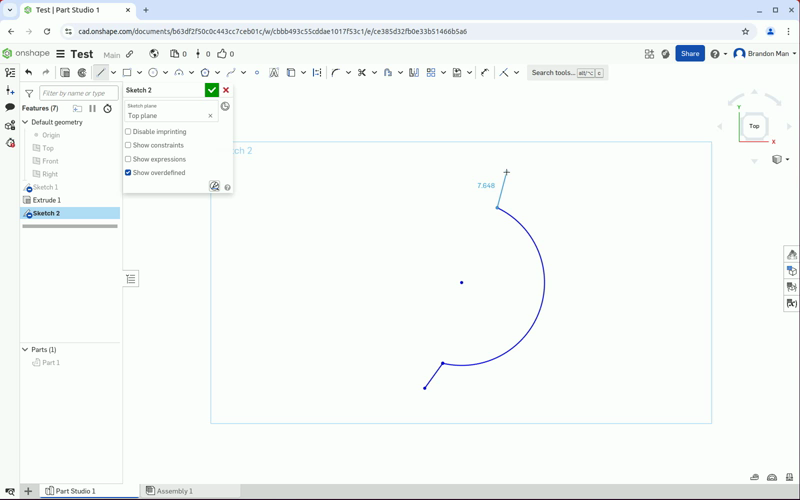
click(506, 171)
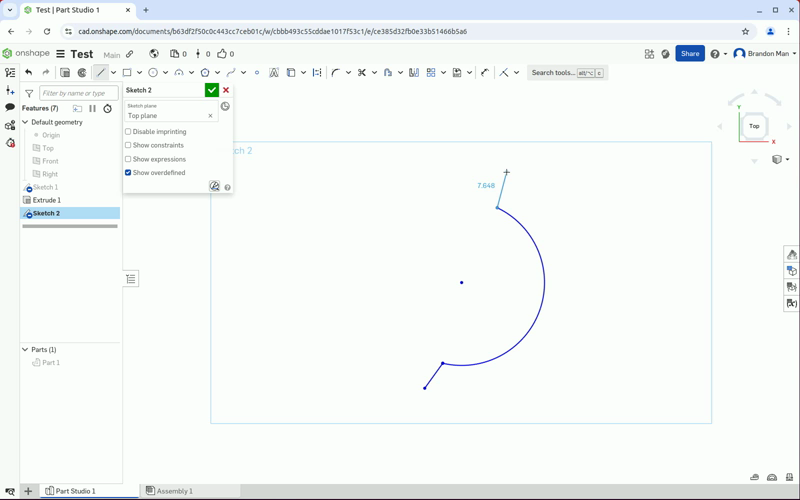
key_up(shift)
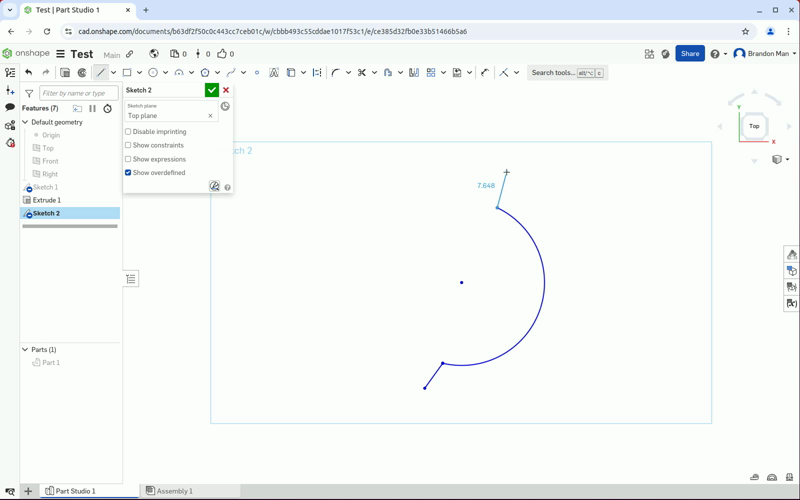
key_down(shift)
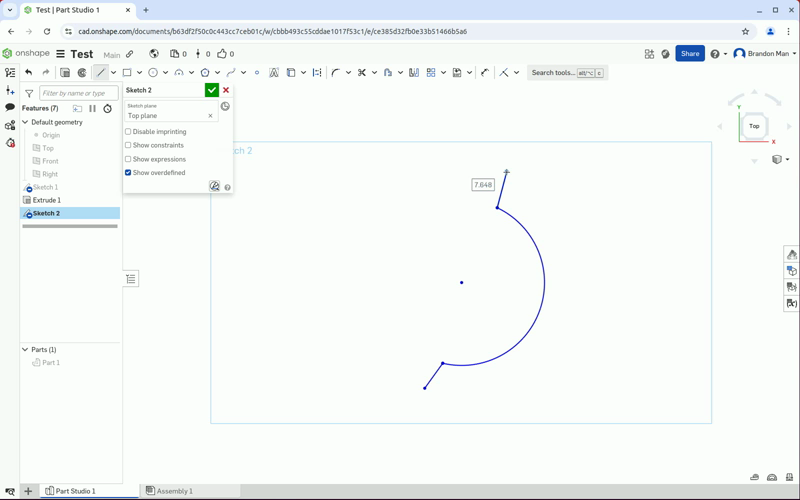
mouse_move(536, 171)
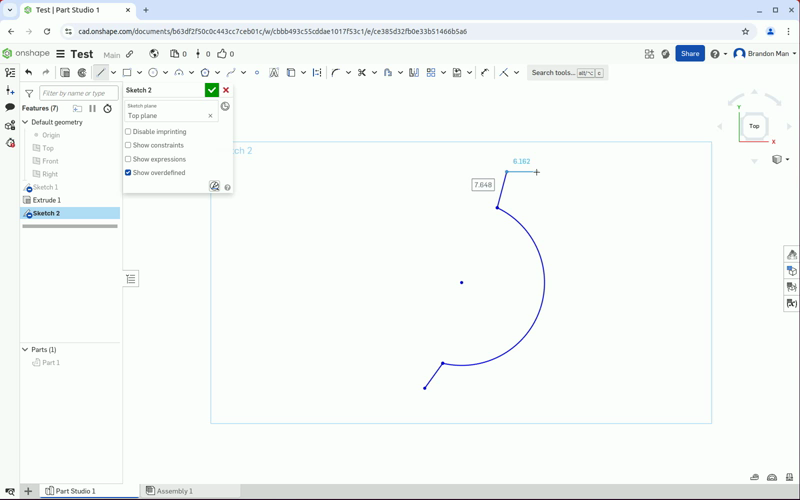
mouse_move(486, 205)
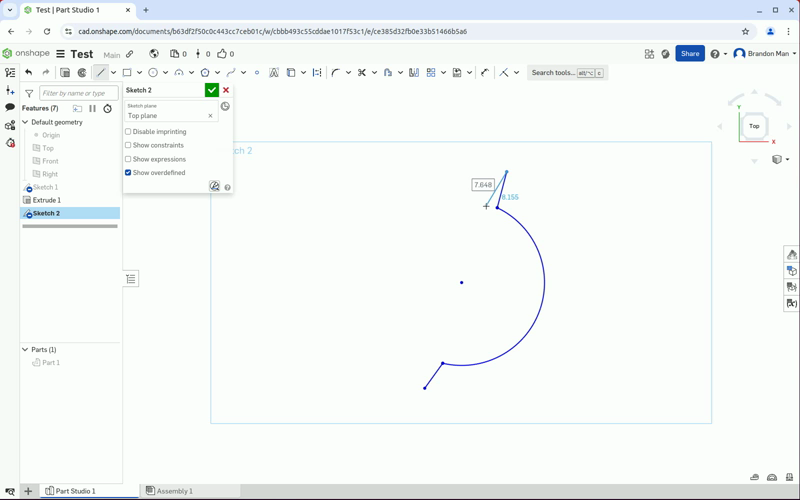
click(486, 205)
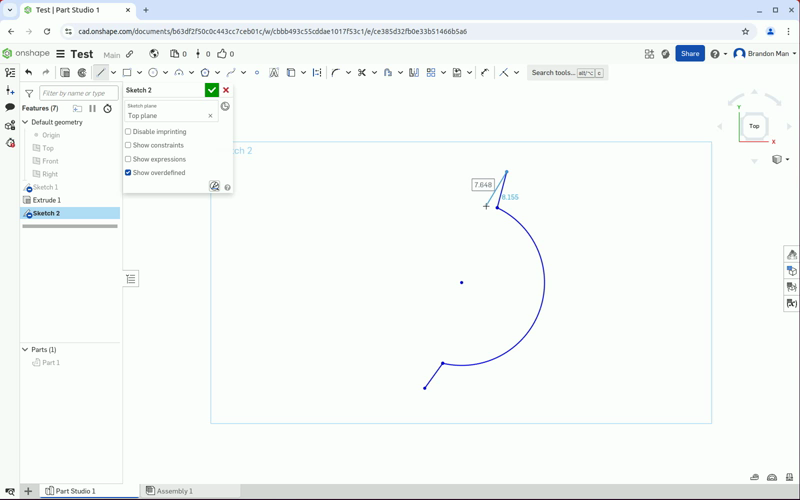
key_up(shift)
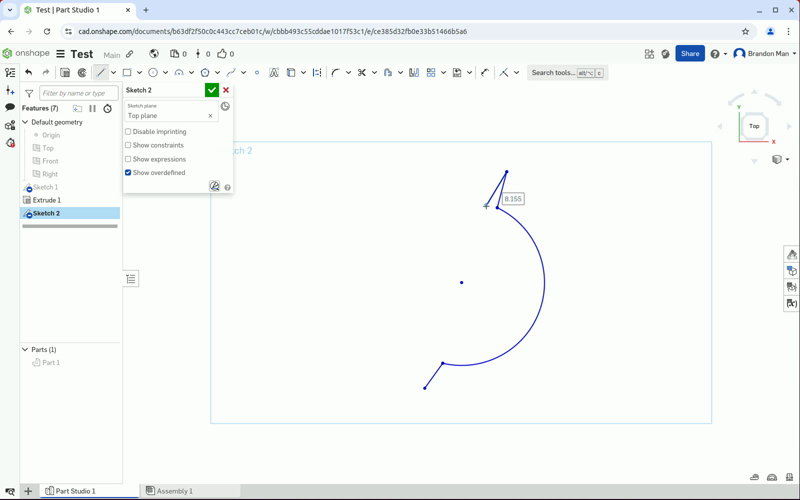
key(esc)
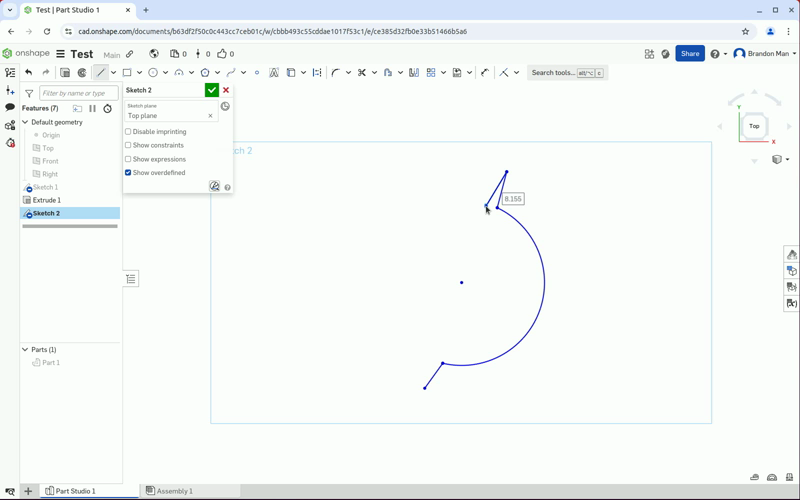
key(a)
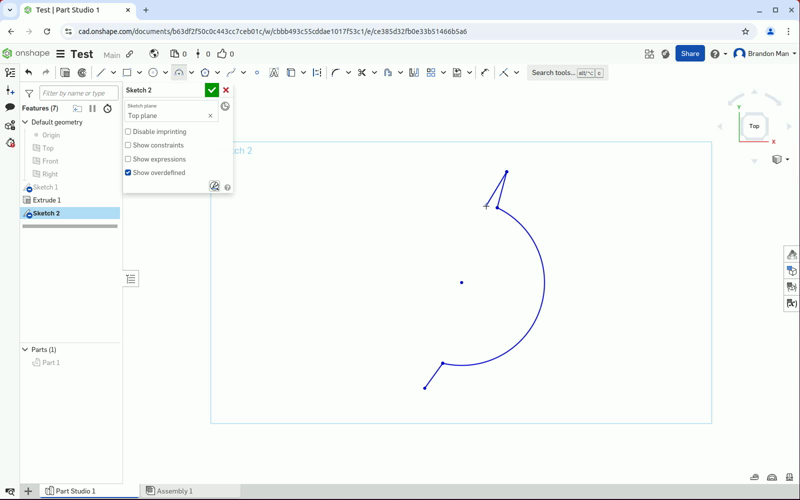
mouse_move(486, 205)
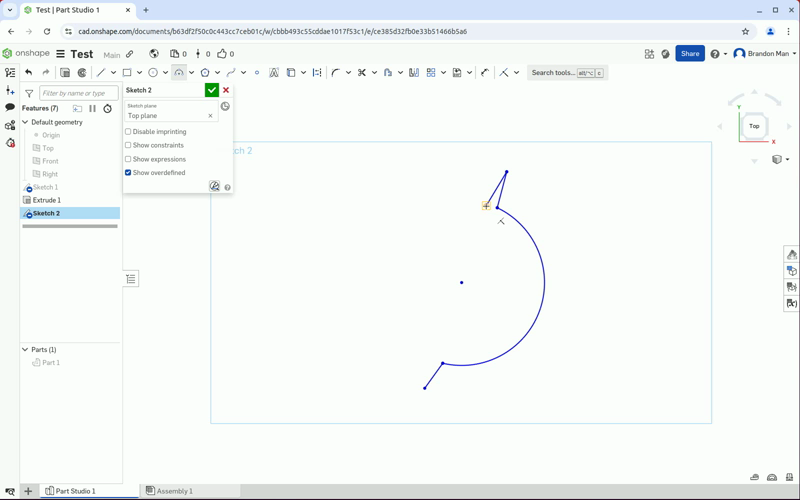
click(486, 205)
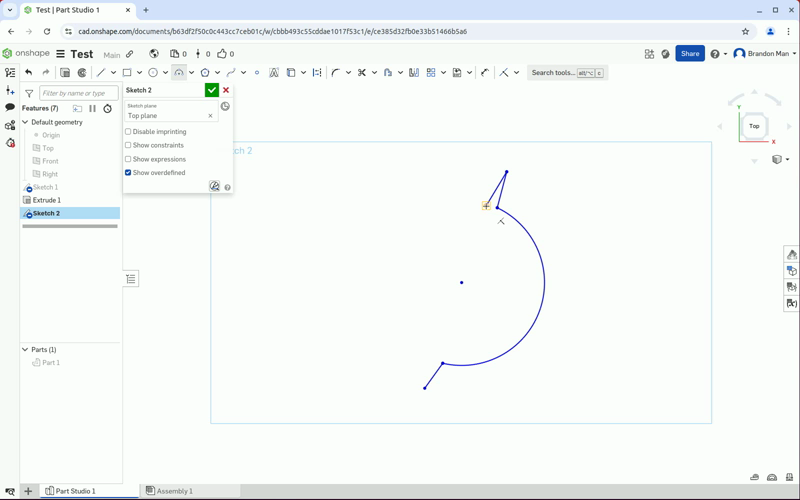
key_down(shift)
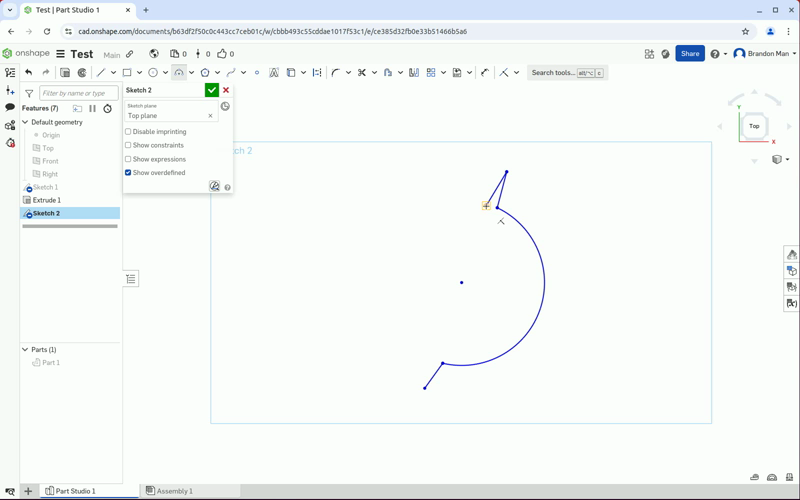
mouse_move(433, 360)
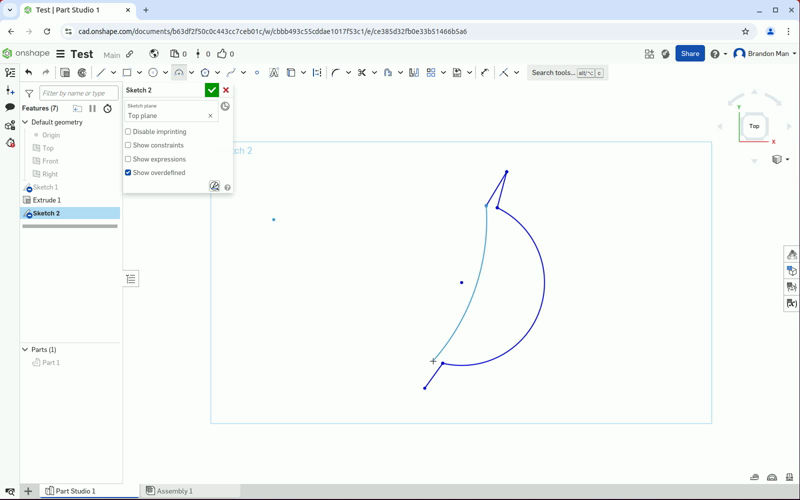
click(433, 360)
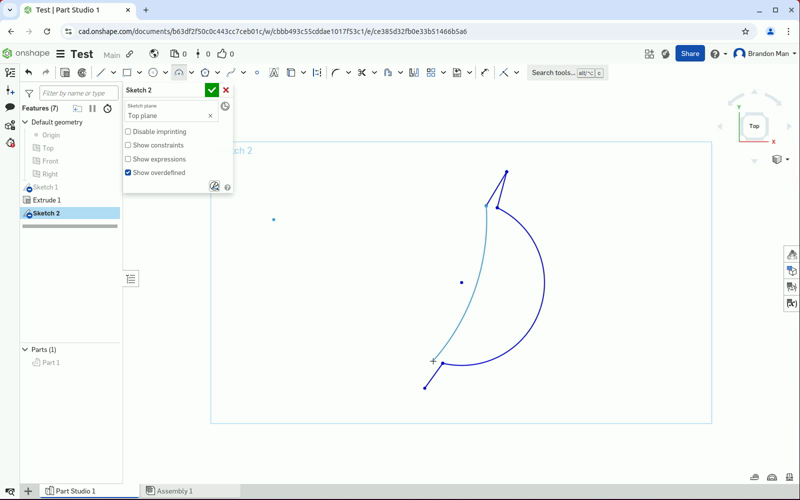
mouse_move(383, 257)
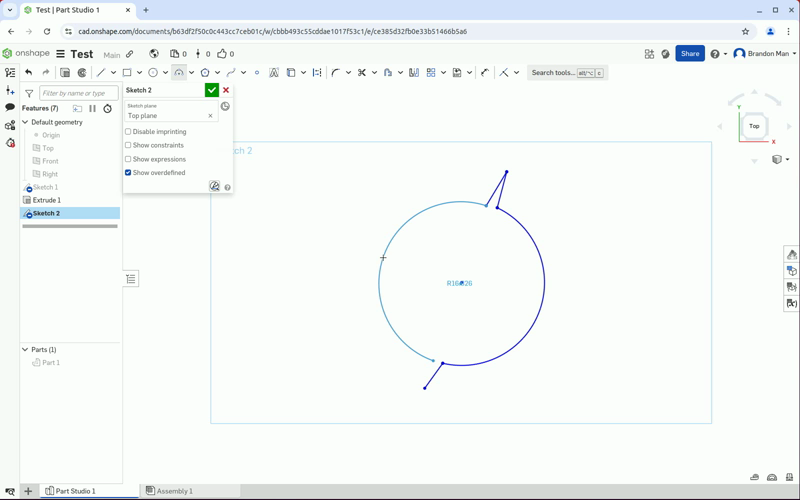
click(383, 257)
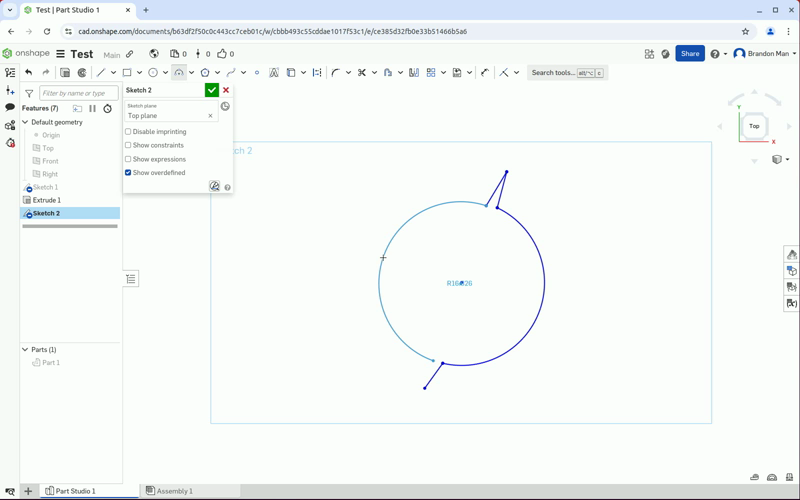
key_up(shift)
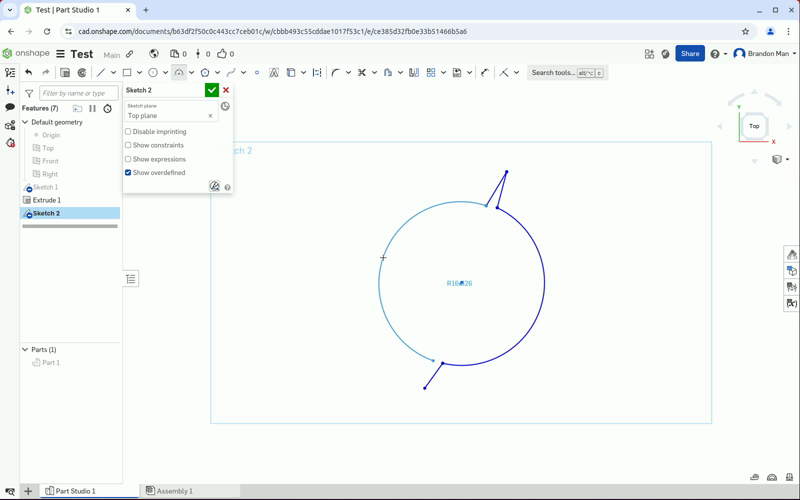
key(esc)
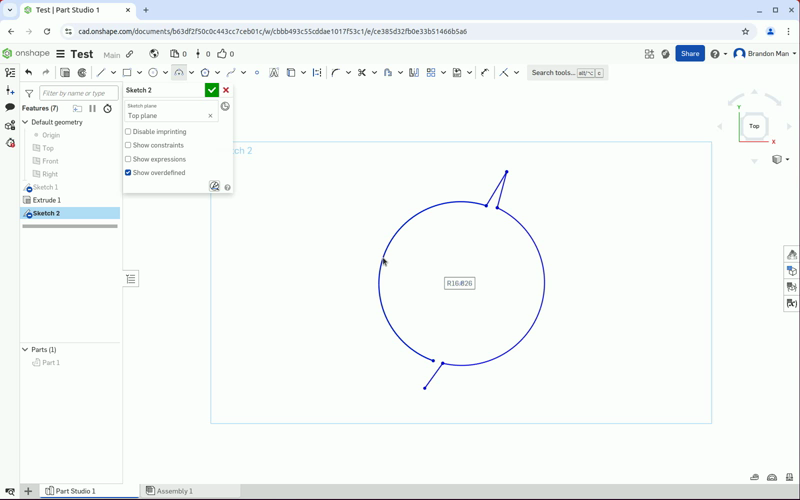
key(l)
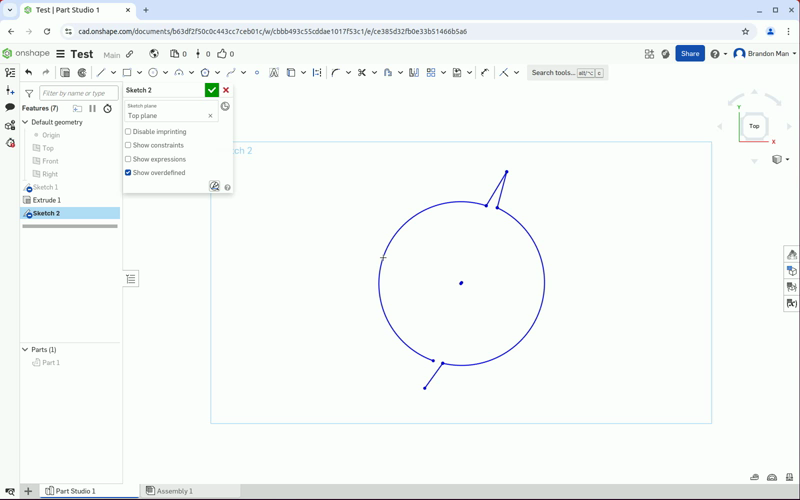
mouse_move(433, 360)
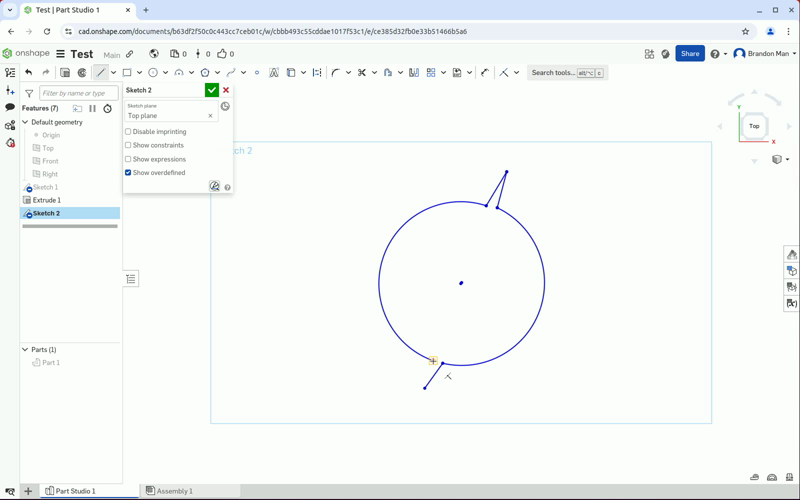
click(433, 360)
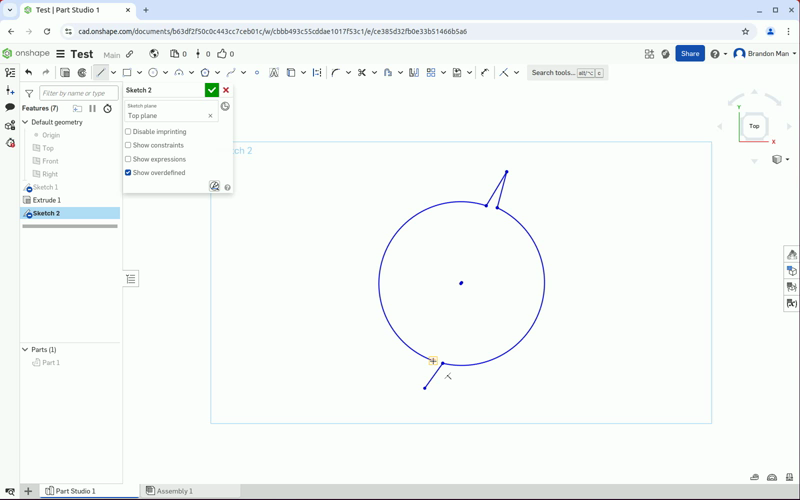
mouse_move(463, 360)
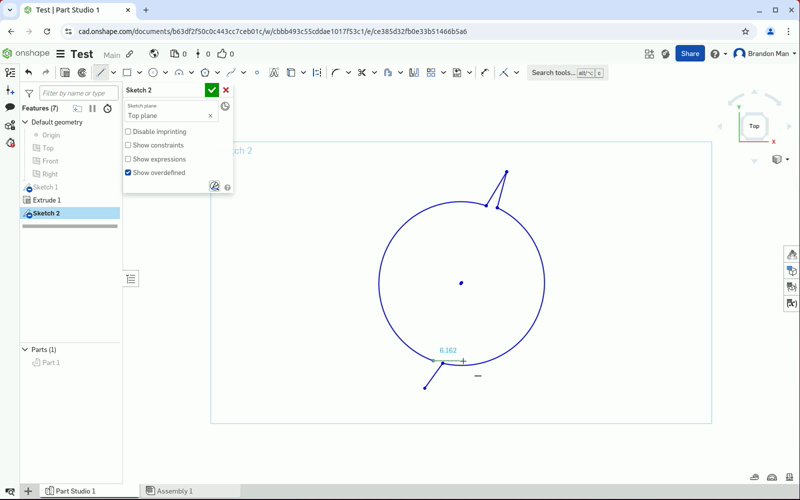
key_down(shift)
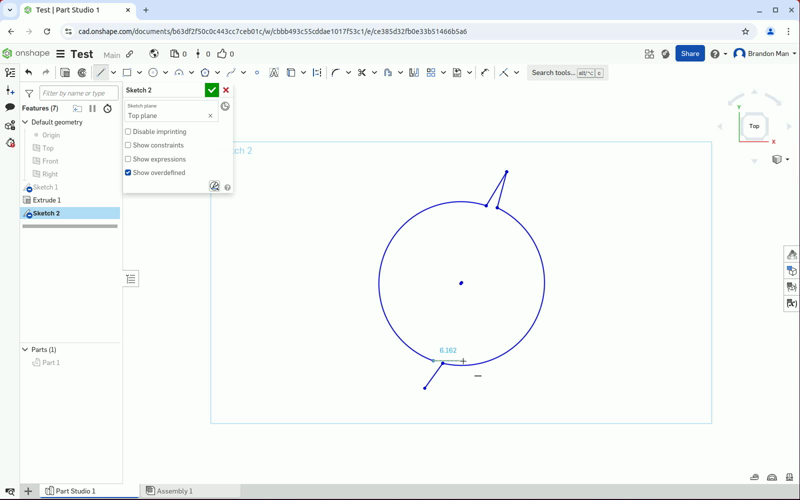
mouse_move(424, 388)
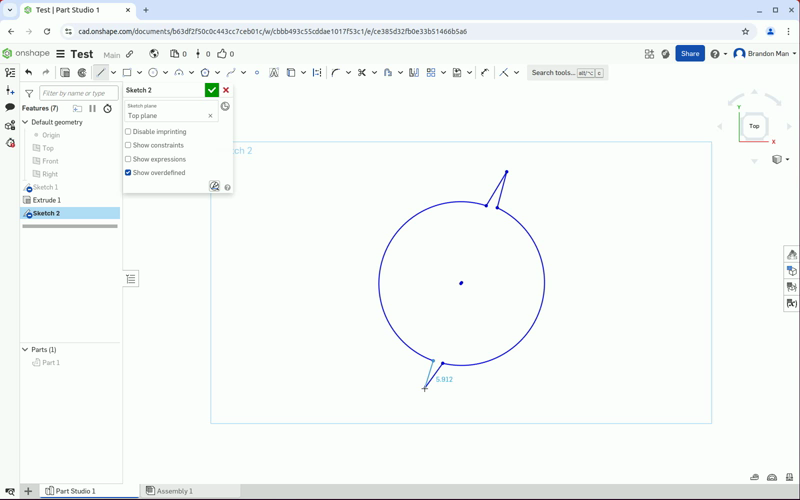
key_up(shift)
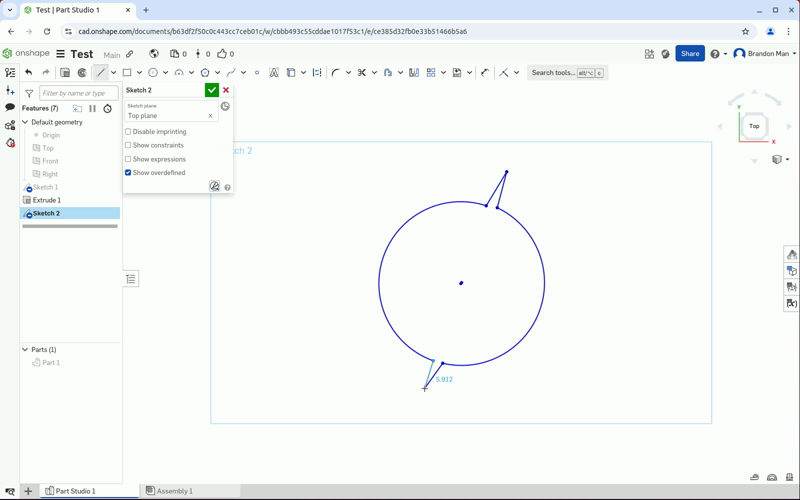
click(424, 388)
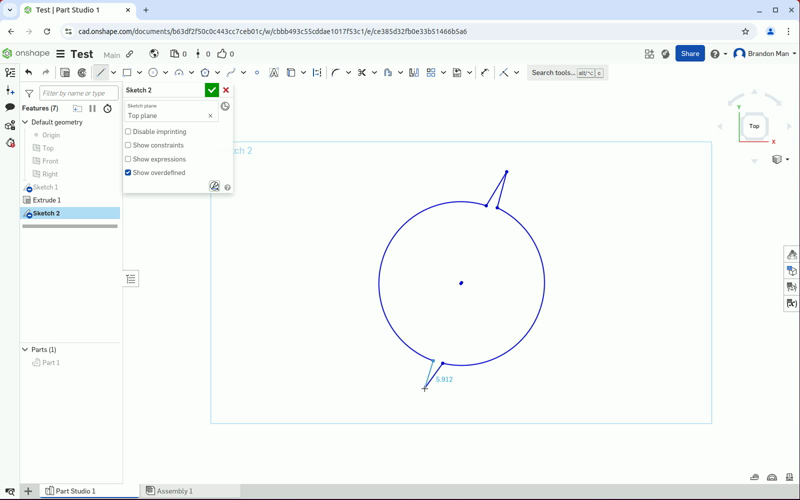
key(esc)
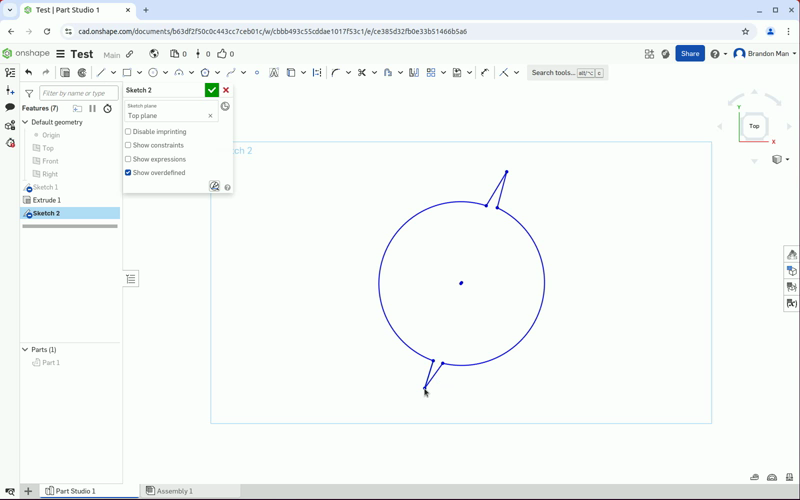
key(l)
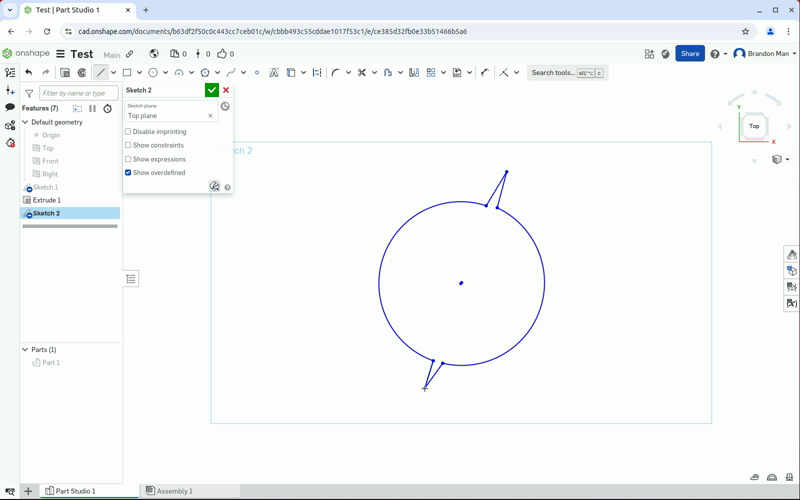
key_down(shift)
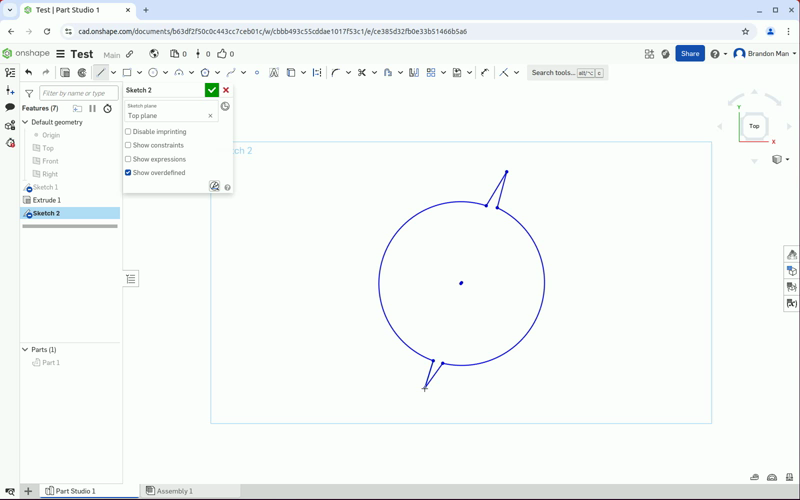
mouse_move(433, 326)
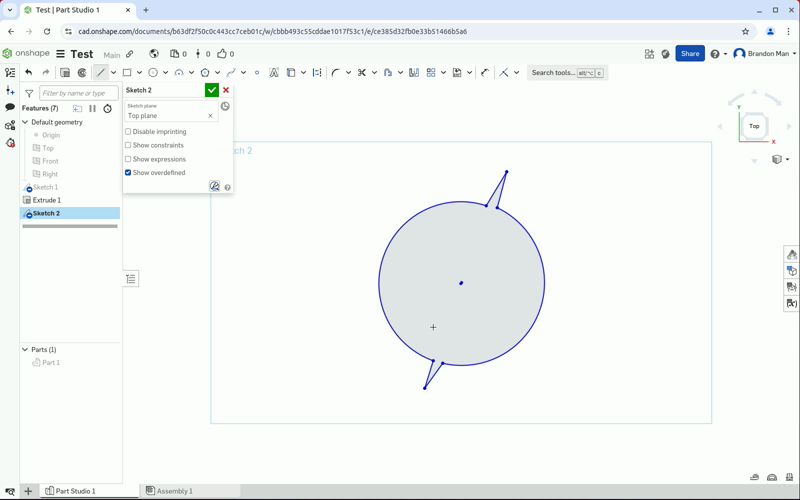
click(433, 326)
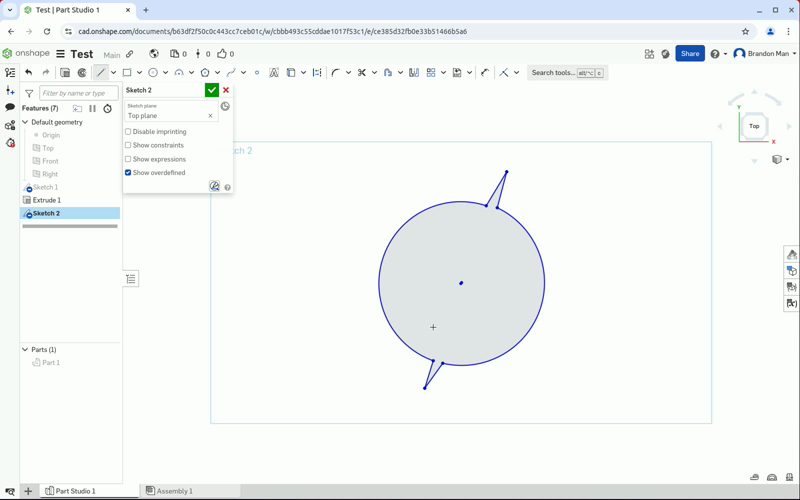
key_up(shift)
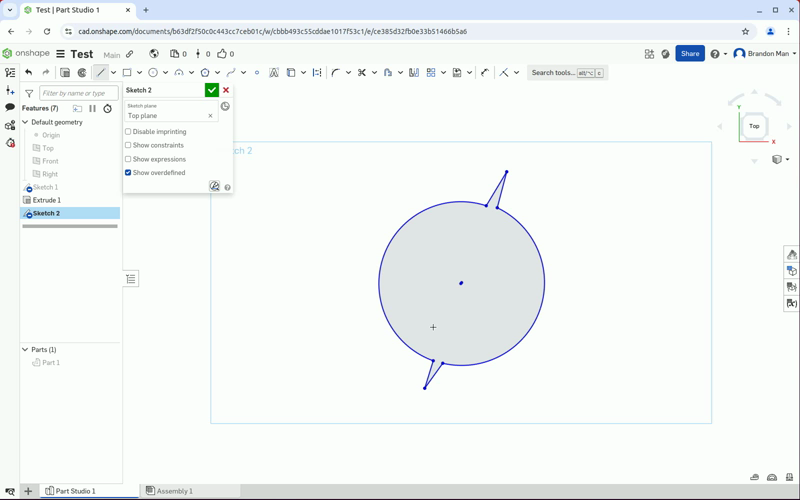
key_down(shift)
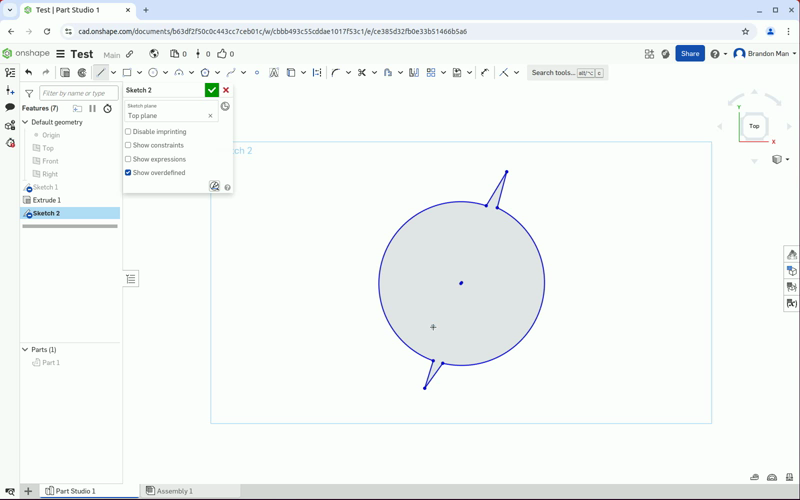
mouse_move(463, 326)
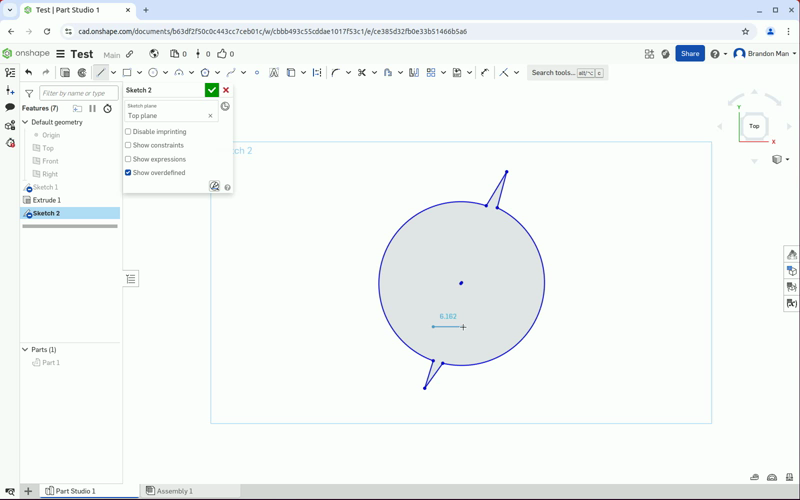
mouse_move(447, 324)
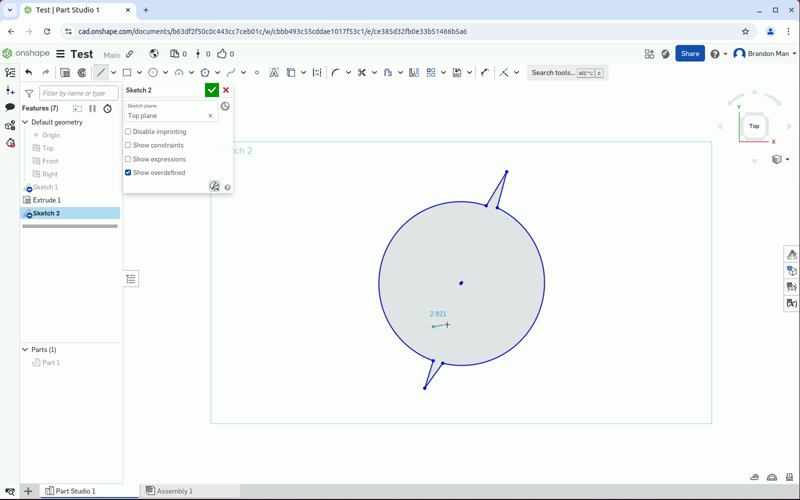
click(447, 324)
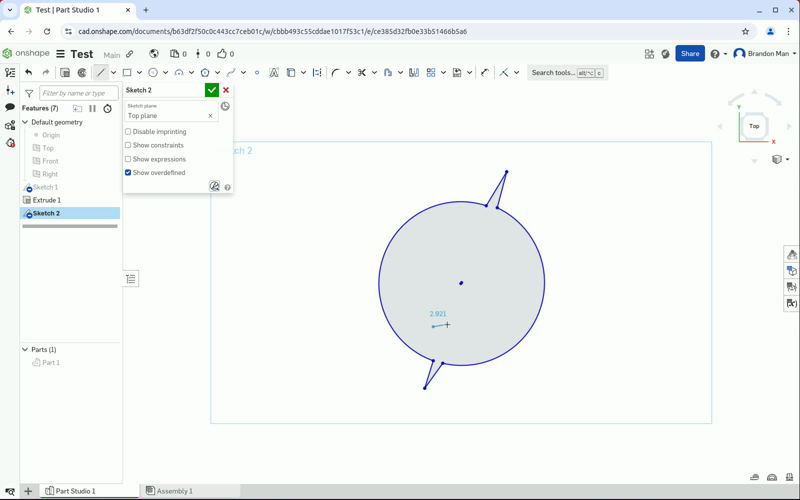
key_up(shift)
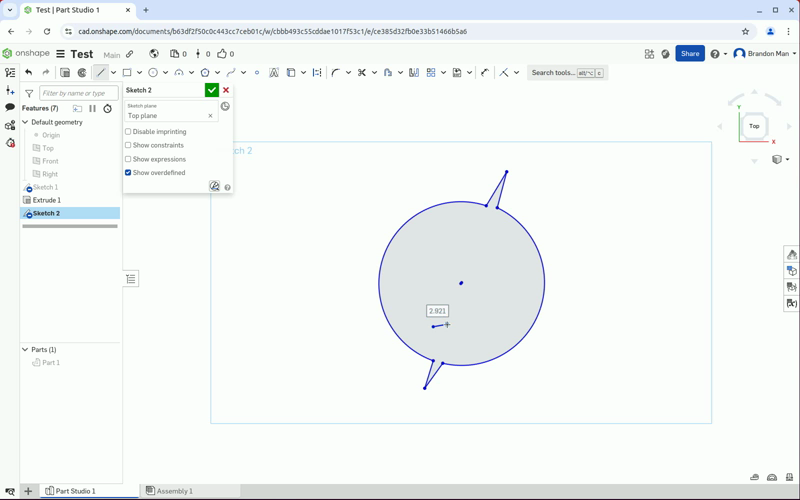
key_down(shift)
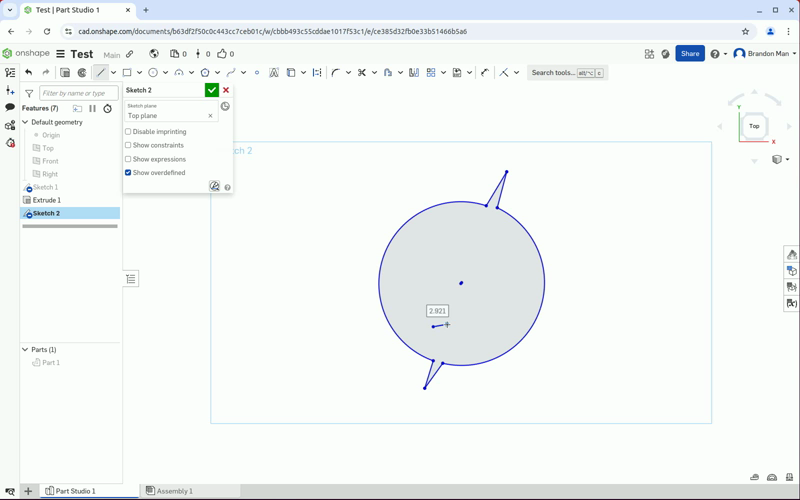
mouse_move(477, 324)
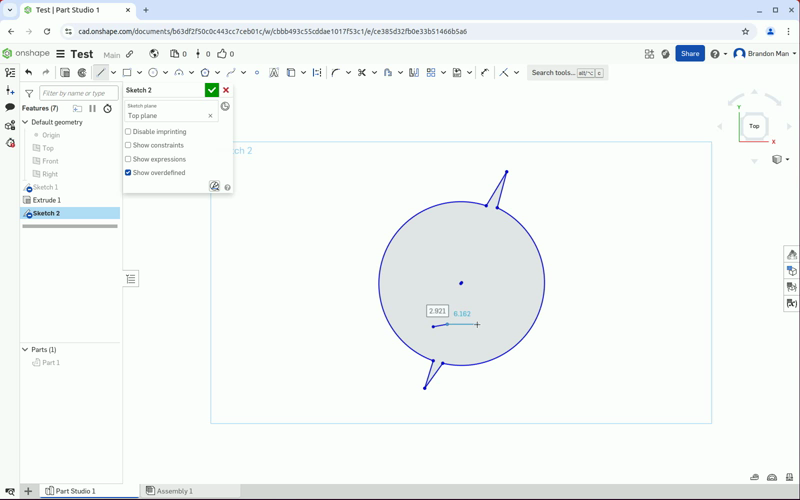
mouse_move(438, 347)
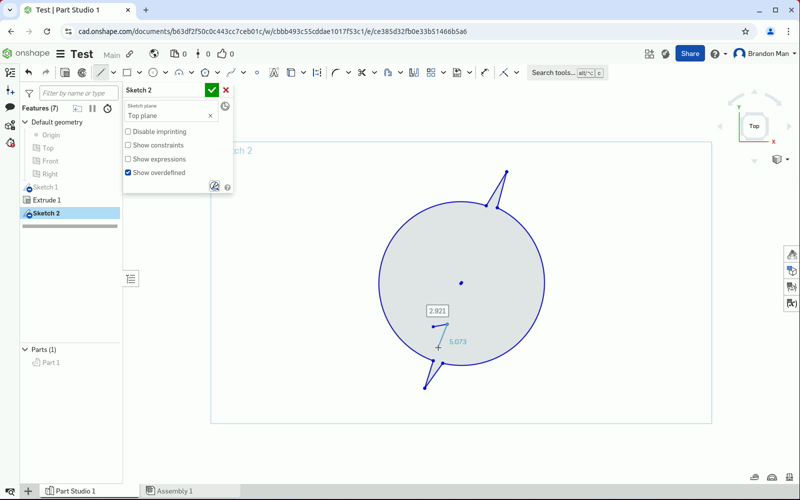
click(438, 347)
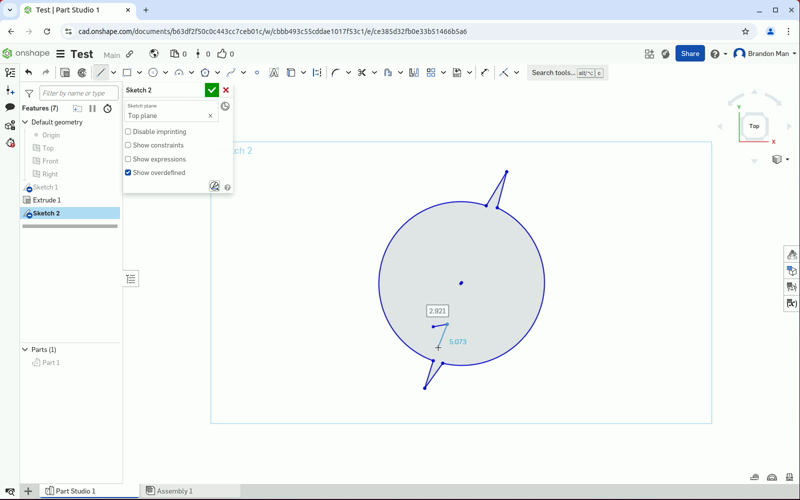
key_up(shift)
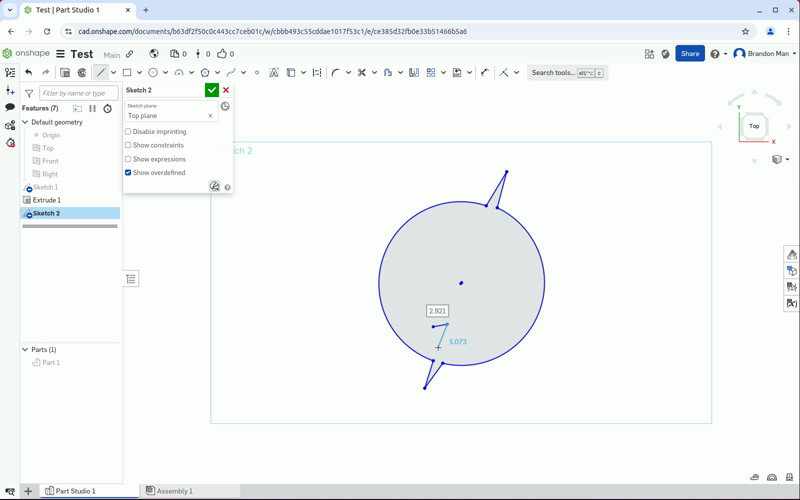
key(esc)
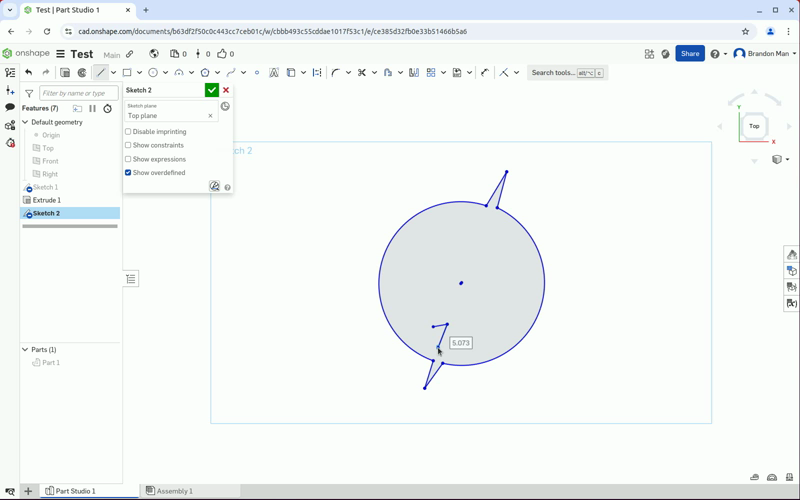
key(a)
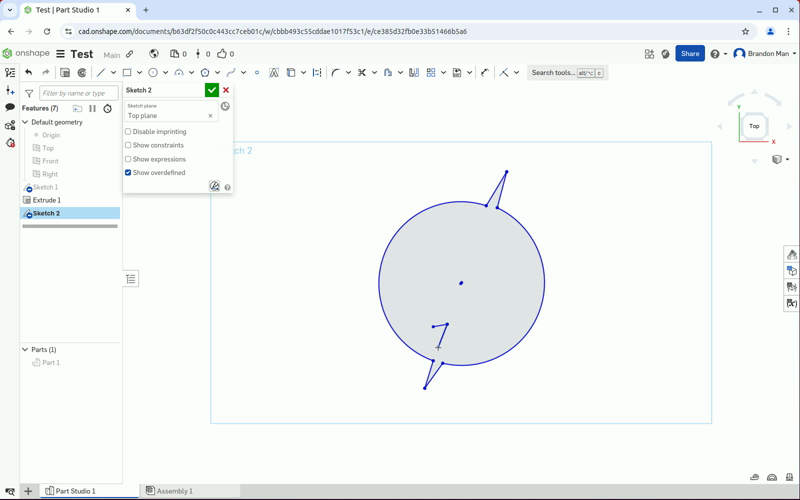
mouse_move(438, 347)
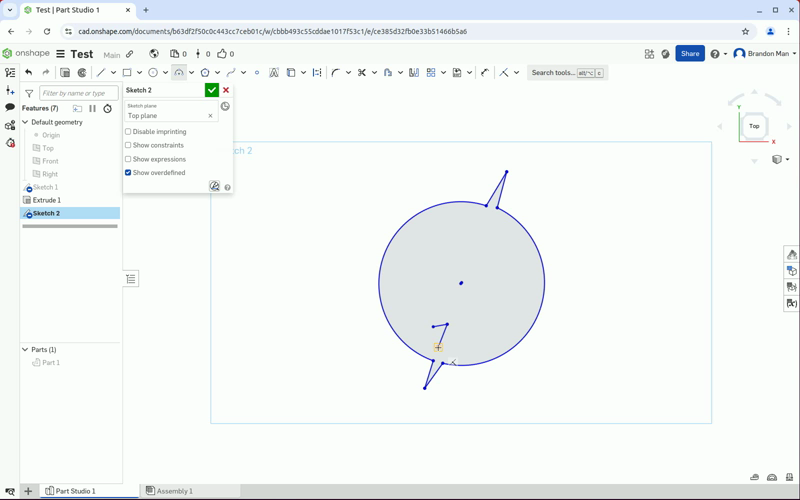
click(438, 347)
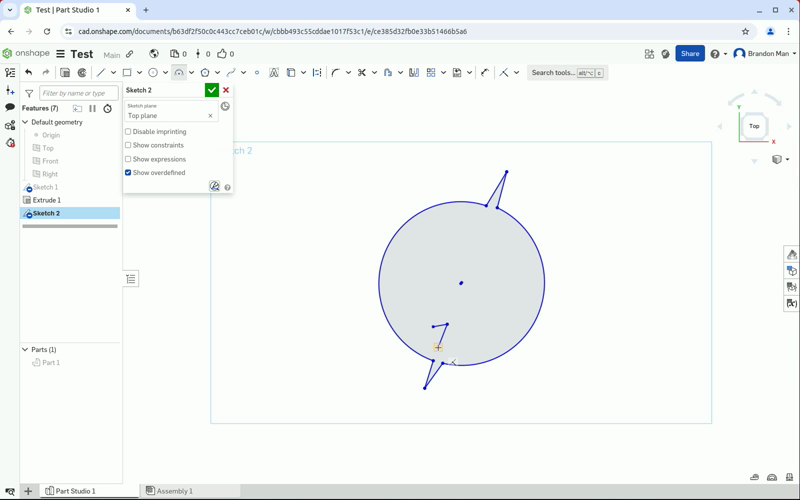
key_down(shift)
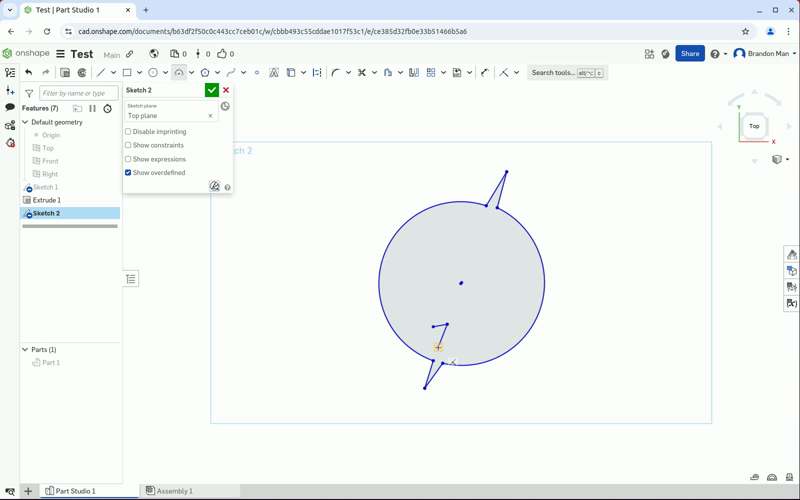
mouse_move(479, 217)
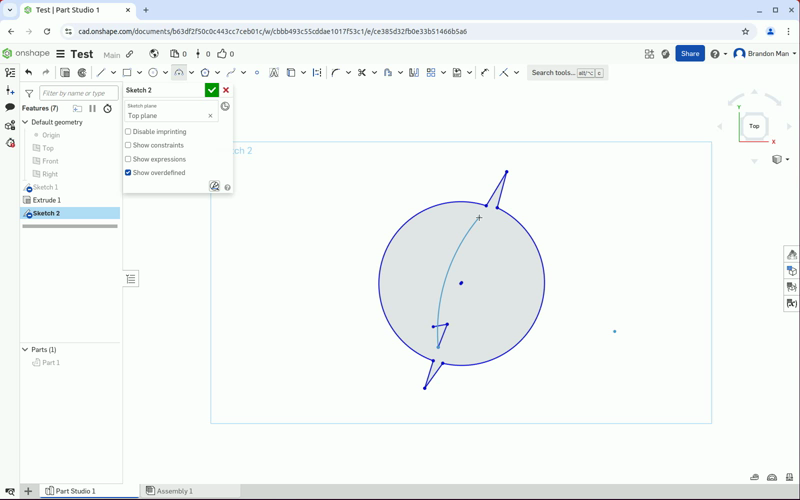
click(479, 217)
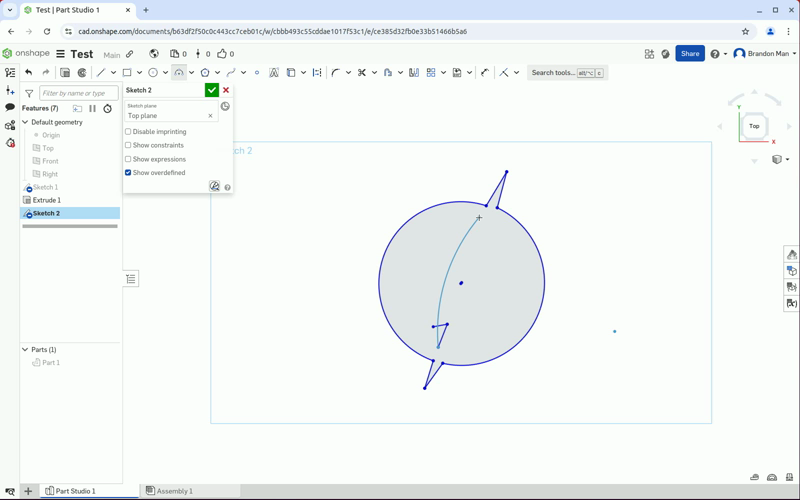
mouse_move(402, 264)
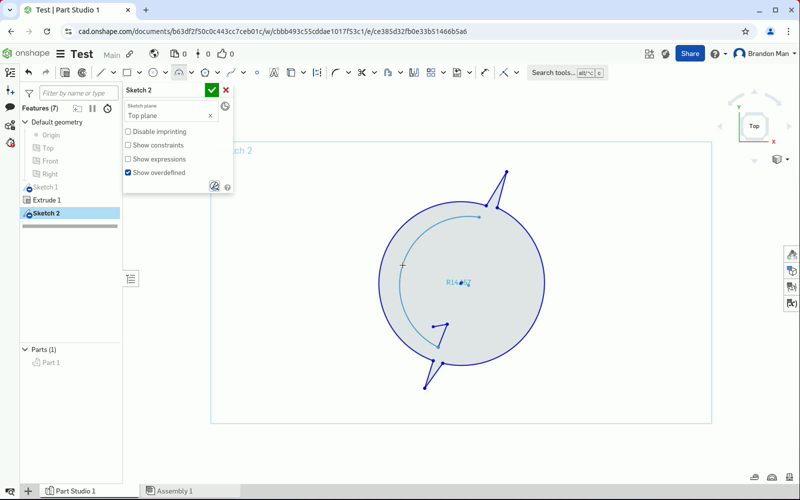
click(402, 264)
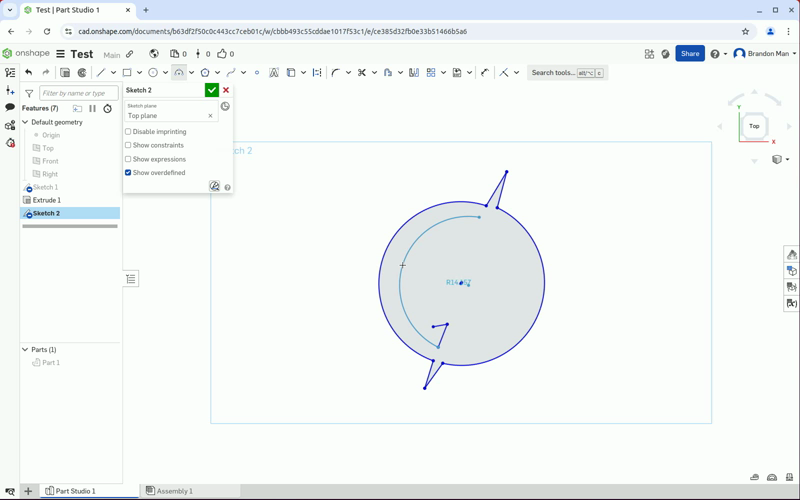
key_up(shift)
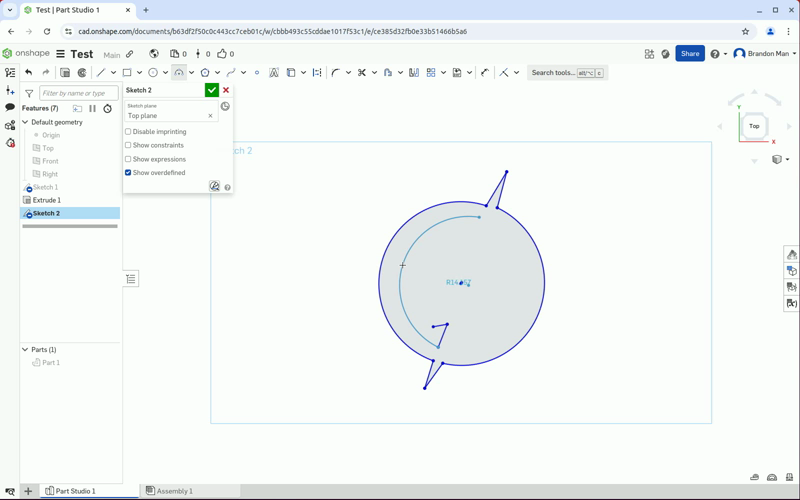
key(esc)
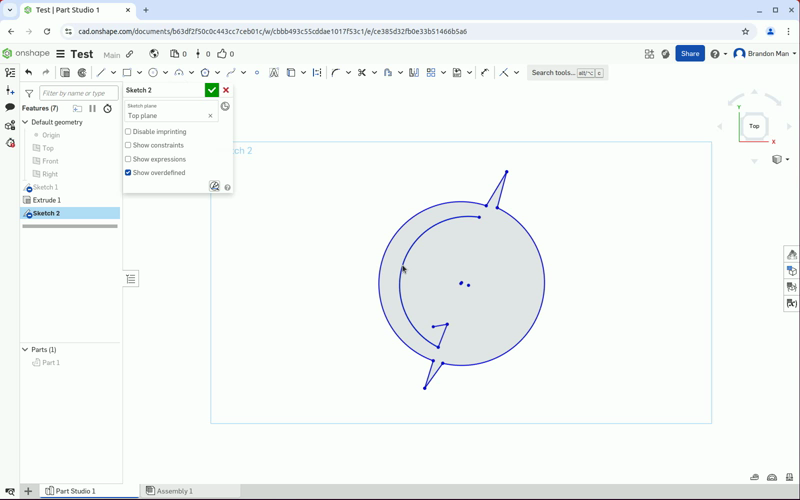
key(l)
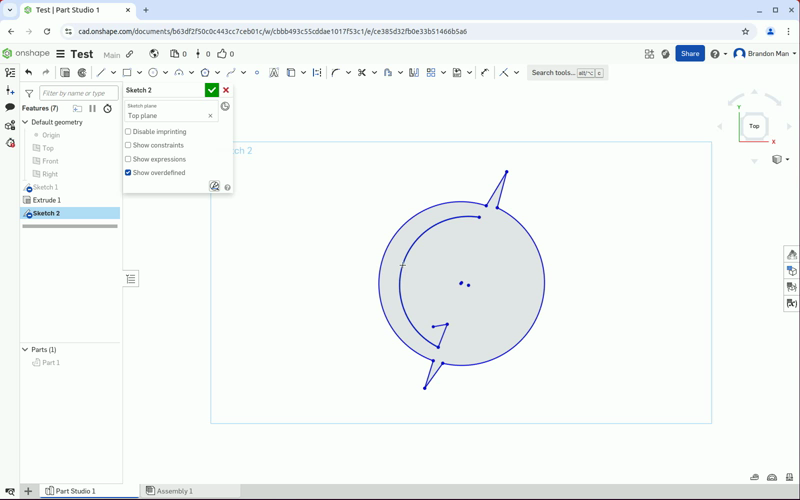
mouse_move(479, 217)
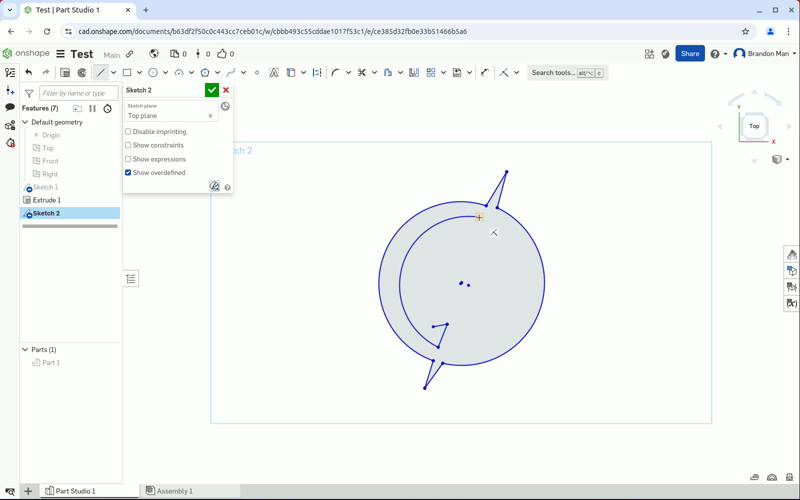
click(479, 217)
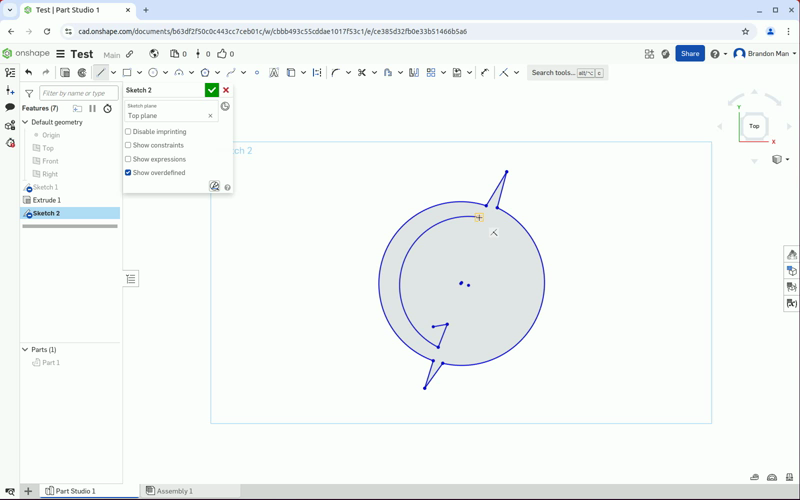
key_down(shift)
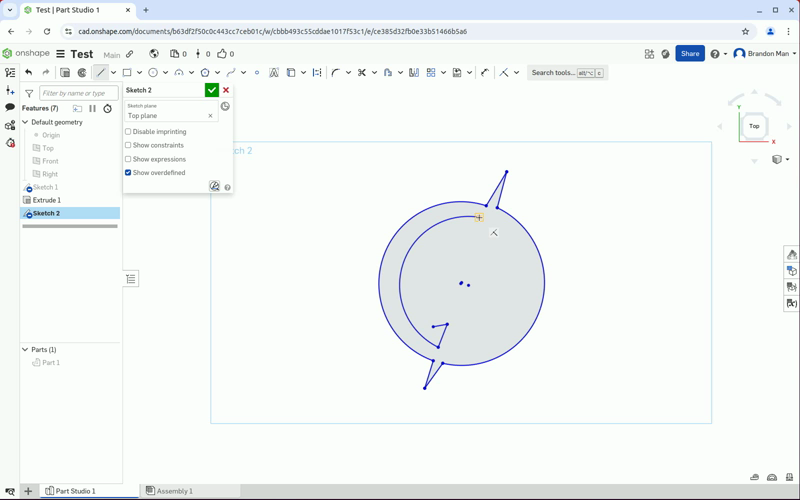
mouse_move(442, 276)
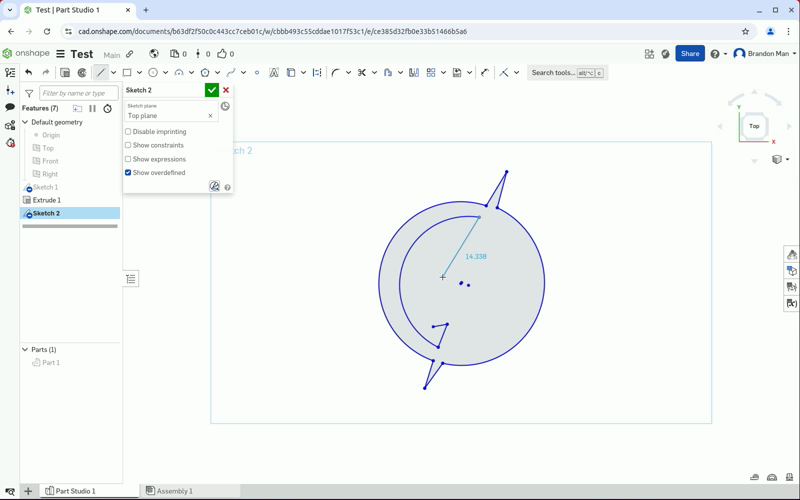
click(442, 276)
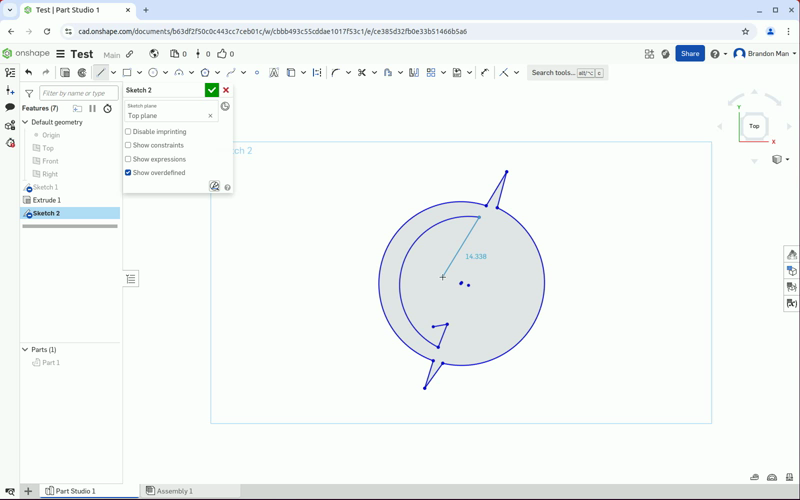
key_up(shift)
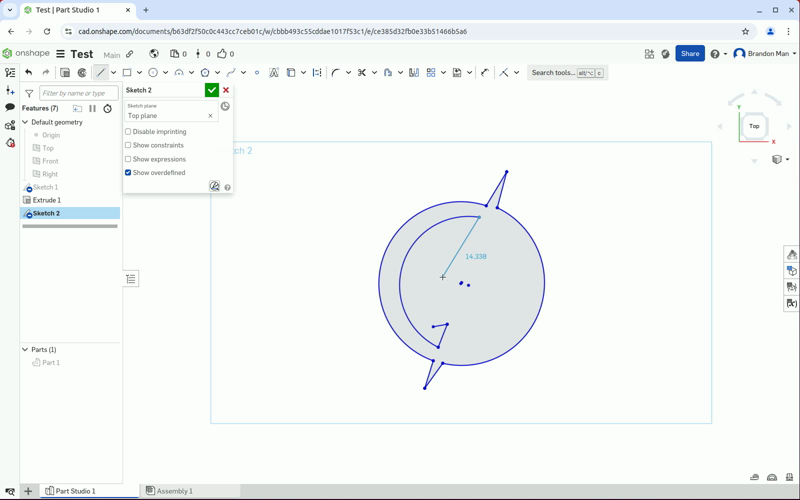
key_down(shift)
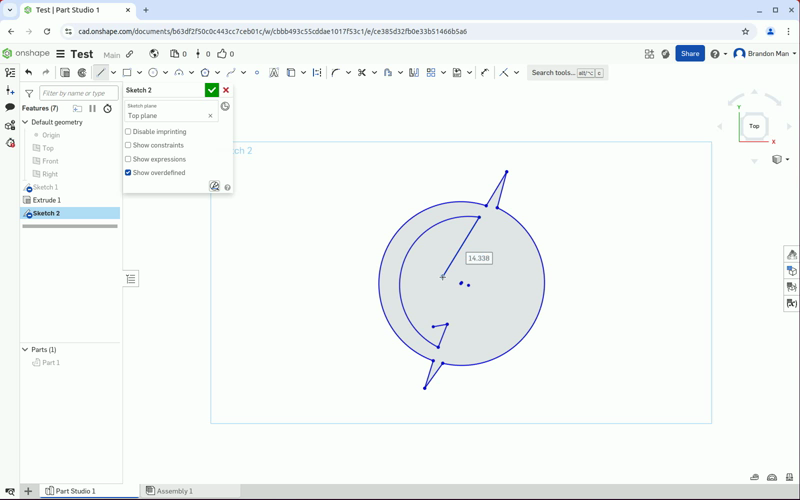
mouse_move(472, 276)
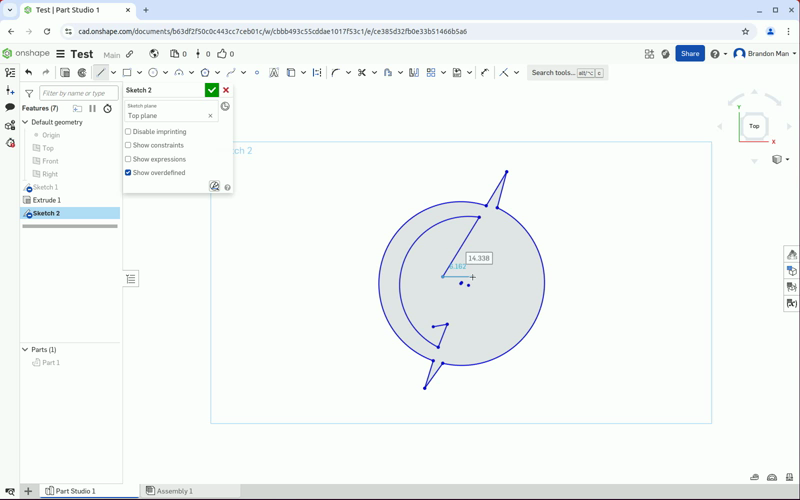
mouse_move(461, 271)
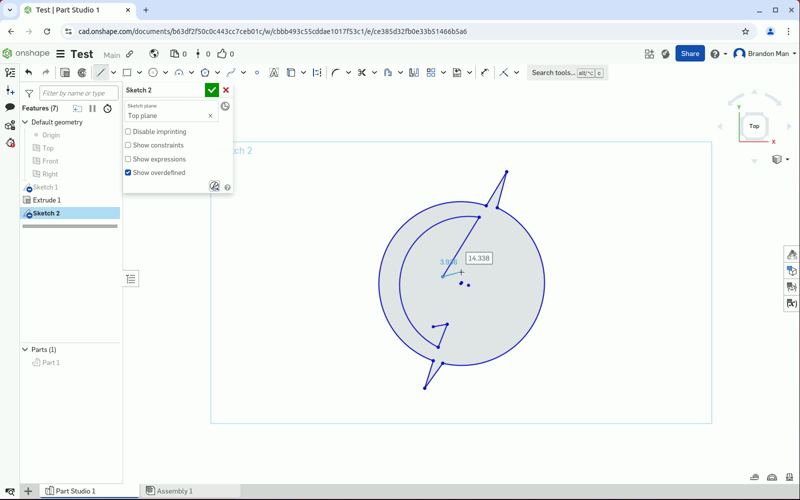
click(461, 271)
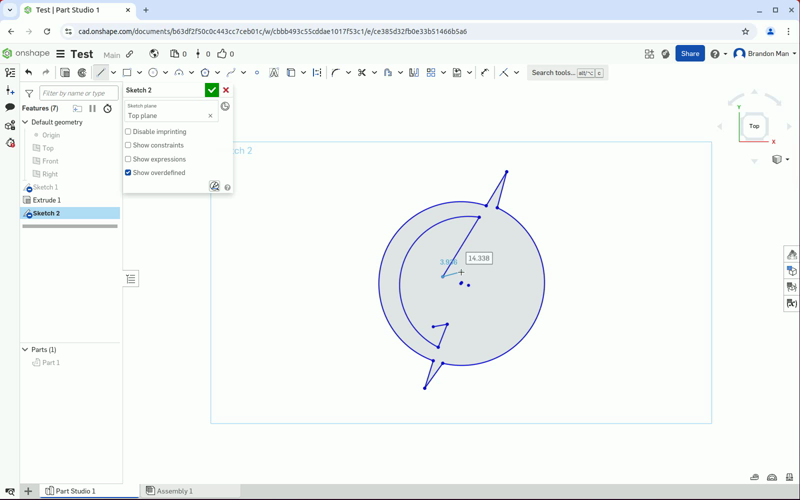
key_up(shift)
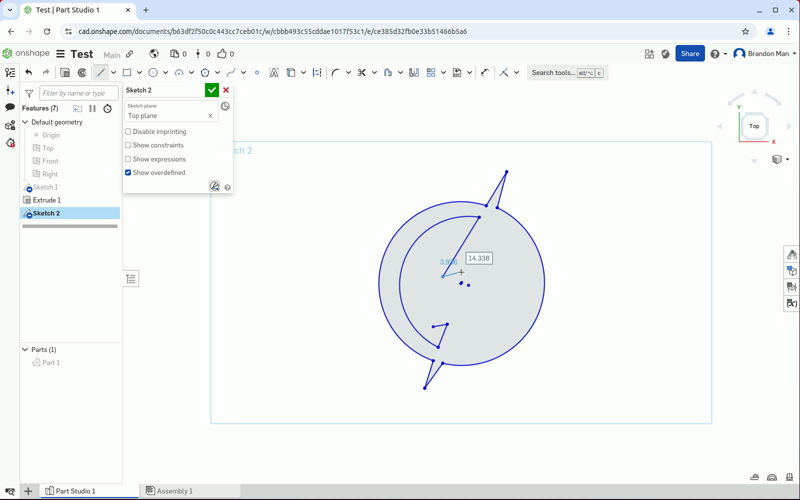
key_down(shift)
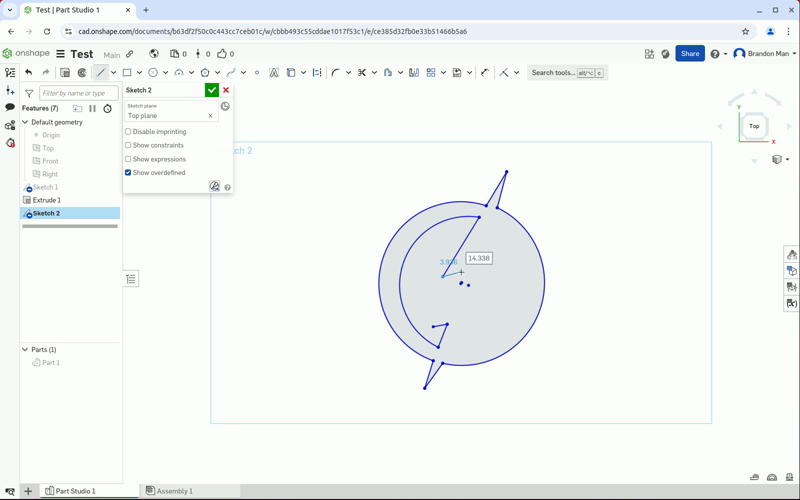
mouse_move(433, 326)
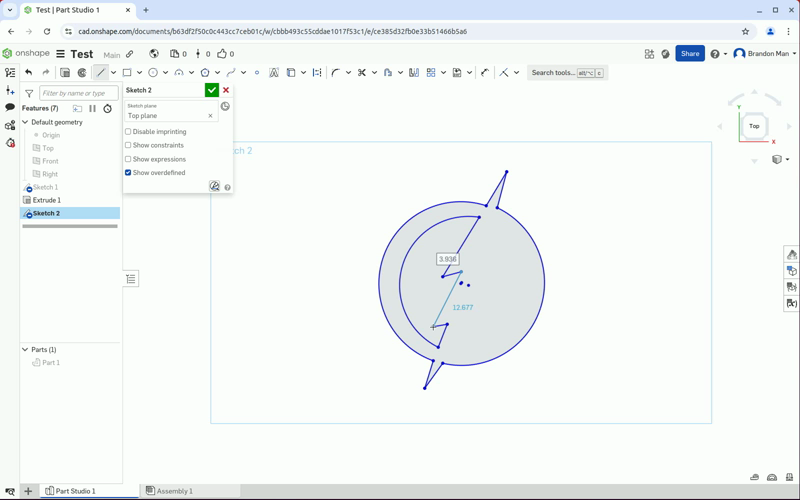
key_up(shift)
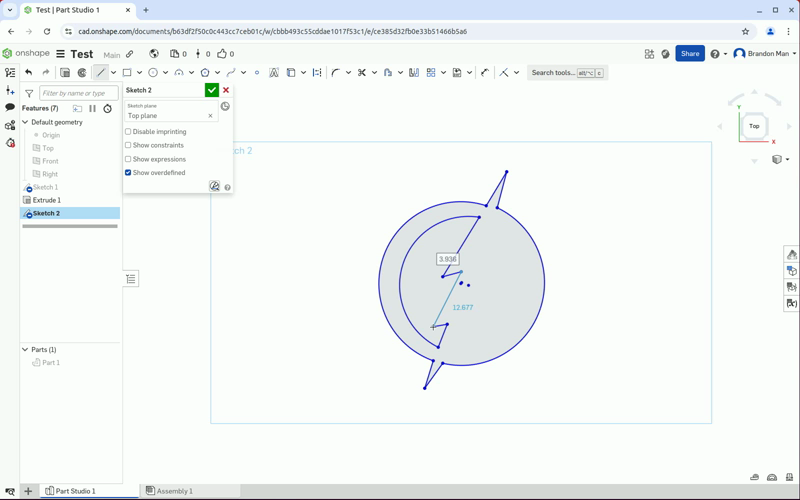
click(433, 326)
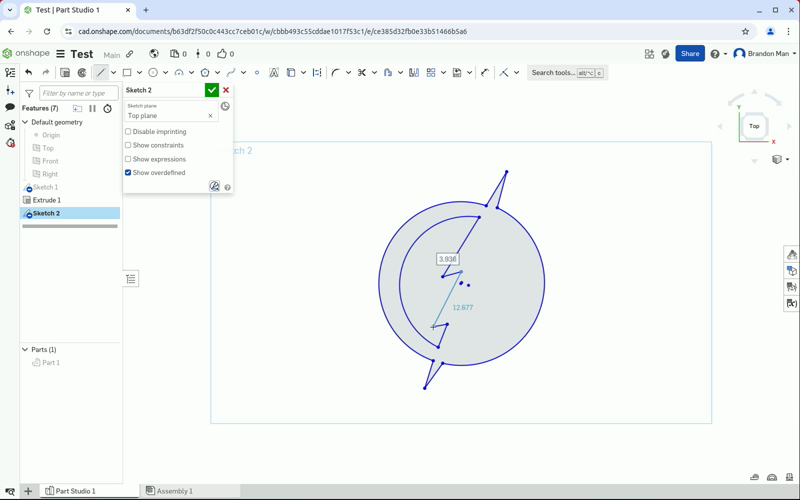
key(esc)
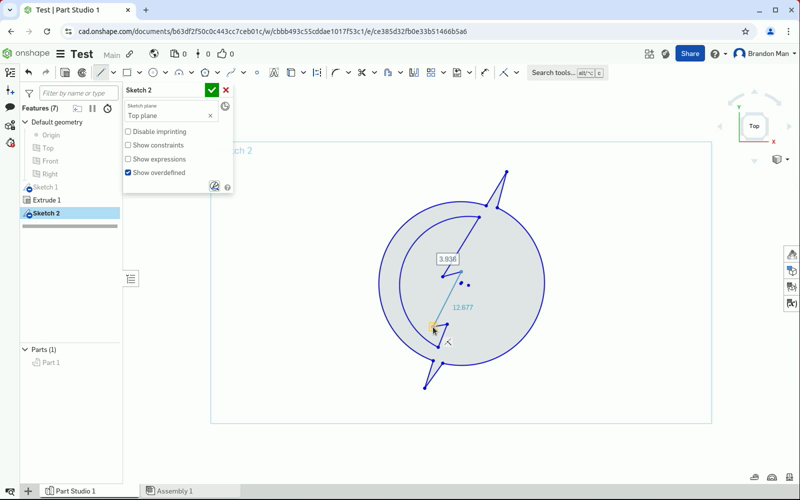
key(a)
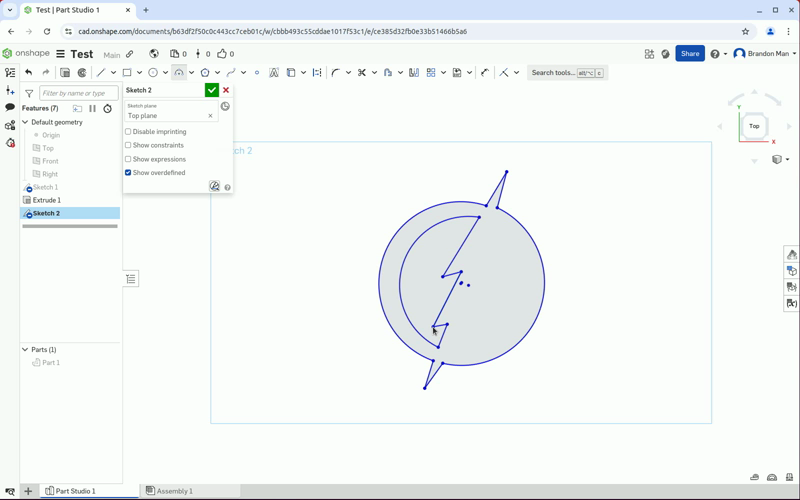
key_down(shift)
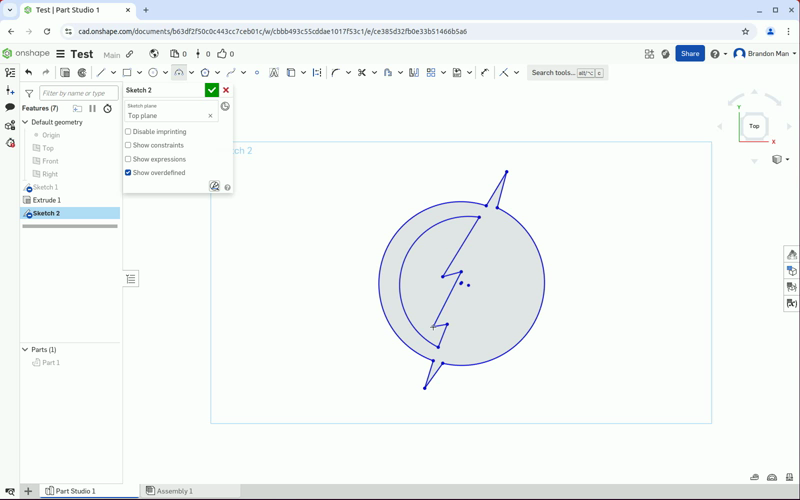
mouse_move(447, 351)
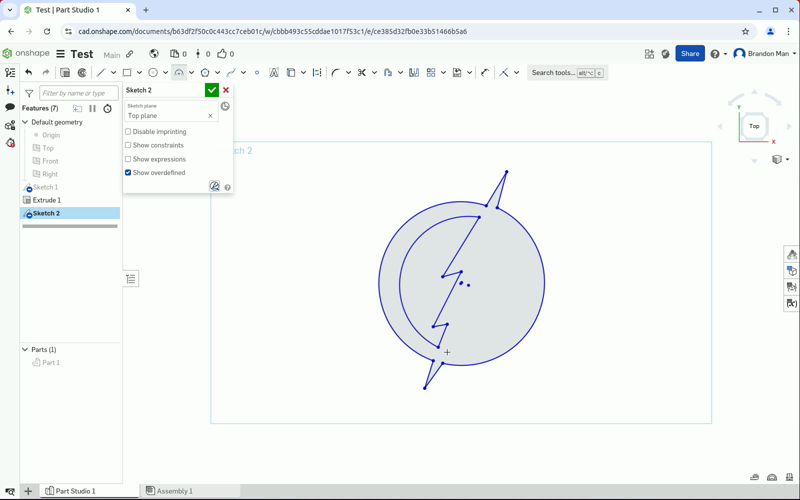
click(447, 351)
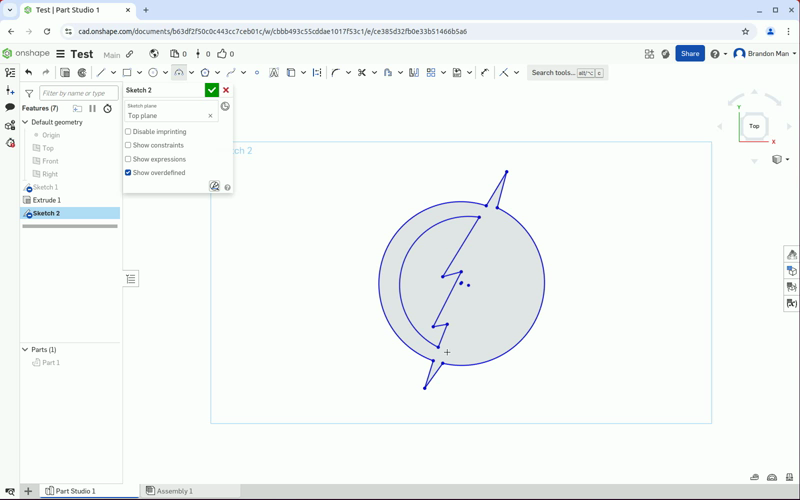
key_up(shift)
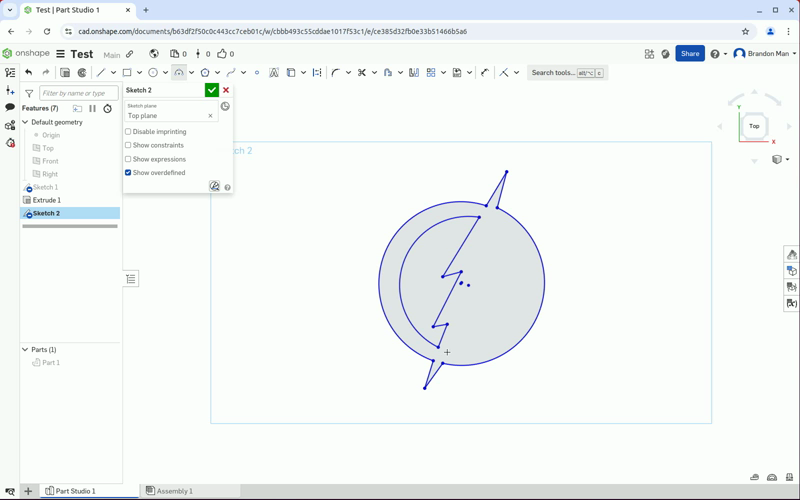
key_down(shift)
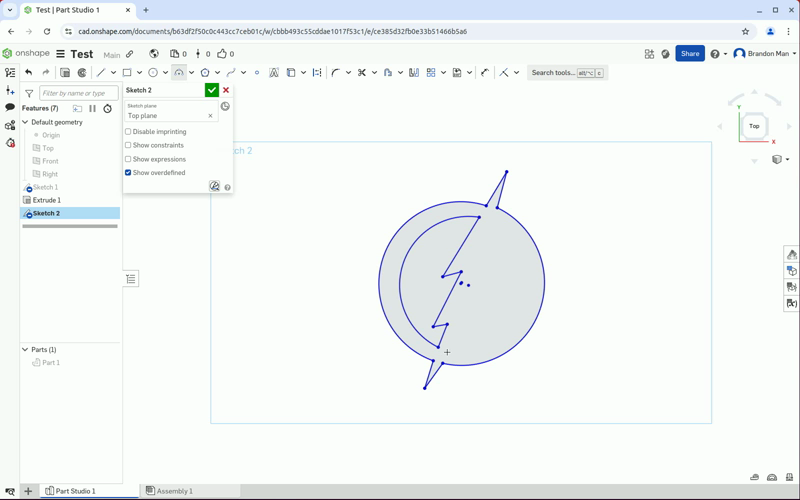
mouse_move(492, 219)
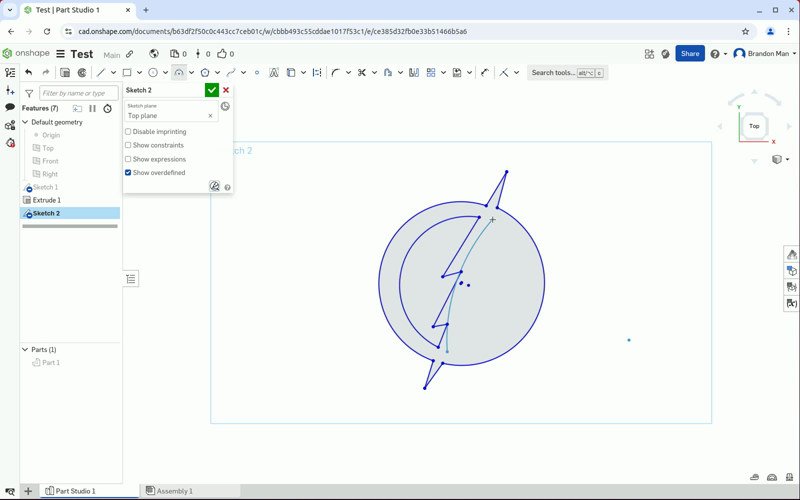
click(492, 219)
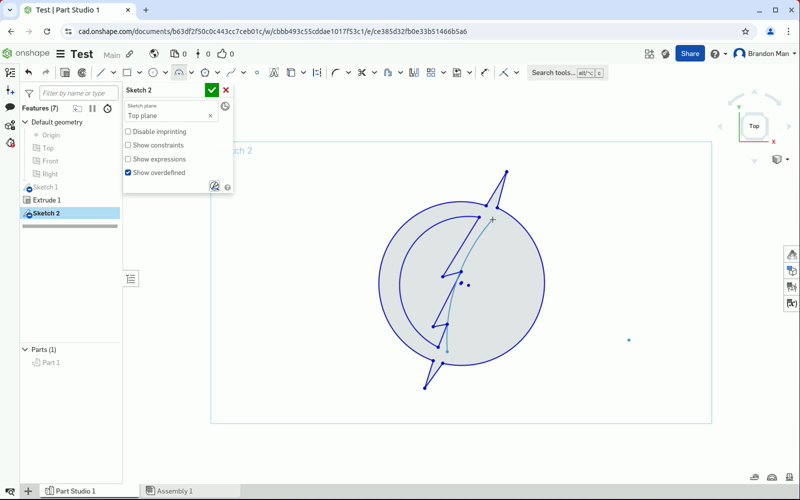
mouse_move(523, 303)
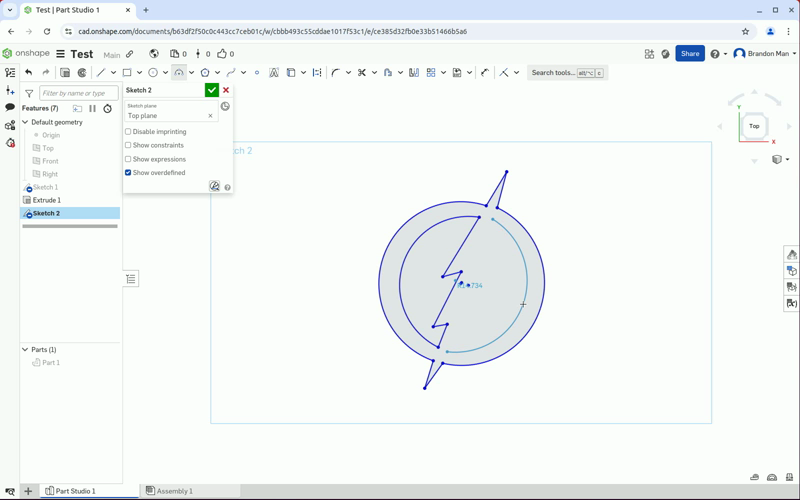
click(523, 303)
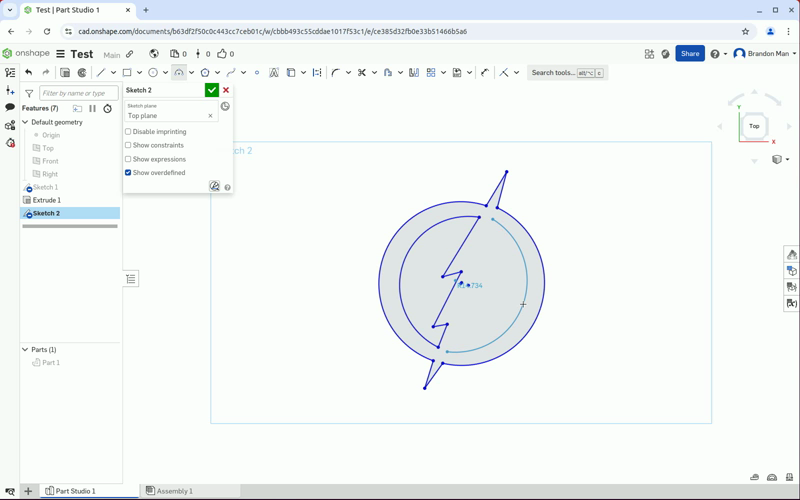
key_up(shift)
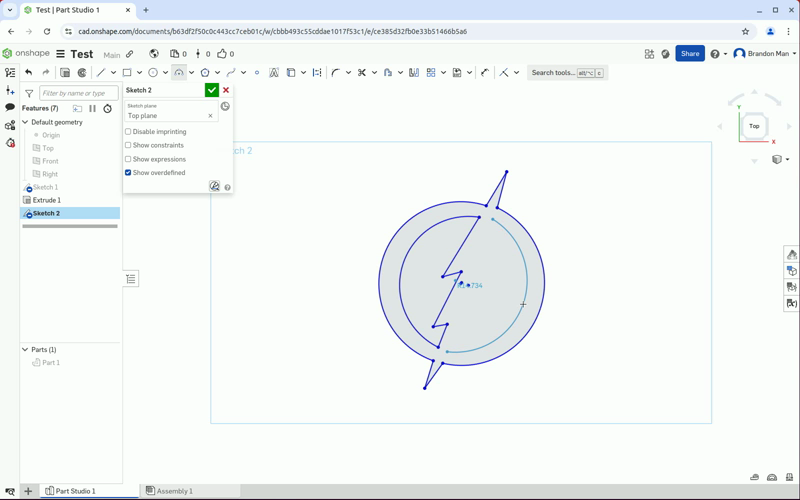
key(esc)
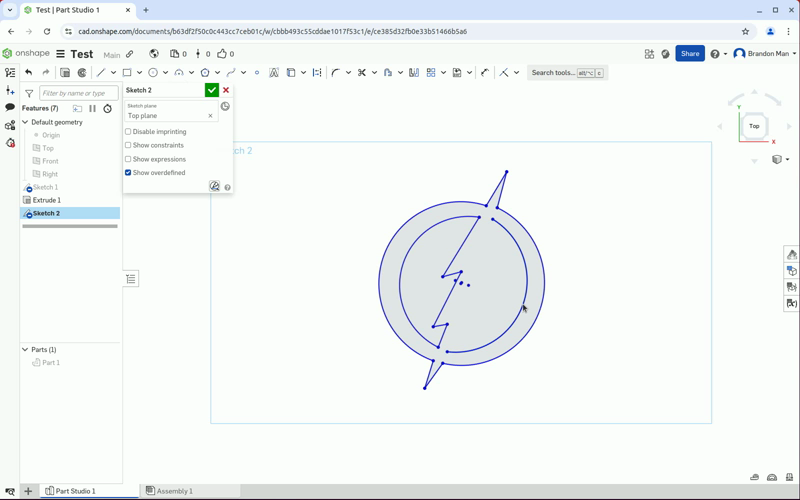
key(l)
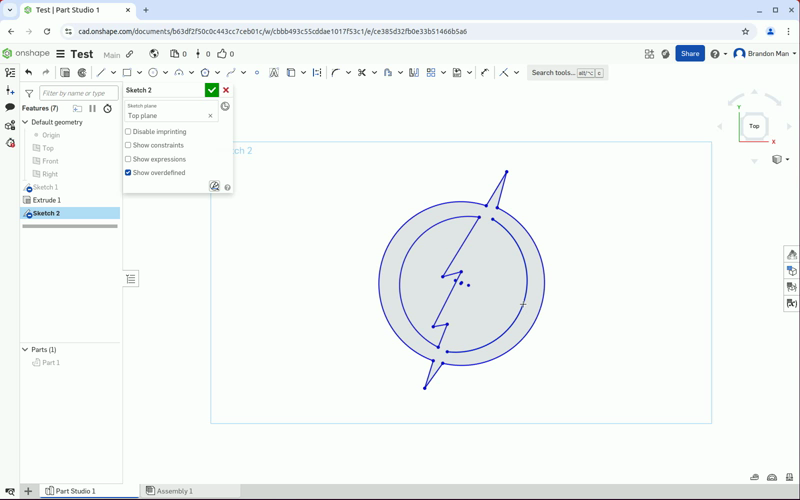
mouse_move(492, 219)
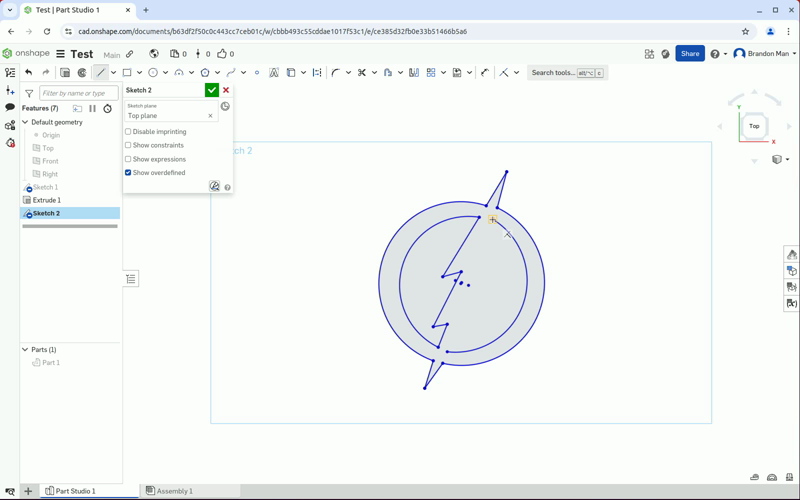
click(492, 219)
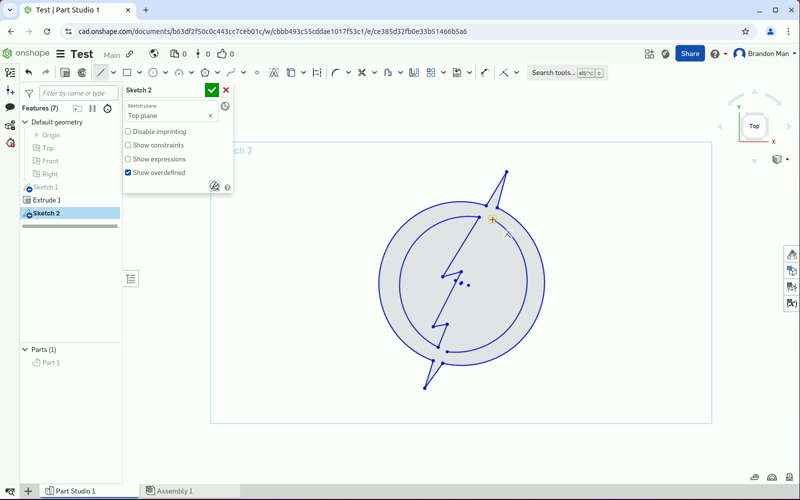
key_down(shift)
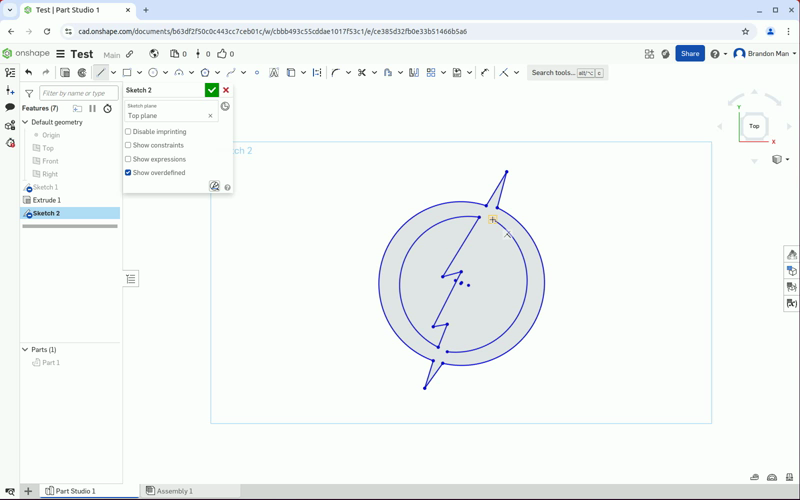
mouse_move(522, 219)
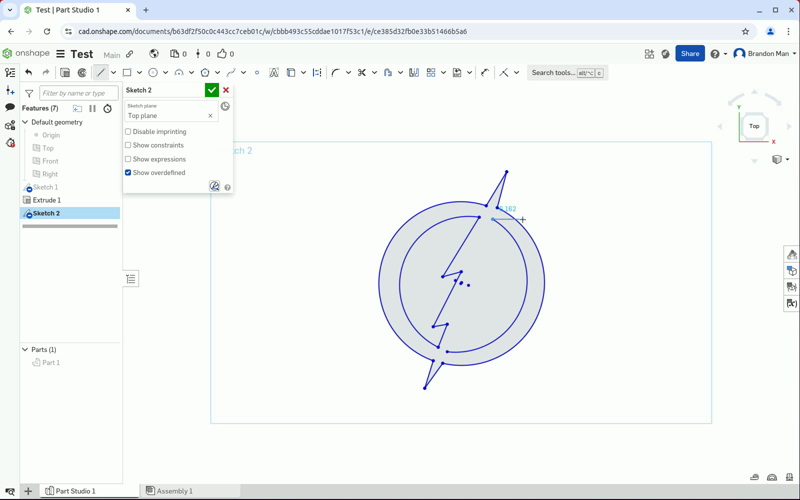
mouse_move(483, 235)
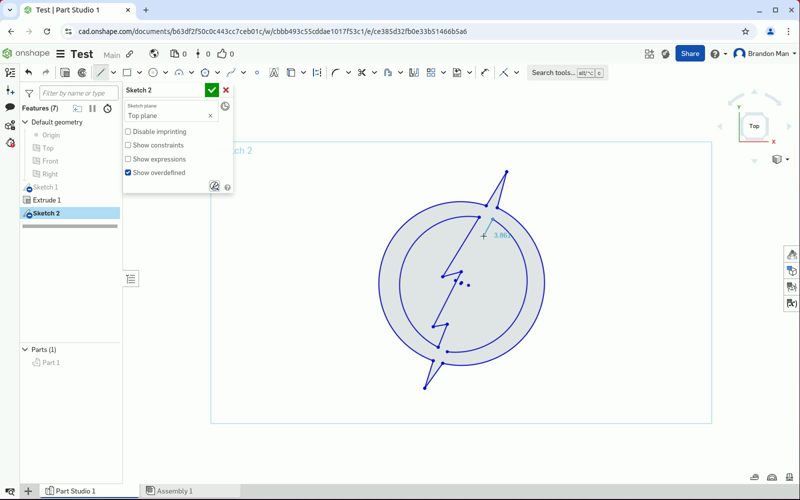
click(483, 235)
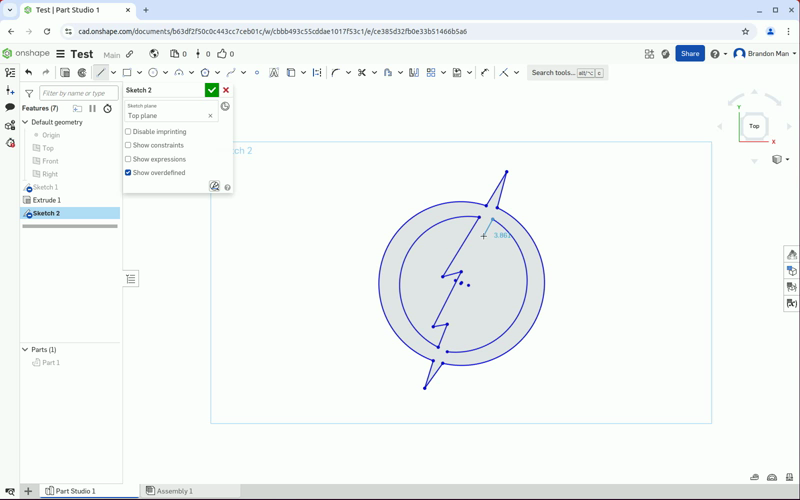
key_up(shift)
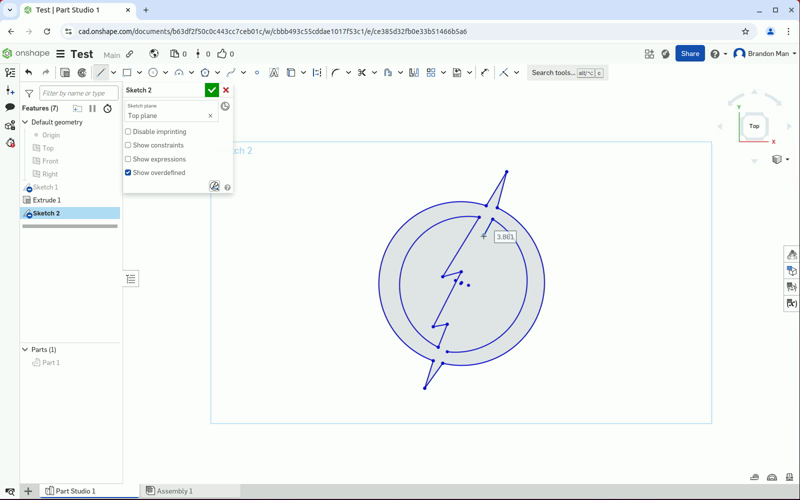
key_down(shift)
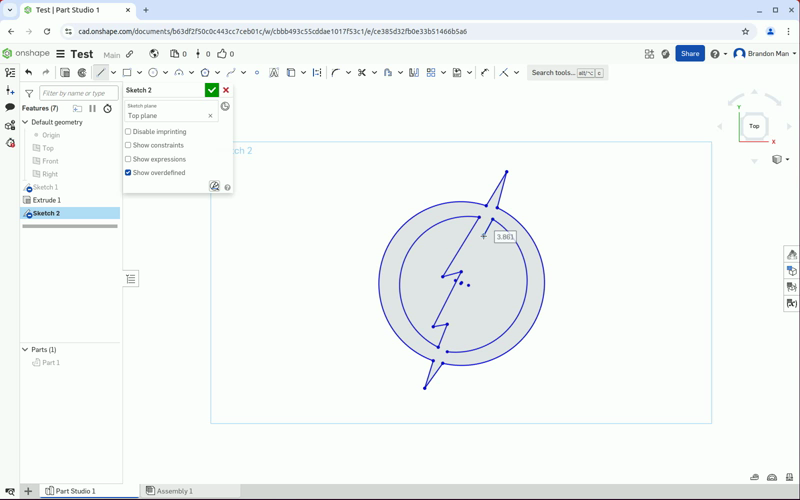
mouse_move(513, 235)
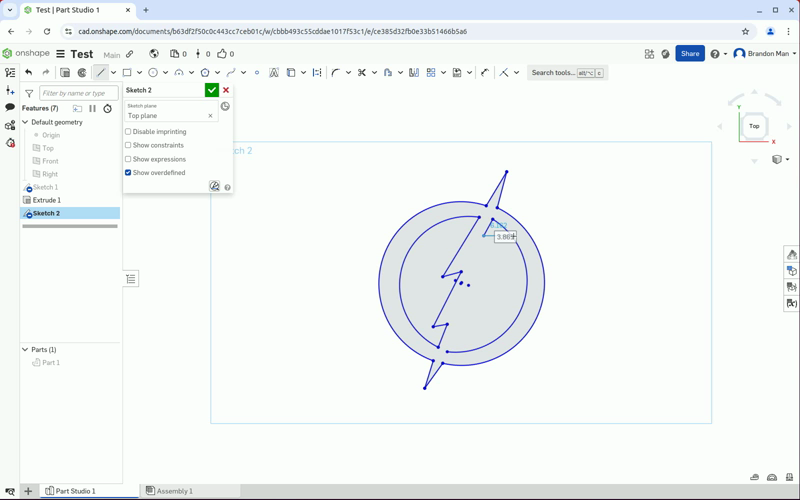
mouse_move(499, 233)
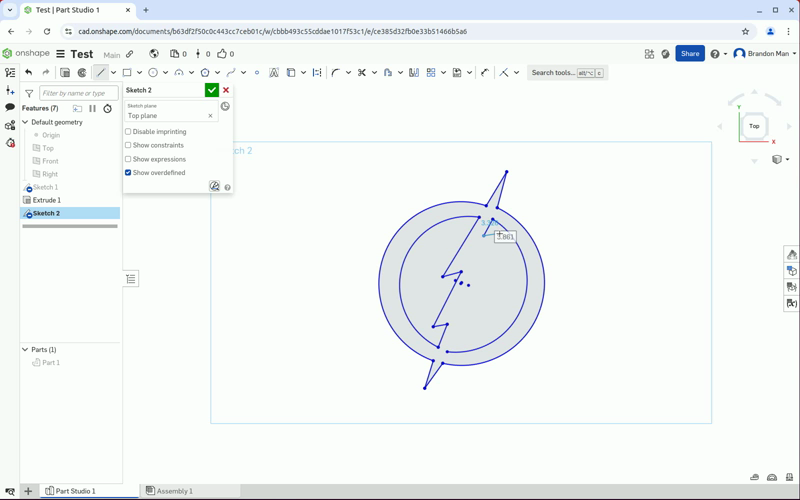
click(499, 233)
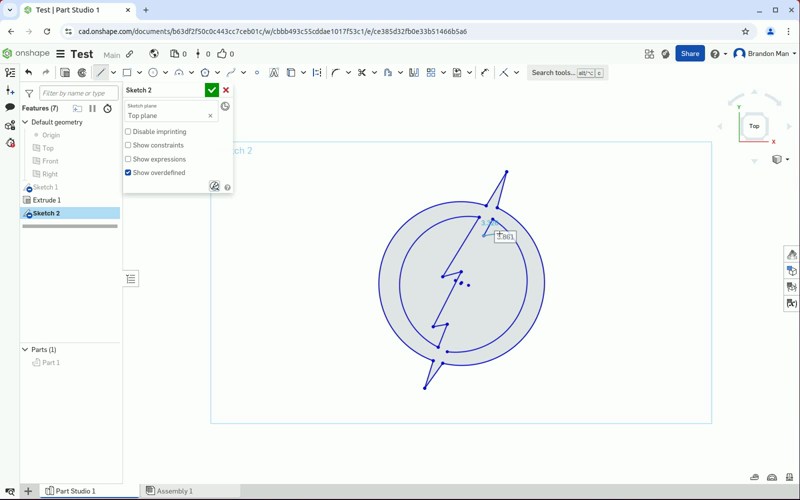
key_up(shift)
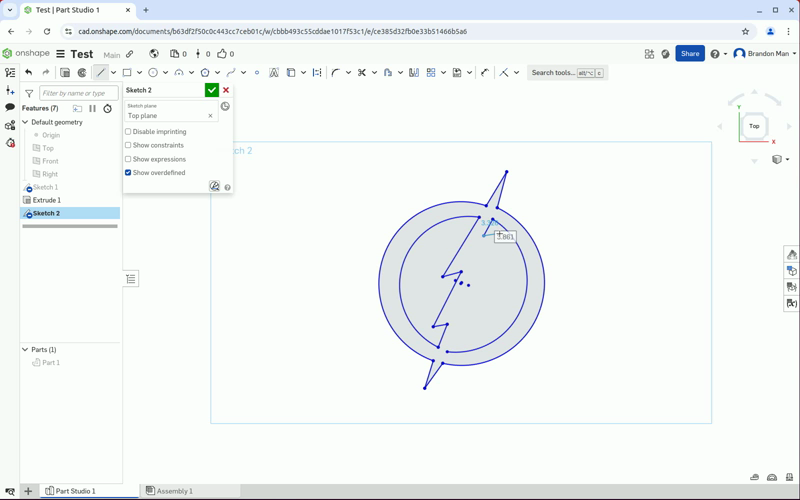
key_down(shift)
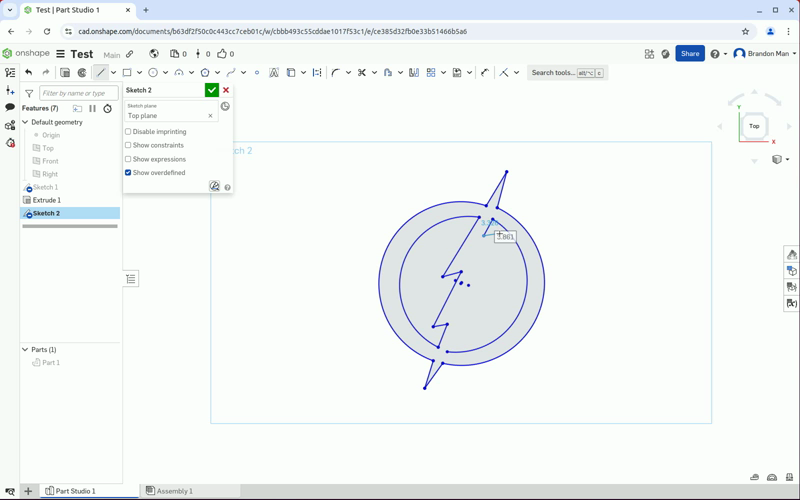
mouse_move(529, 233)
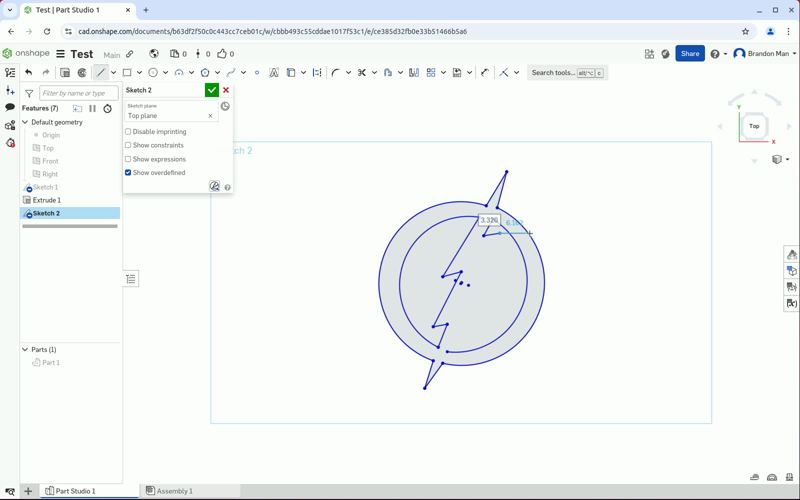
mouse_move(483, 283)
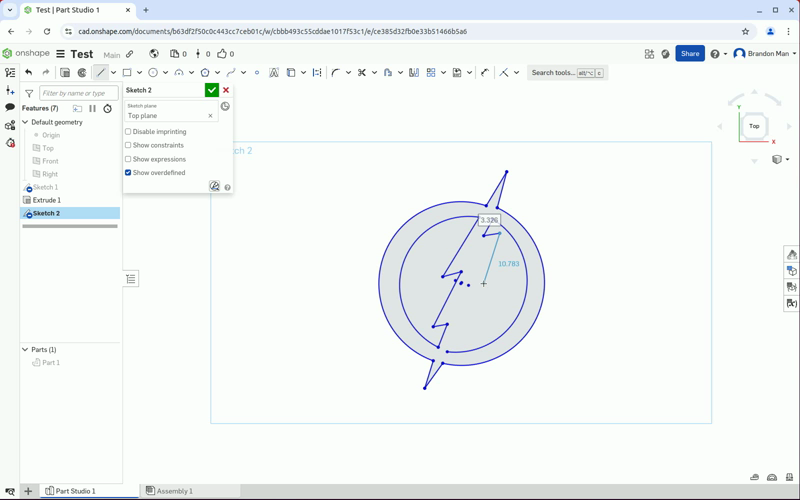
click(483, 283)
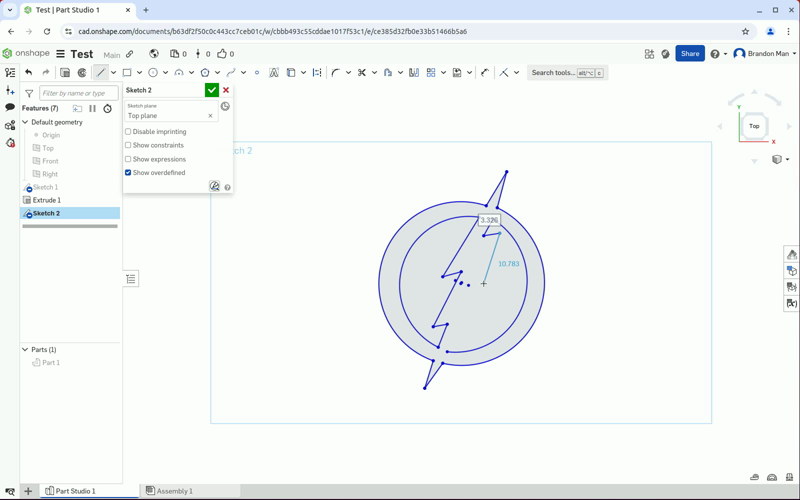
key_up(shift)
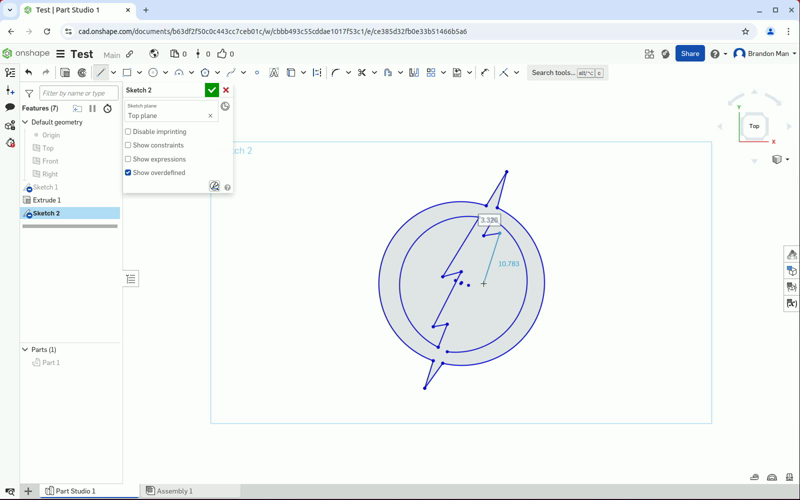
key_down(shift)
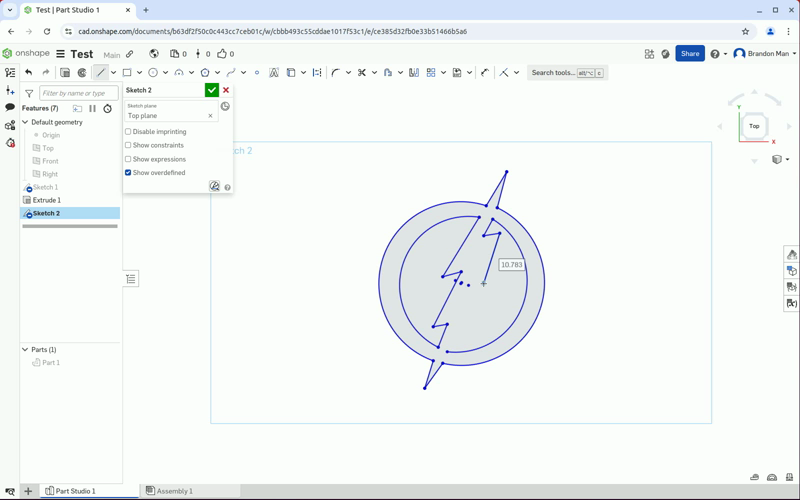
mouse_move(513, 283)
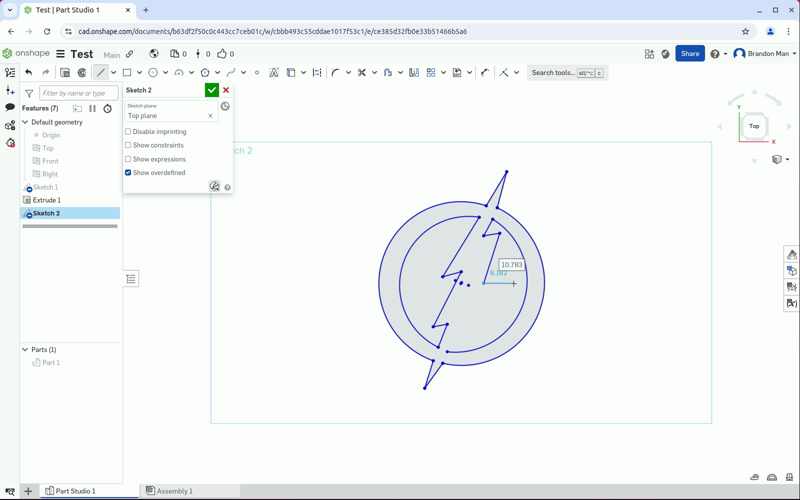
mouse_move(497, 281)
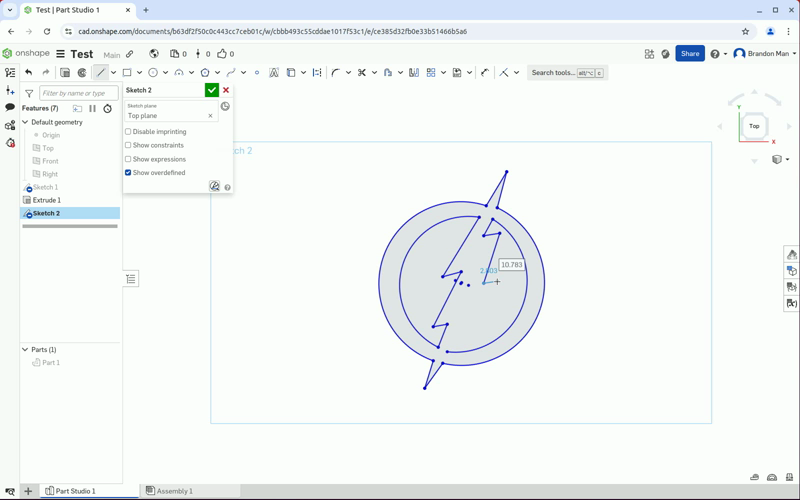
click(497, 281)
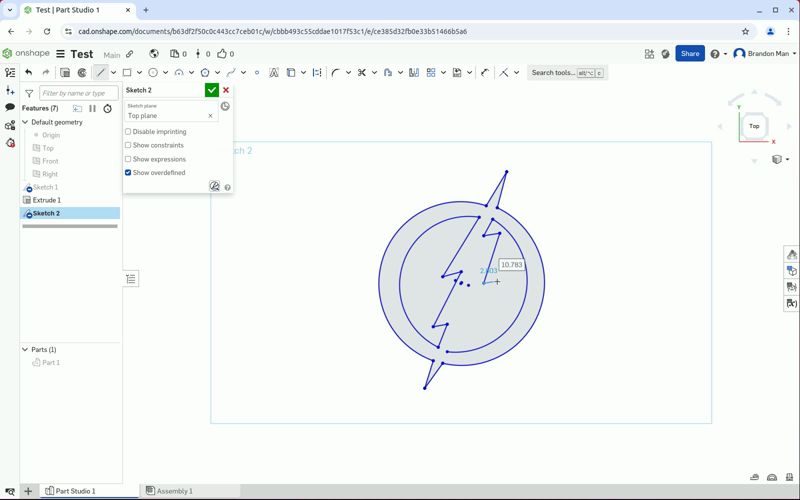
key_up(shift)
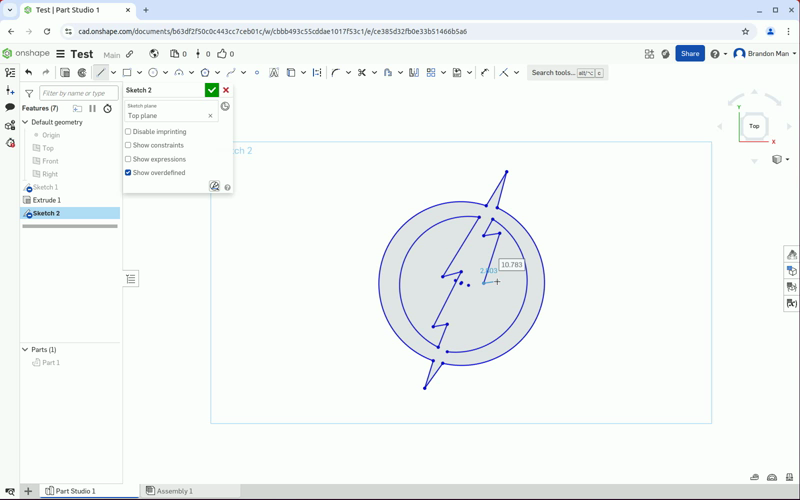
key_down(shift)
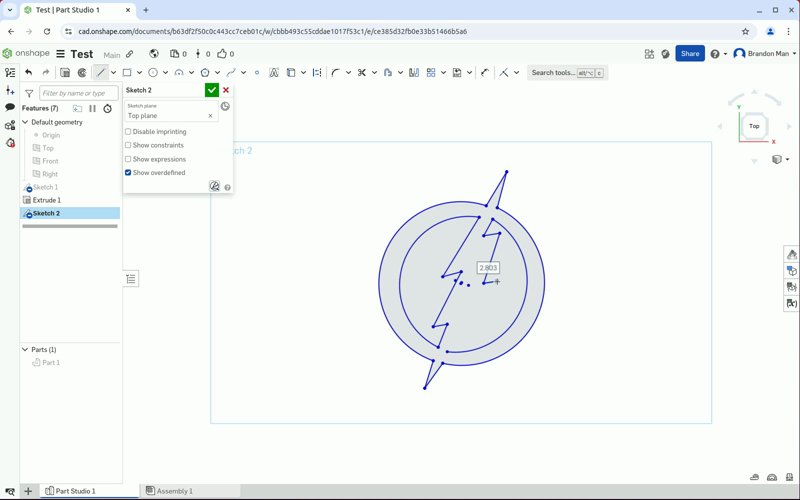
mouse_move(447, 351)
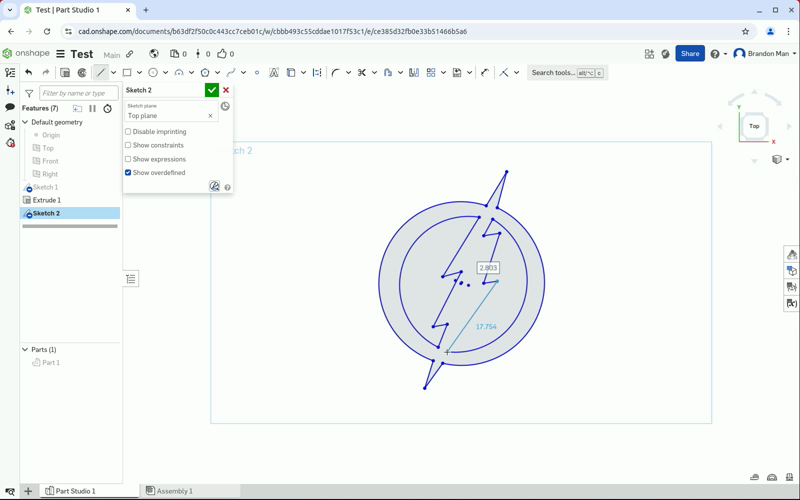
key_up(shift)
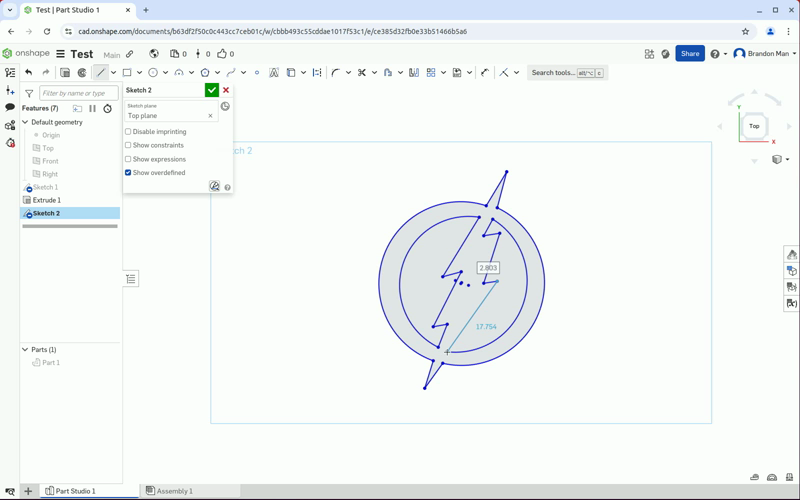
click(447, 351)
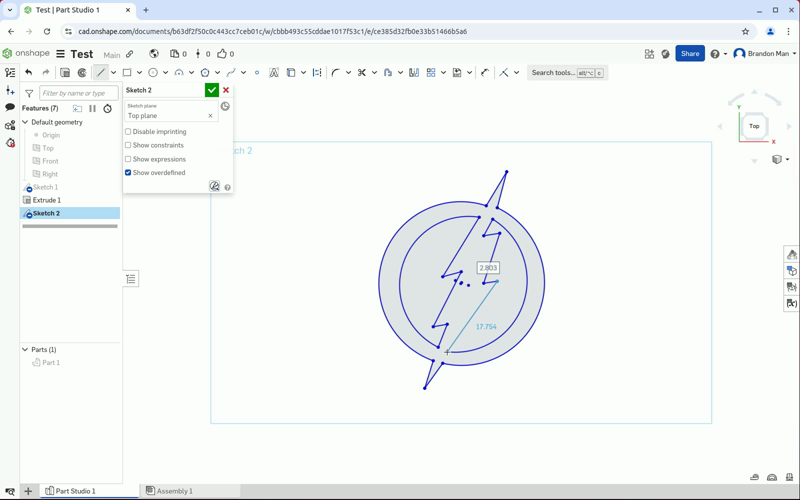
key(esc)
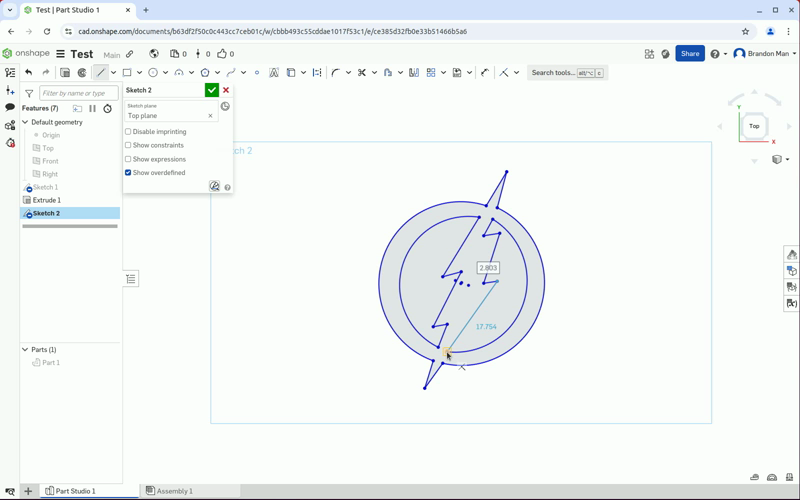
mouse_move(478, 265)
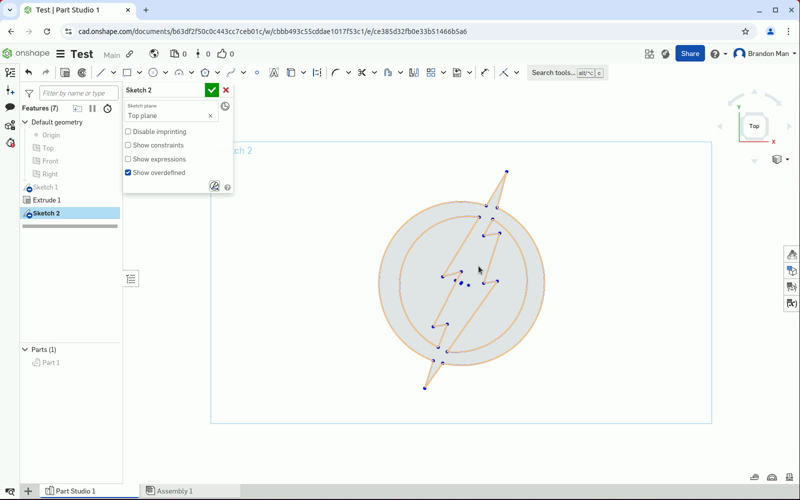
click(478, 265)
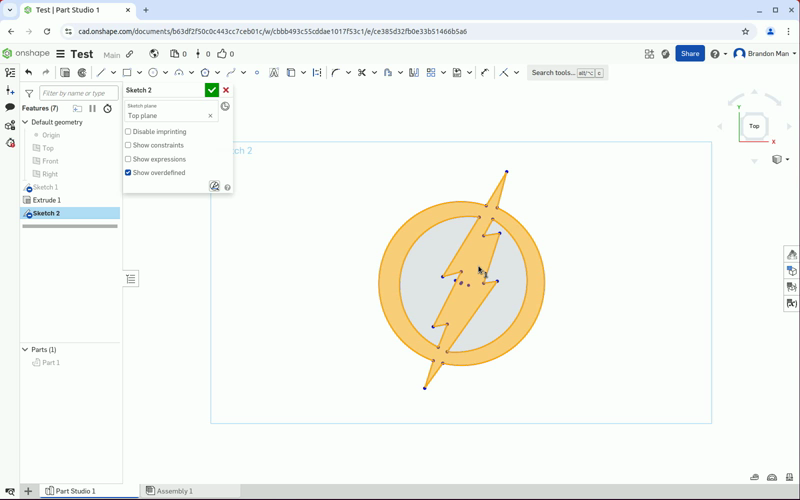
mouse_move(73, 352)
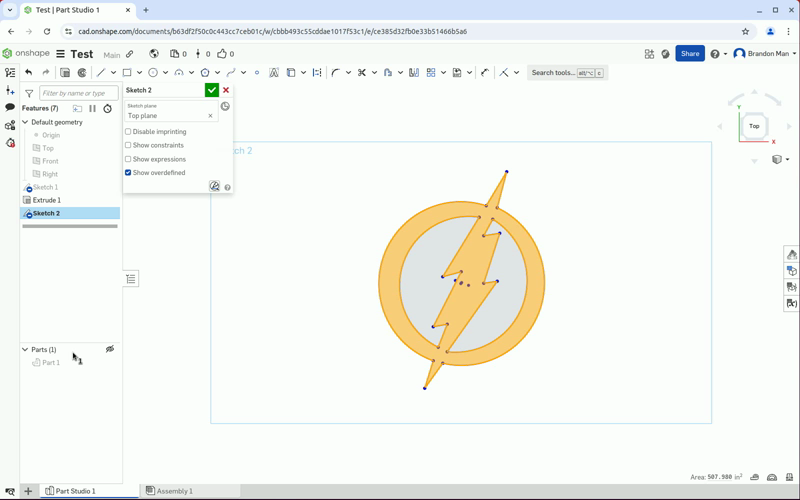
key(shift+y)
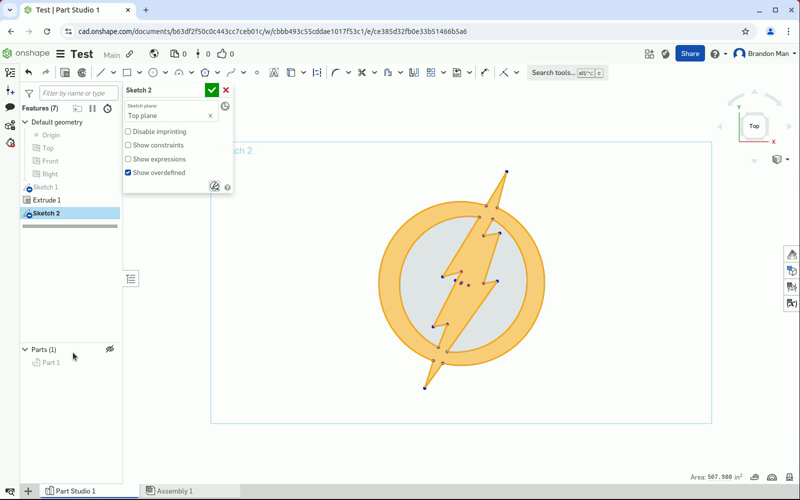
key(shift+e)
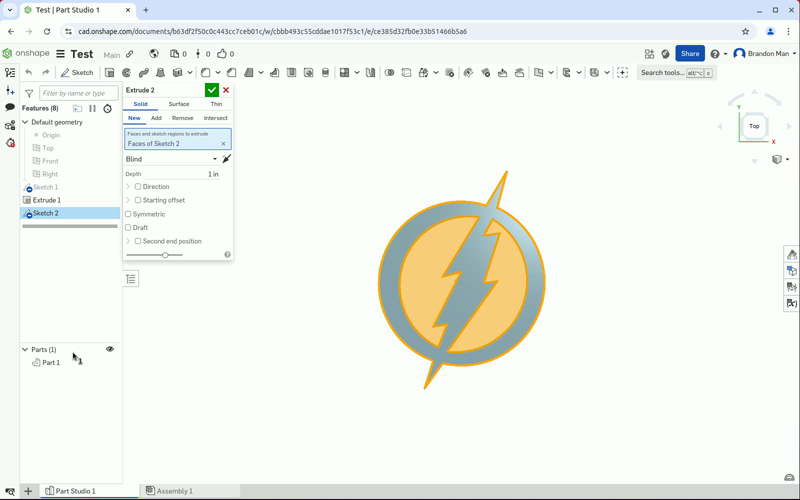
mouse_move(143, 106)
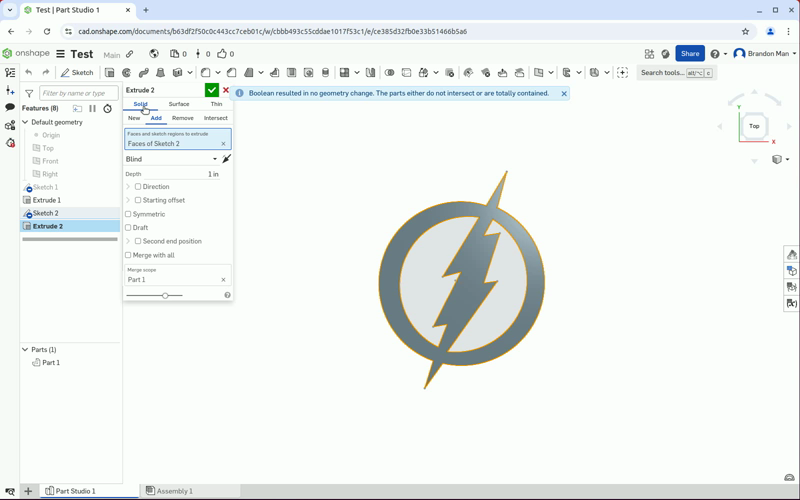
click(143, 106)
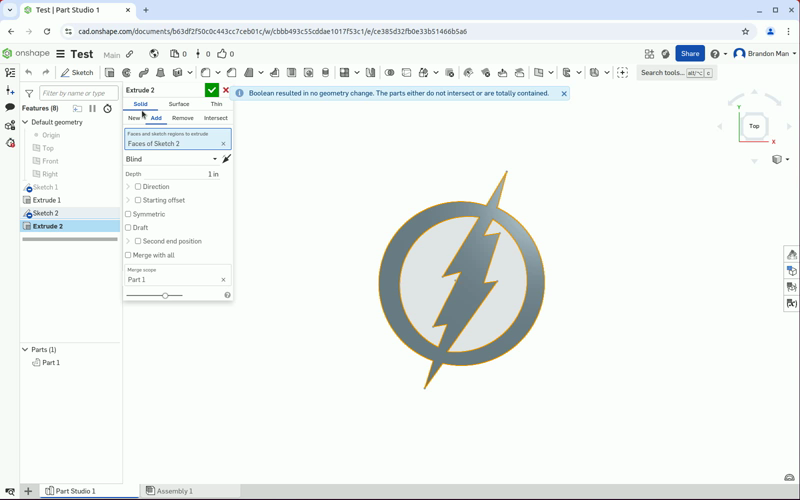
mouse_move(137, 120)
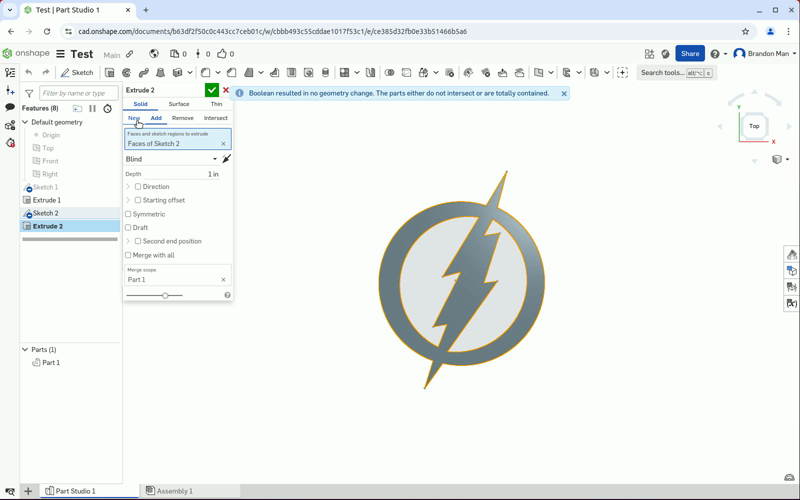
click(137, 120)
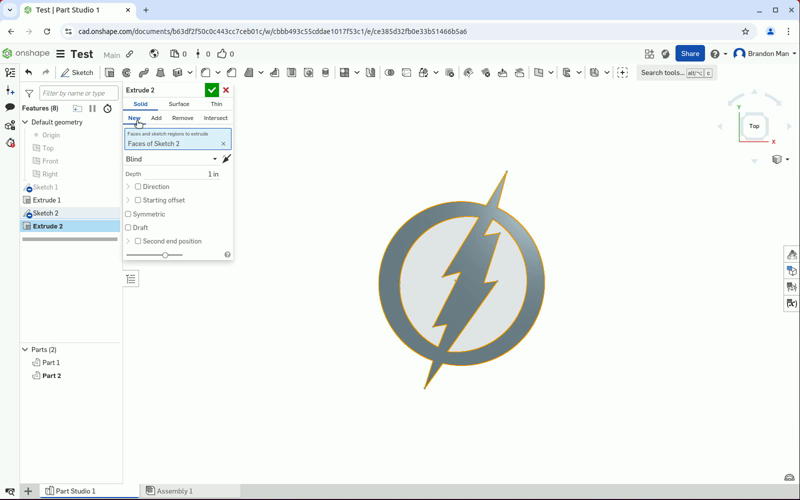
key(tab, 4)
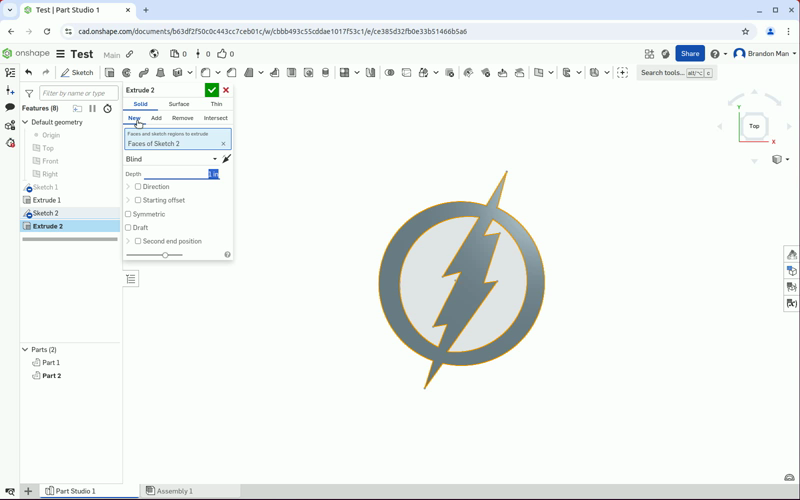
text(2.889)
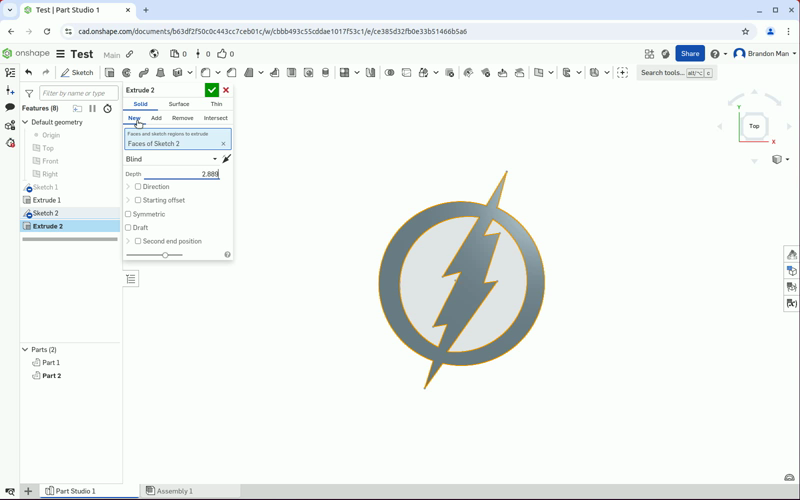
key(enter)
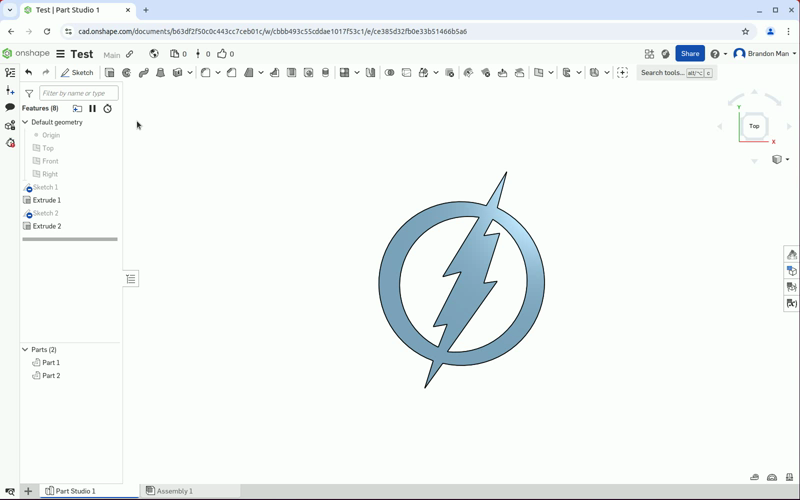
key(shift+h)
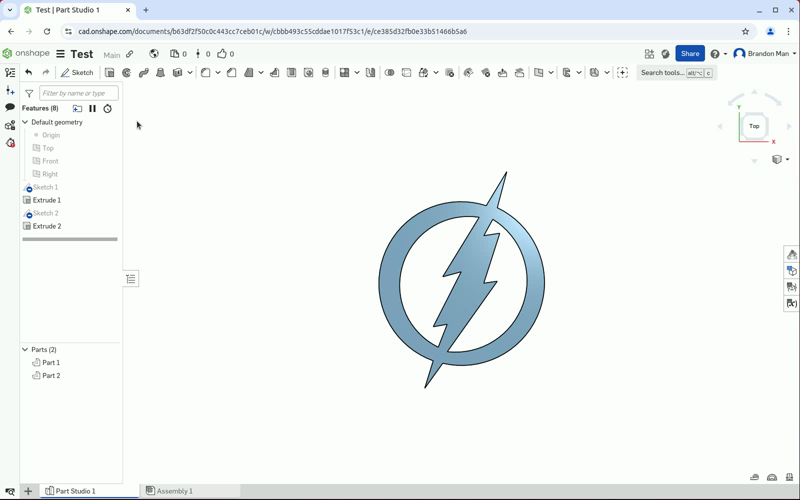
key(shift+h)
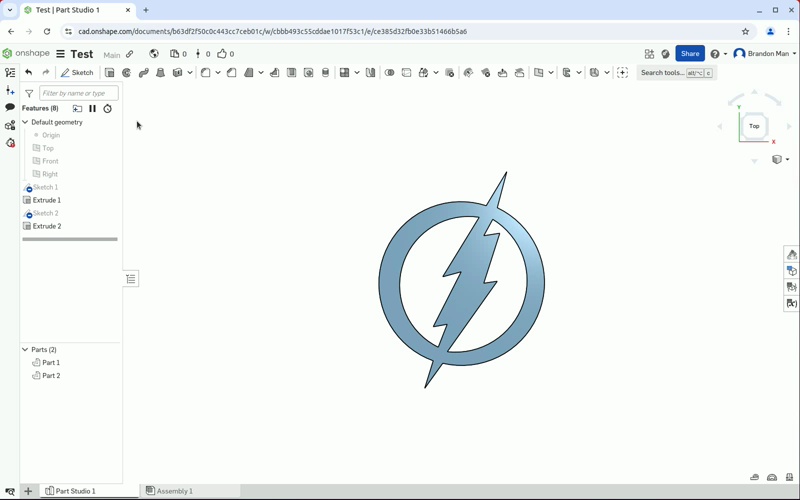
mouse_move(73, 189)
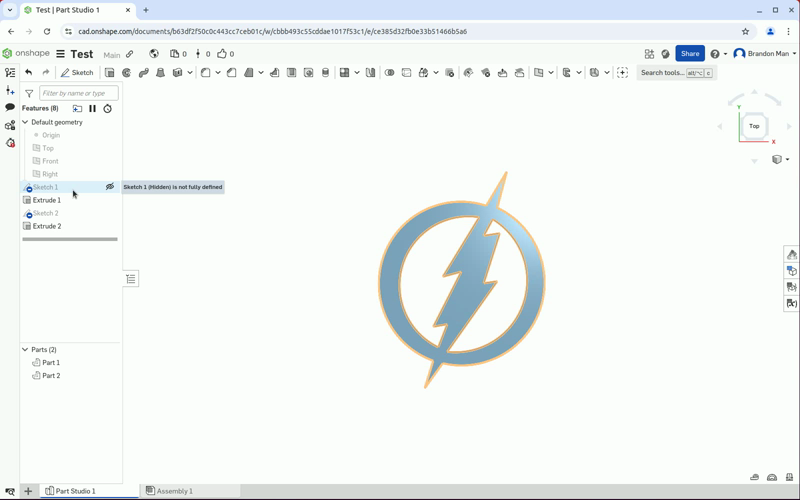
click(73, 189)
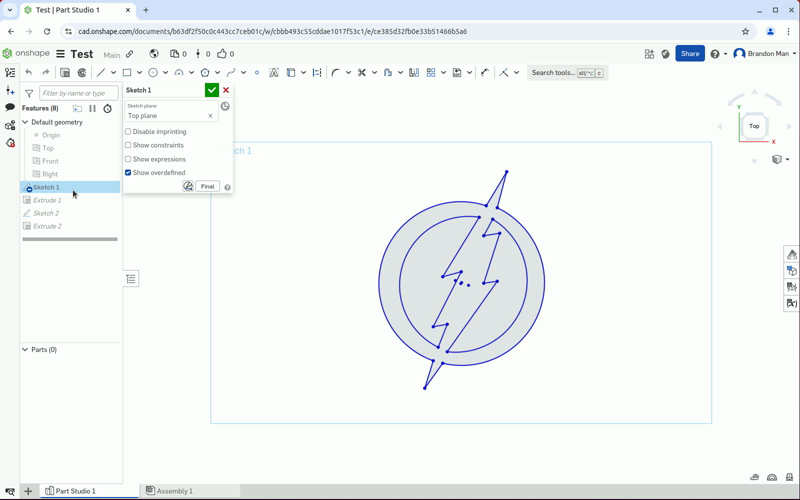
mouse_move(229, 92)
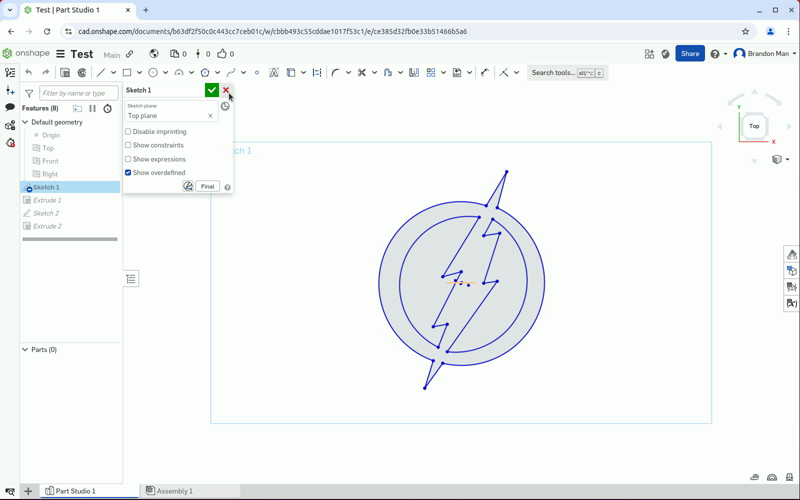
click(229, 92)
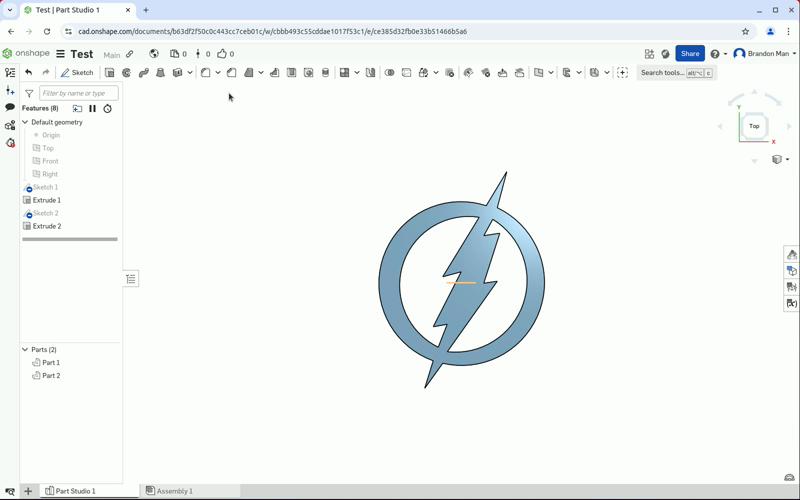
mouse_move(541, 75)
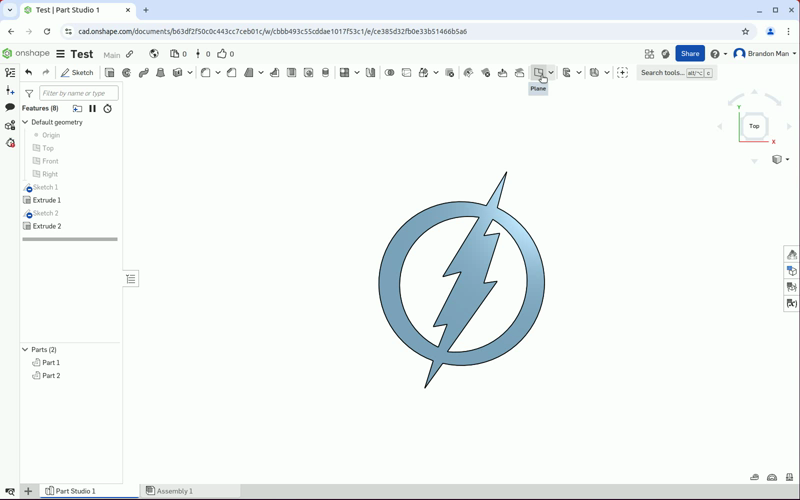
click(541, 75)
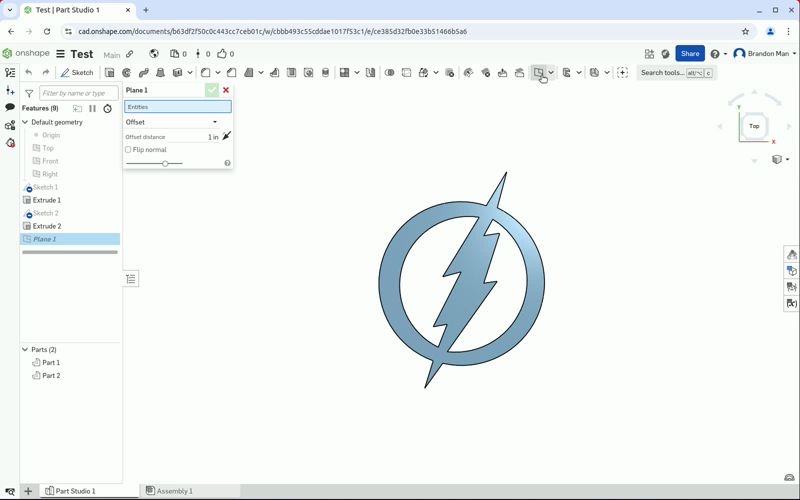
mouse_move(73, 150)
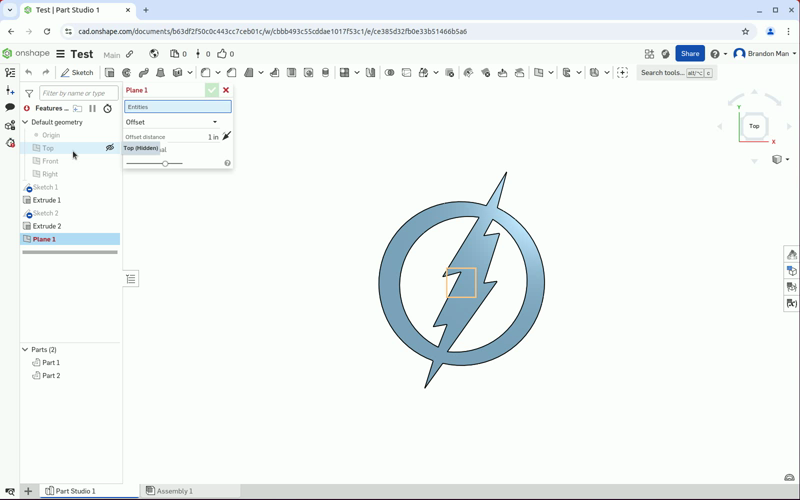
click(73, 150)
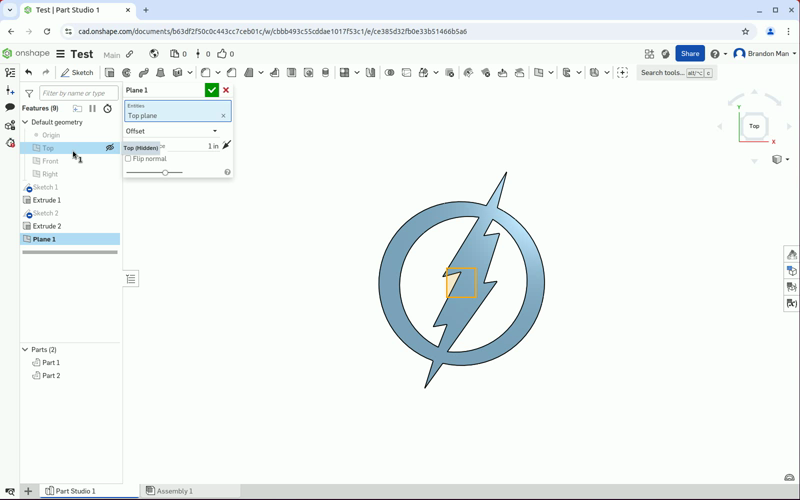
key(tab, 2)
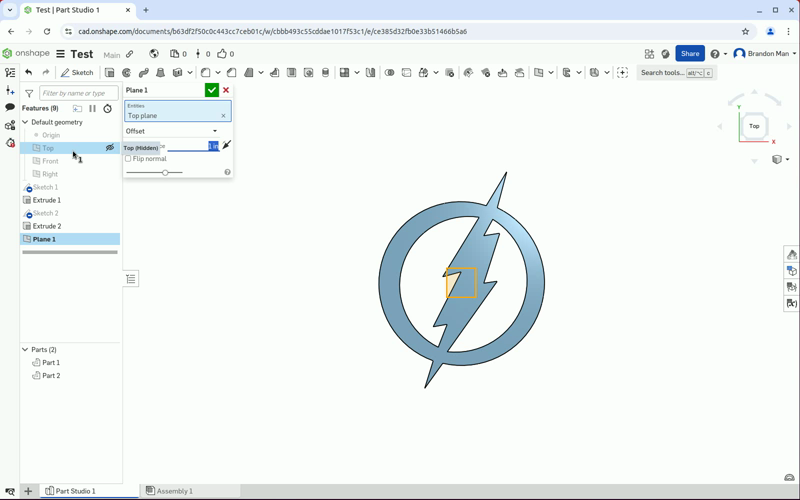
text(2.896)
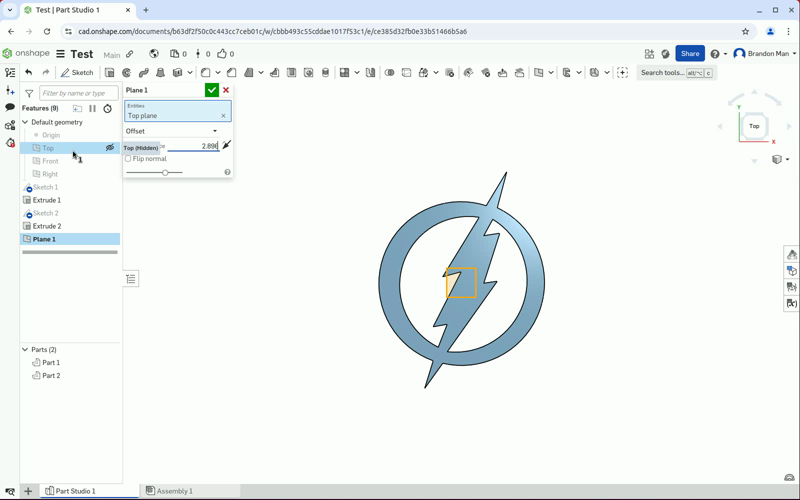
key(enter, 2)
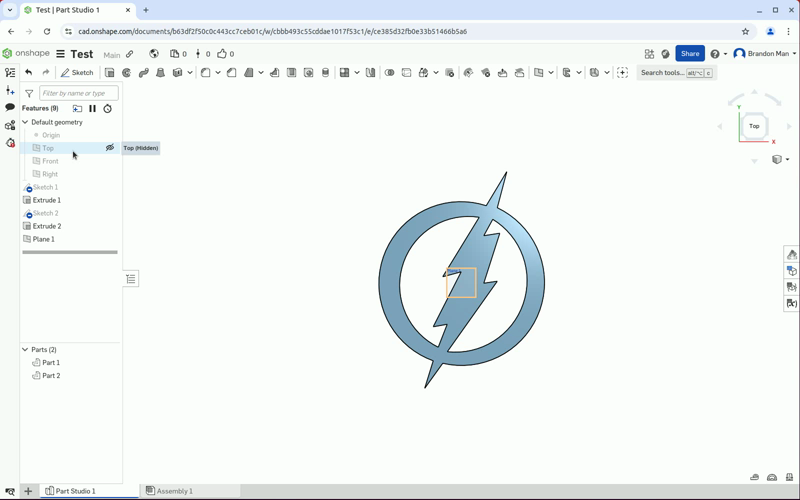
key(shift+s)
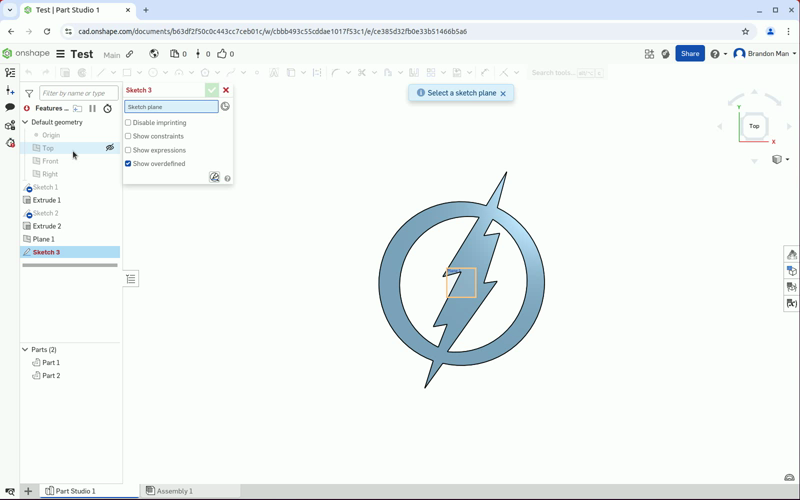
mouse_move(73, 241)
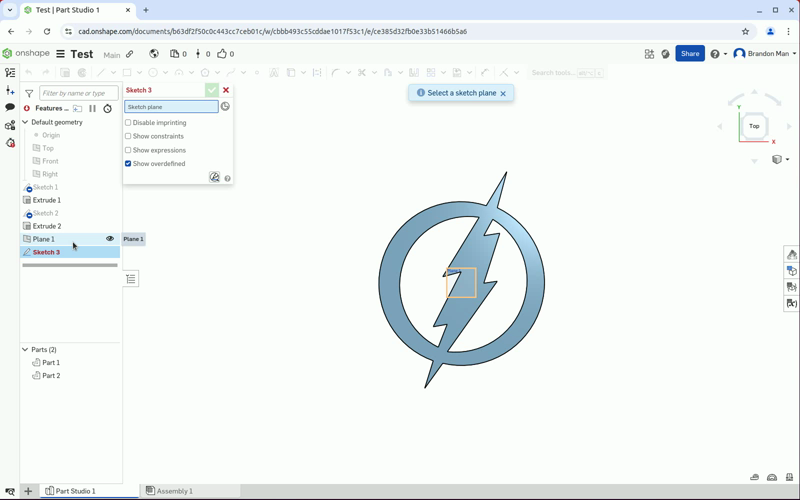
click(73, 241)
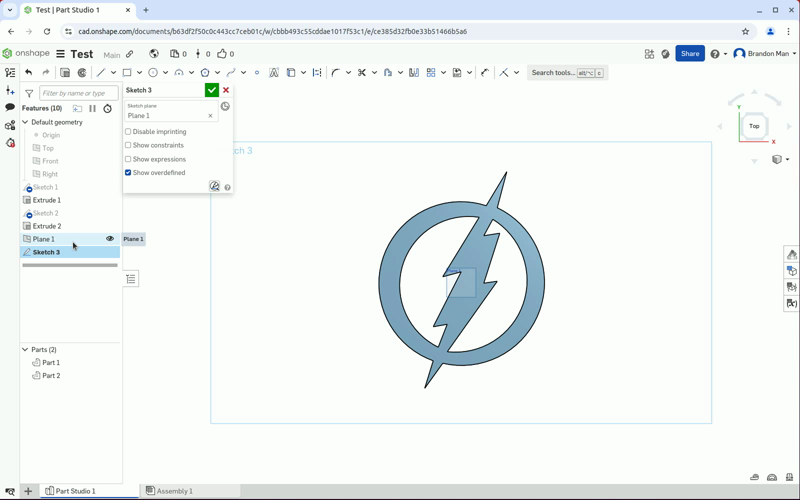
mouse_move(73, 352)
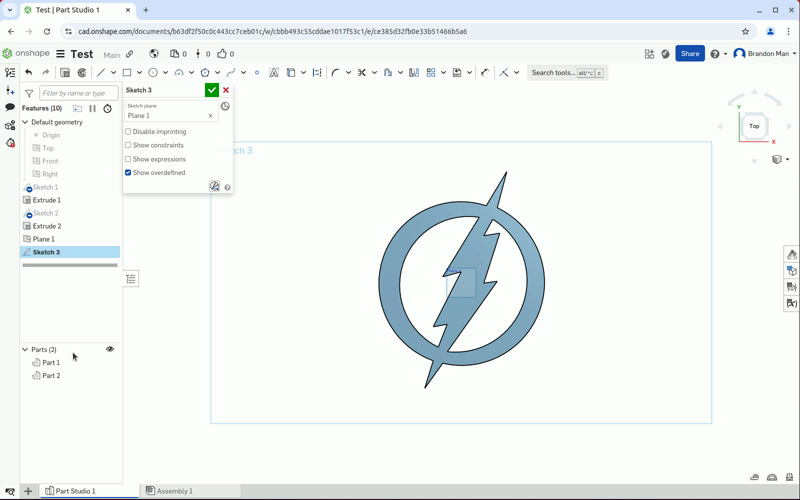
key(y)
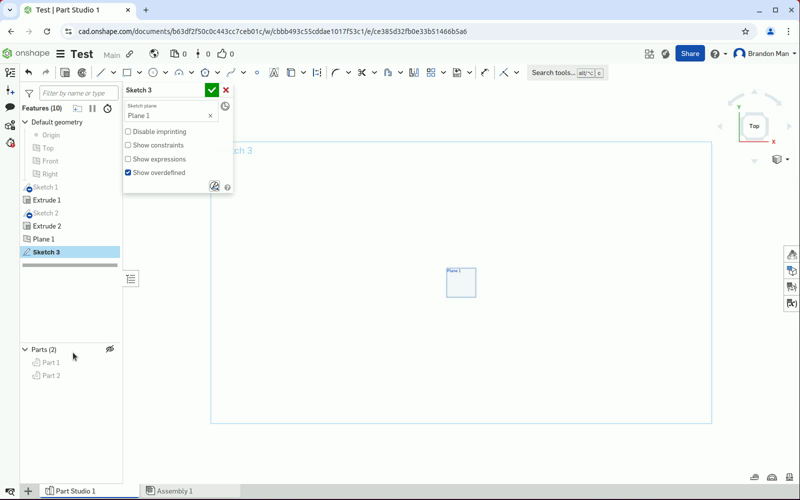
key(c)
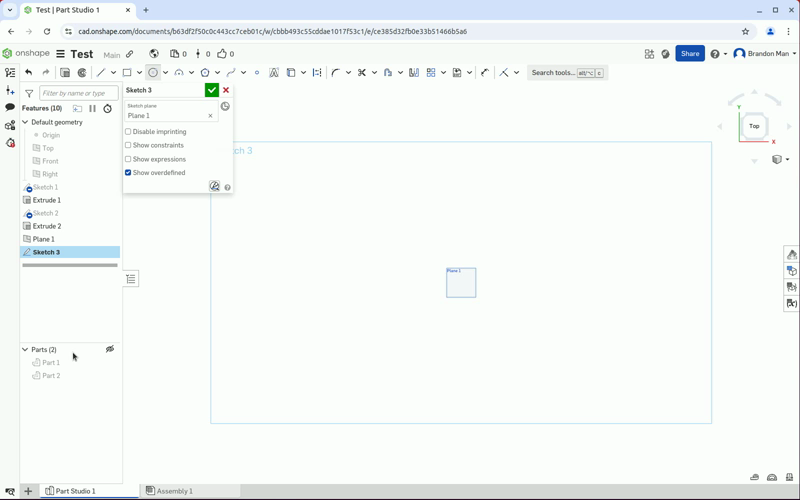
key_down(shift)
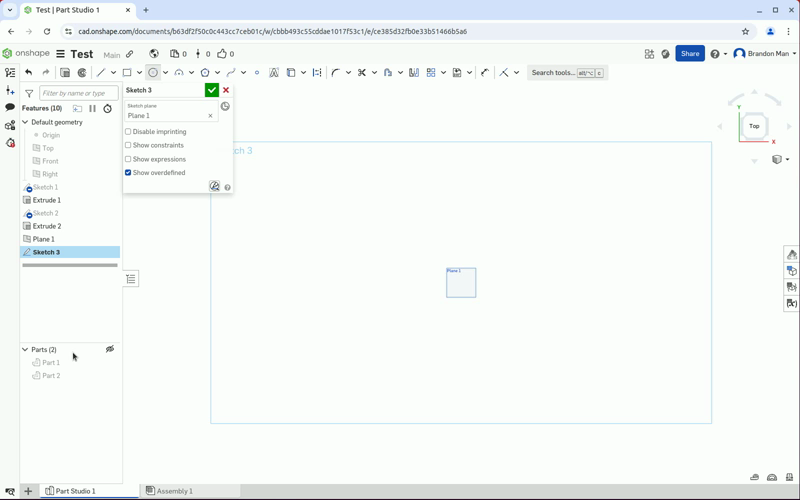
mouse_move(461, 207)
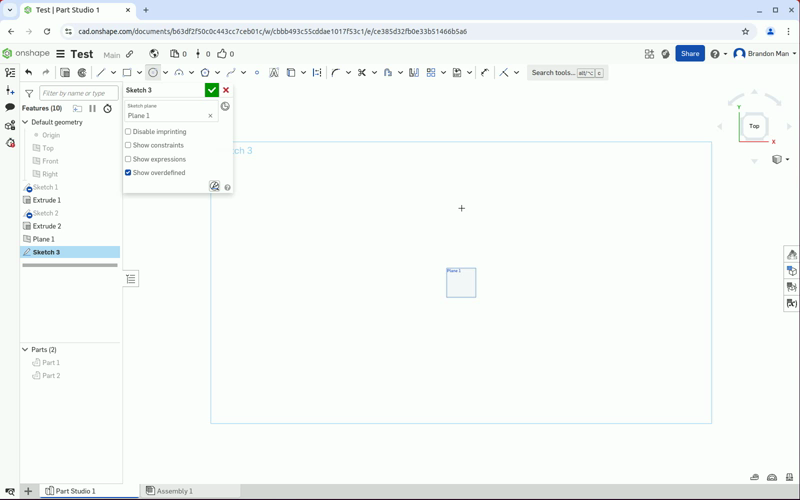
click(461, 207)
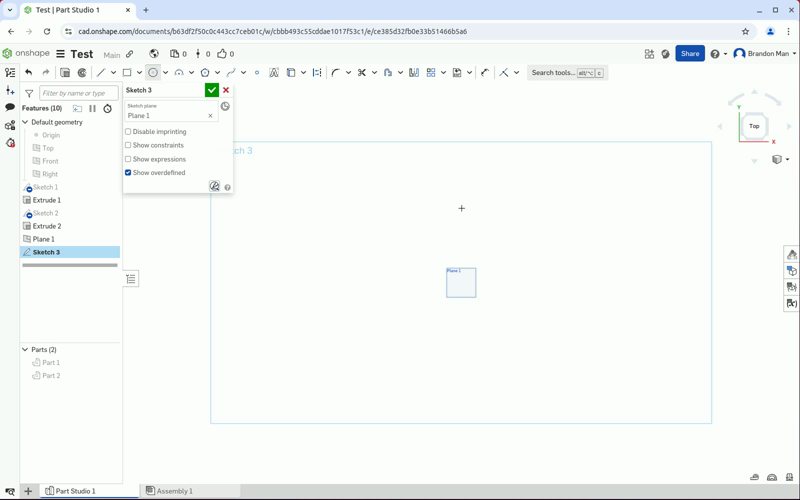
key_up(shift)
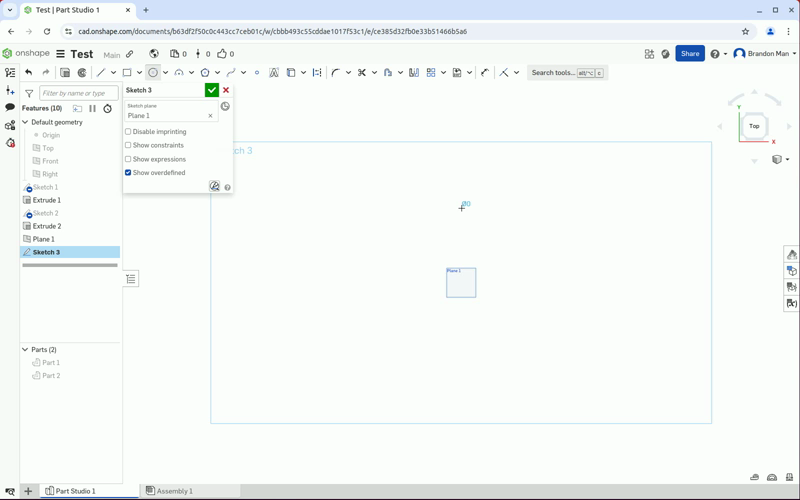
mouse_move(468, 207)
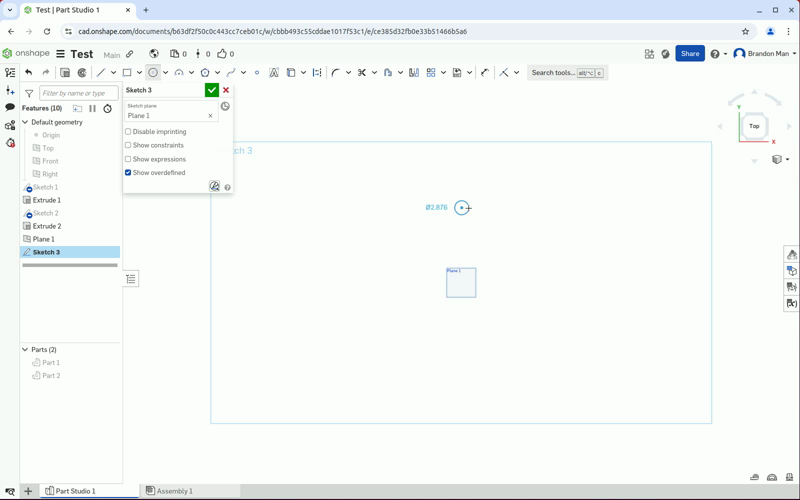
click(468, 207)
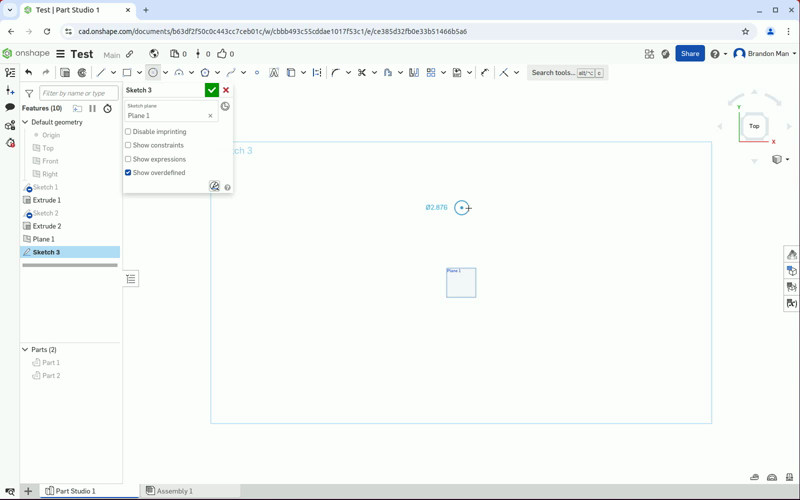
key(esc)
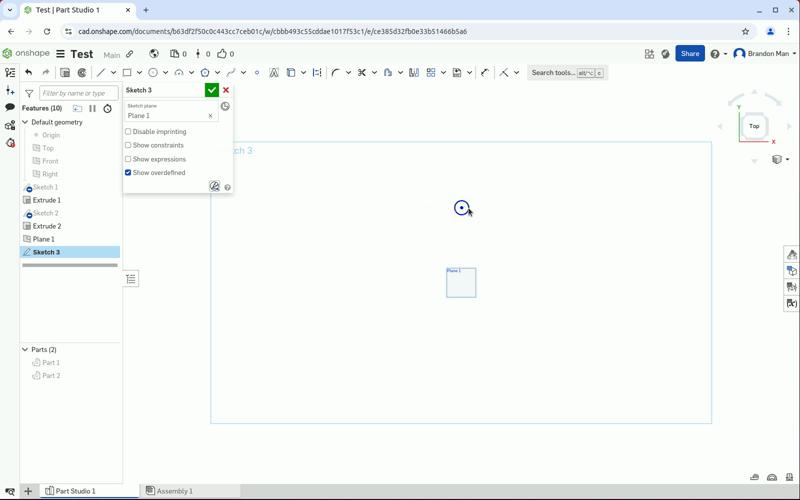
mouse_move(464, 213)
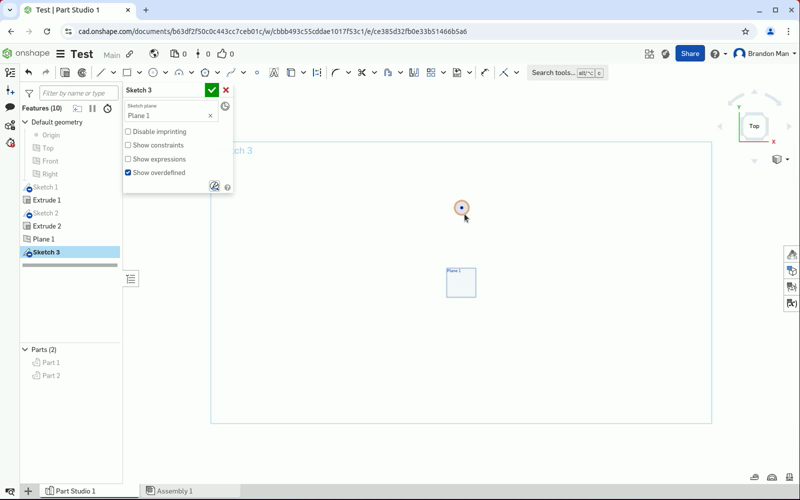
scroll(6)
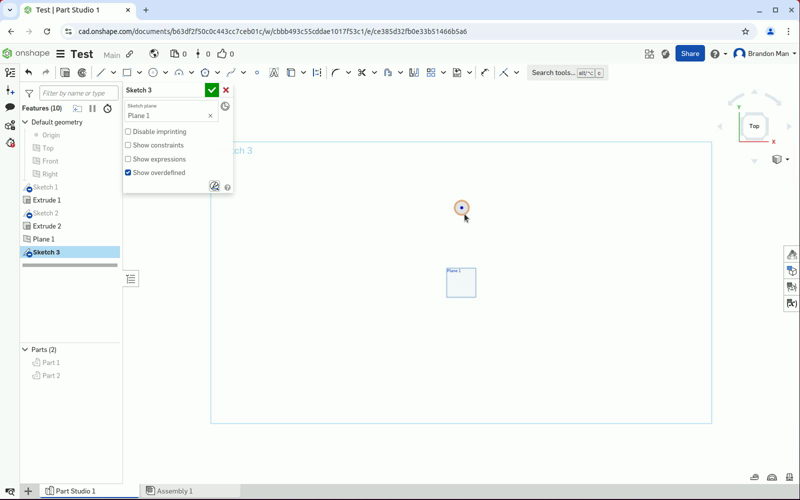
scroll(6)
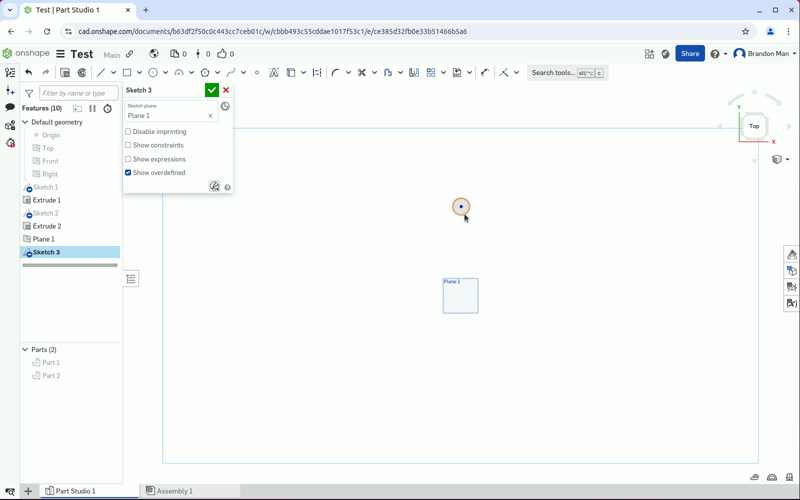
scroll(6)
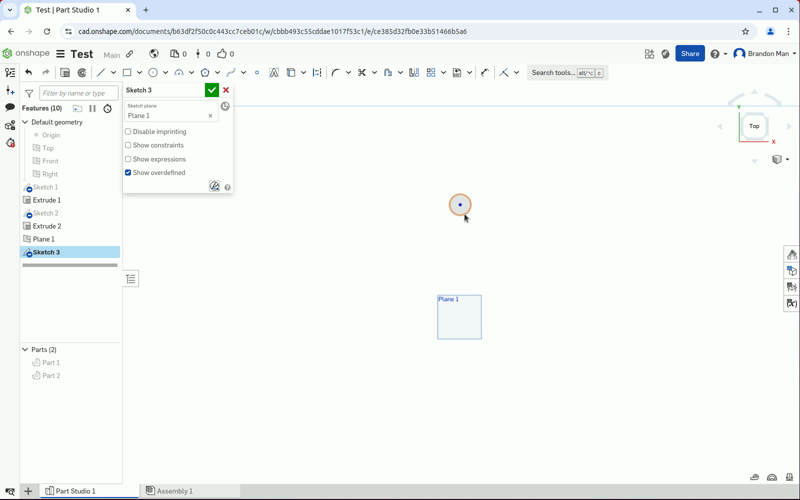
scroll(6)
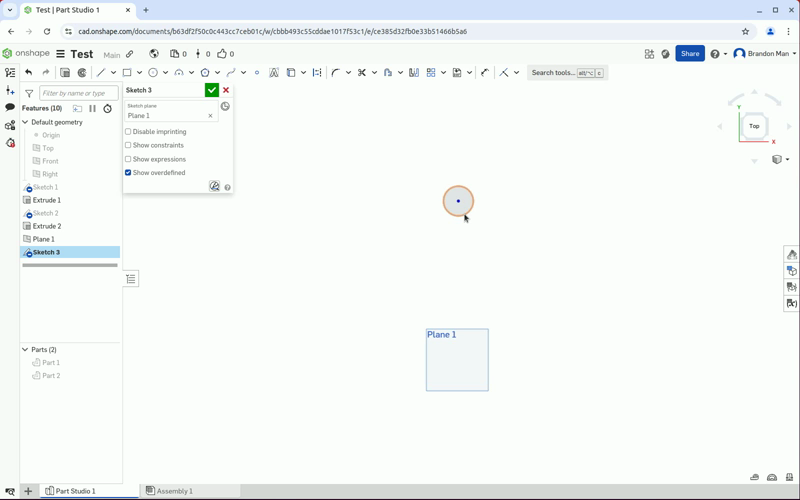
scroll(6)
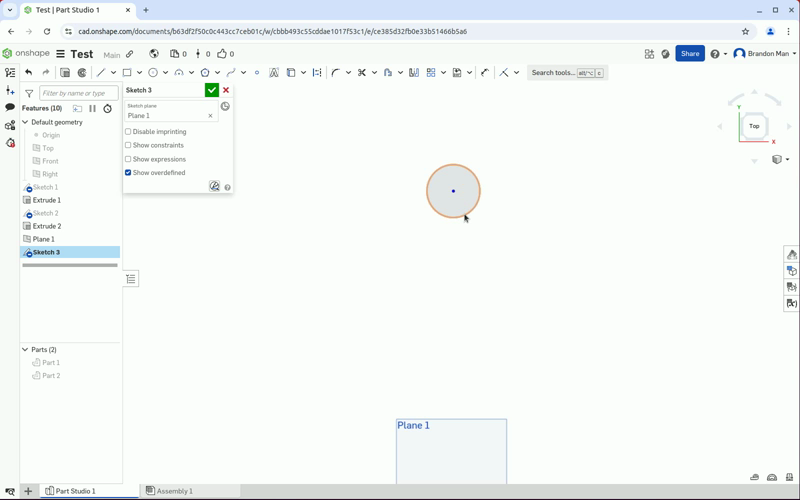
scroll(6)
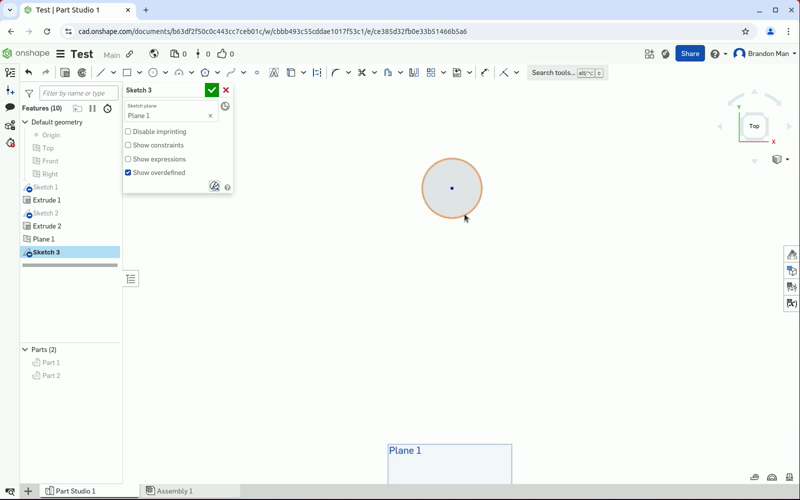
scroll(6)
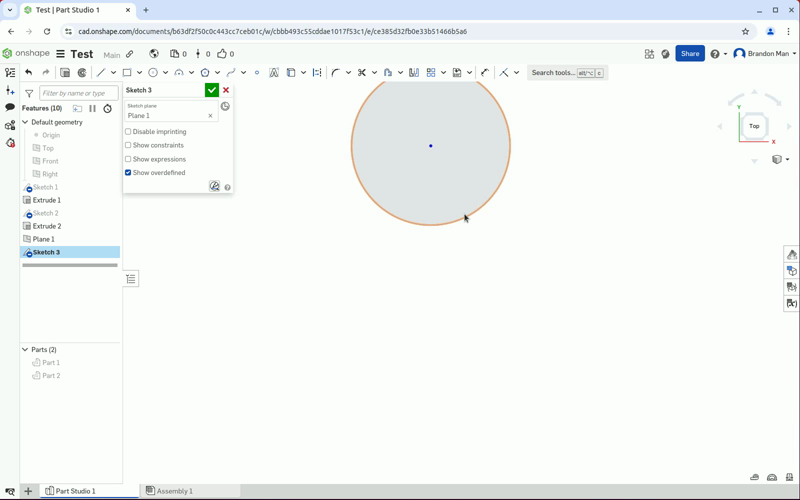
click(464, 213)
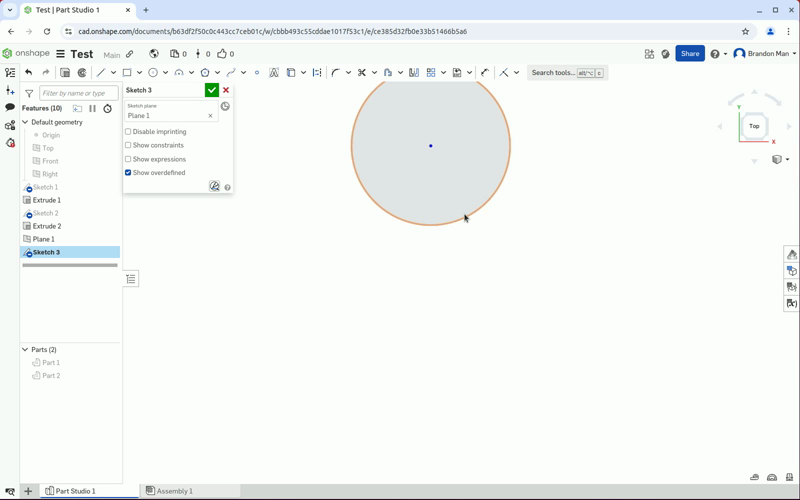
scroll(-6)
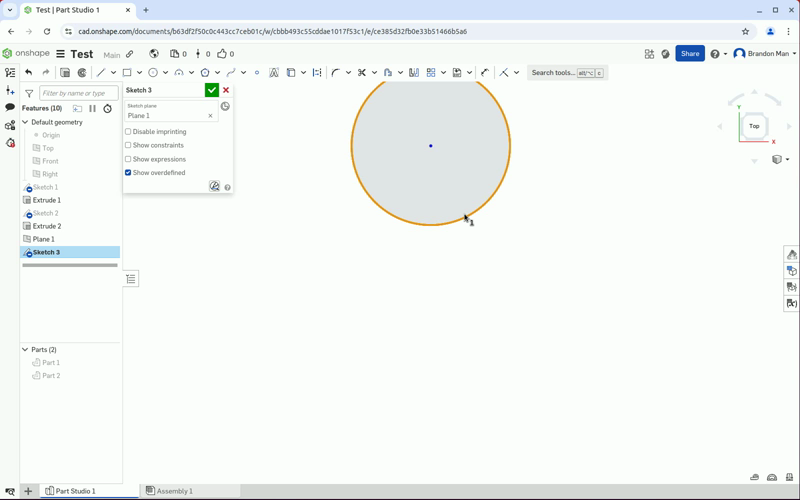
scroll(-6)
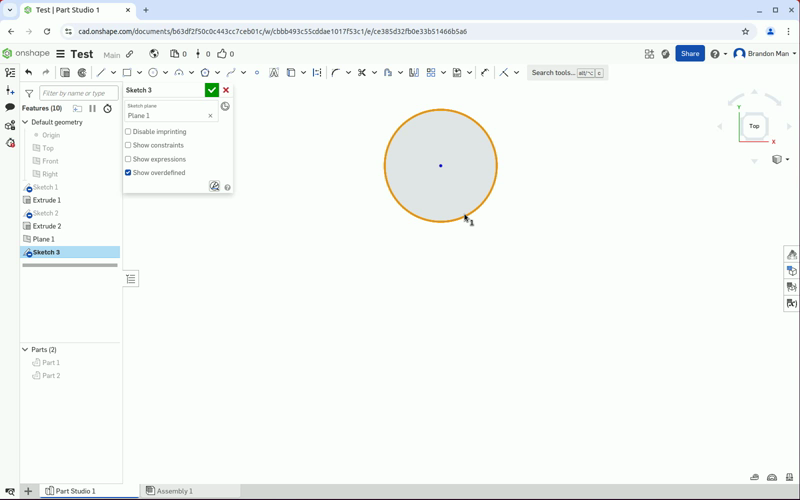
scroll(-6)
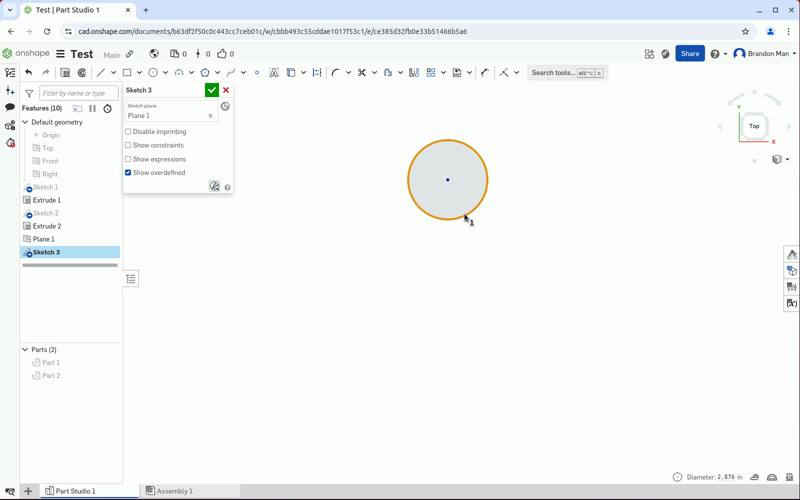
scroll(-6)
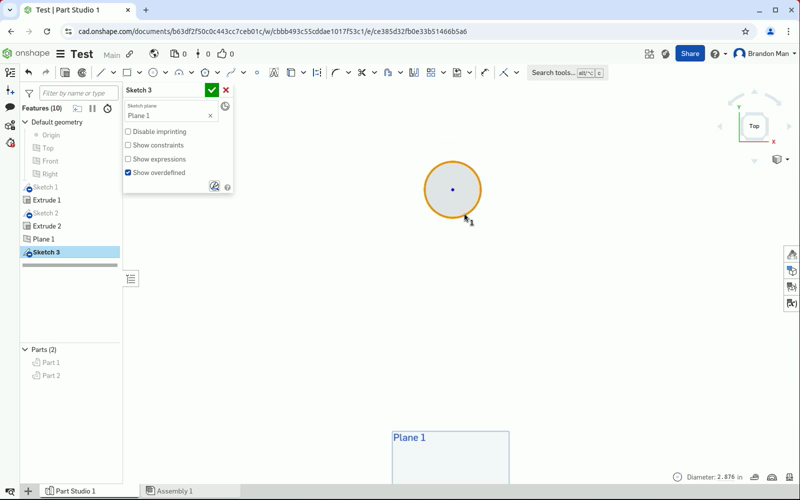
scroll(-6)
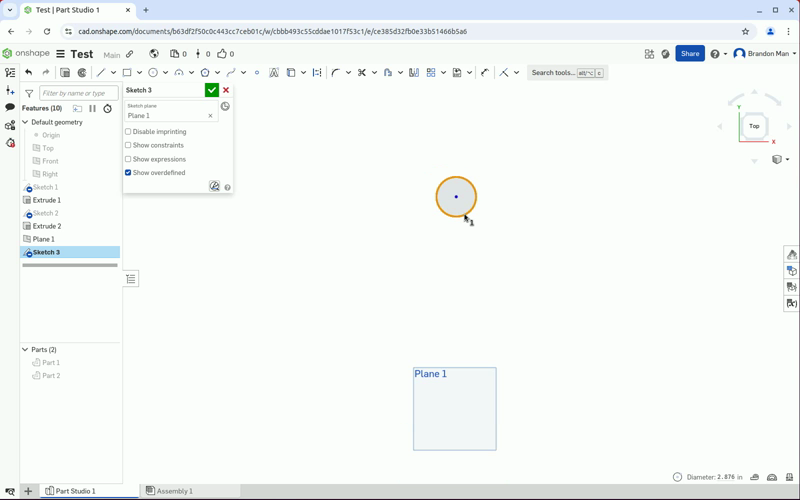
scroll(-6)
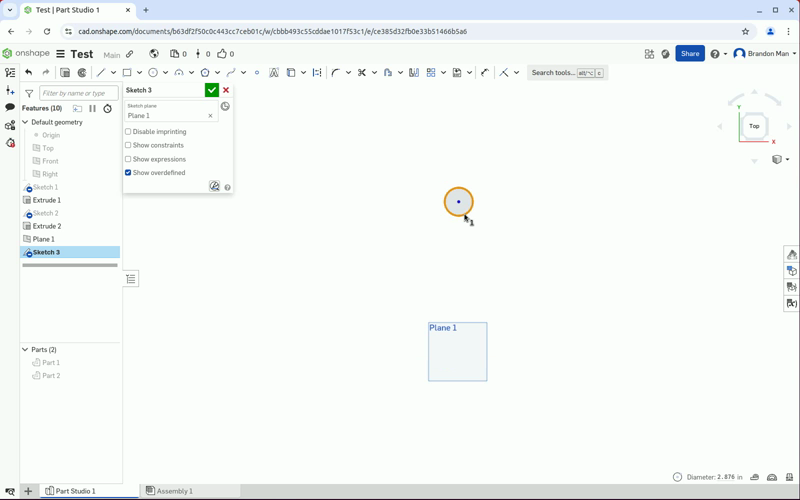
scroll(-6)
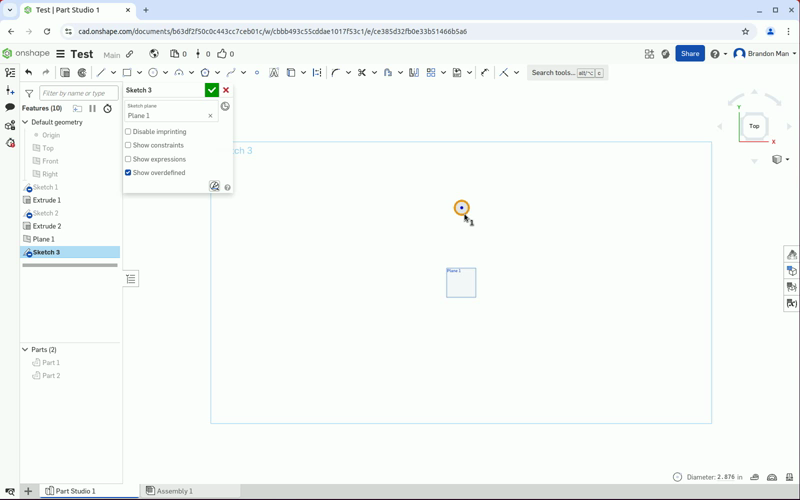
mouse_move(73, 352)
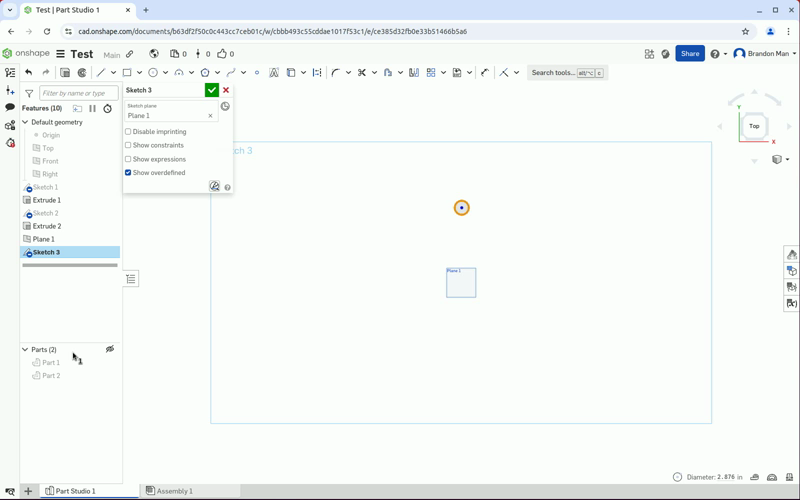
key(shift+y)
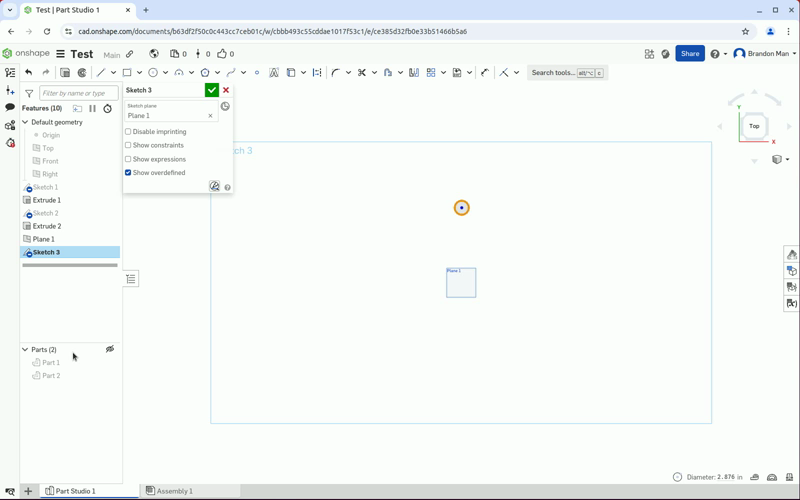
key(shift+e)
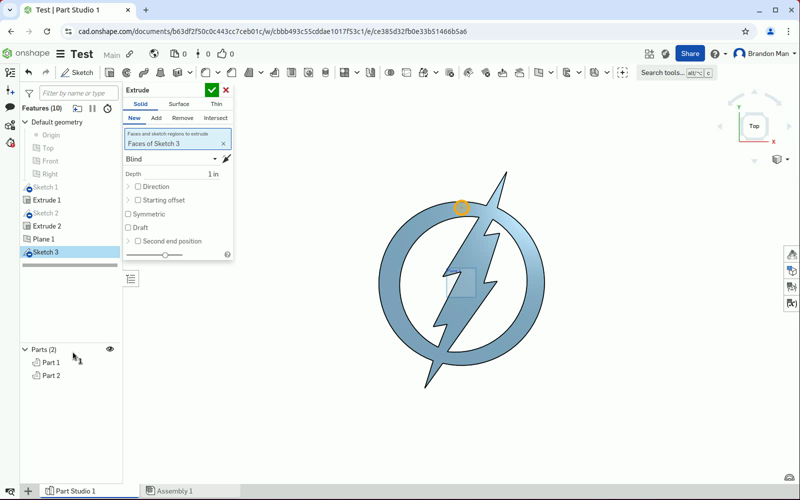
mouse_move(143, 106)
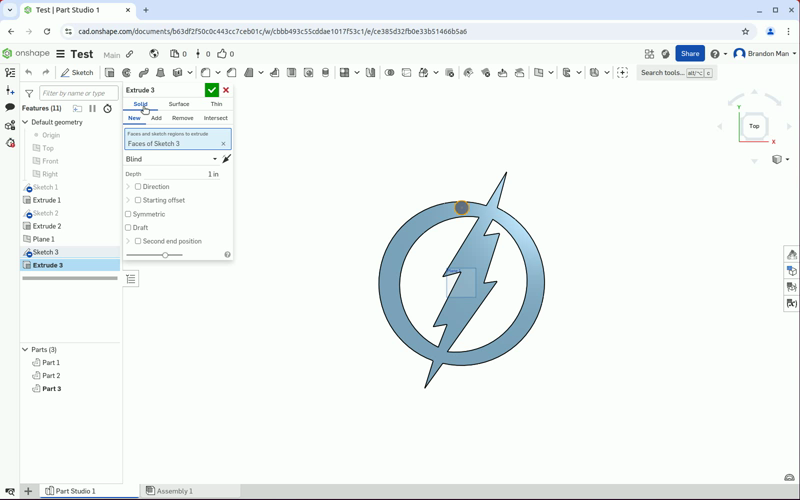
click(143, 106)
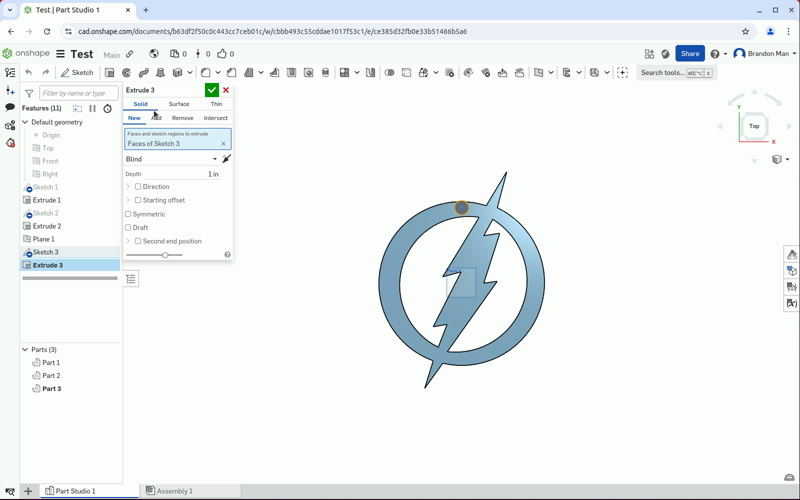
mouse_move(186, 120)
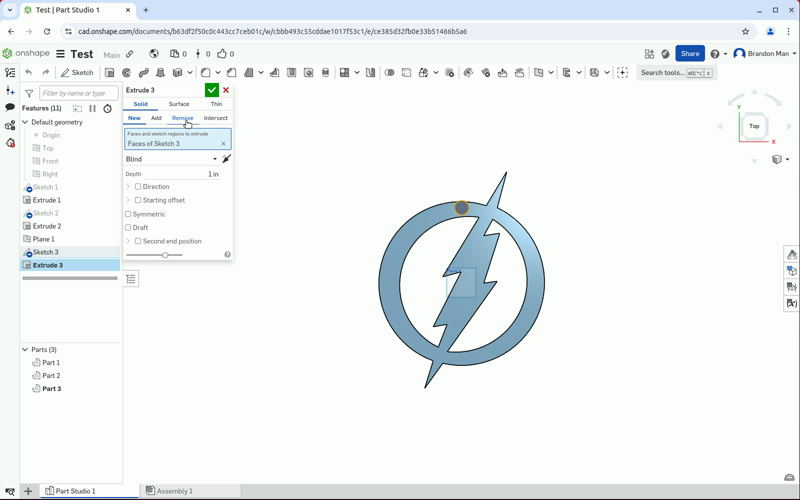
click(186, 120)
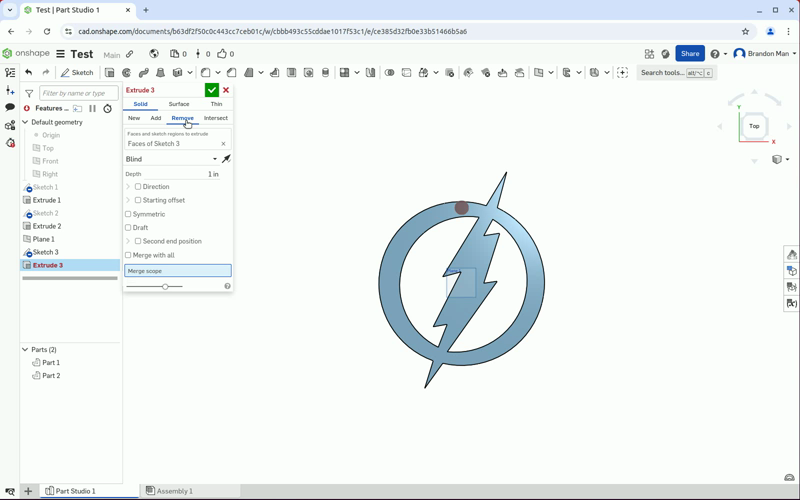
key(tab, 4)
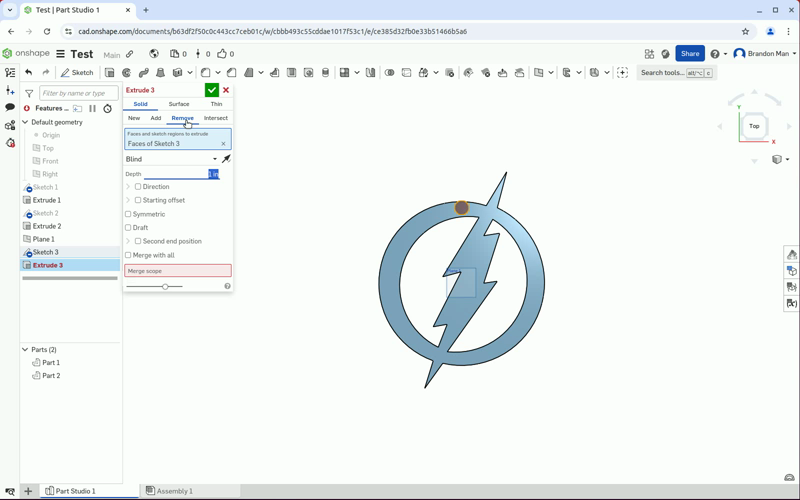
text(5.777)
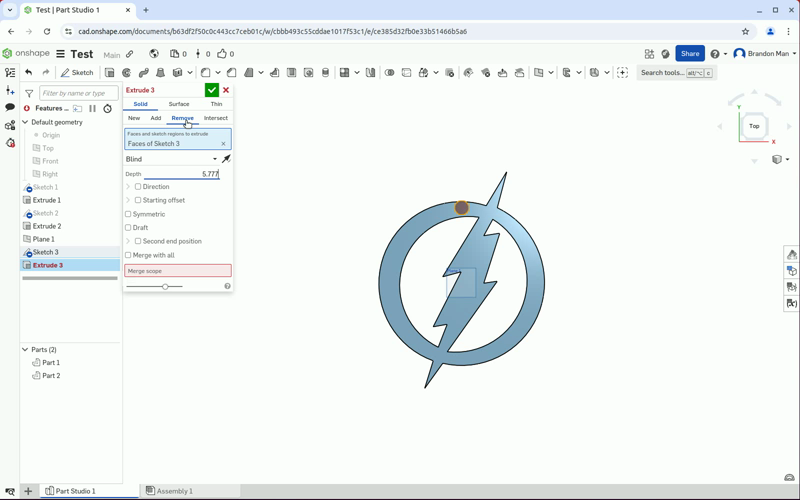
key(tab, 6)
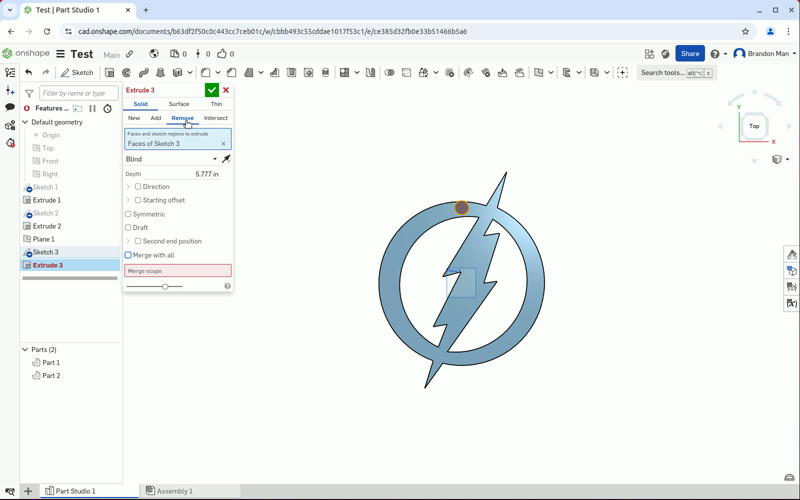
key(space)
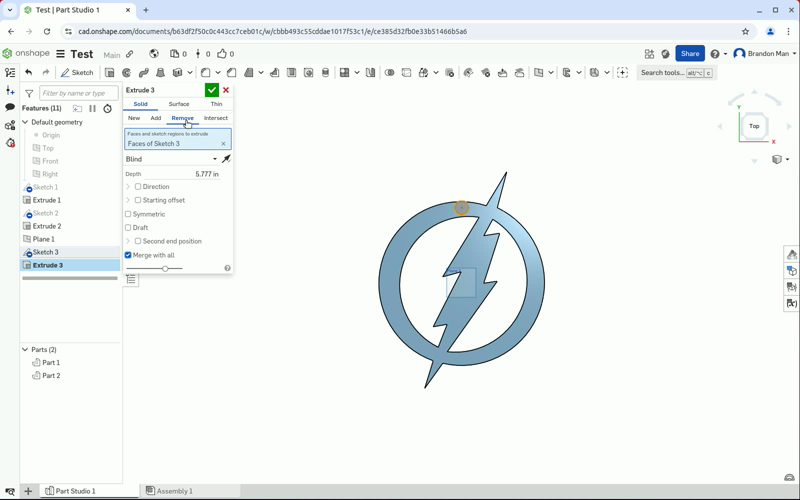
key(enter)
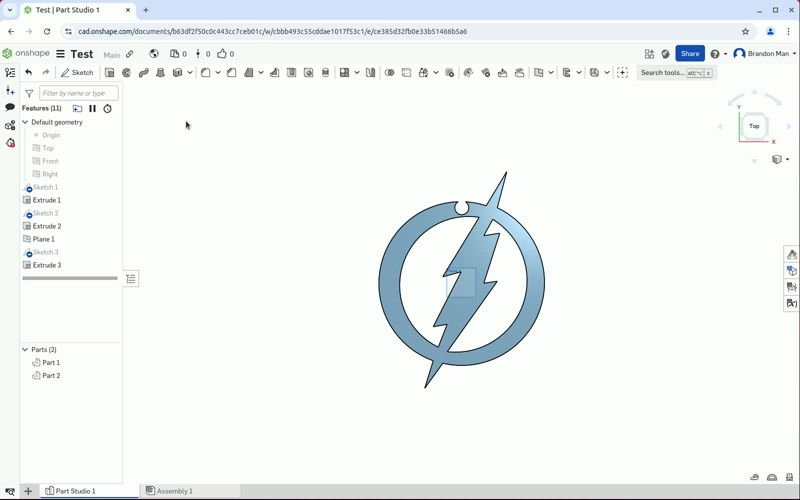
key(shift+h)
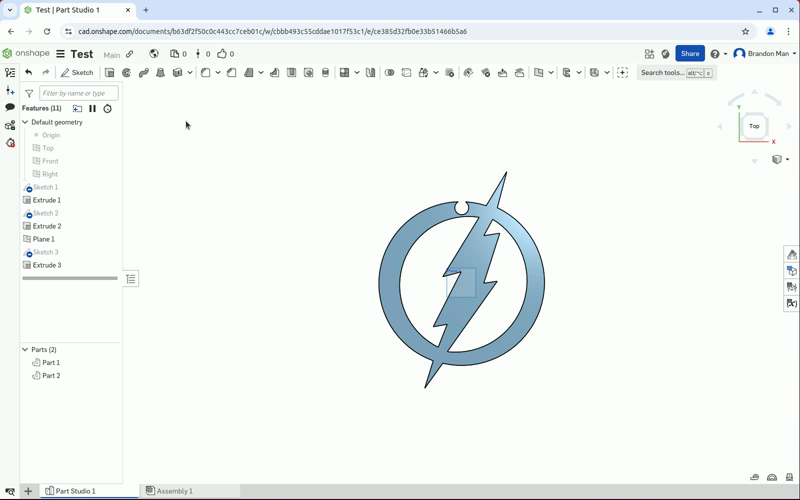
key(shift+h)
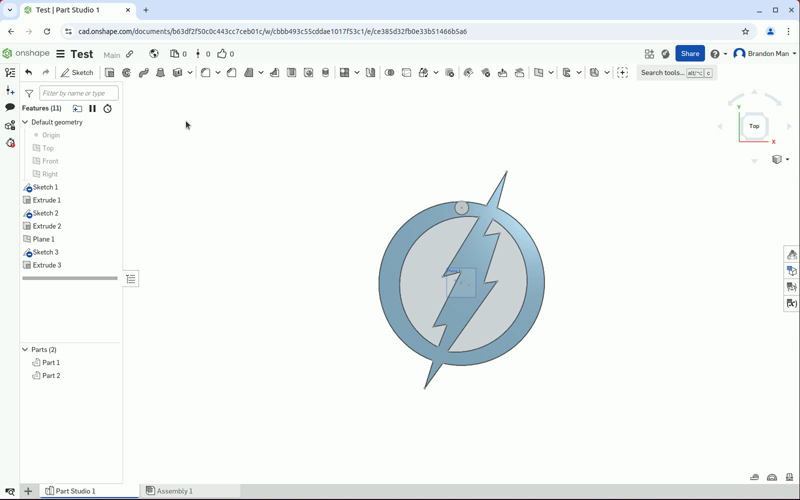
key(shift+7)
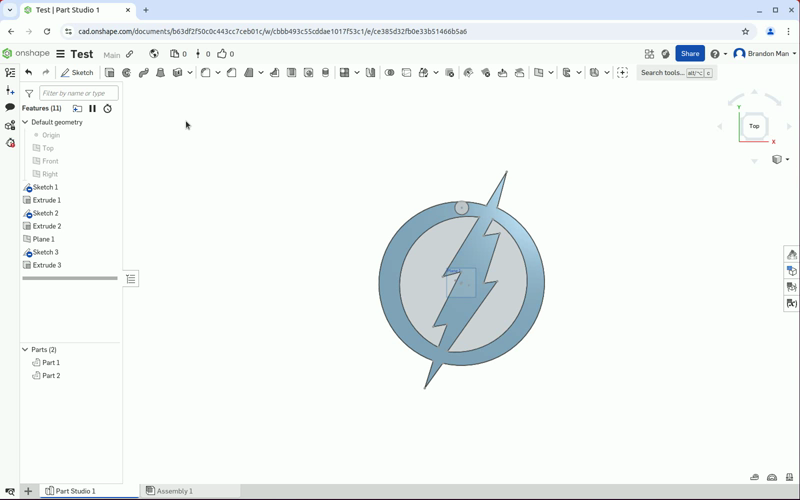
key(up, 3)
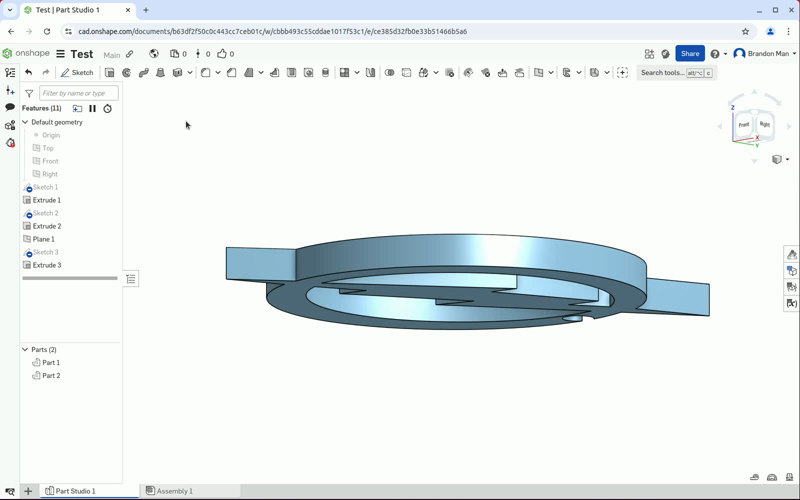
key(left, 3)
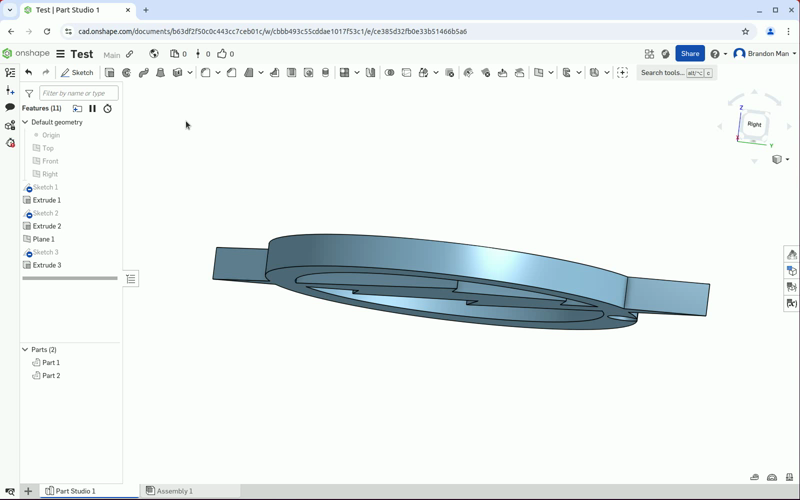
key(right, 3)
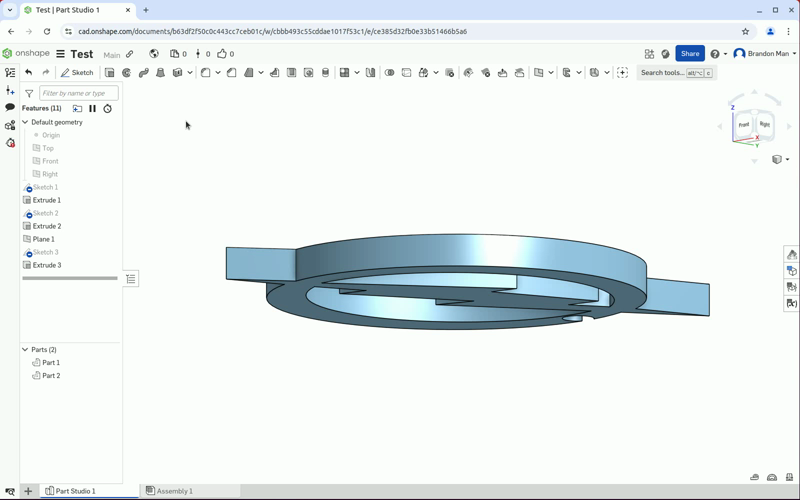
key(down, 3)
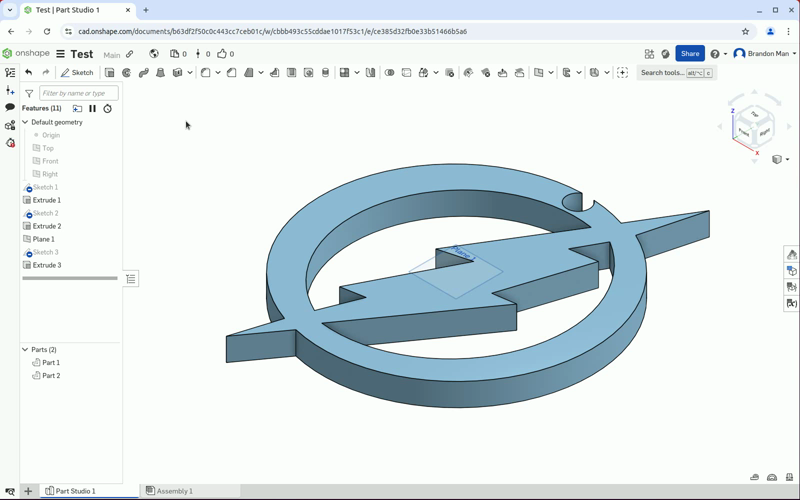
mouse_move(73, 189)
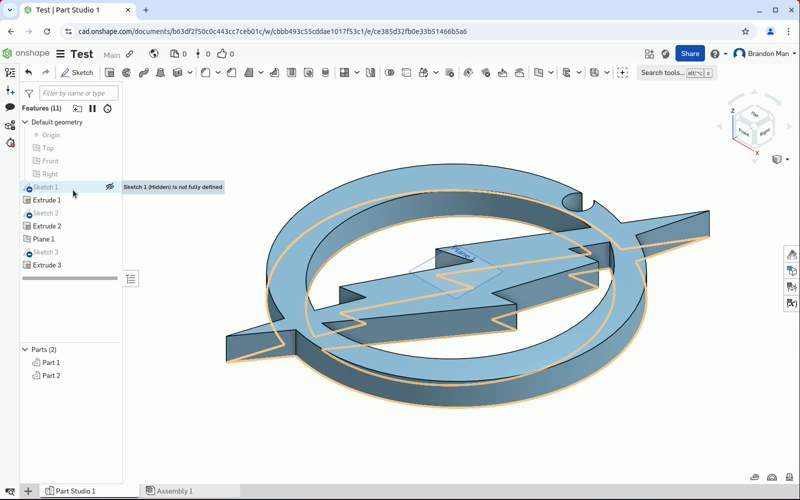
click(73, 189)